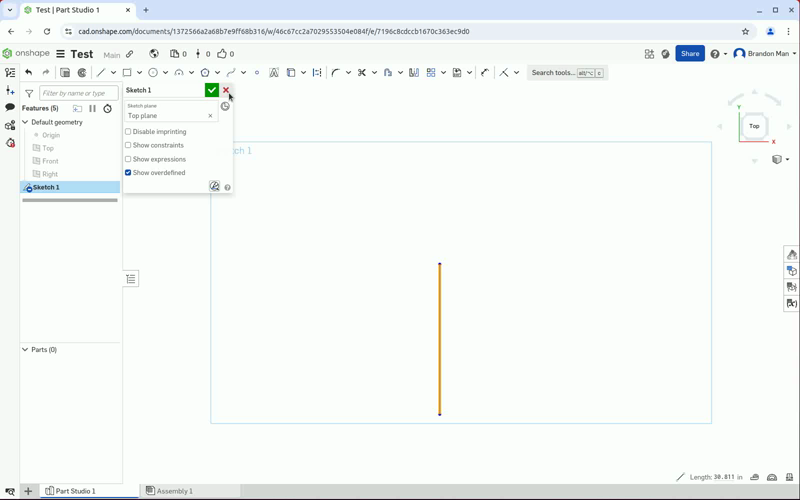
key(shift+h)
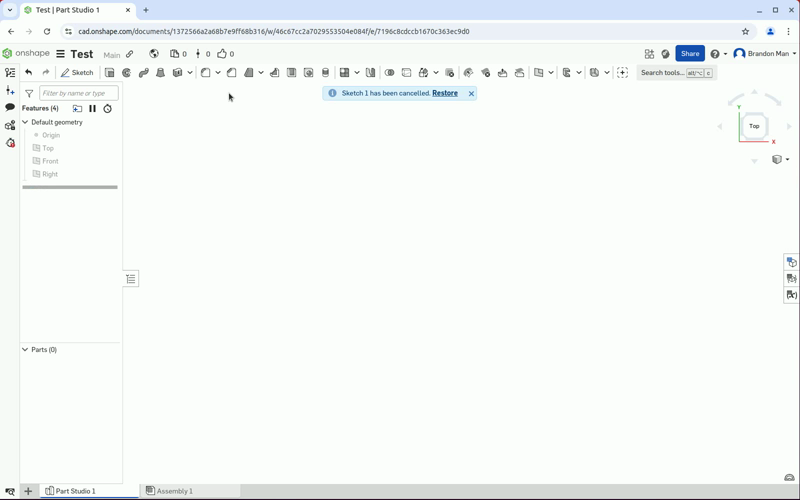
mouse_move(73, 352)
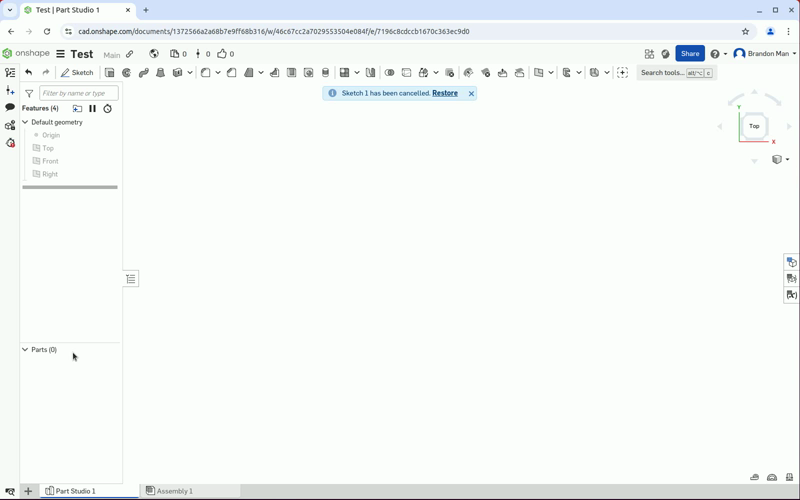
key(y)
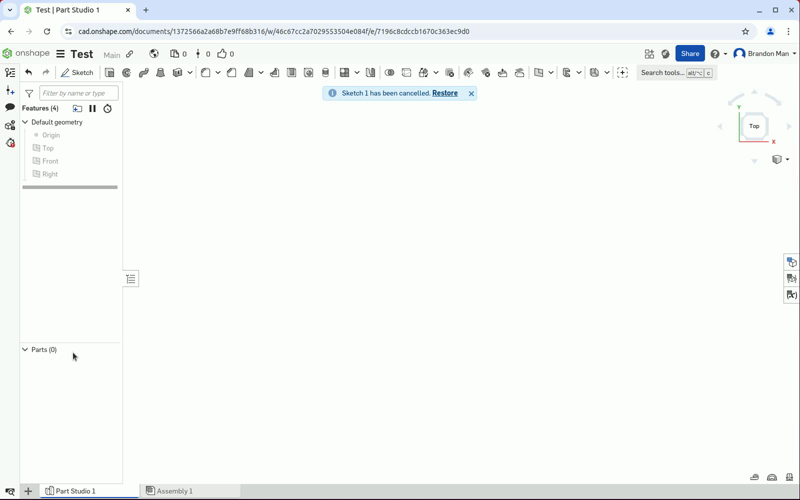
key(shift+p)
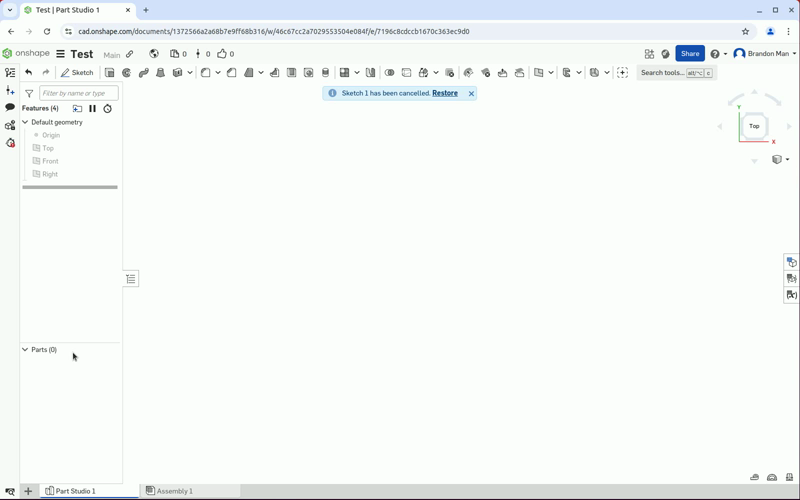
key(space)
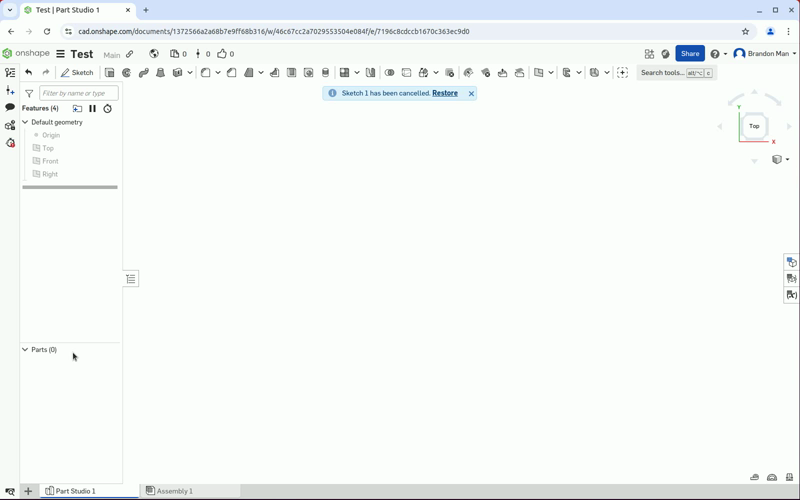
key_down(shift)
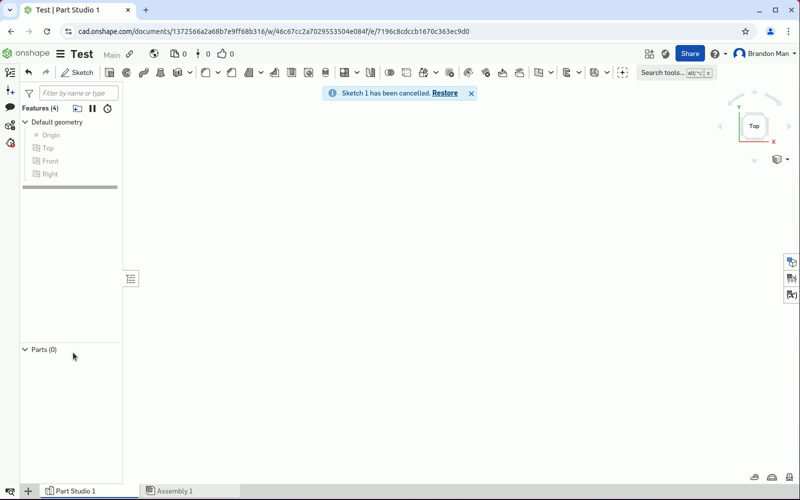
key(up)
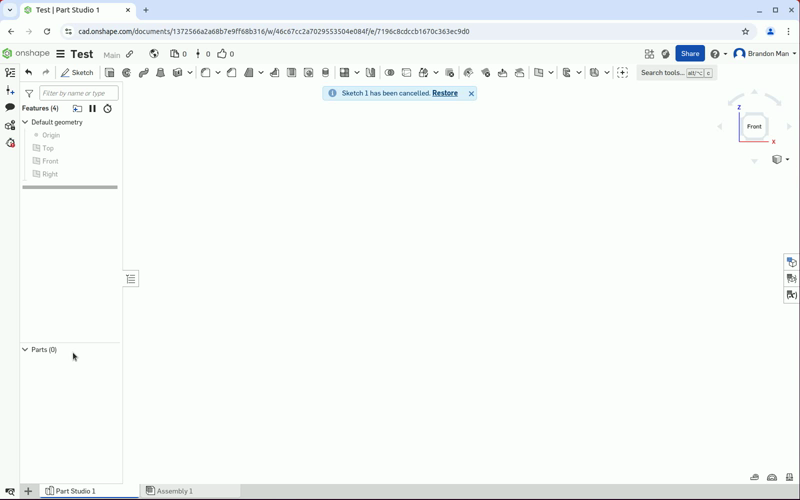
key_up(shift)
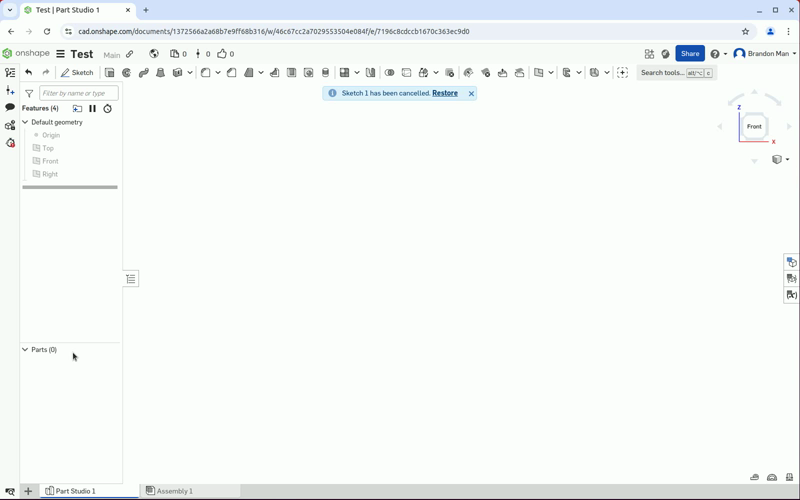
mouse_move(73, 352)
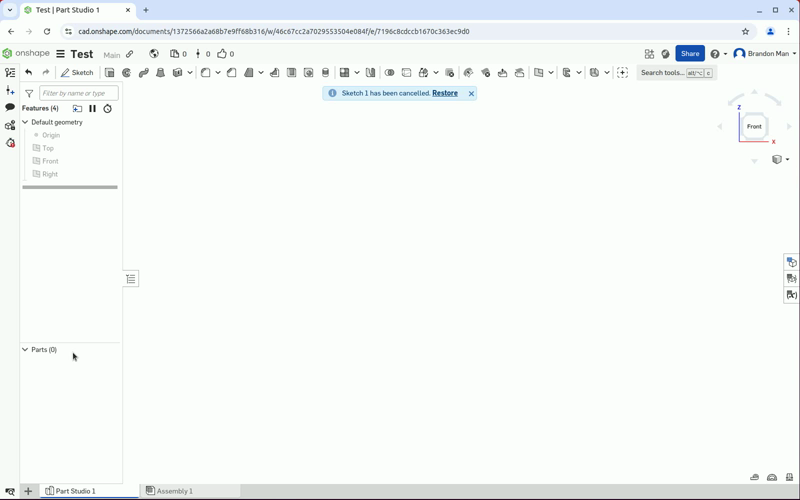
key(shift+y)
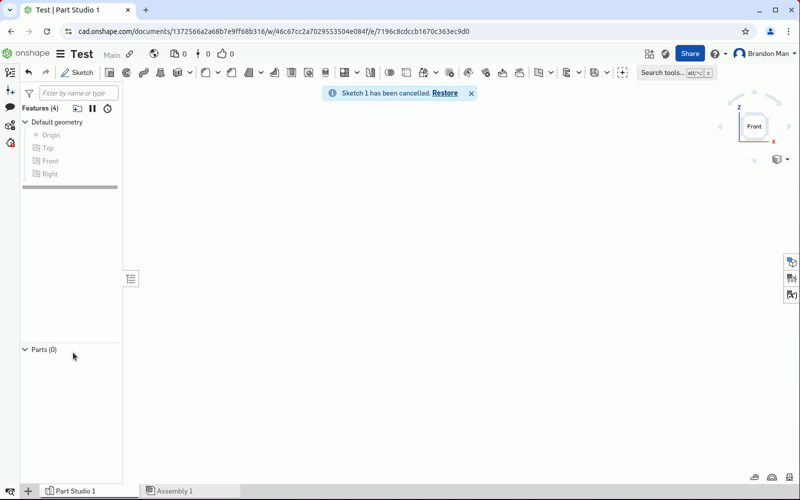
key(shift+s)
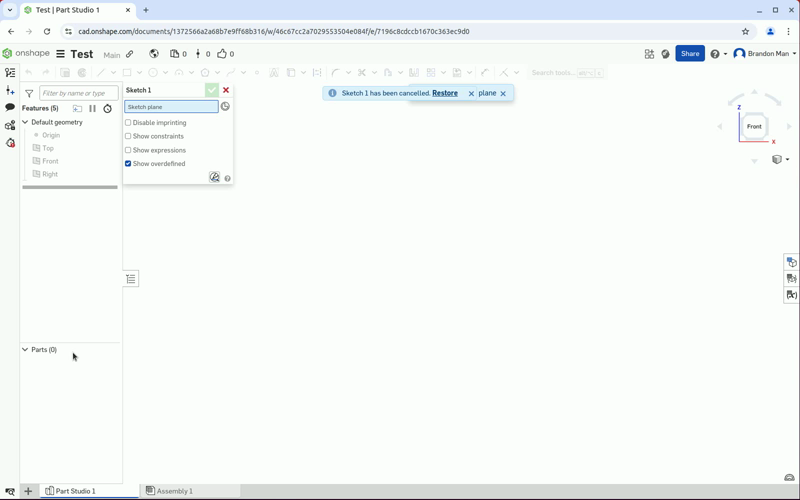
mouse_move(73, 163)
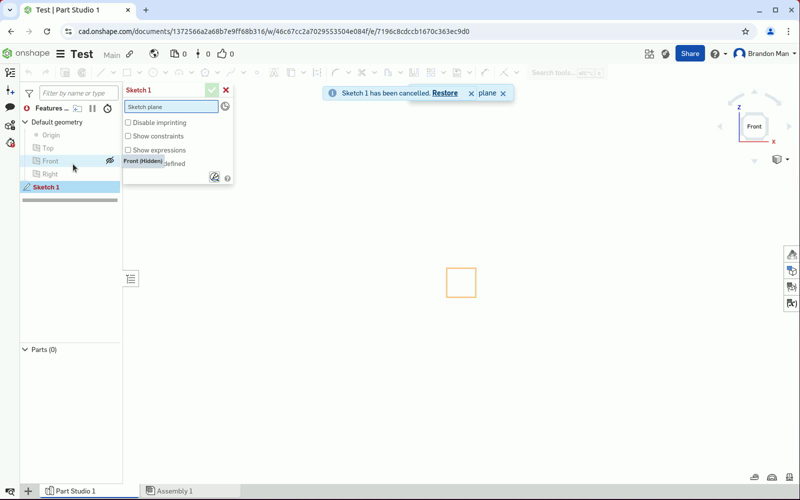
click(73, 163)
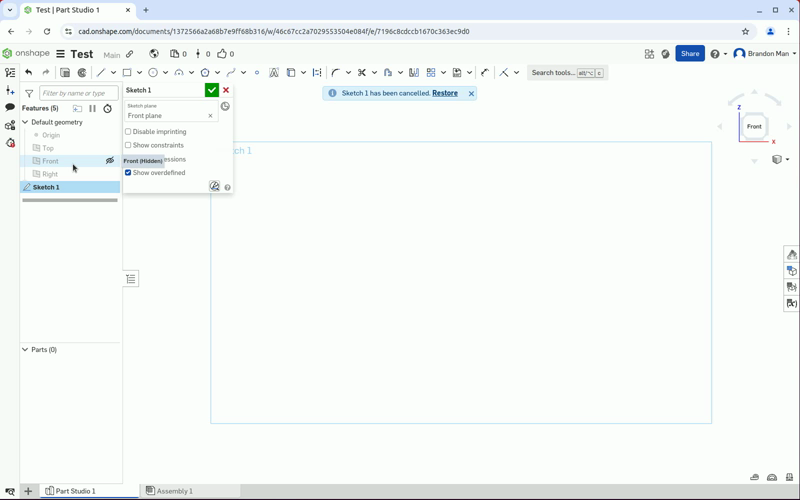
mouse_move(73, 352)
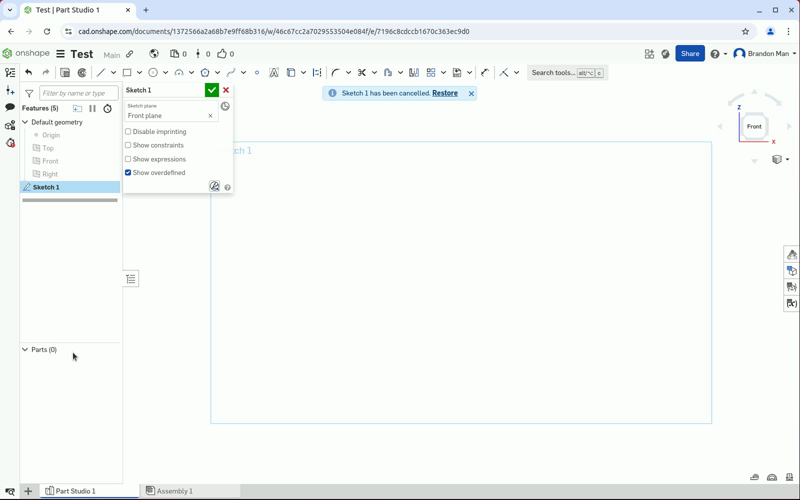
key(y)
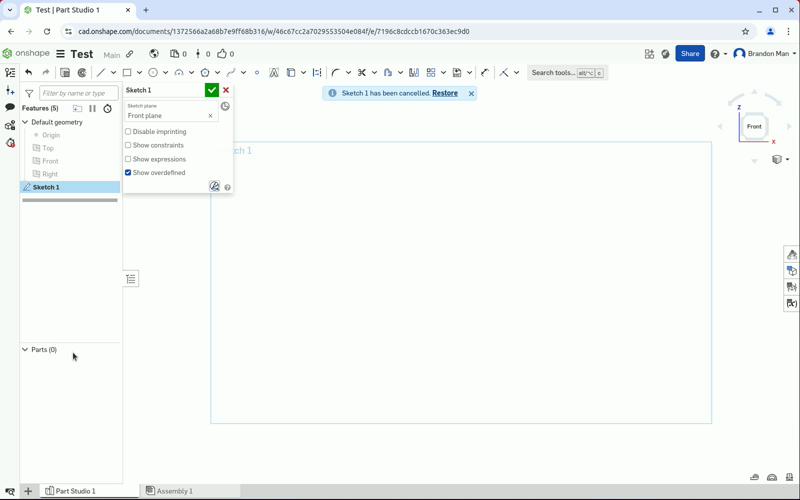
key(a)
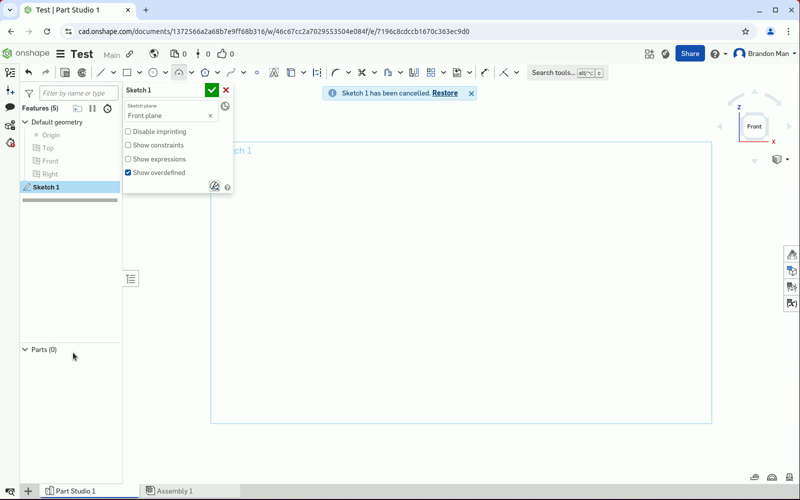
key_down(shift)
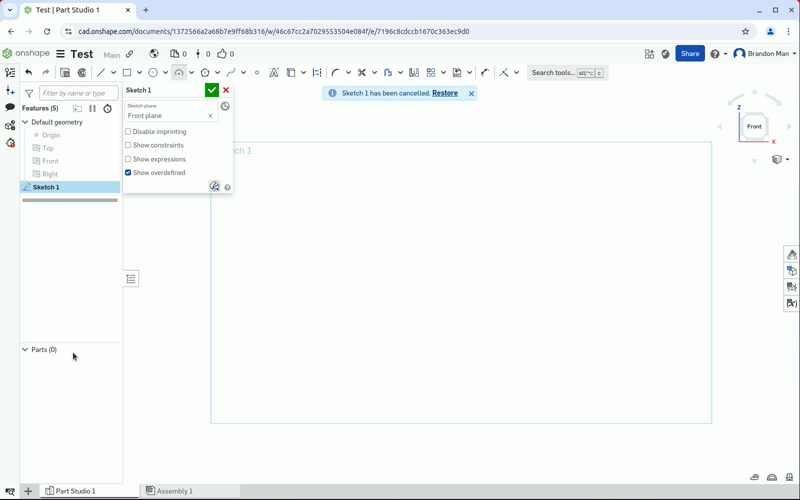
mouse_move(460, 395)
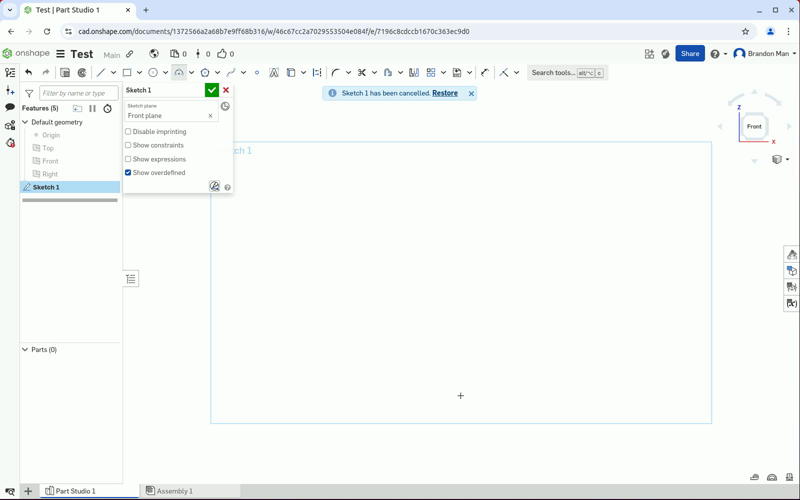
click(460, 395)
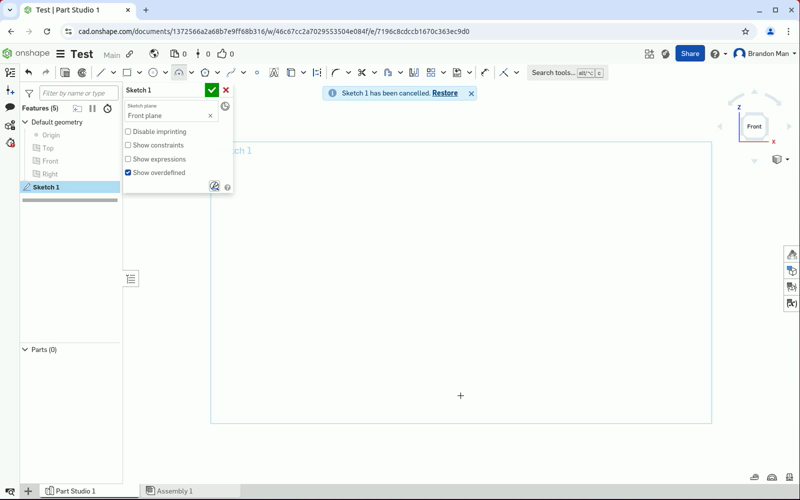
key_up(shift)
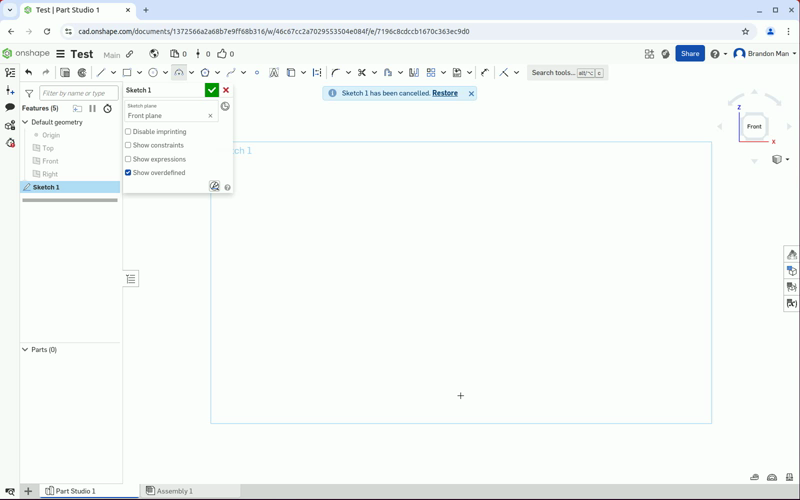
key_down(shift)
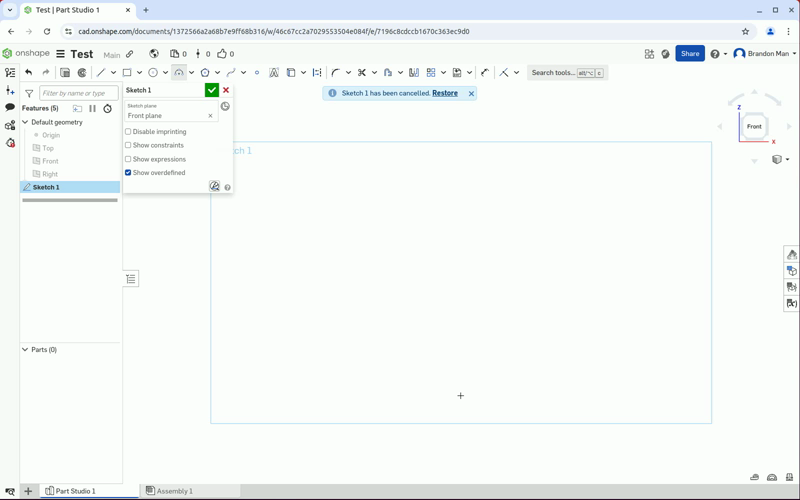
mouse_move(466, 395)
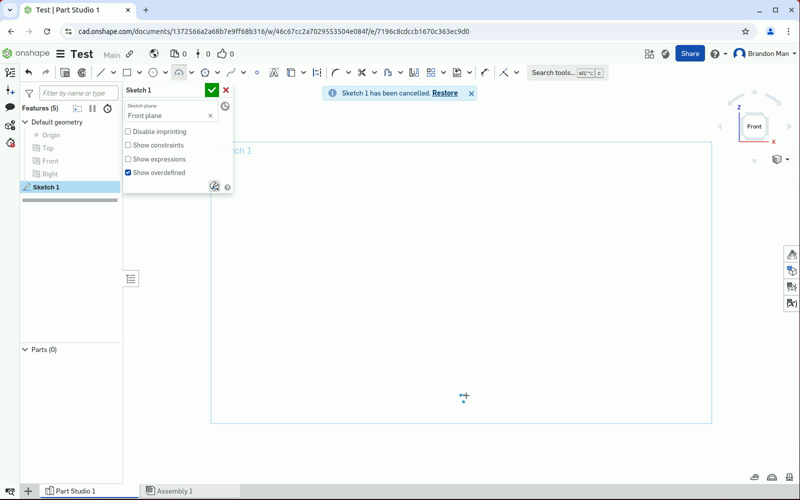
scroll(6)
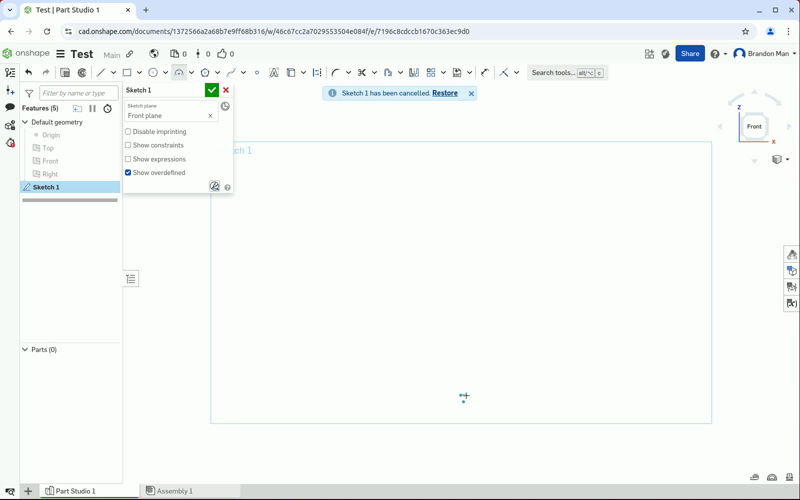
scroll(6)
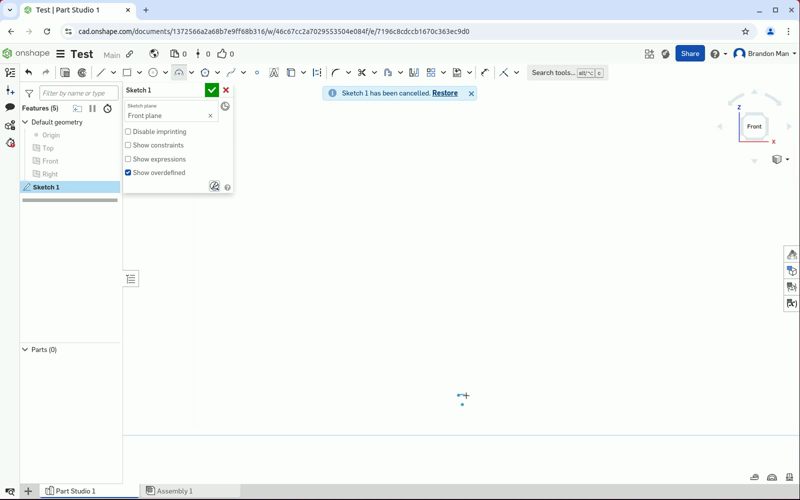
scroll(6)
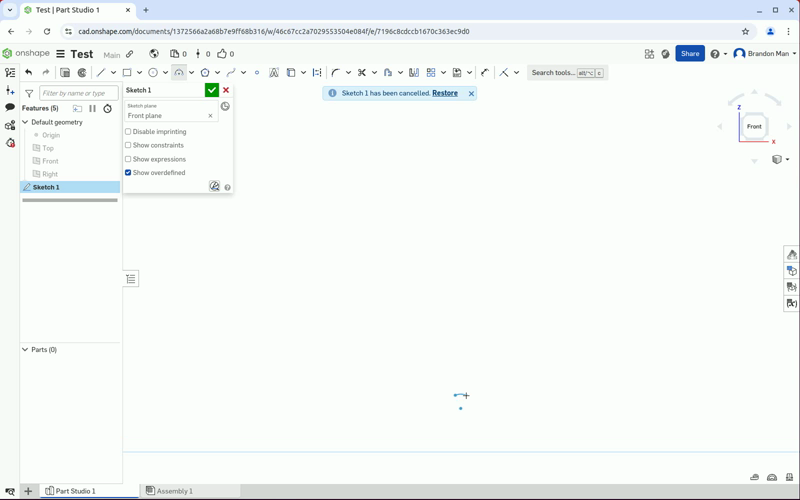
scroll(6)
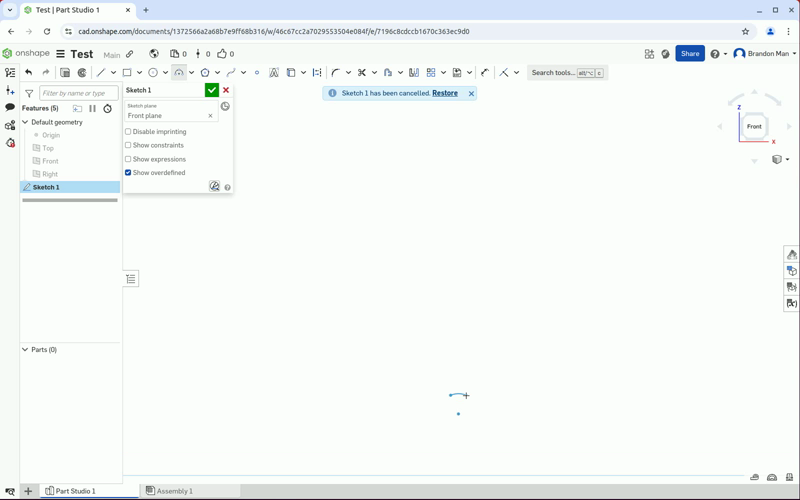
scroll(6)
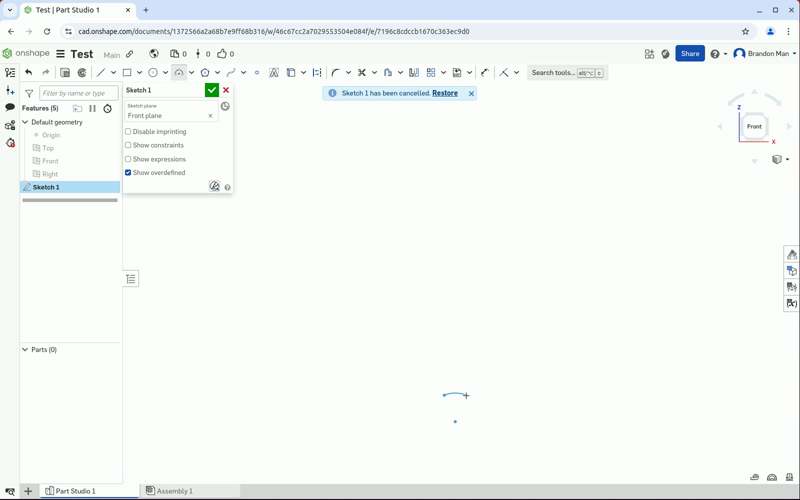
scroll(6)
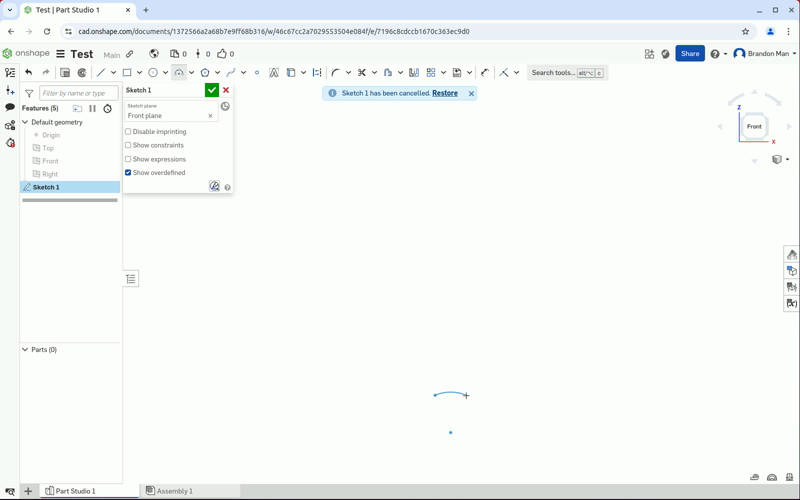
scroll(6)
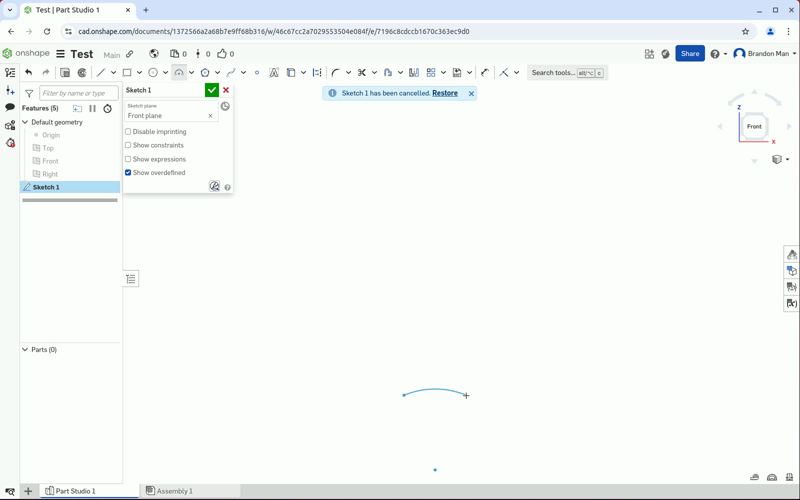
click(466, 395)
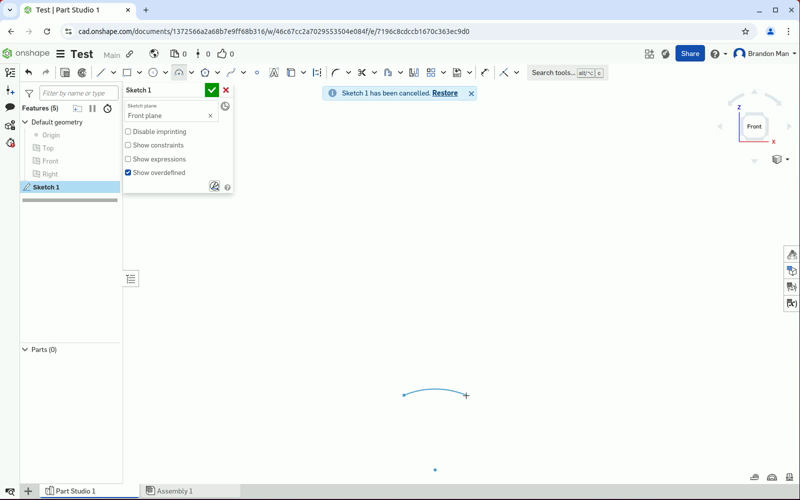
scroll(-6)
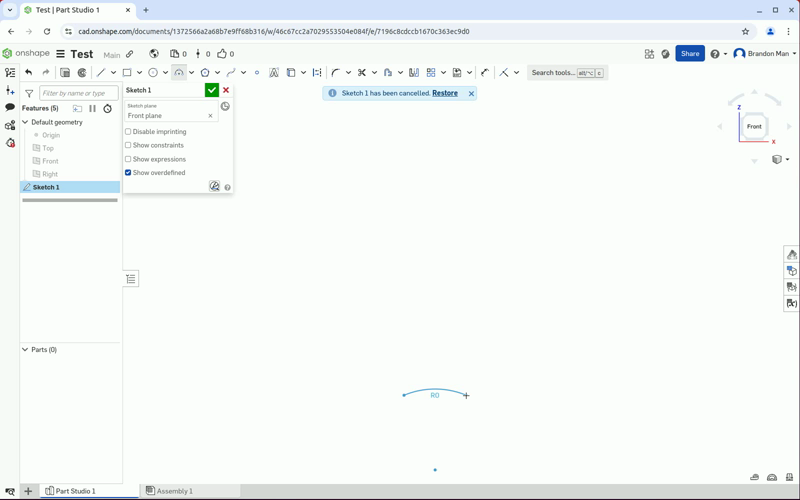
scroll(-6)
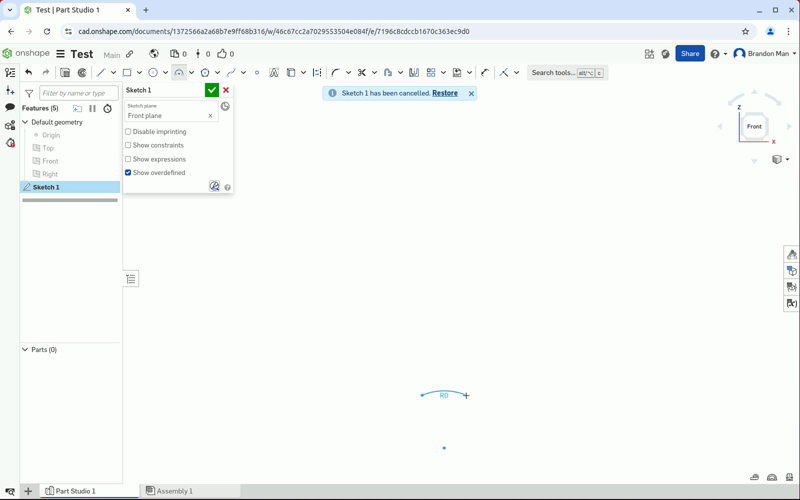
scroll(-6)
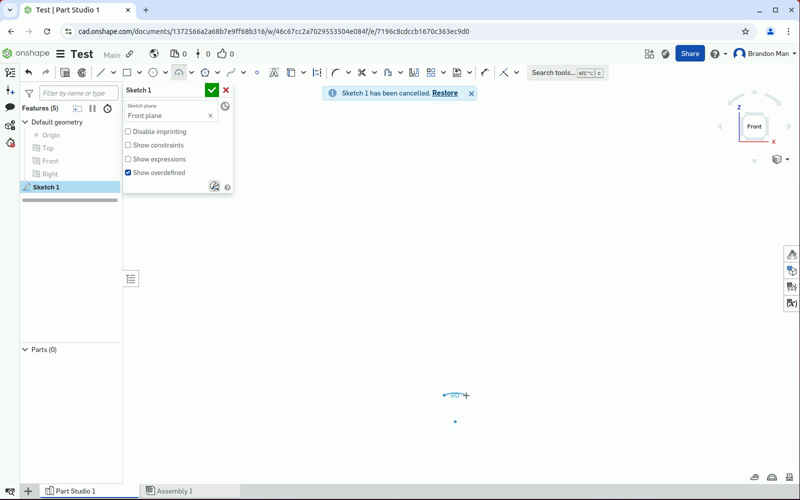
scroll(-6)
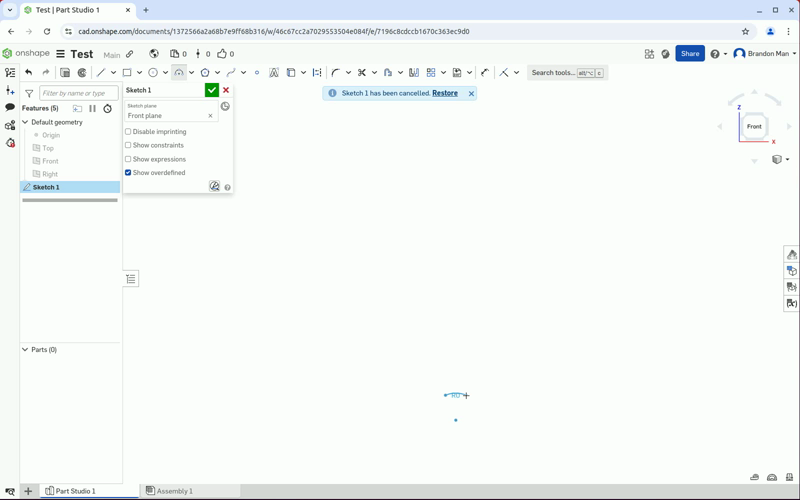
scroll(-6)
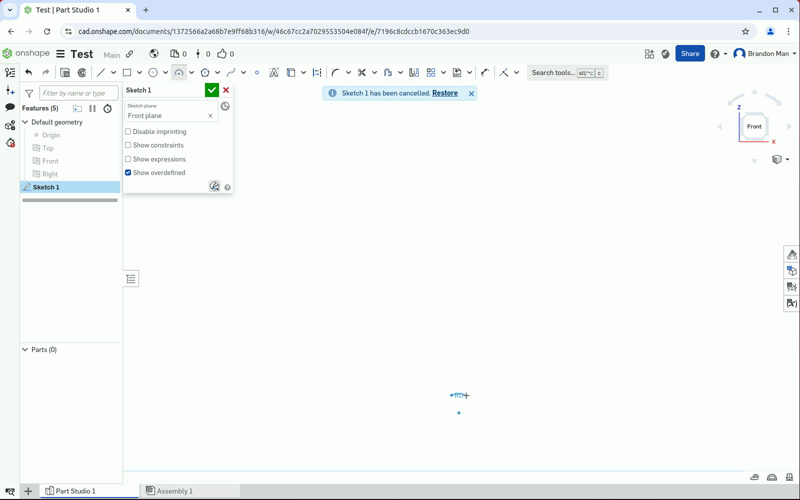
scroll(-6)
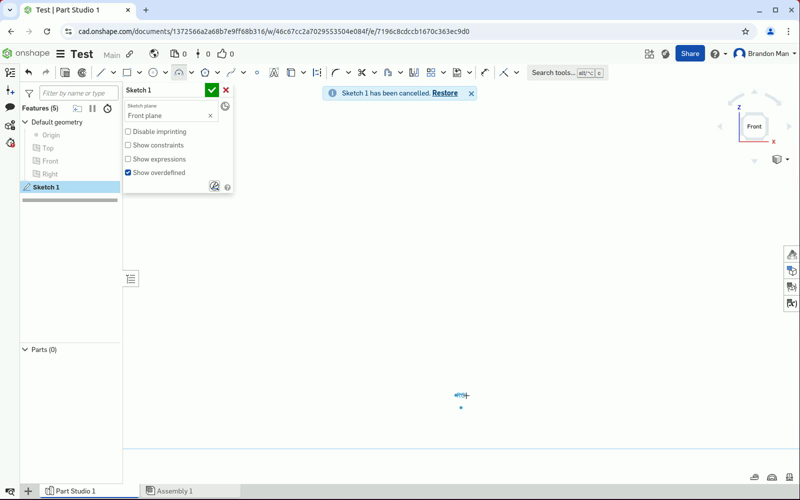
scroll(-6)
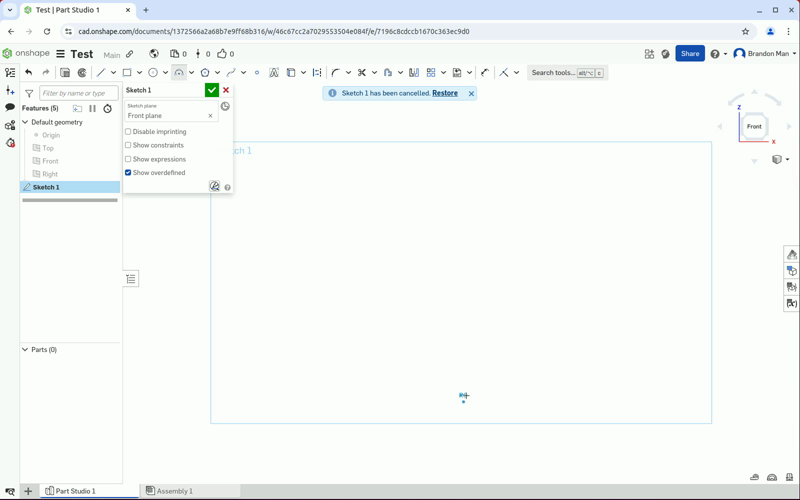
mouse_move(463, 396)
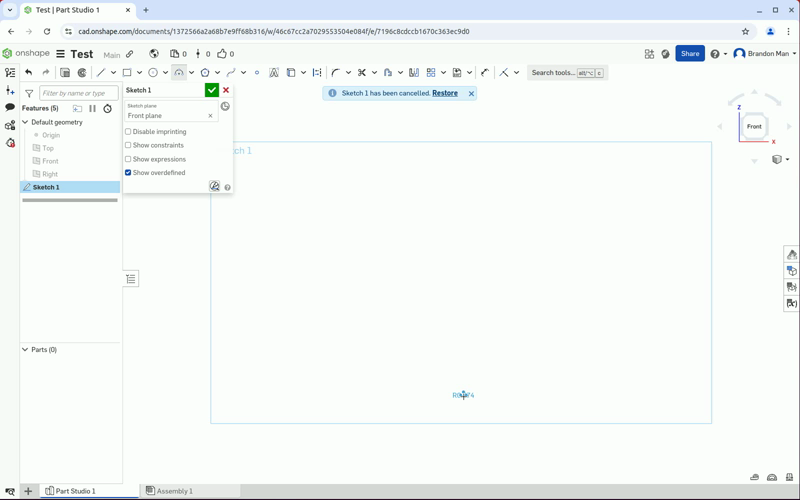
scroll(6)
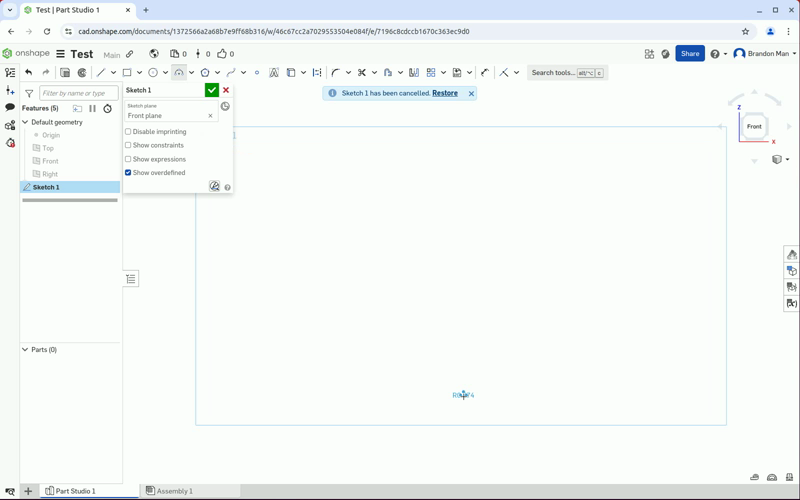
scroll(6)
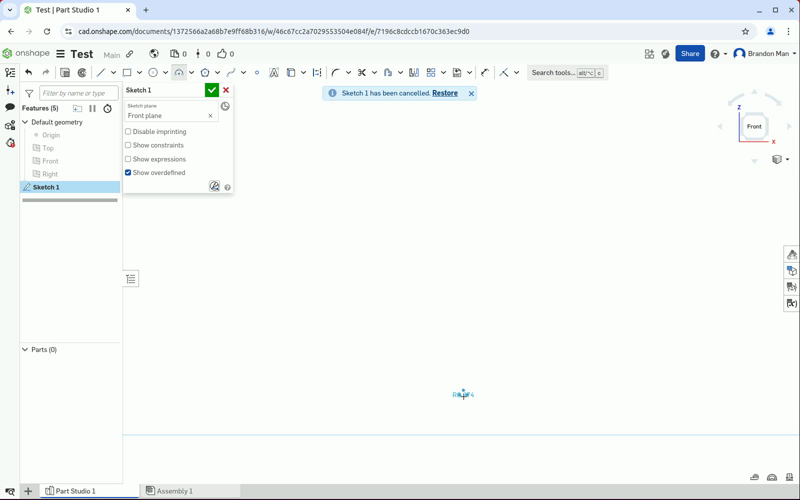
scroll(6)
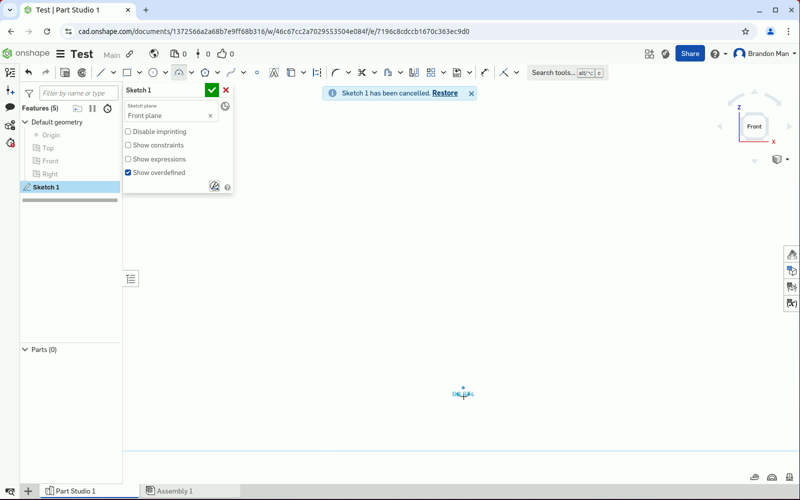
scroll(6)
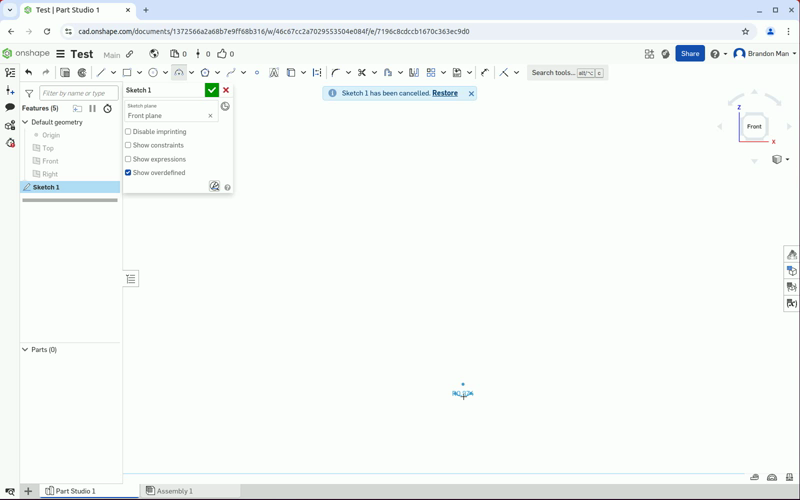
scroll(6)
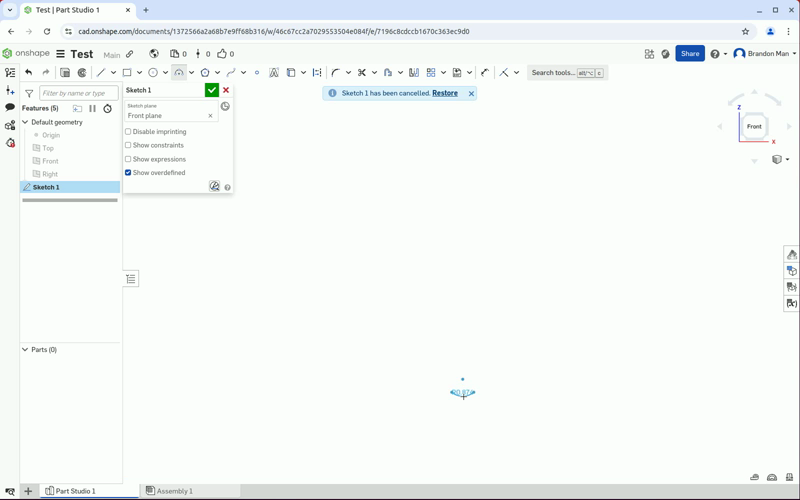
scroll(6)
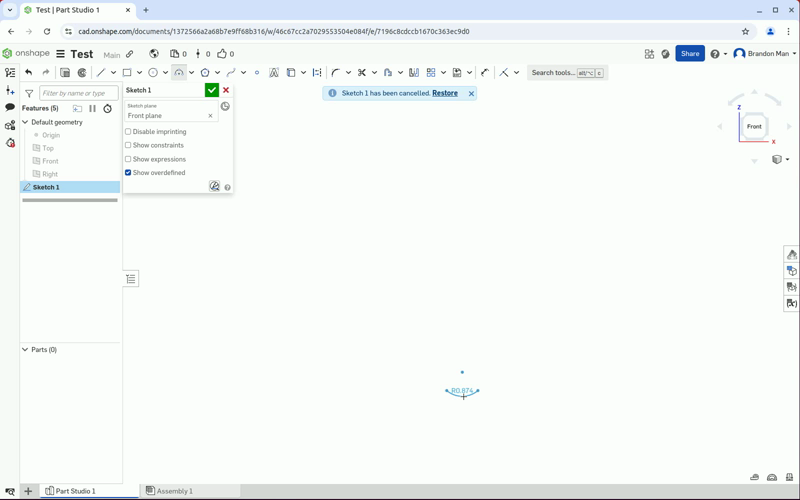
scroll(6)
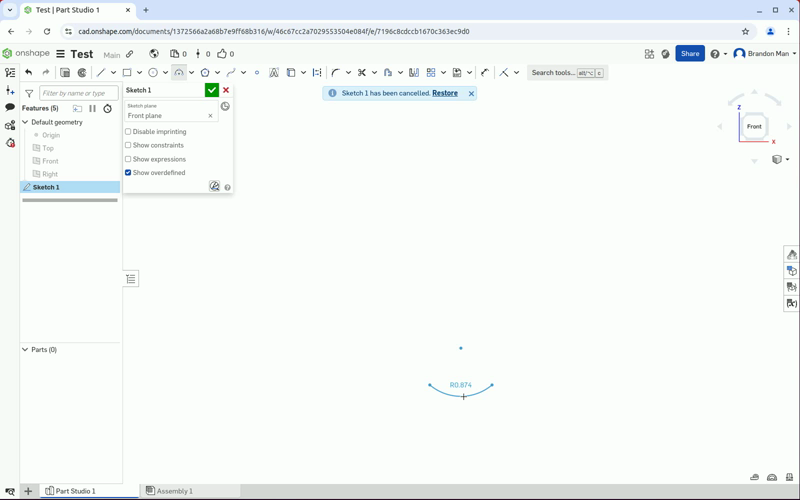
click(463, 396)
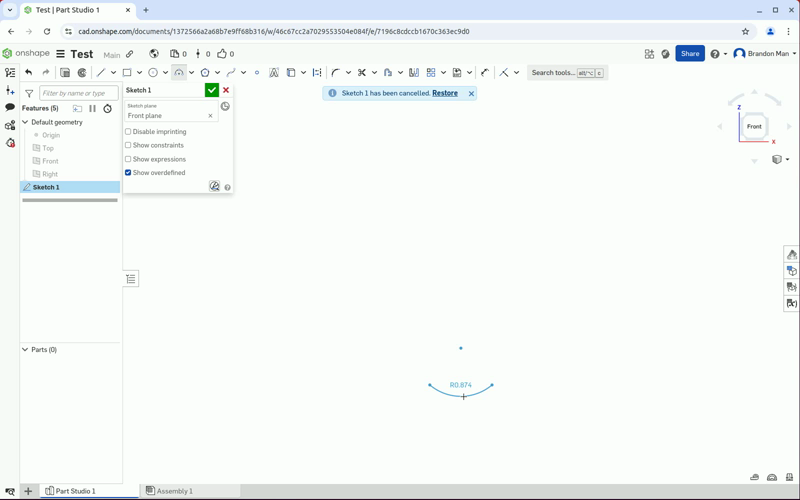
scroll(-6)
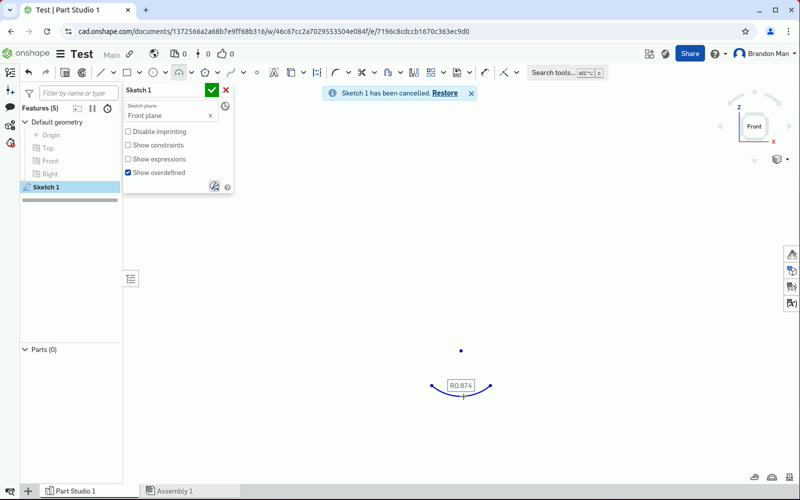
scroll(-6)
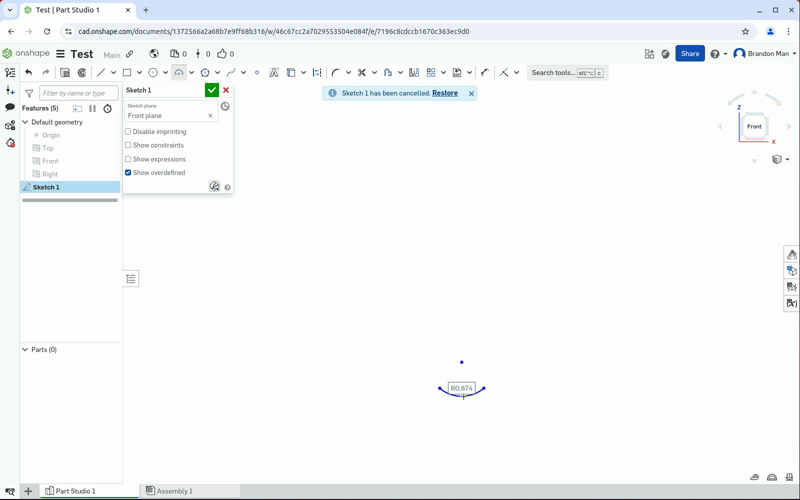
scroll(-6)
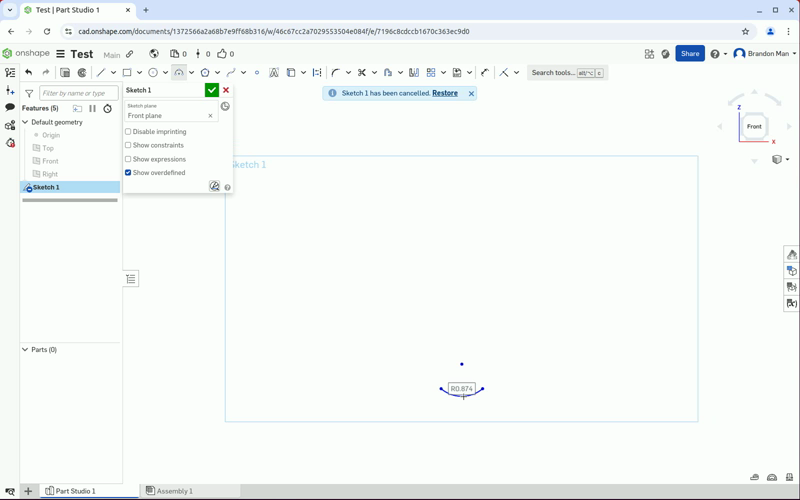
scroll(-6)
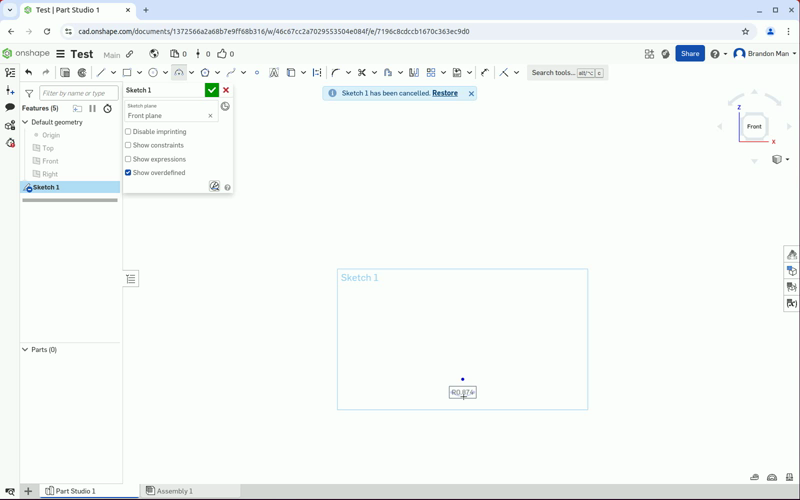
scroll(-6)
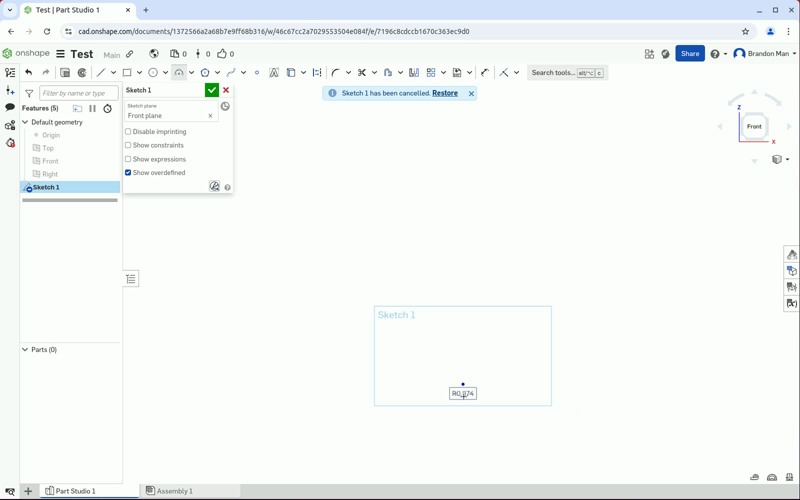
scroll(-6)
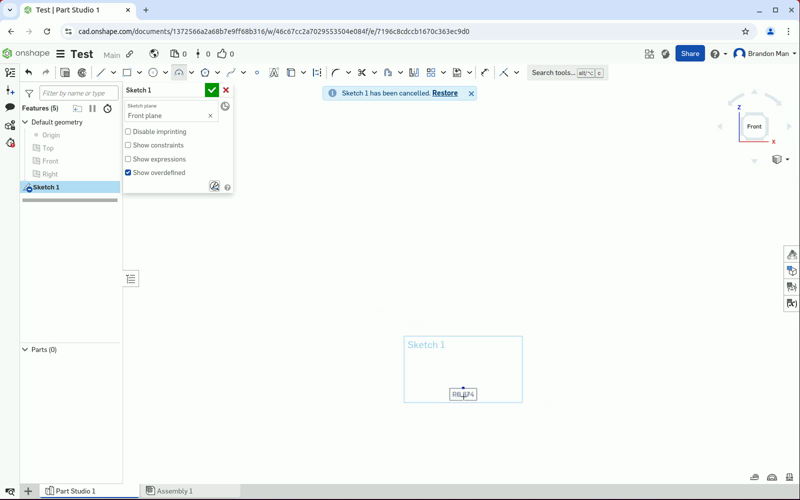
scroll(-6)
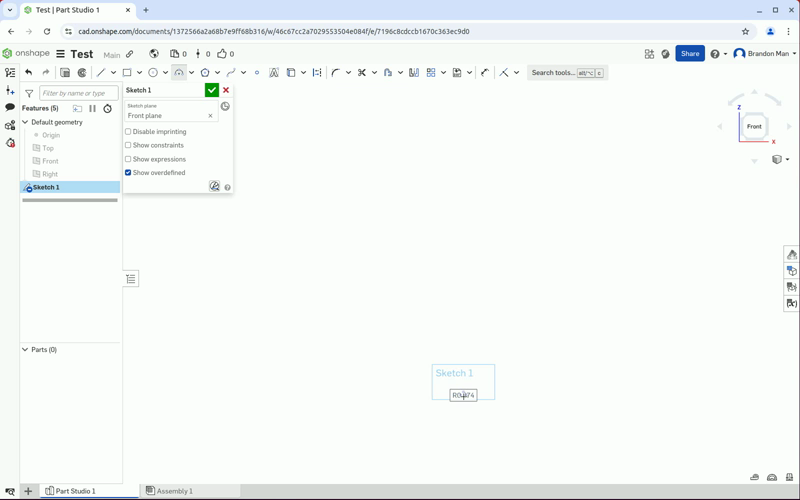
key_up(shift)
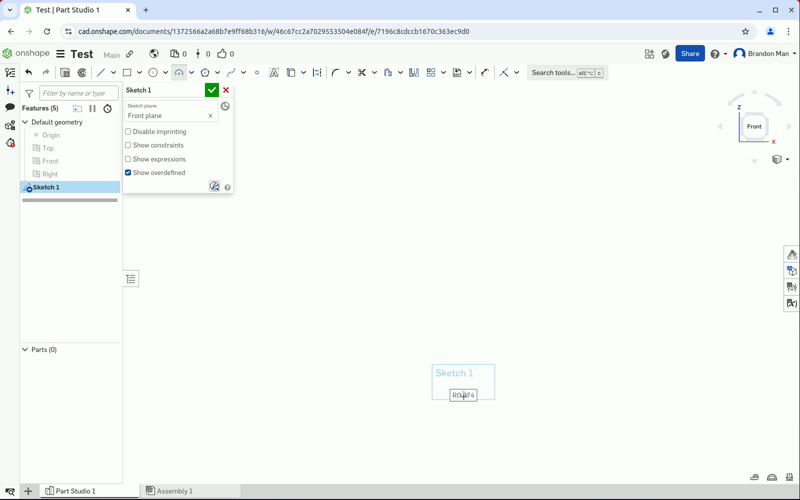
key(esc)
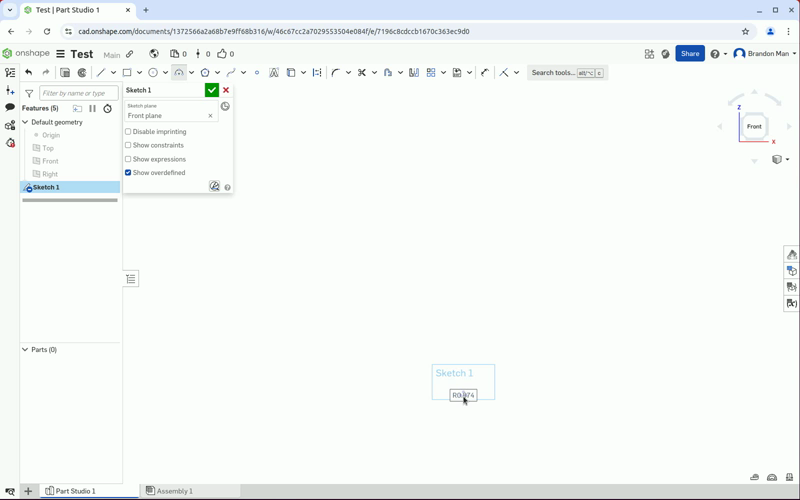
key(l)
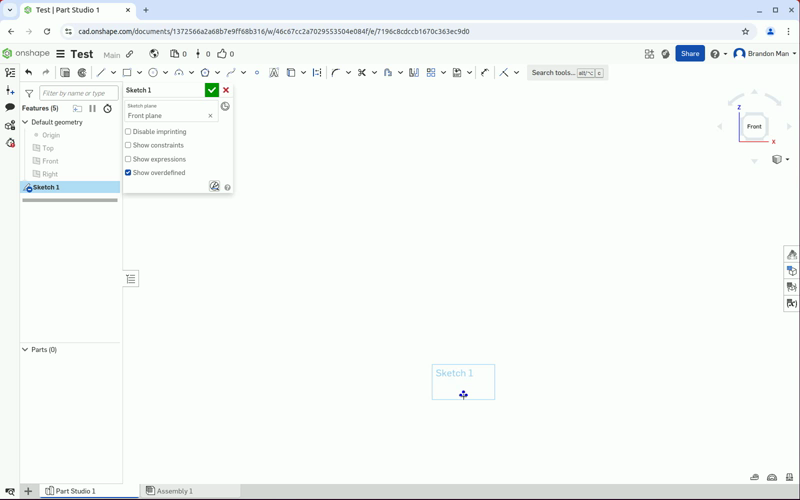
mouse_move(466, 395)
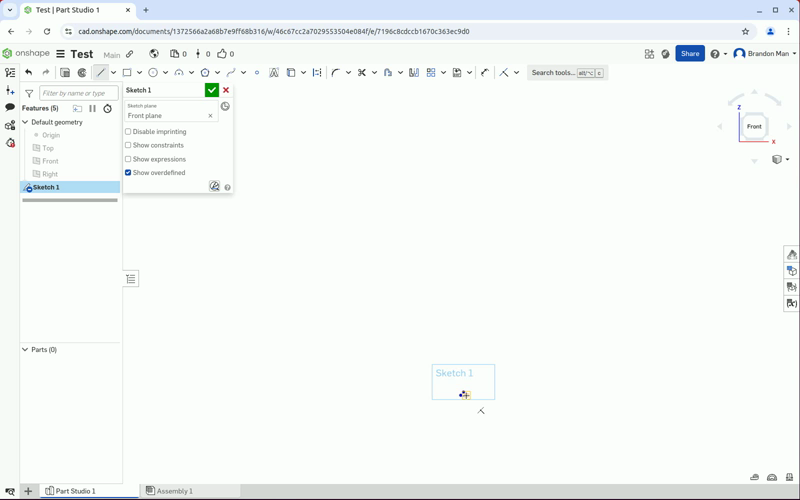
scroll(6)
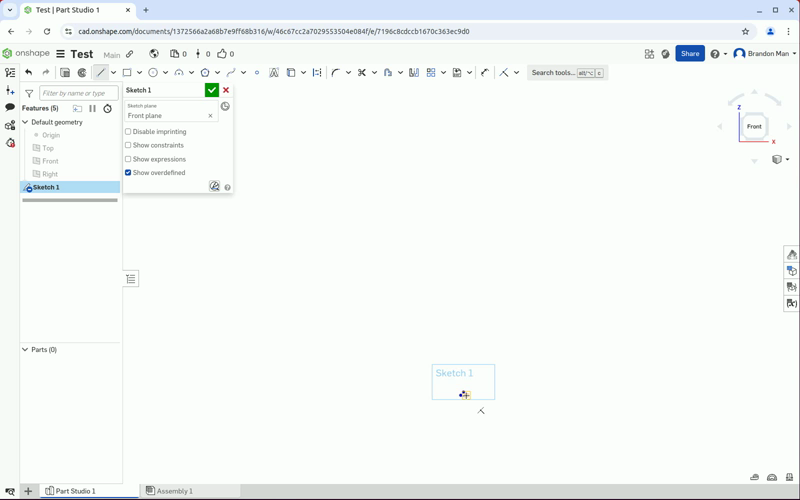
scroll(6)
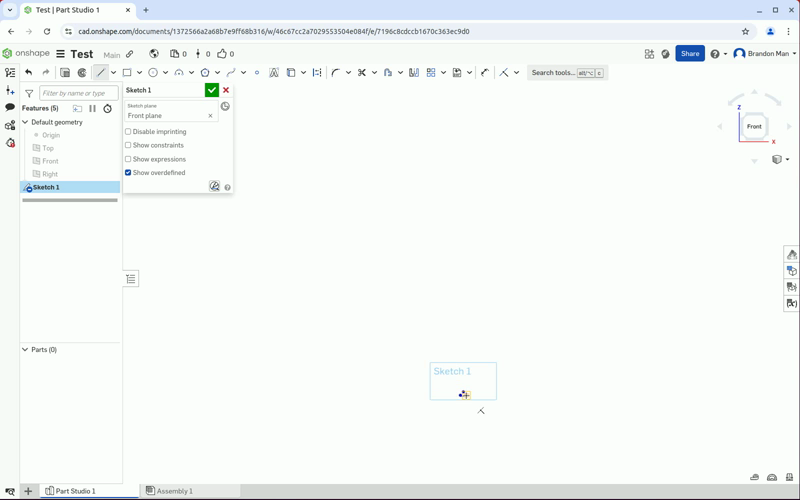
scroll(6)
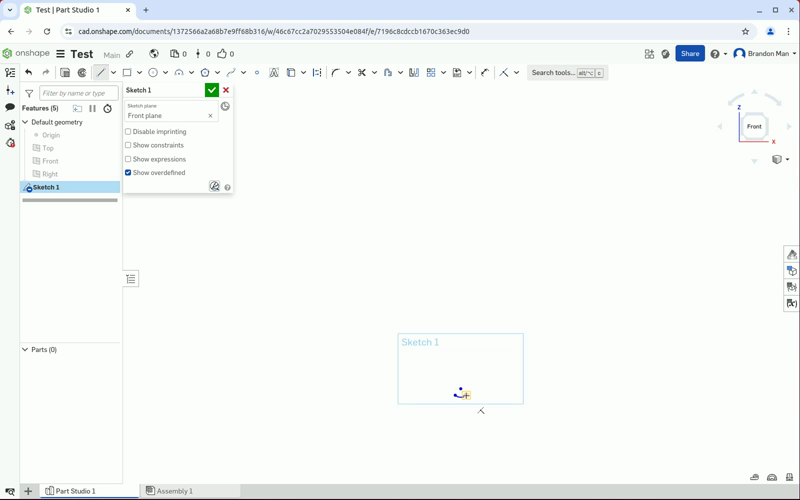
scroll(6)
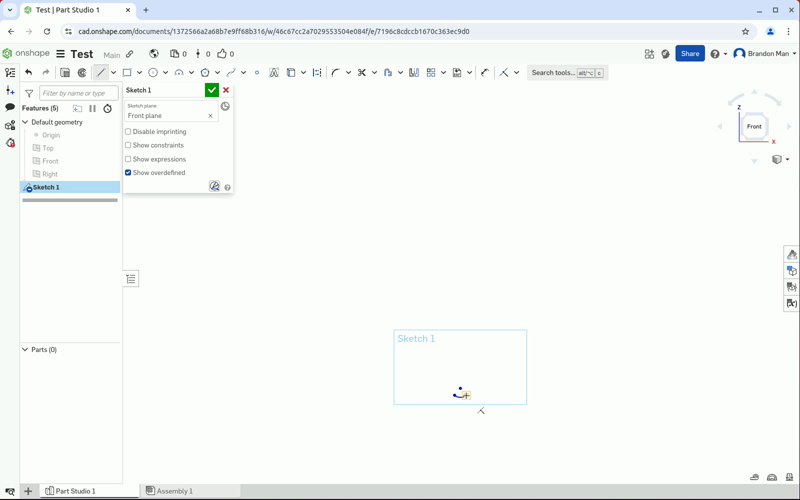
scroll(6)
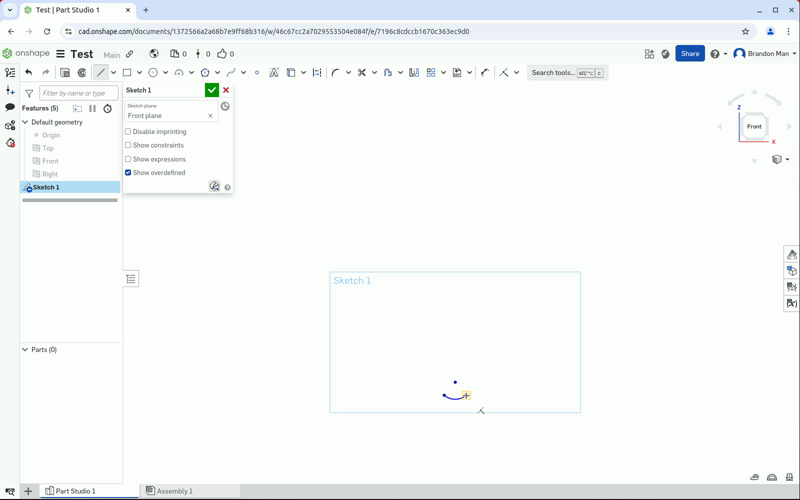
scroll(6)
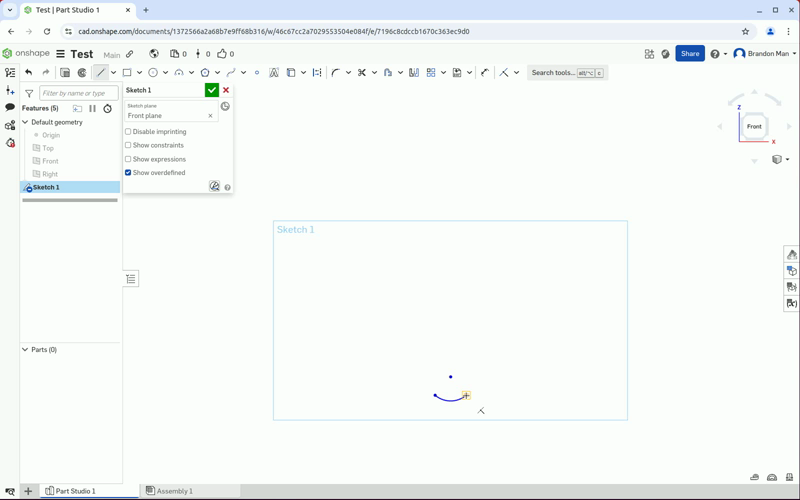
scroll(6)
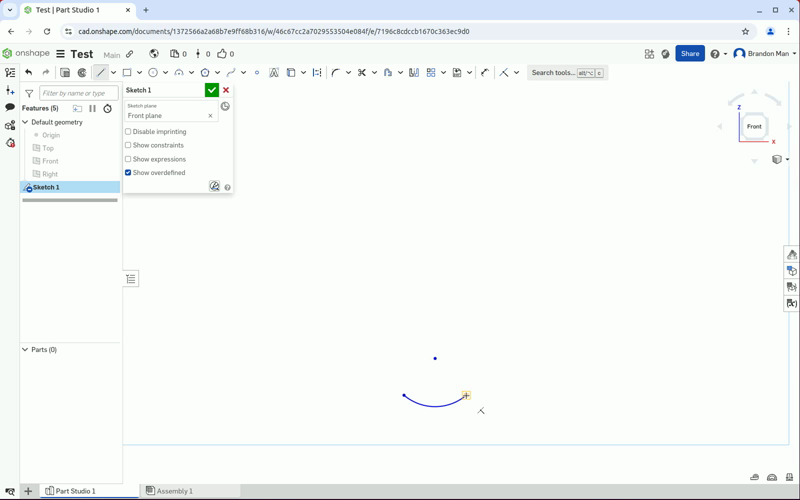
click(466, 395)
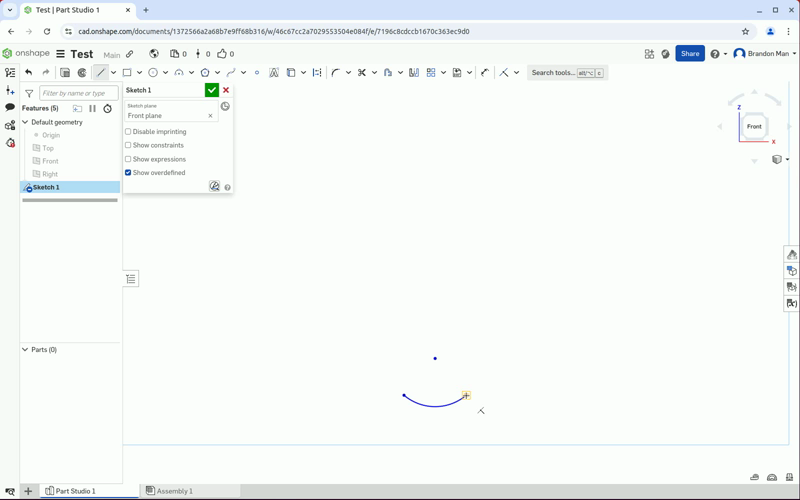
scroll(-6)
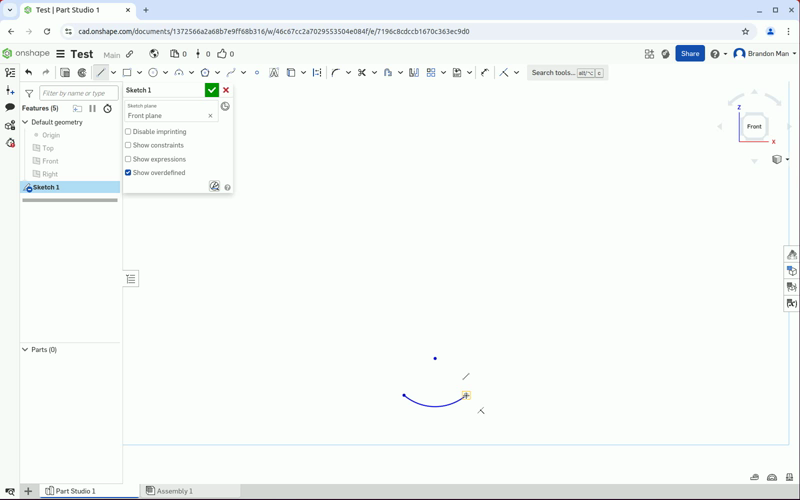
scroll(-6)
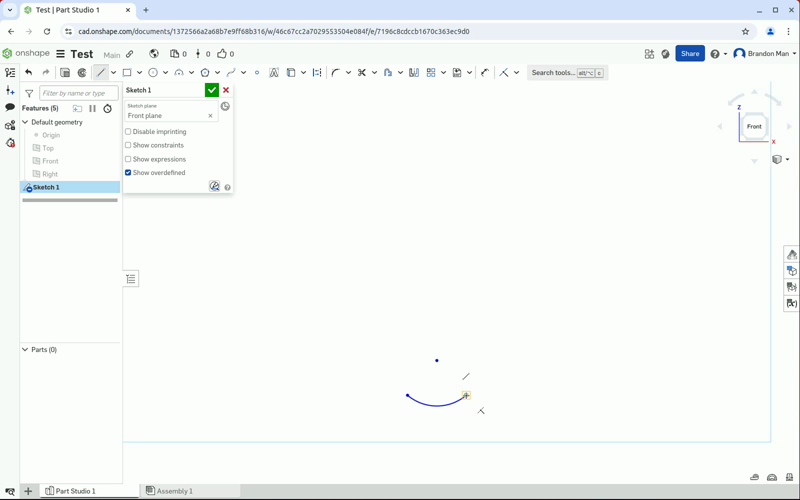
scroll(-6)
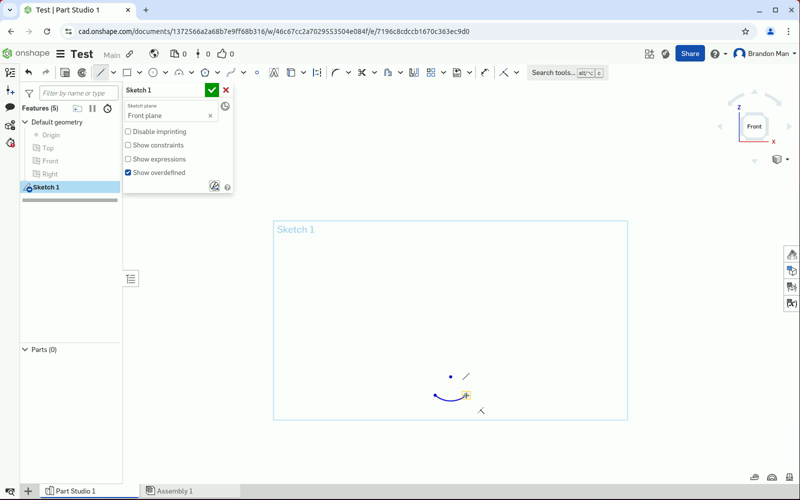
scroll(-6)
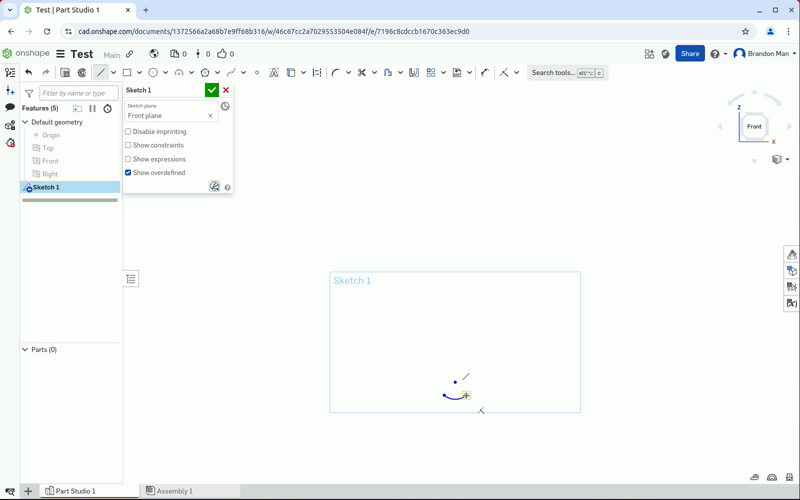
scroll(-6)
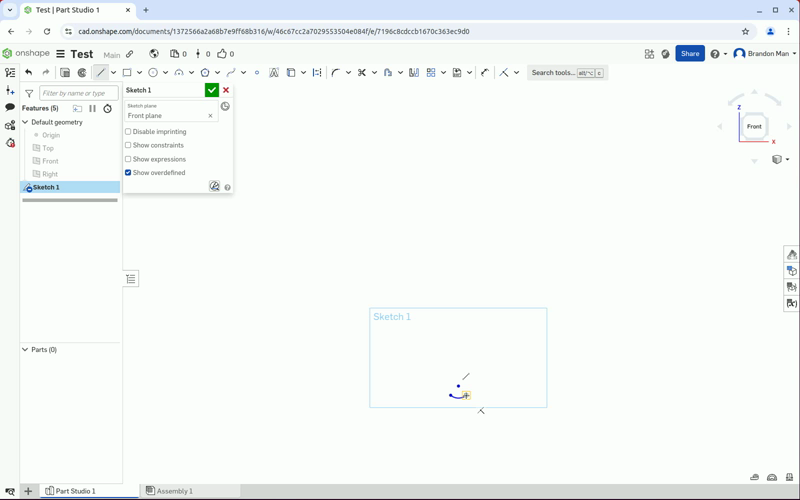
scroll(-6)
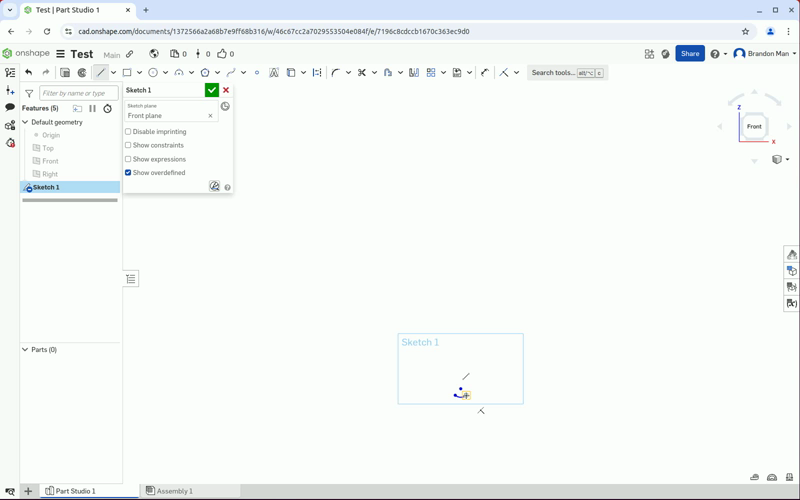
scroll(-6)
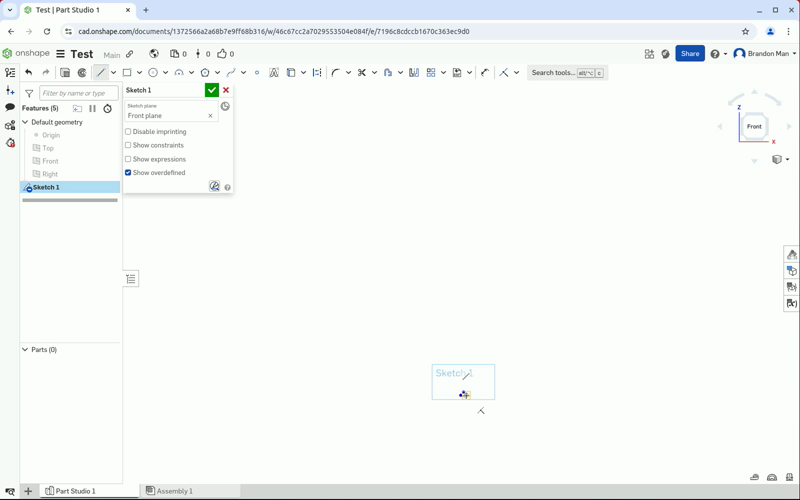
mouse_move(496, 395)
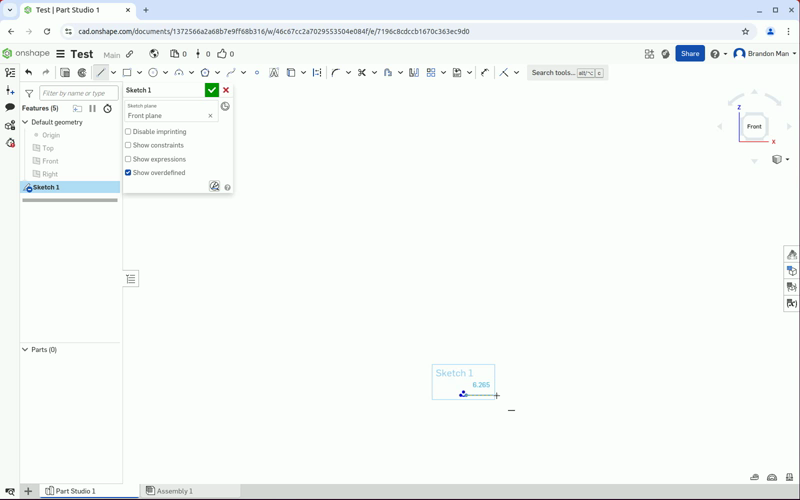
key_down(shift)
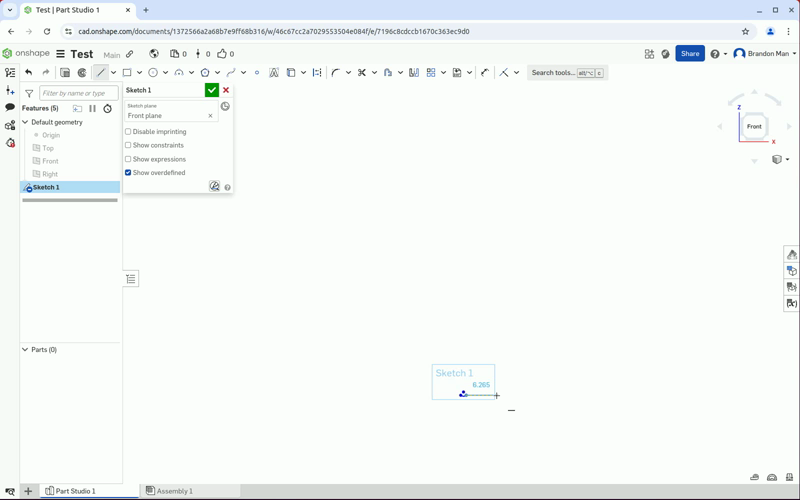
mouse_move(460, 395)
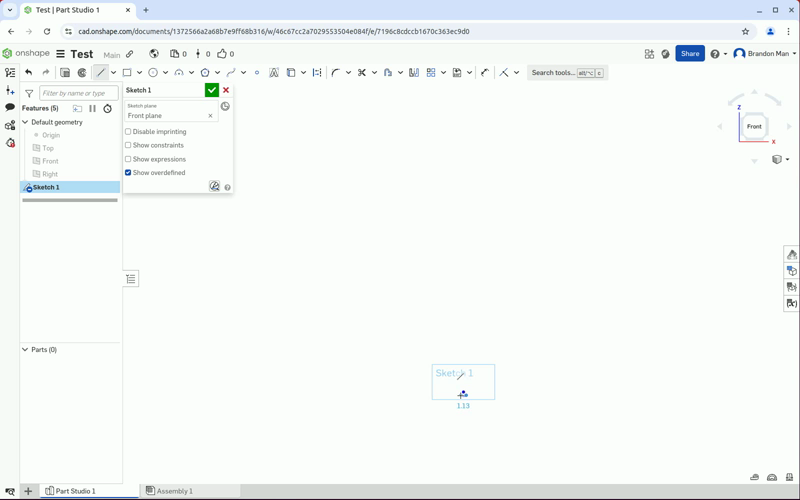
scroll(6)
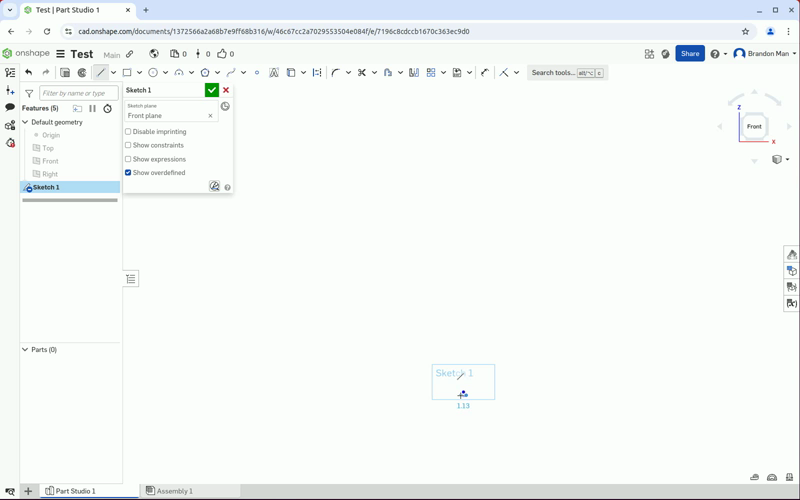
scroll(6)
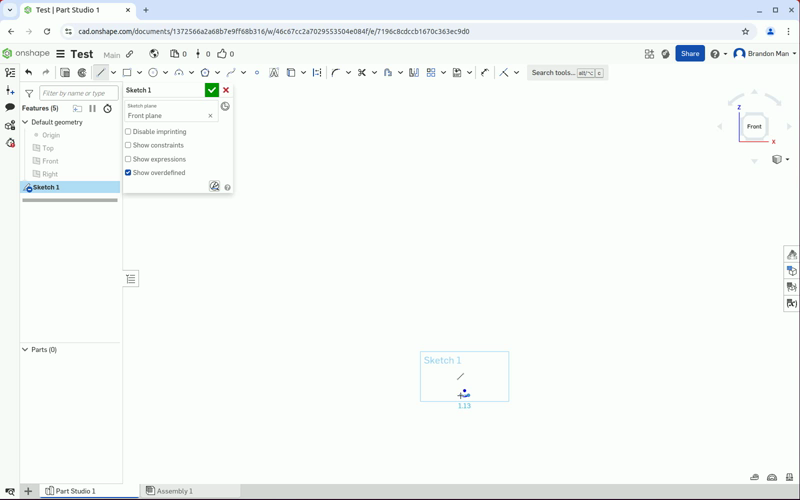
scroll(6)
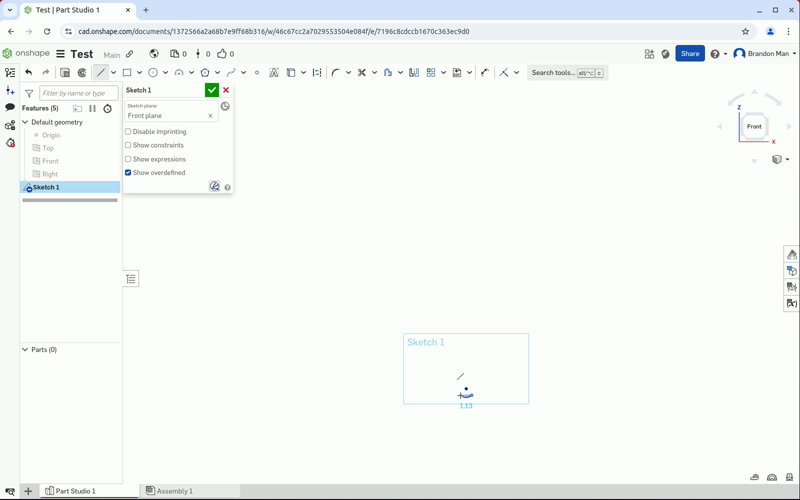
scroll(6)
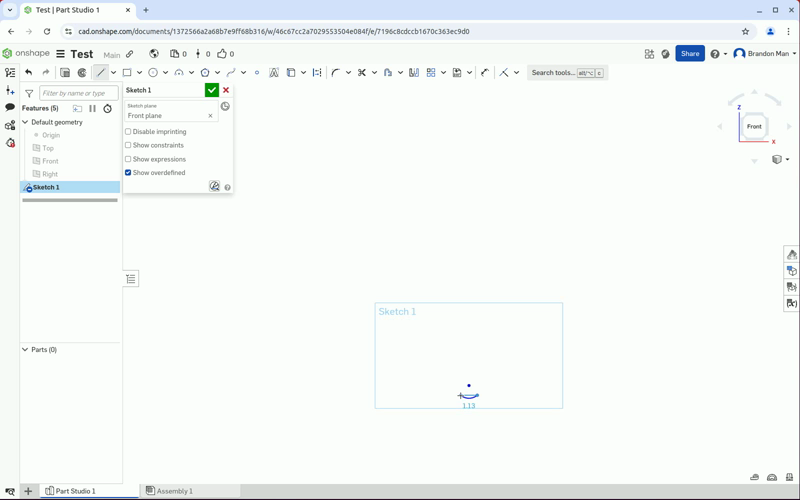
scroll(6)
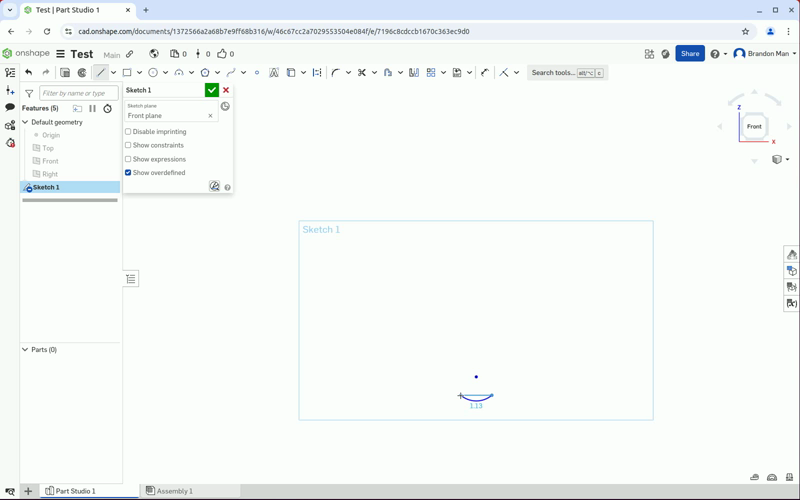
scroll(6)
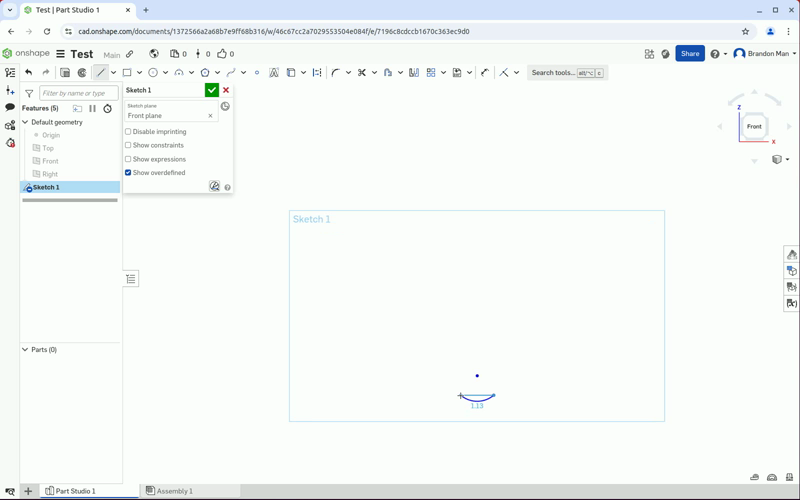
scroll(6)
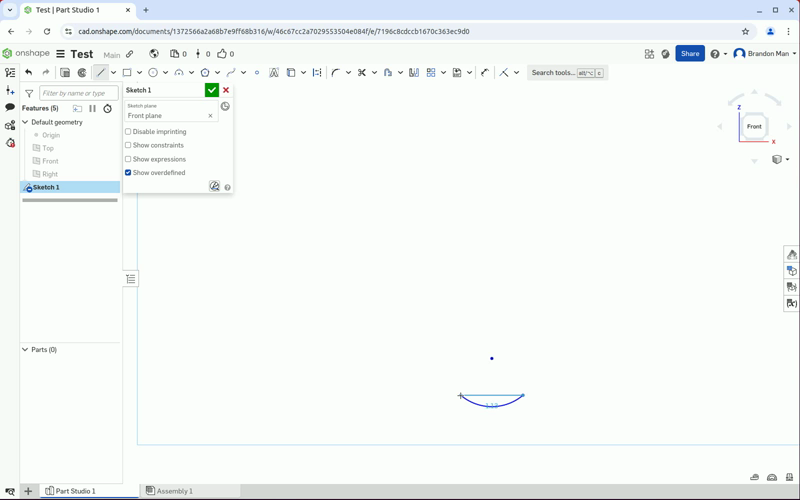
key_up(shift)
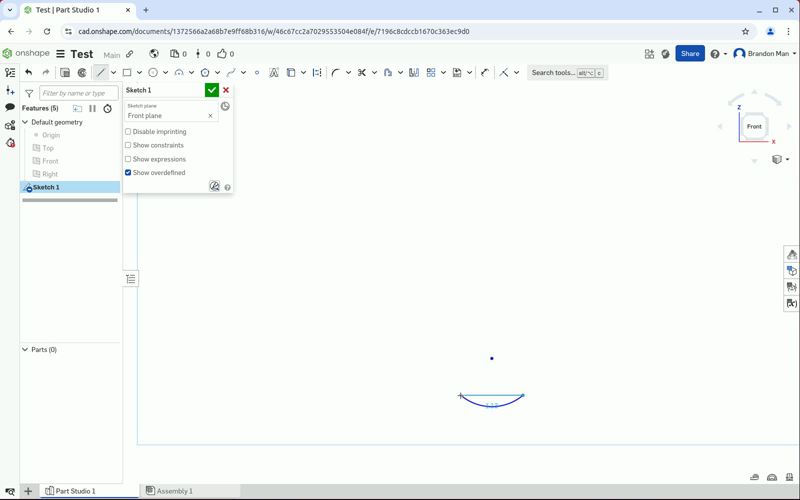
click(460, 395)
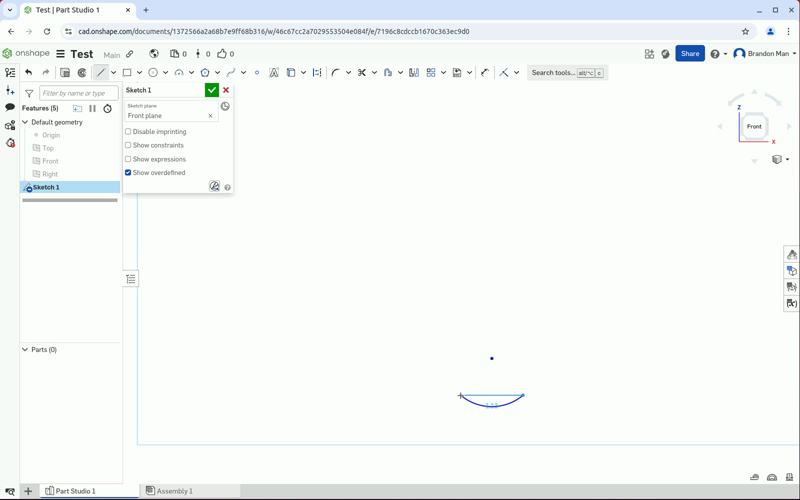
scroll(-6)
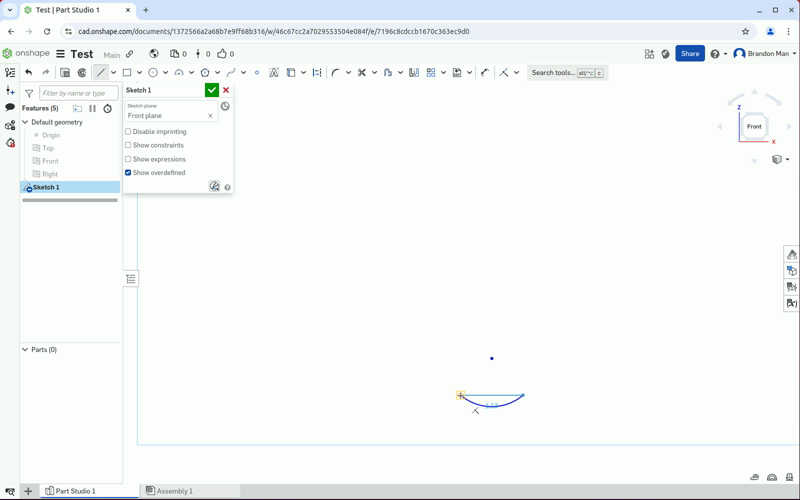
scroll(-6)
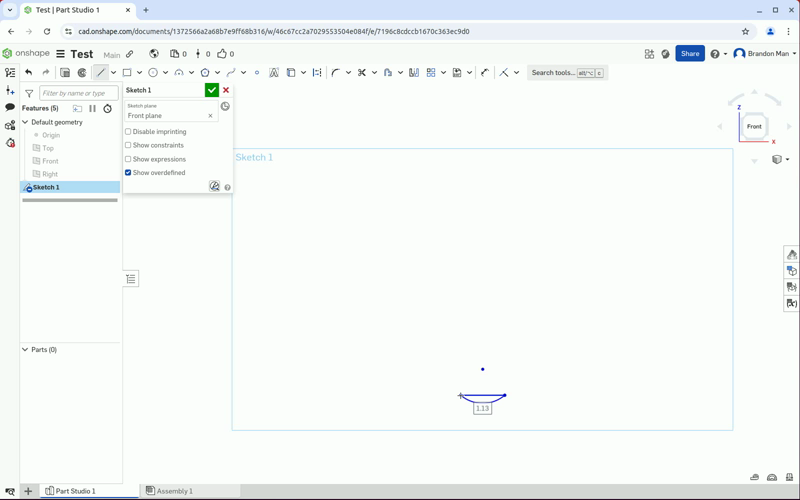
scroll(-6)
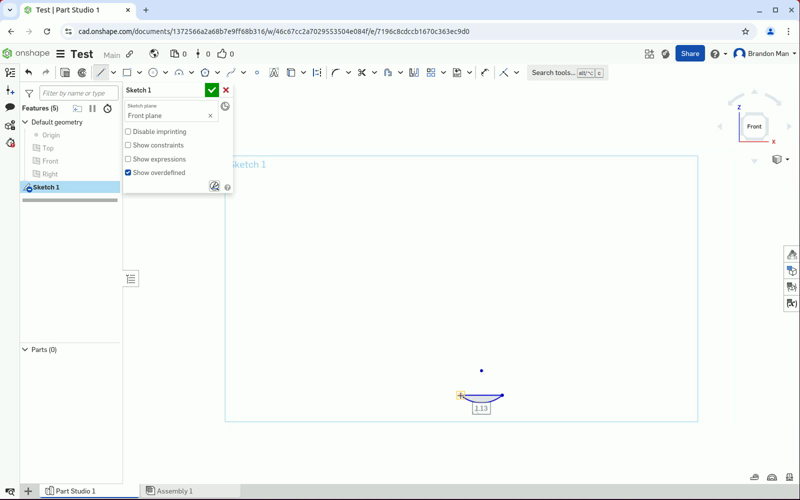
scroll(-6)
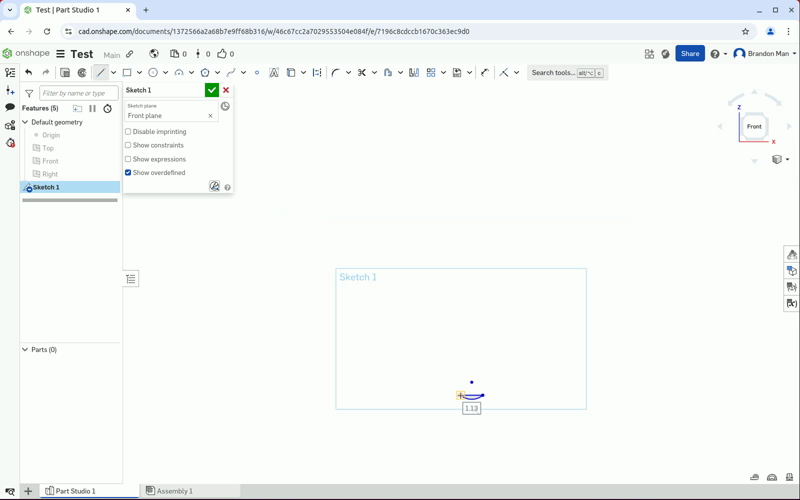
scroll(-6)
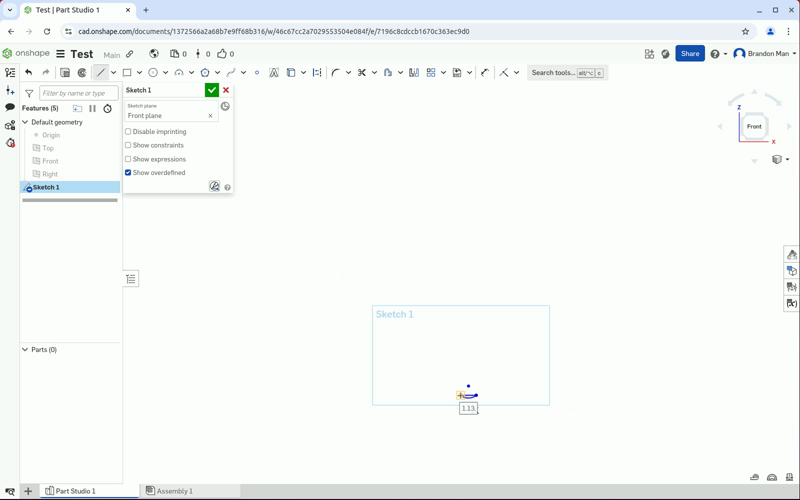
scroll(-6)
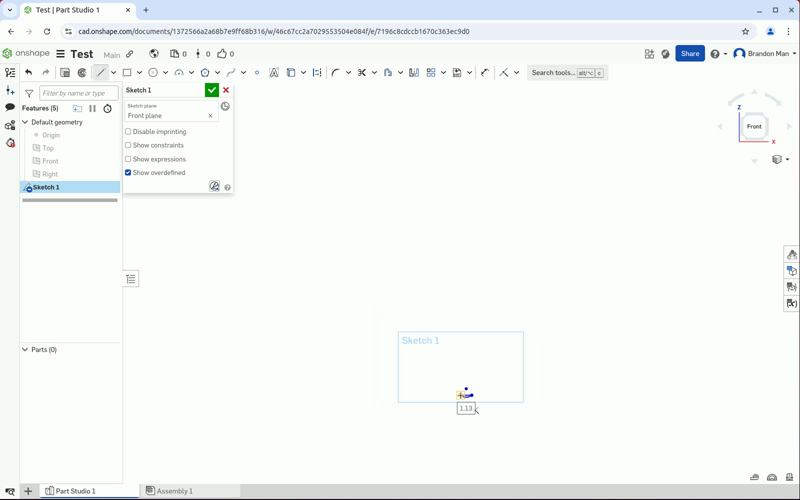
scroll(-6)
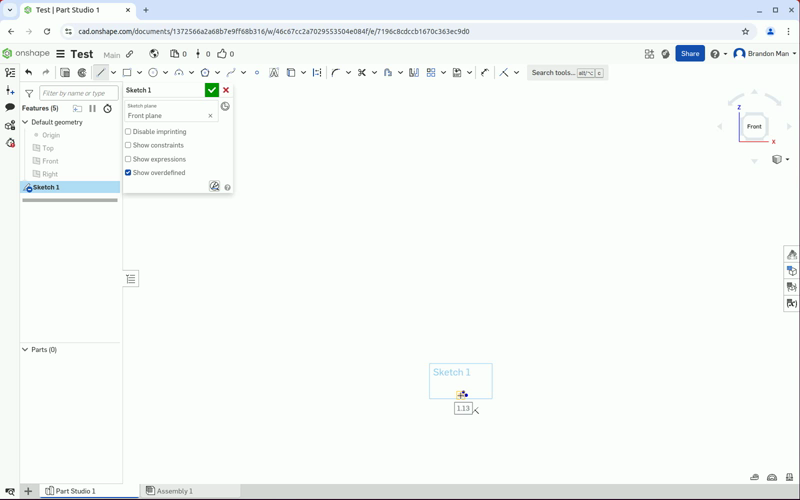
key(esc)
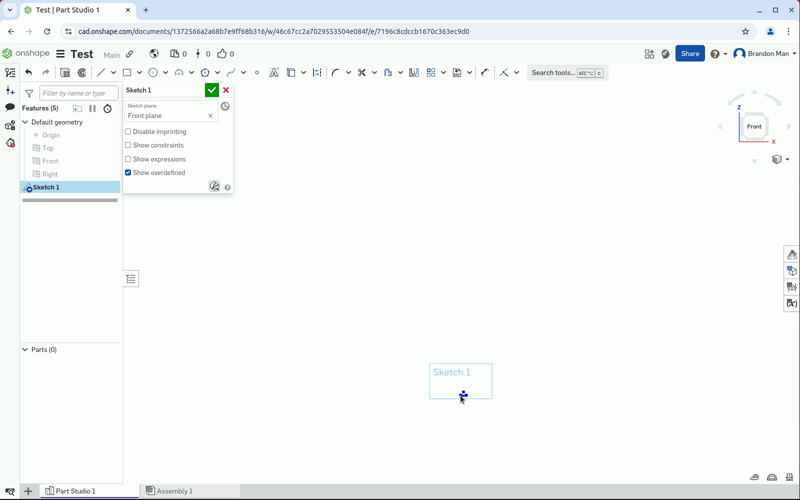
mouse_move(464, 395)
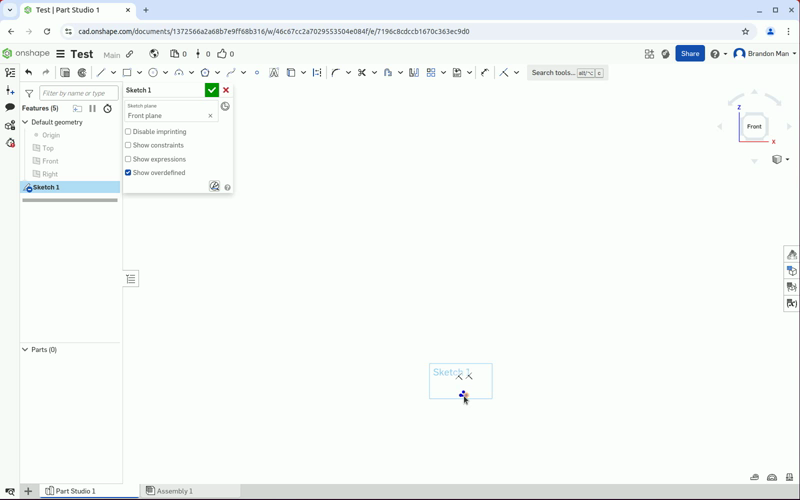
scroll(6)
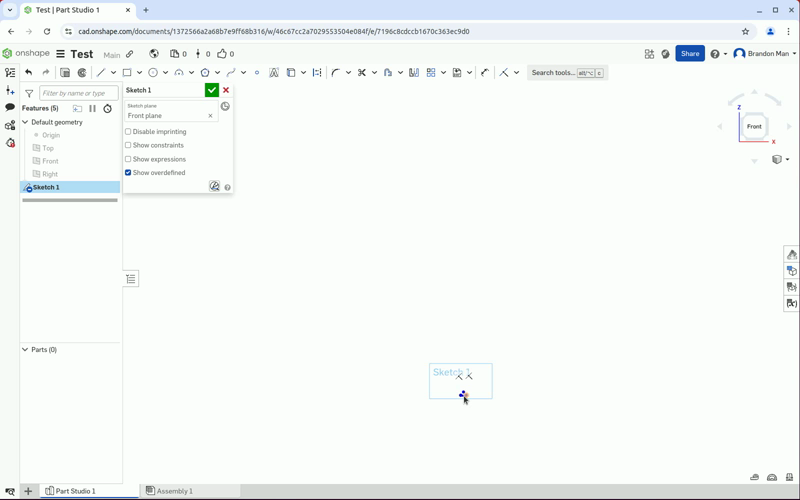
scroll(6)
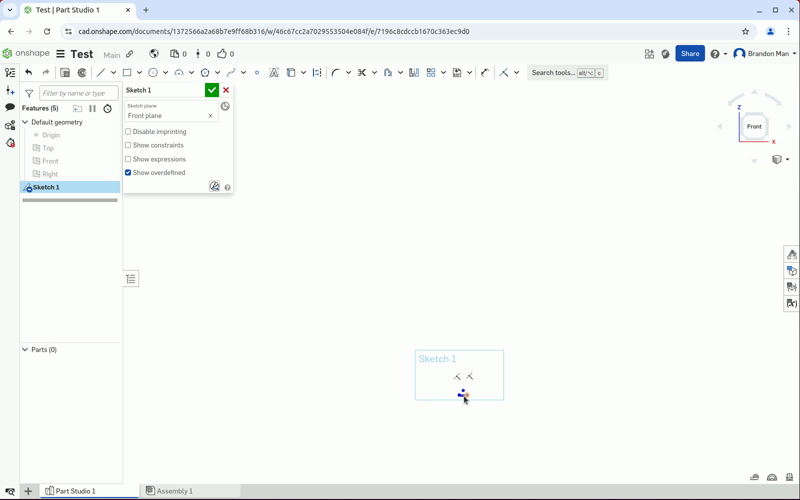
scroll(6)
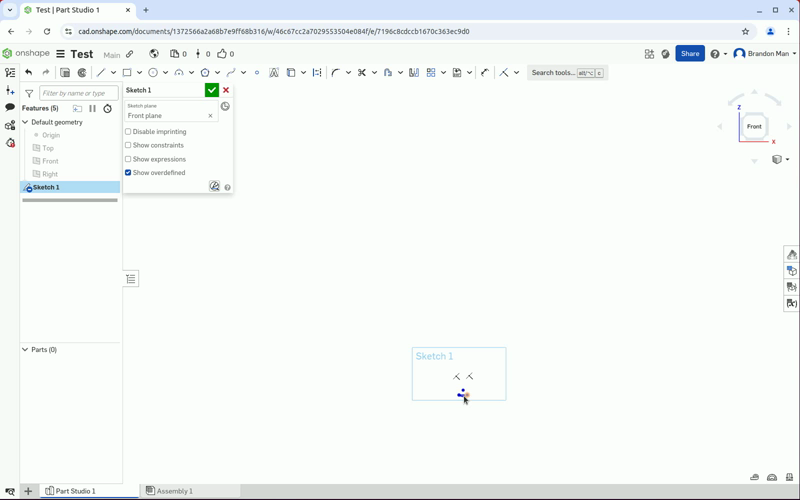
scroll(6)
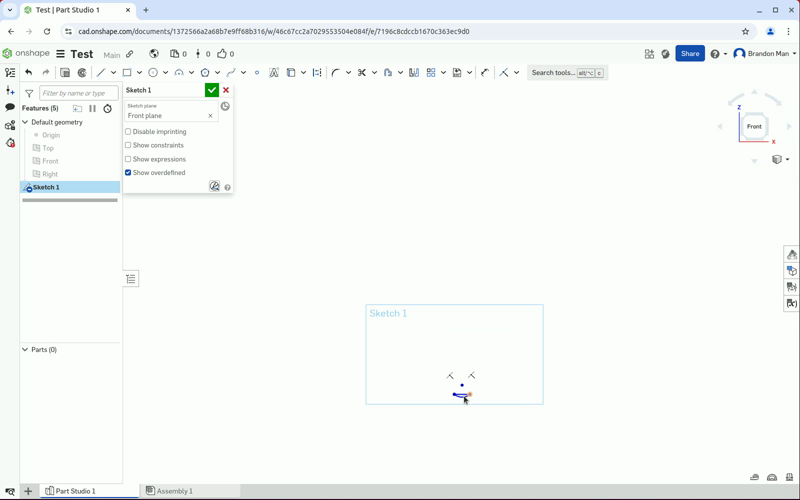
scroll(6)
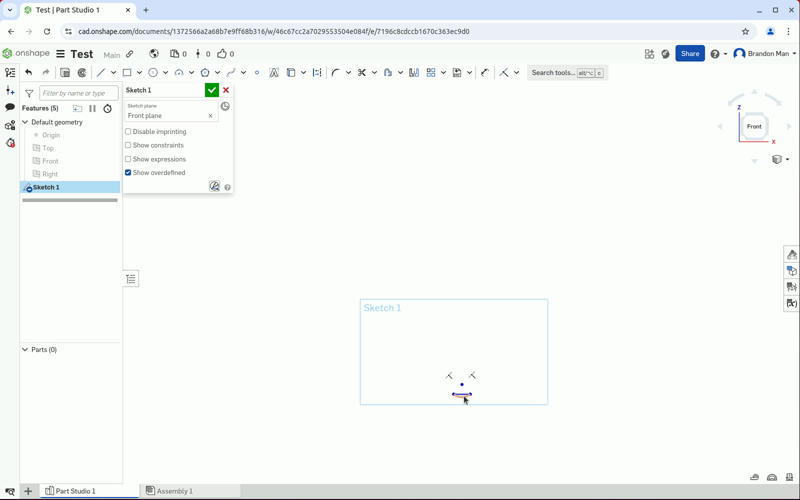
scroll(6)
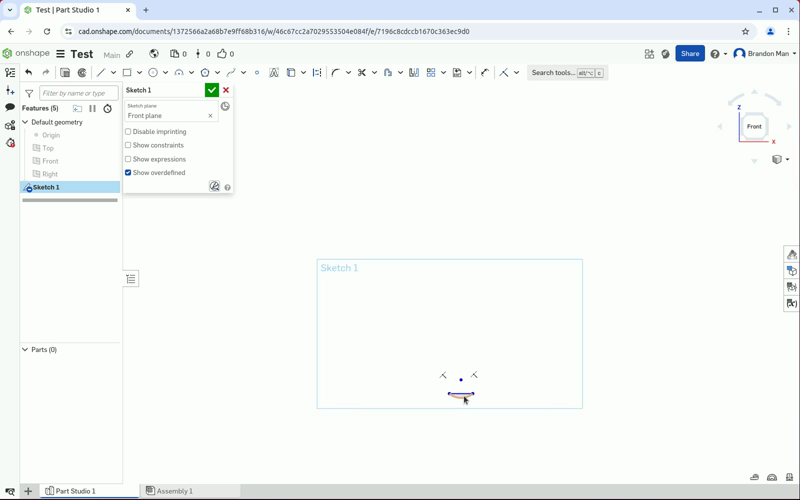
scroll(6)
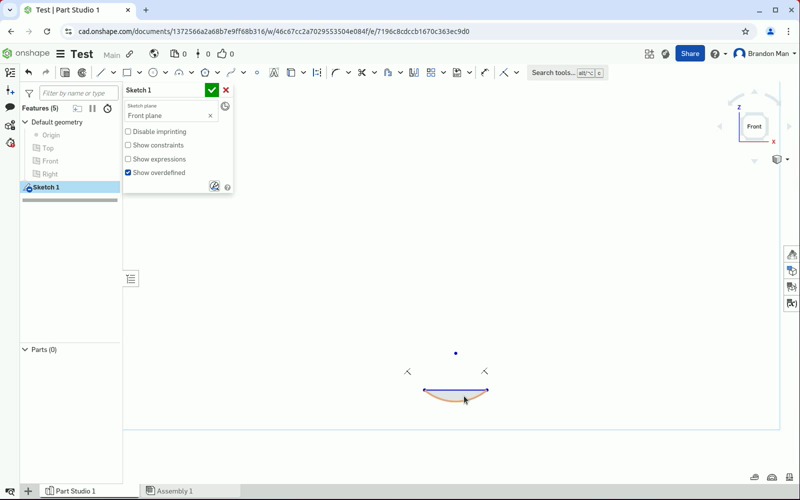
click(464, 395)
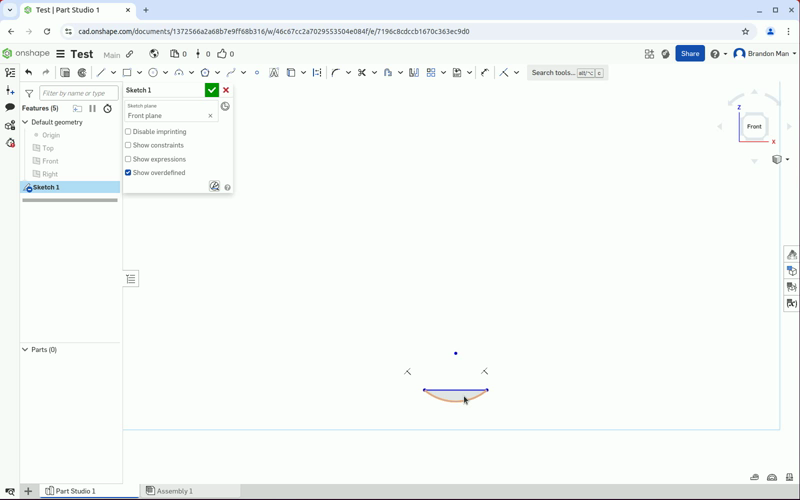
scroll(-6)
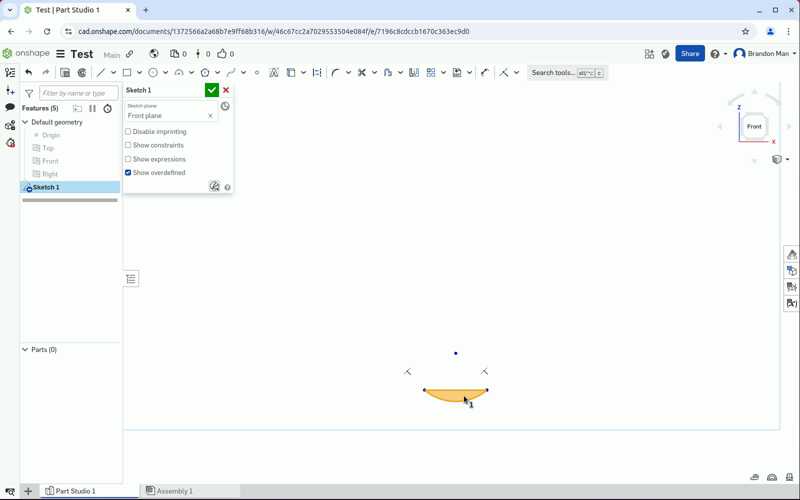
scroll(-6)
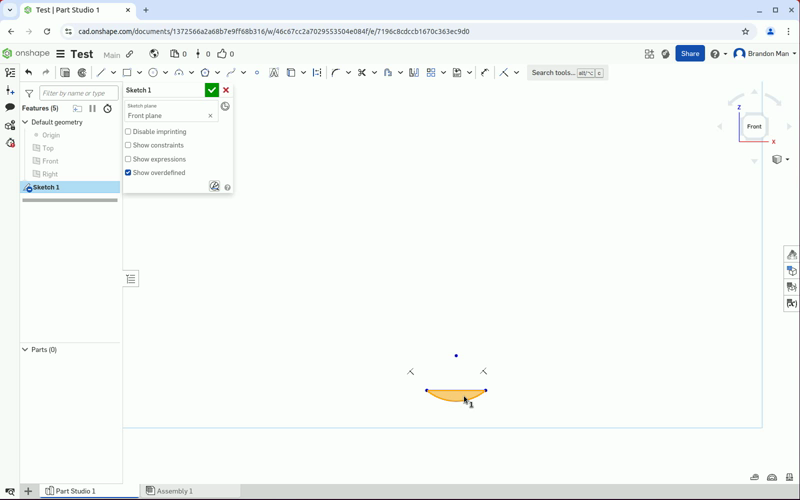
scroll(-6)
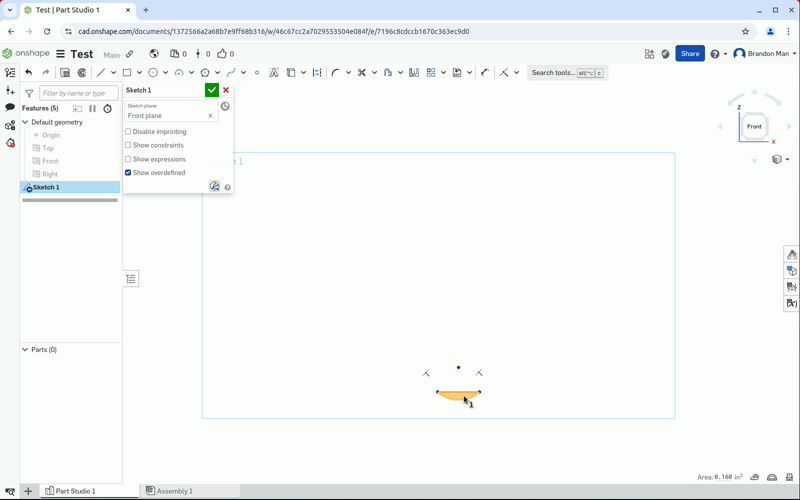
scroll(-6)
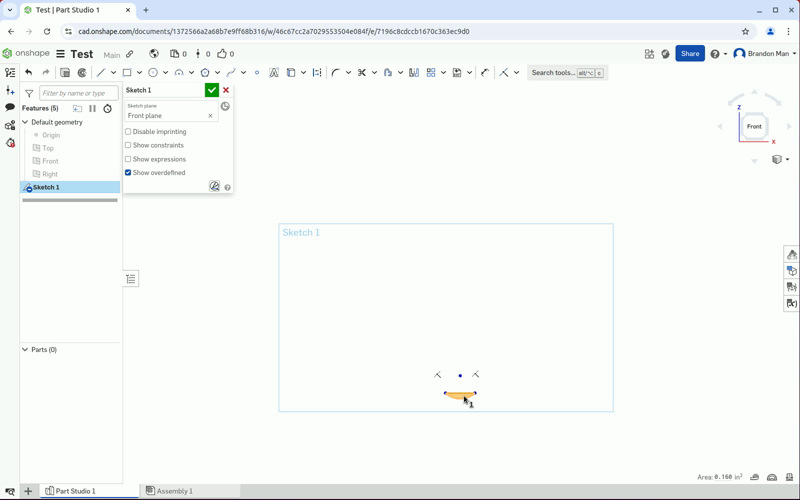
scroll(-6)
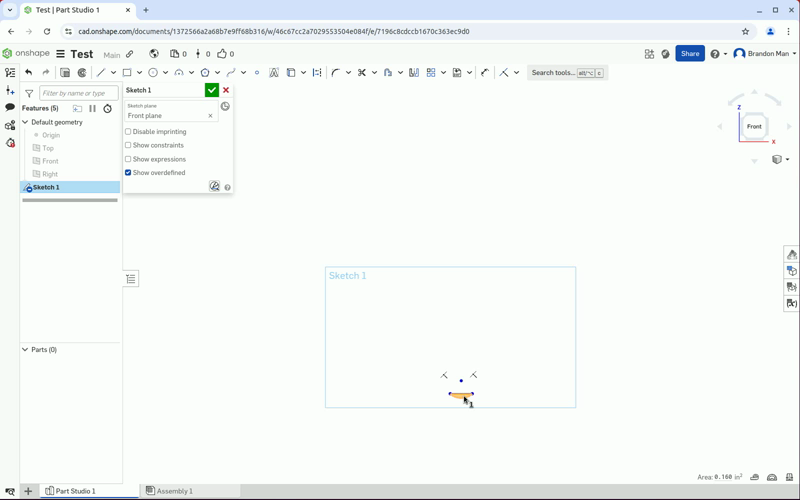
scroll(-6)
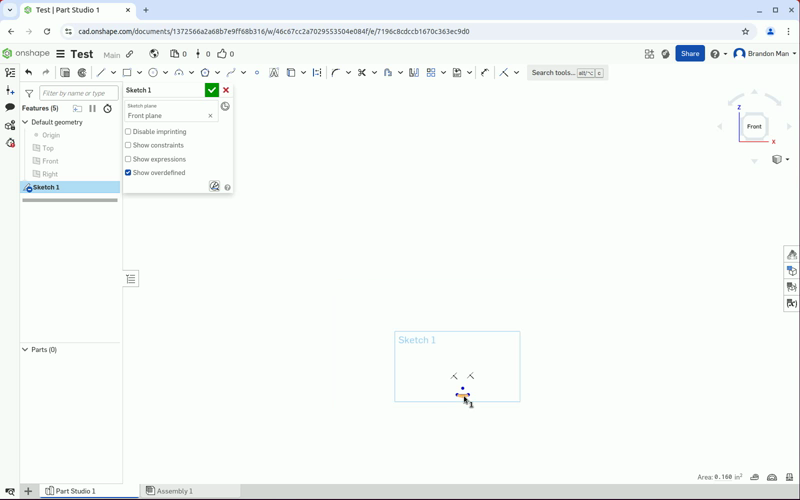
scroll(-6)
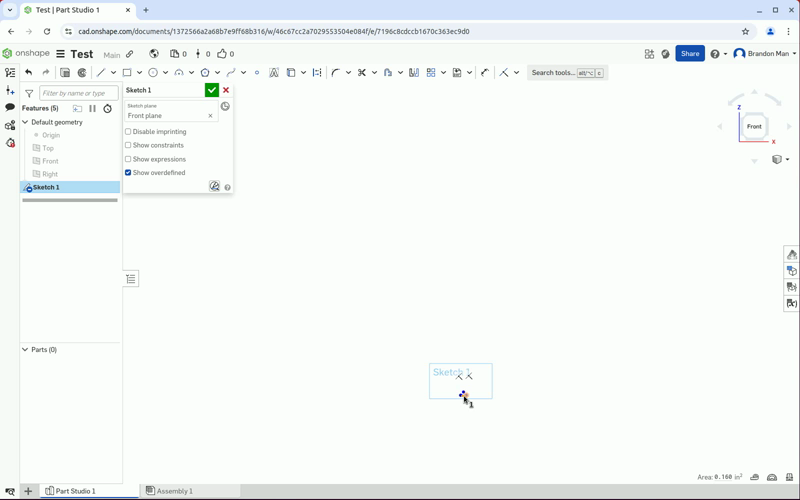
mouse_move(73, 352)
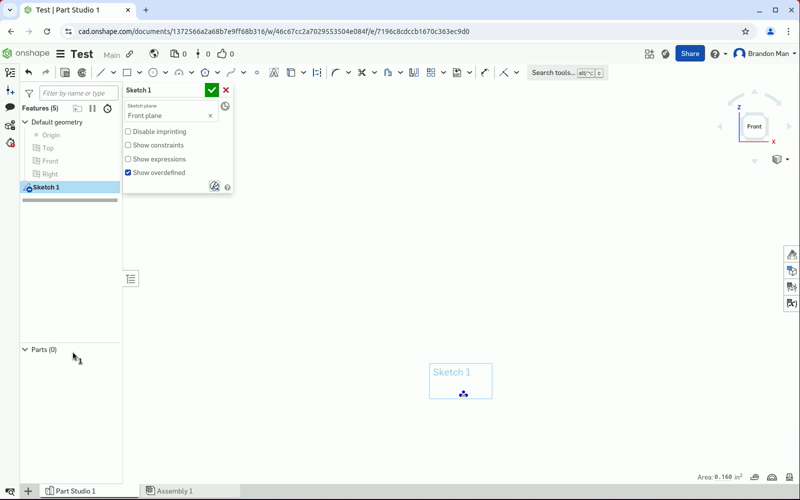
key(shift+y)
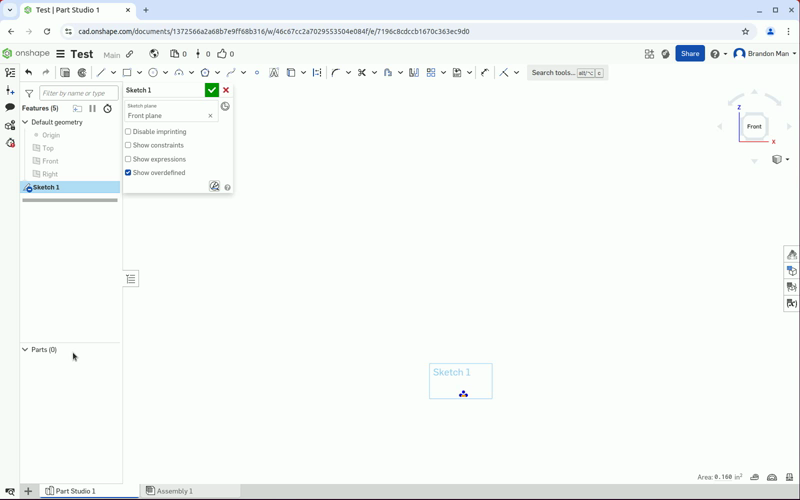
key(shift+e)
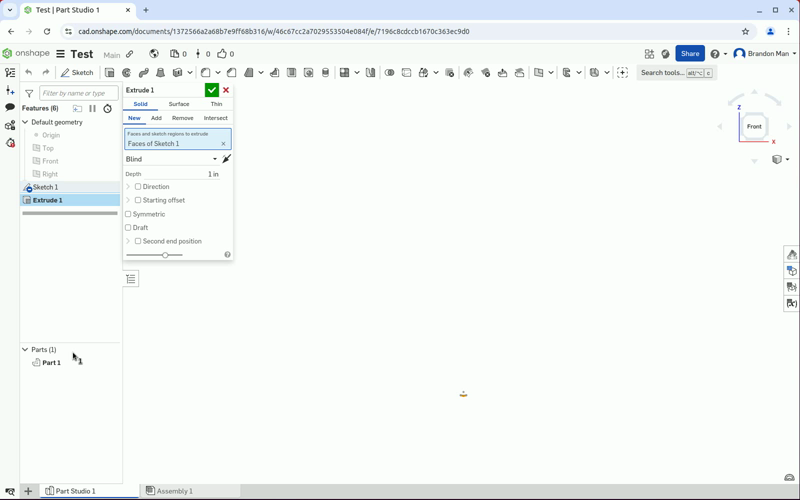
mouse_move(143, 106)
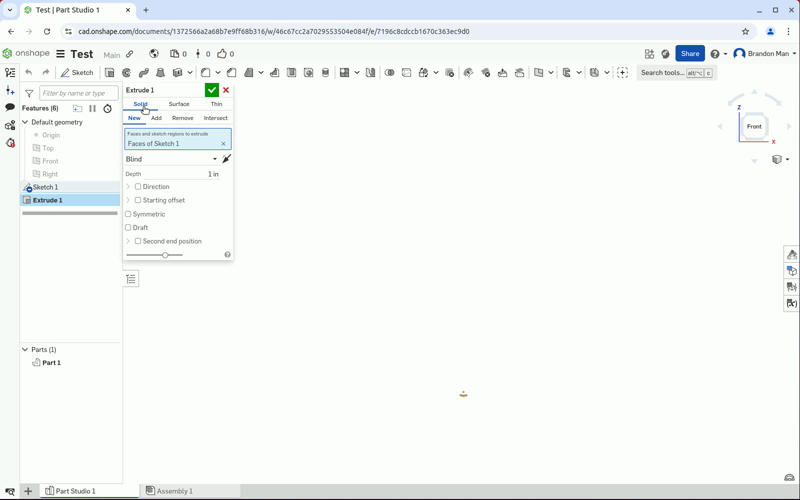
click(143, 106)
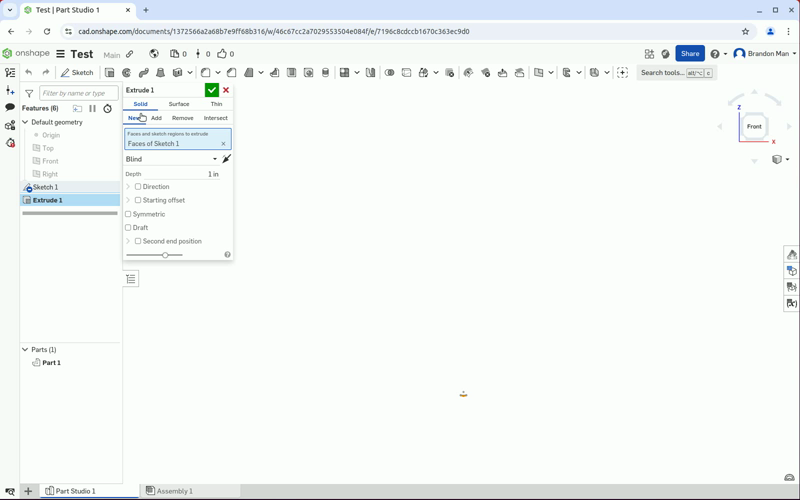
mouse_move(137, 120)
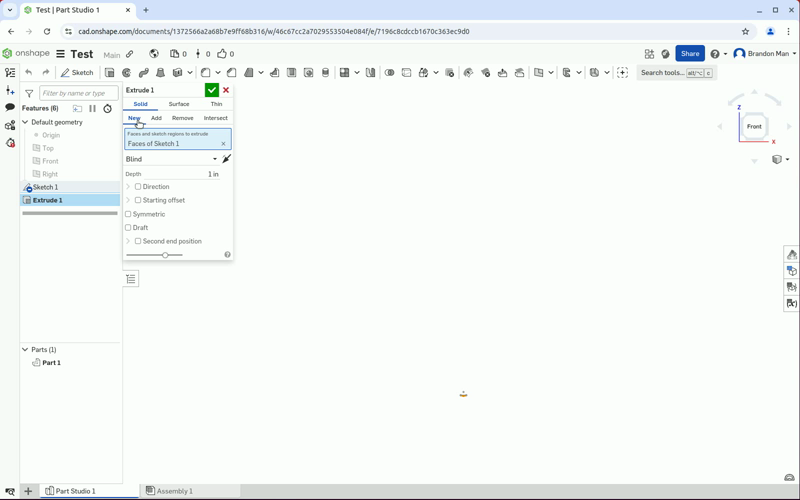
click(137, 120)
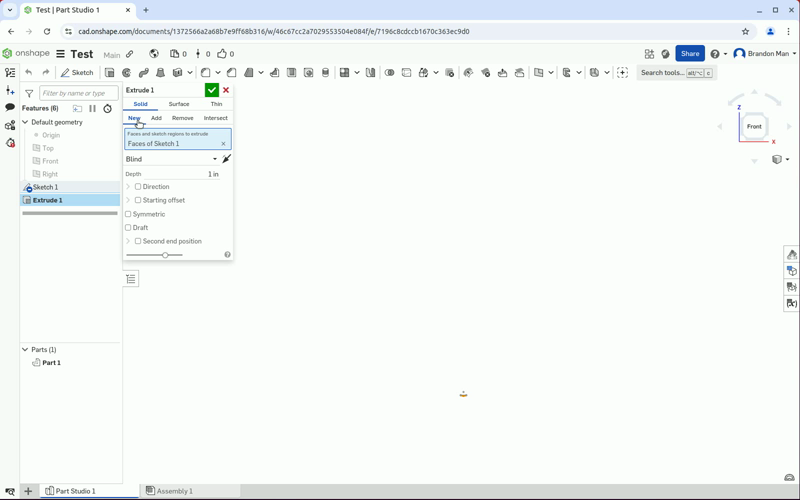
key(tab, 4)
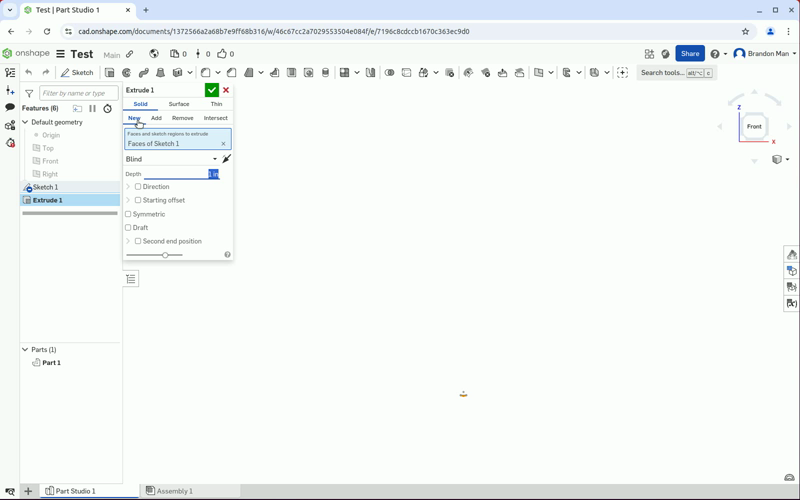
text(0.963)
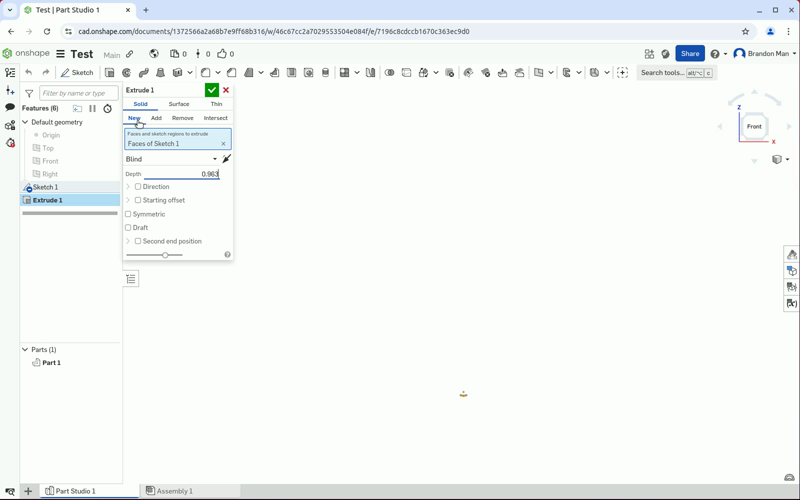
key(enter)
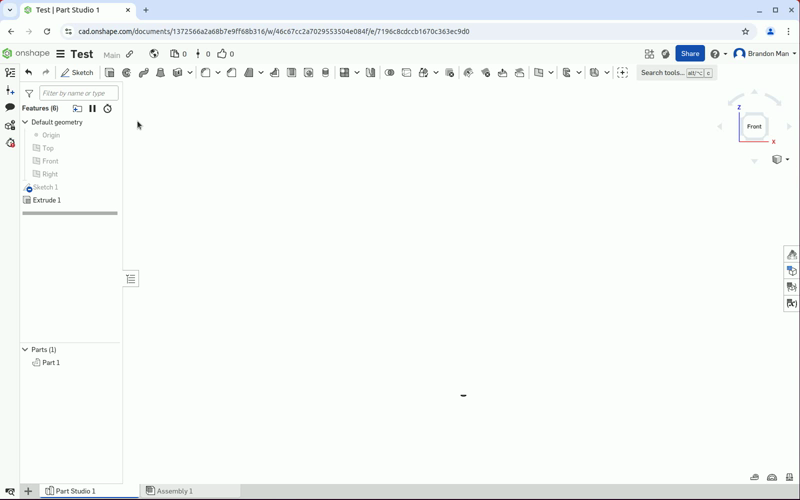
key(shift+h)
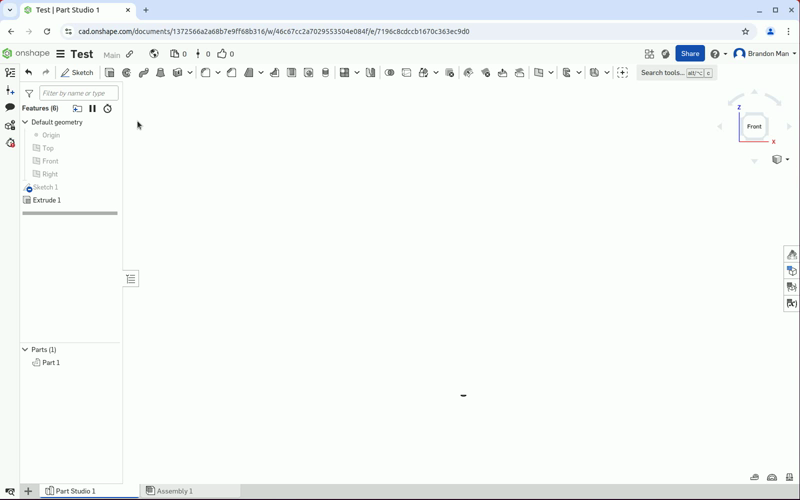
key(shift+h)
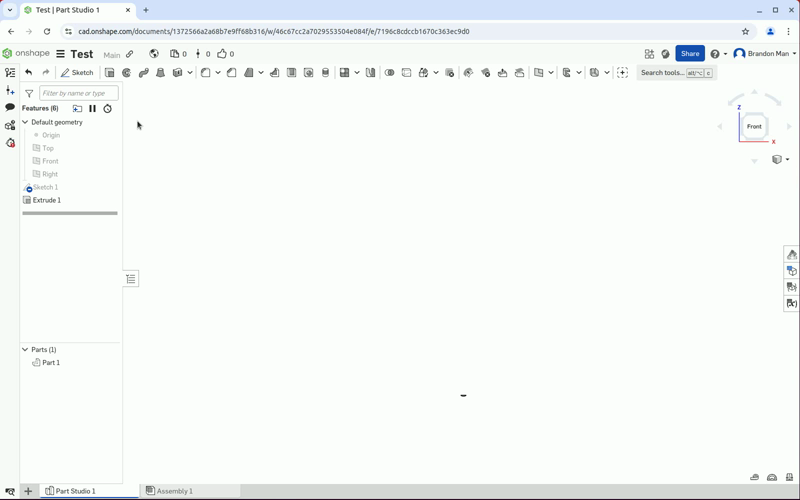
mouse_move(73, 189)
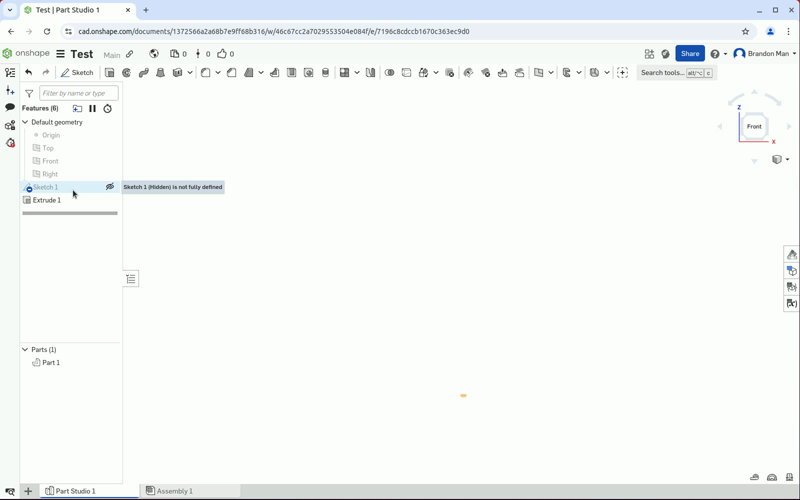
click(73, 189)
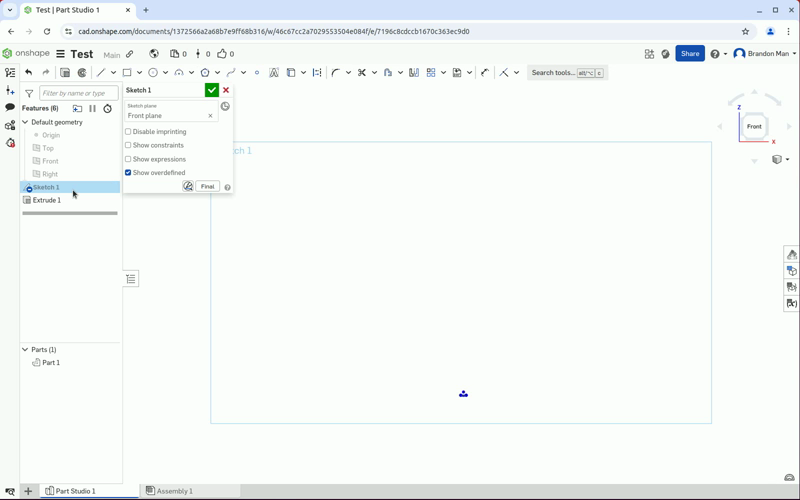
mouse_move(229, 92)
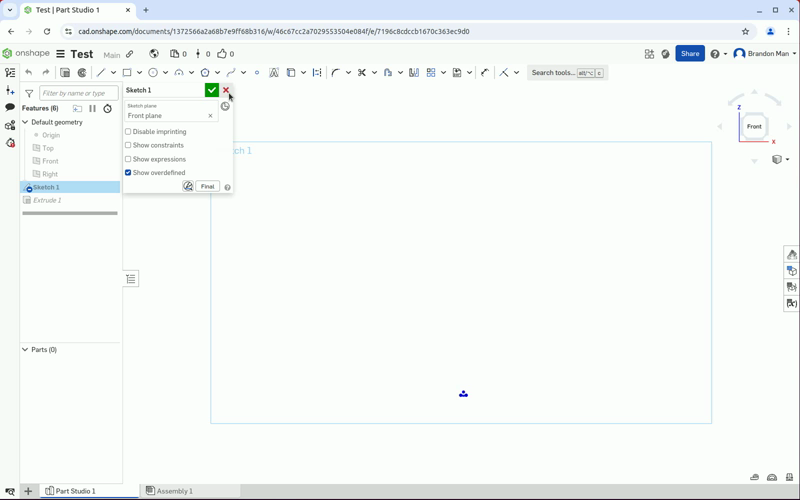
click(229, 92)
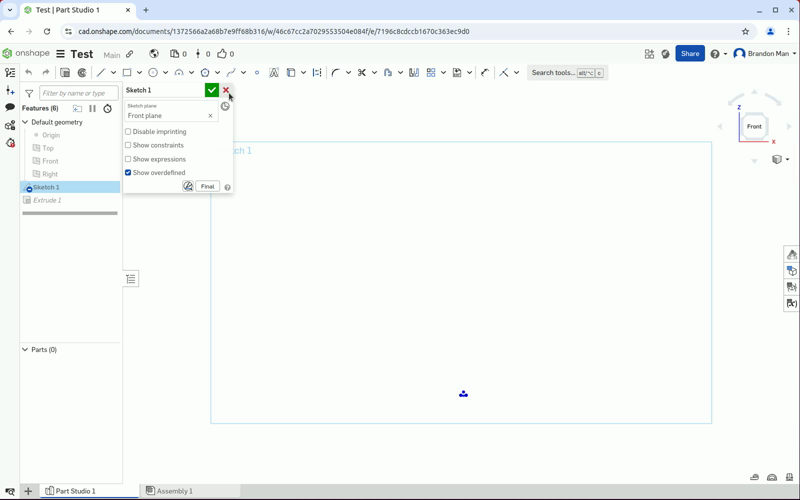
key(shift+s)
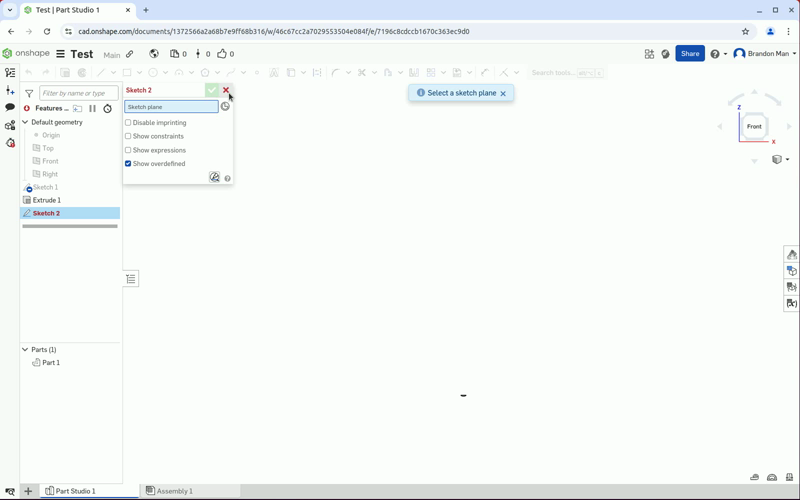
mouse_move(73, 163)
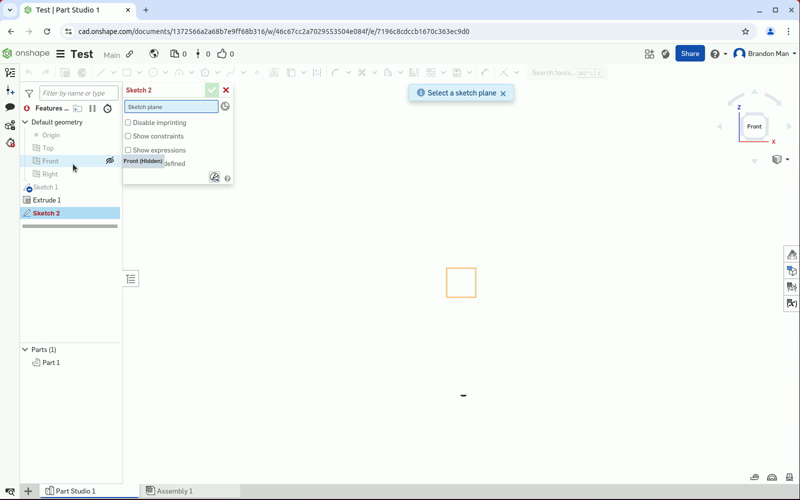
click(73, 163)
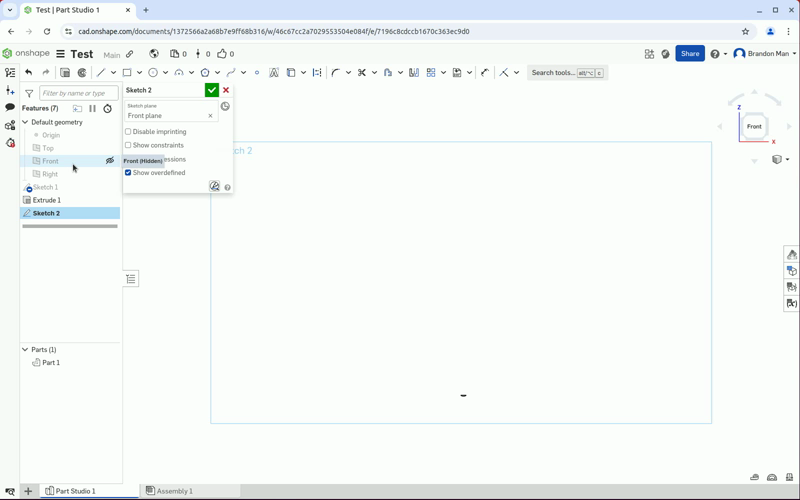
mouse_move(73, 352)
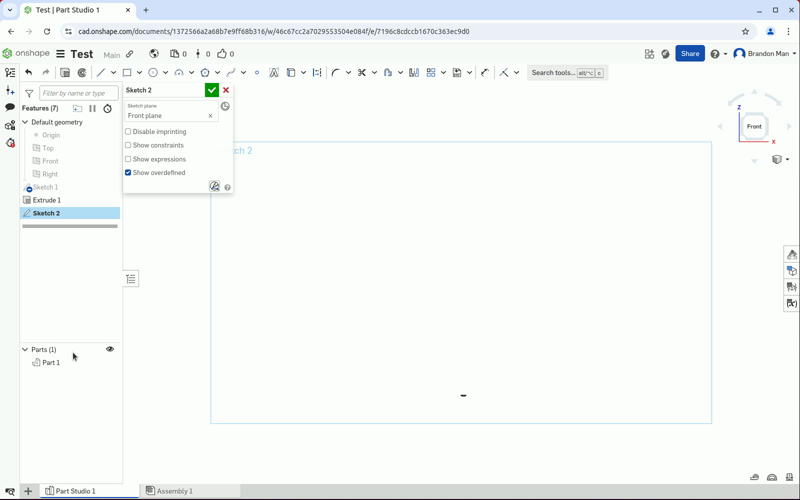
key(y)
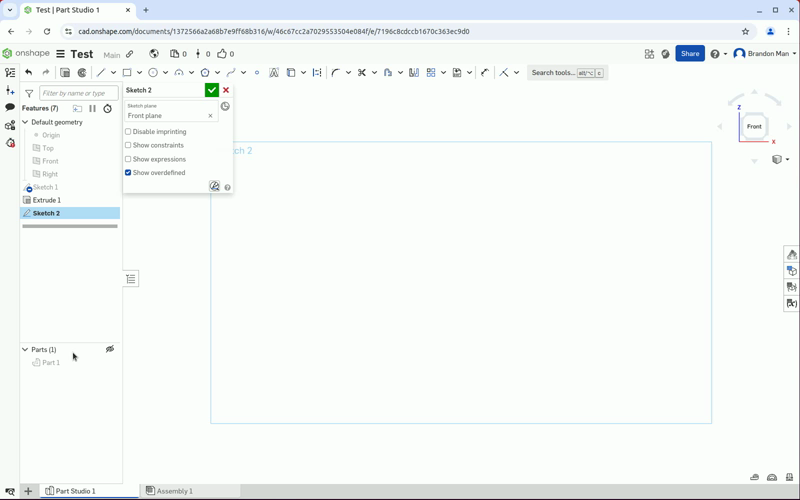
key(c)
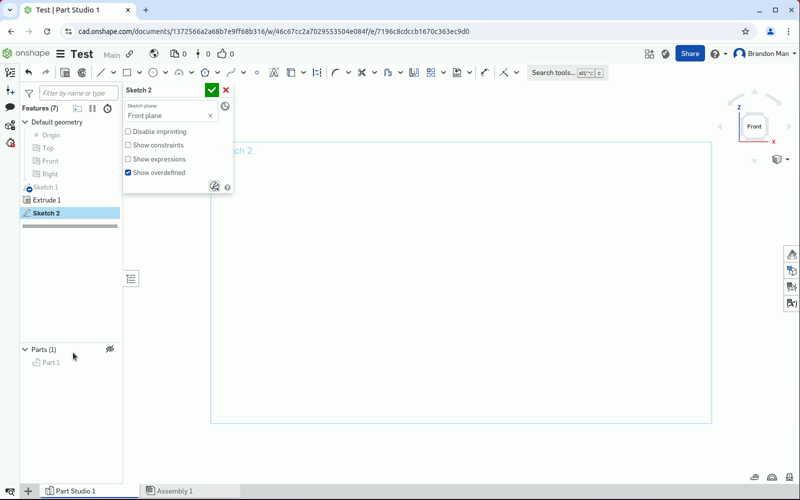
key_down(shift)
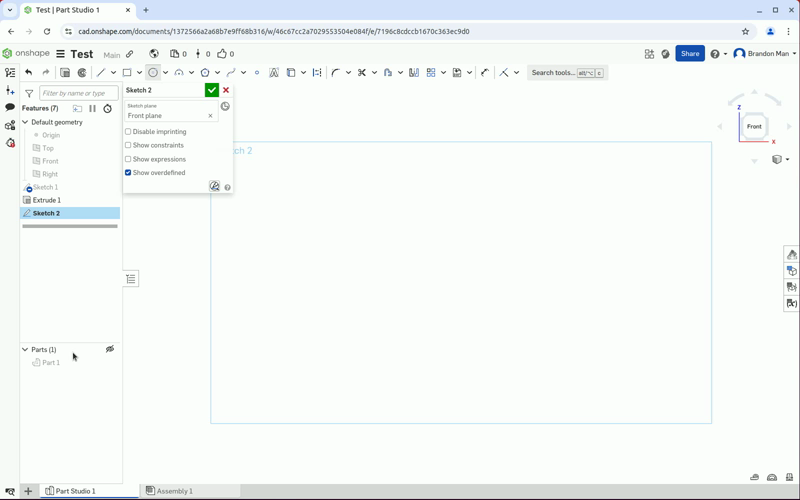
mouse_move(460, 200)
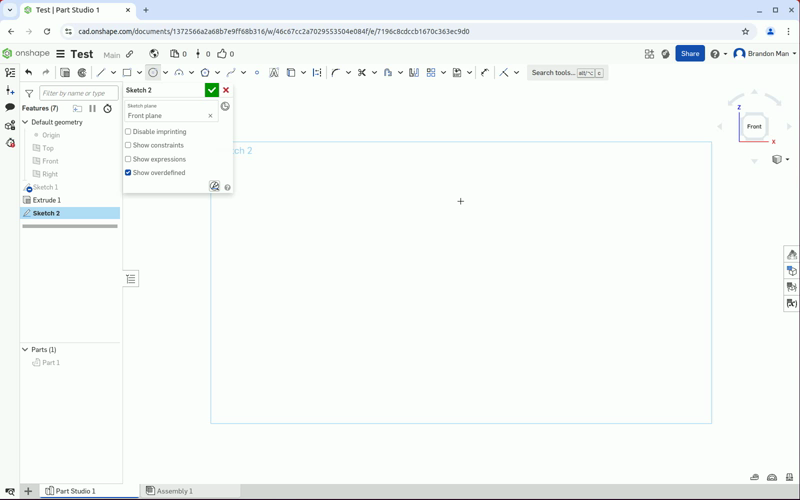
click(460, 200)
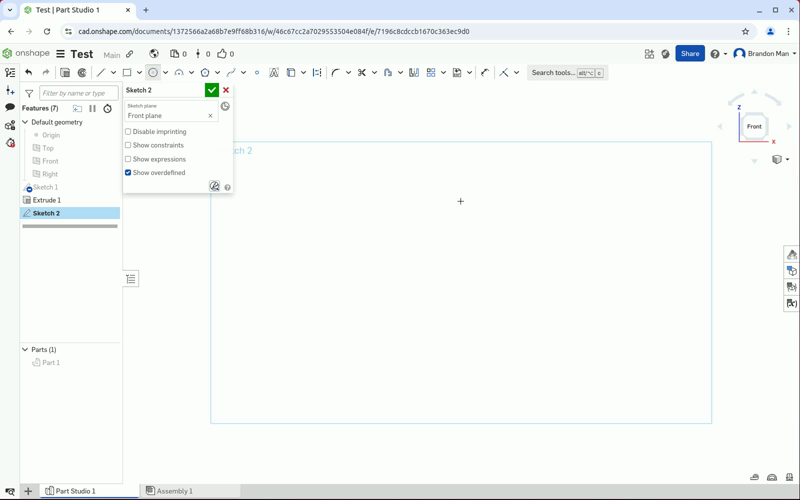
key_up(shift)
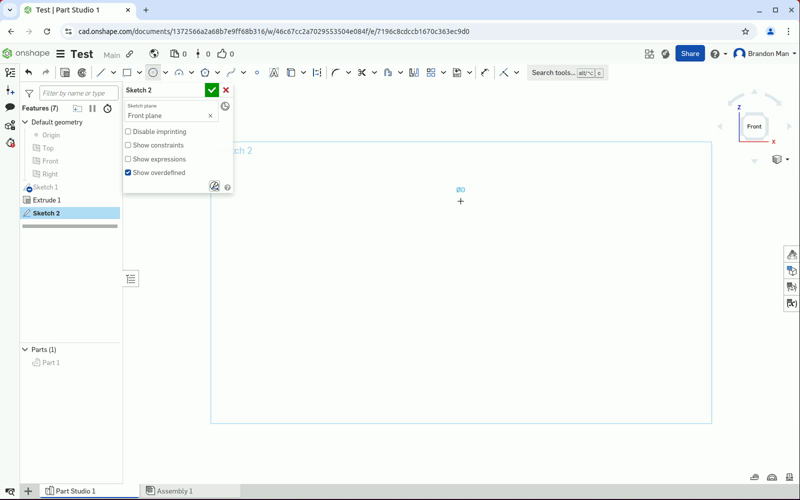
mouse_move(475, 200)
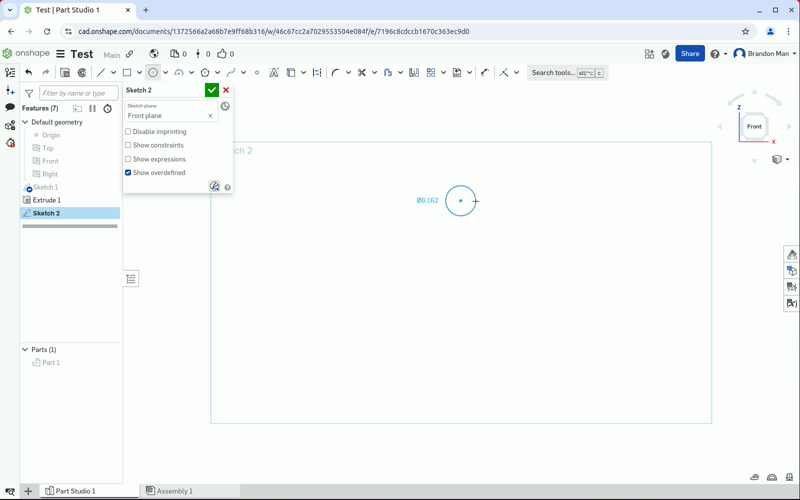
click(475, 200)
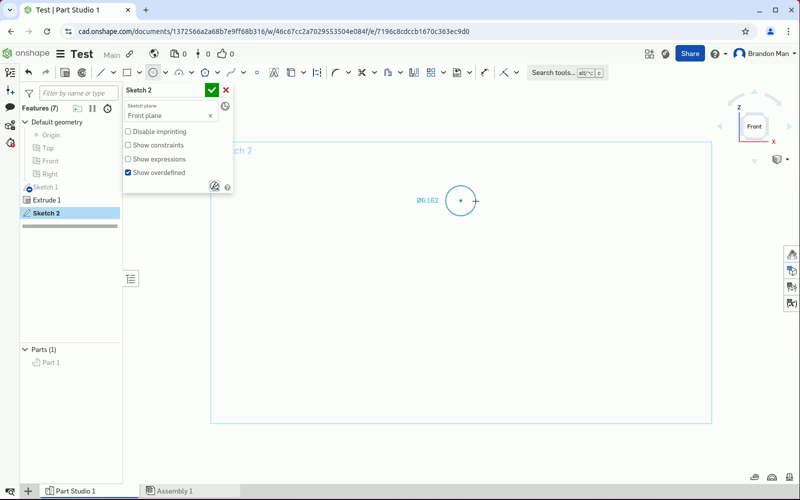
key(esc)
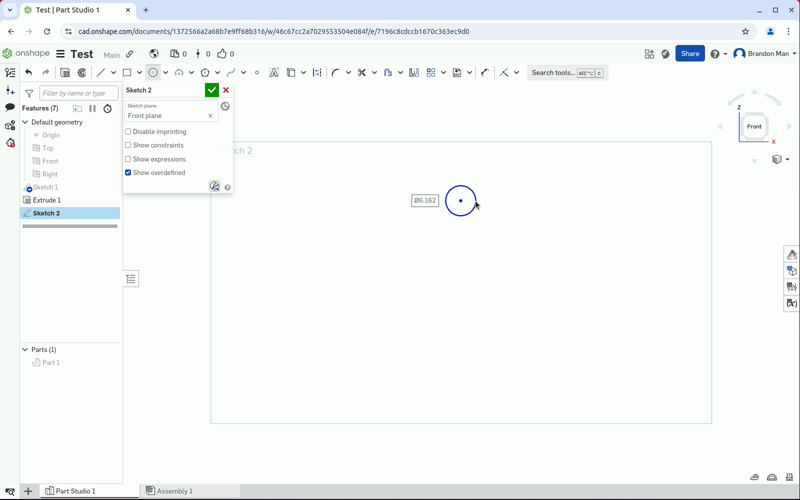
key(c)
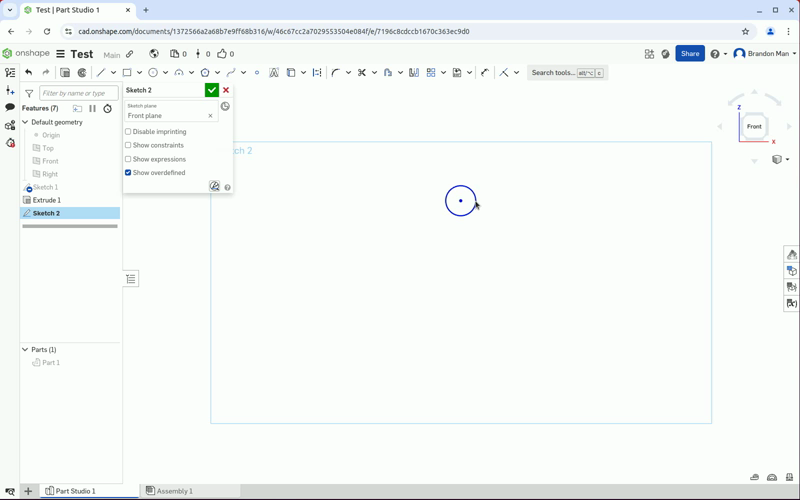
key_down(shift)
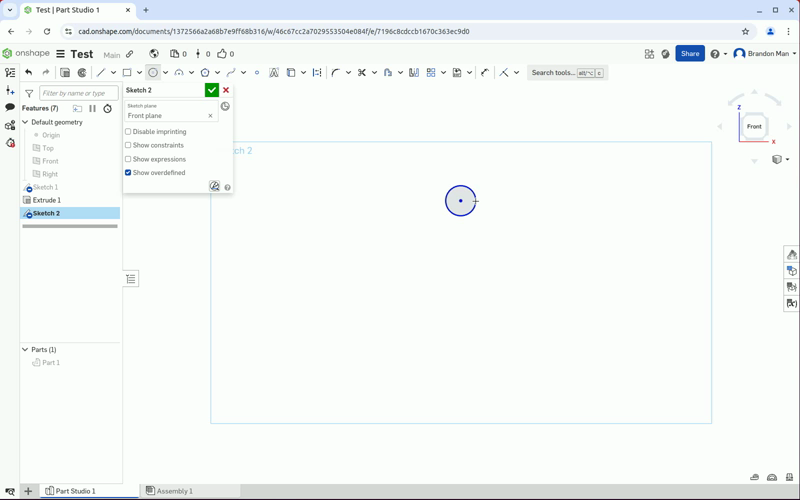
mouse_move(460, 200)
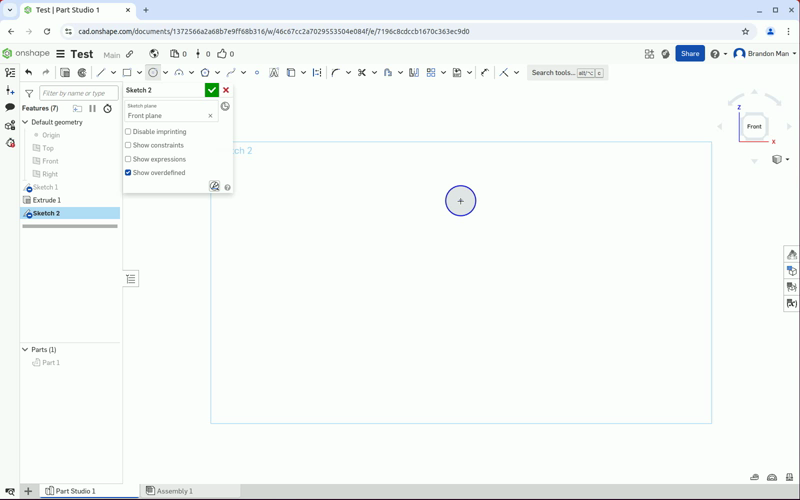
click(460, 200)
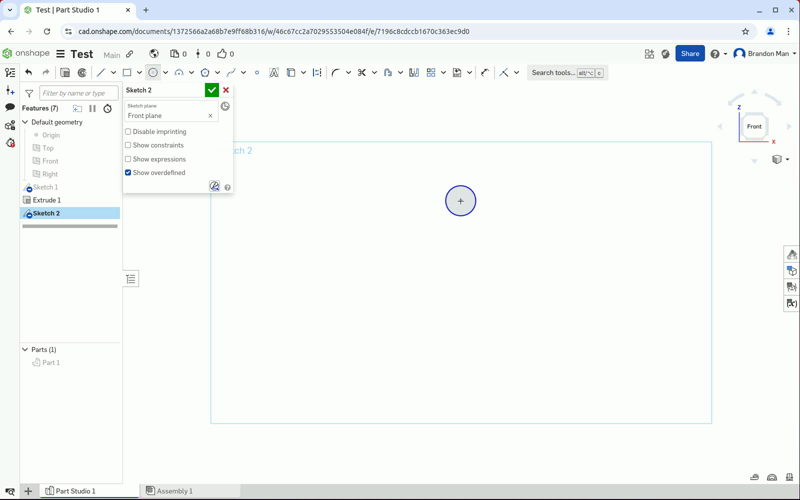
key_up(shift)
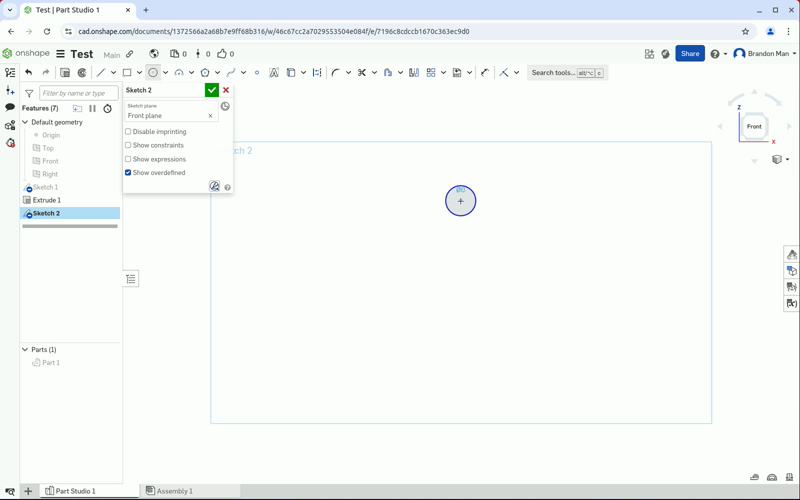
mouse_move(463, 200)
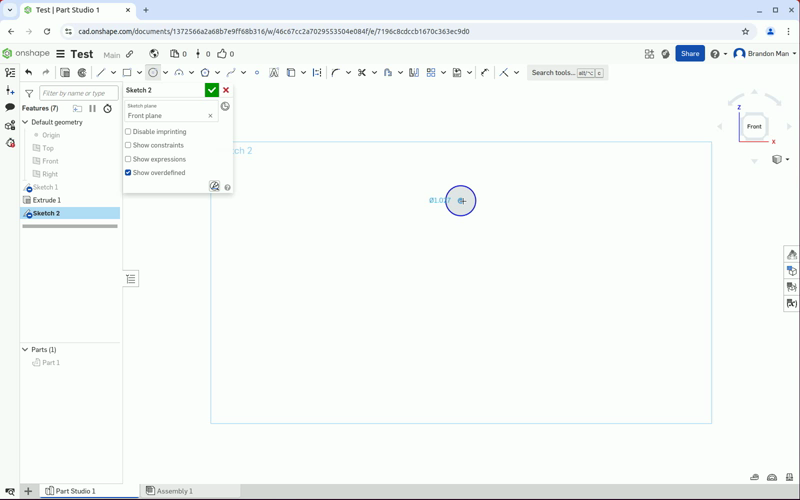
scroll(6)
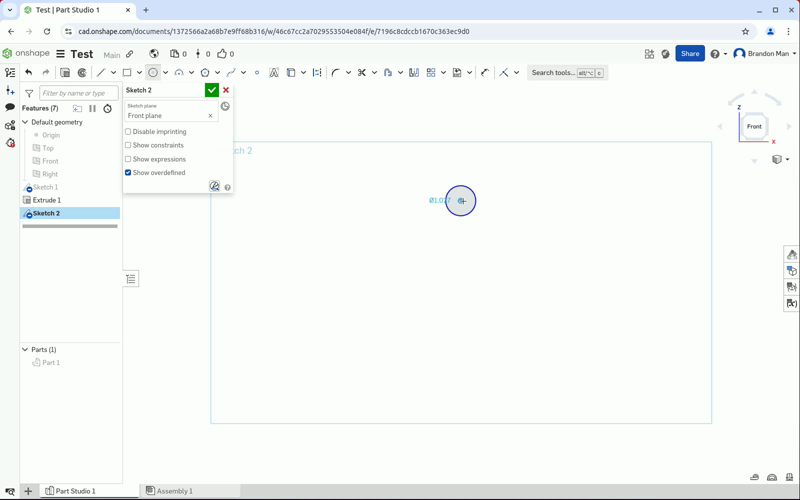
scroll(6)
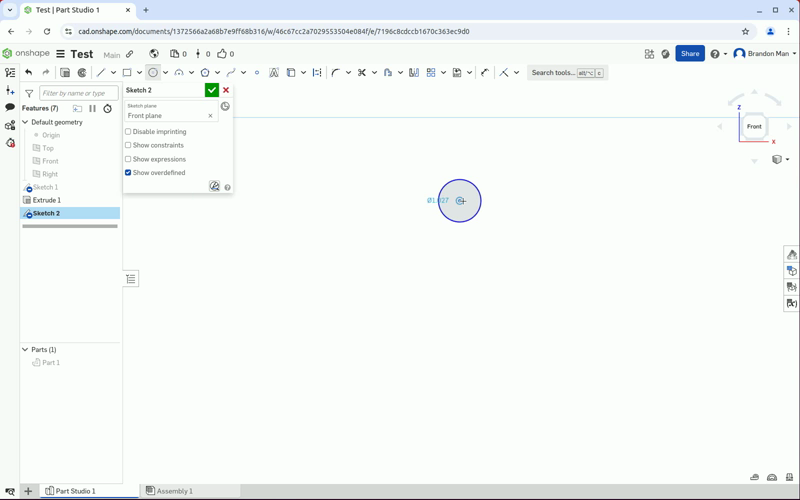
scroll(6)
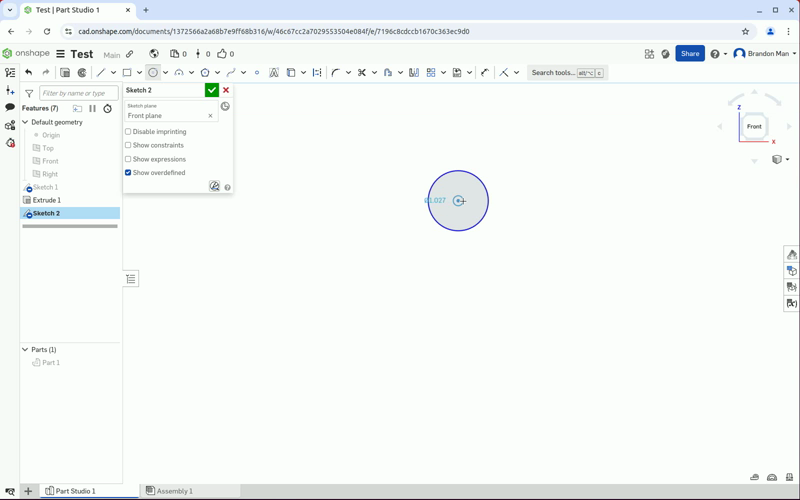
scroll(6)
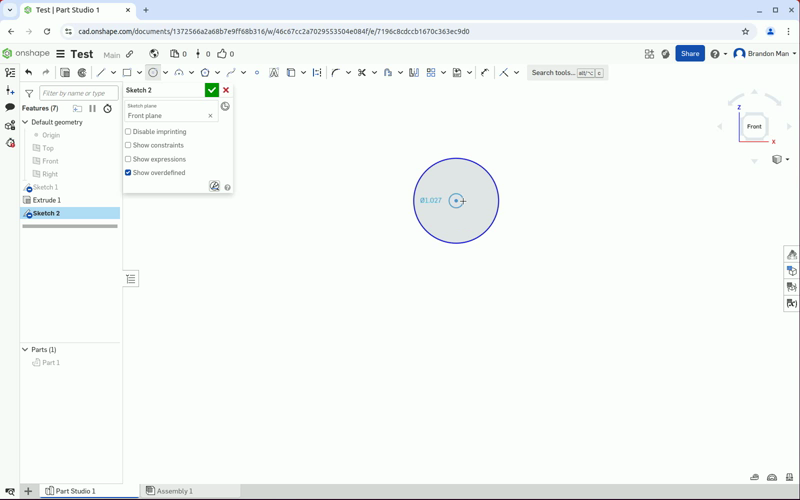
scroll(6)
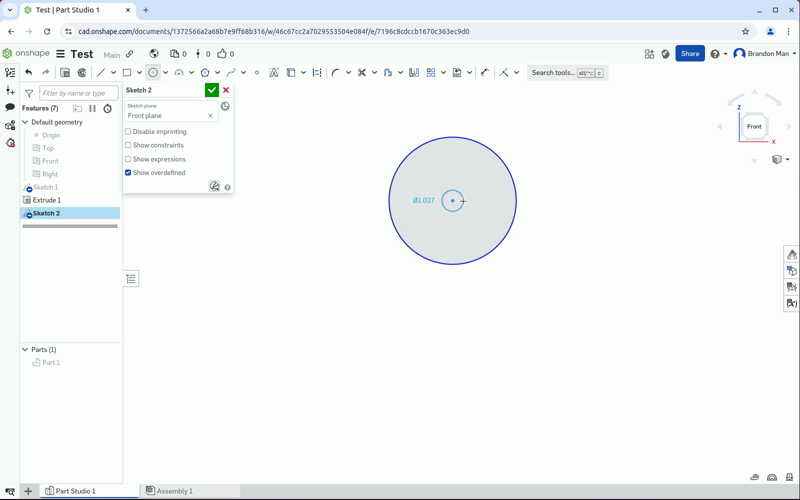
scroll(6)
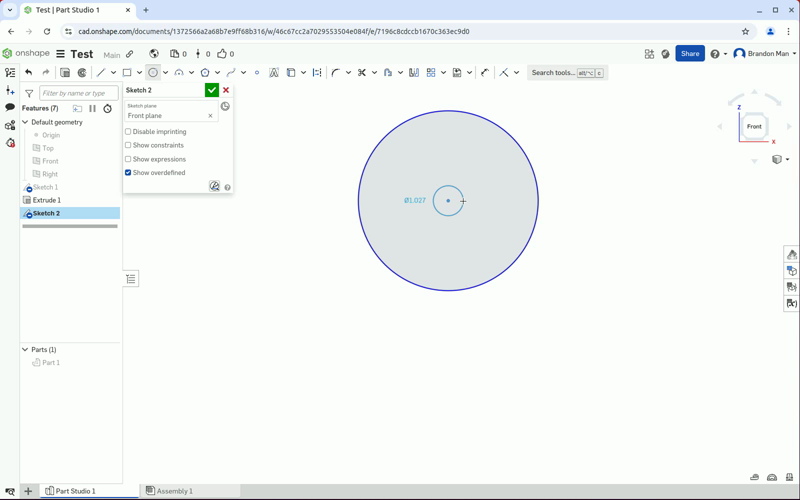
scroll(6)
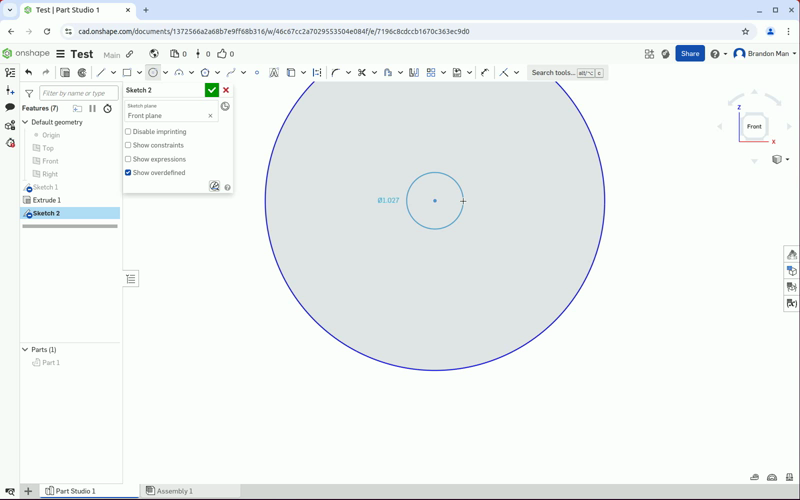
click(463, 200)
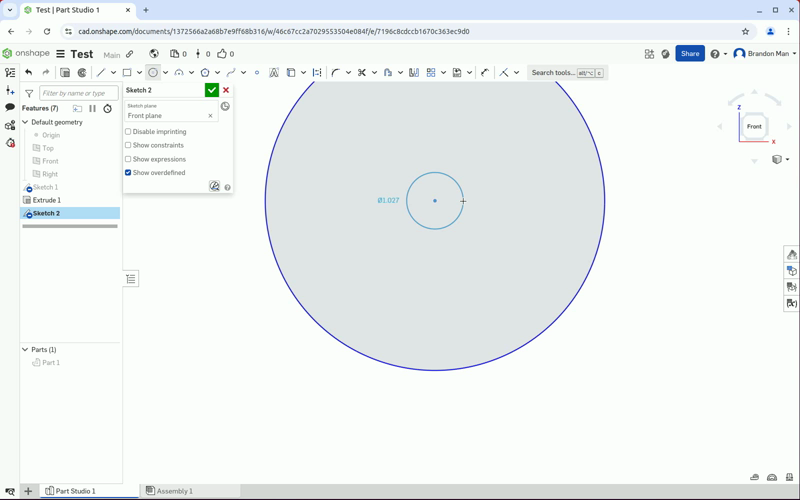
scroll(-6)
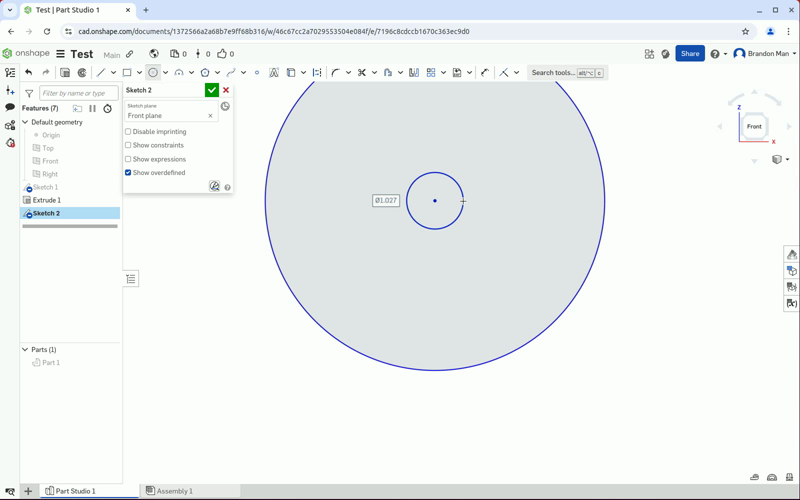
scroll(-6)
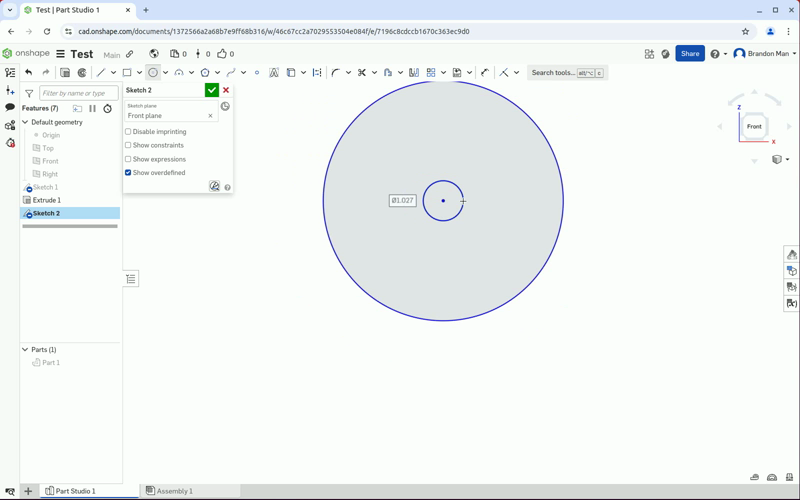
scroll(-6)
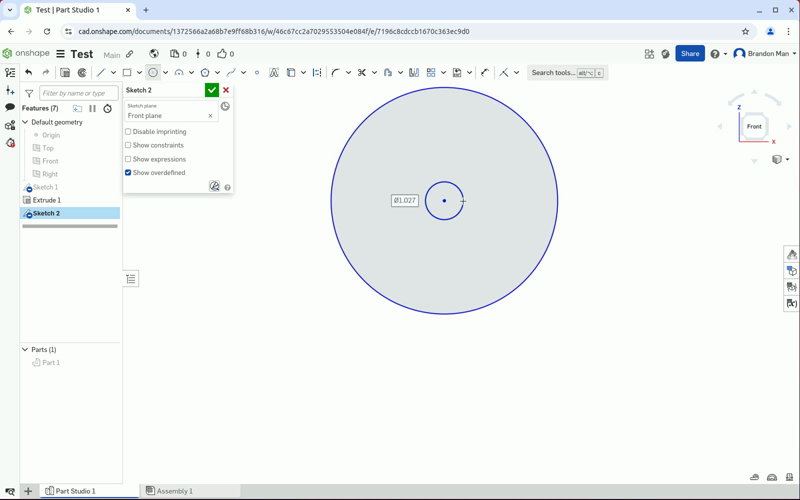
scroll(-6)
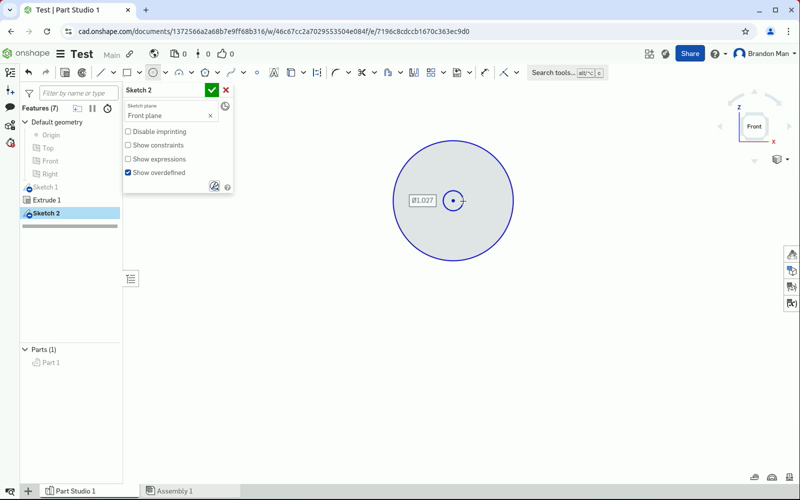
scroll(-6)
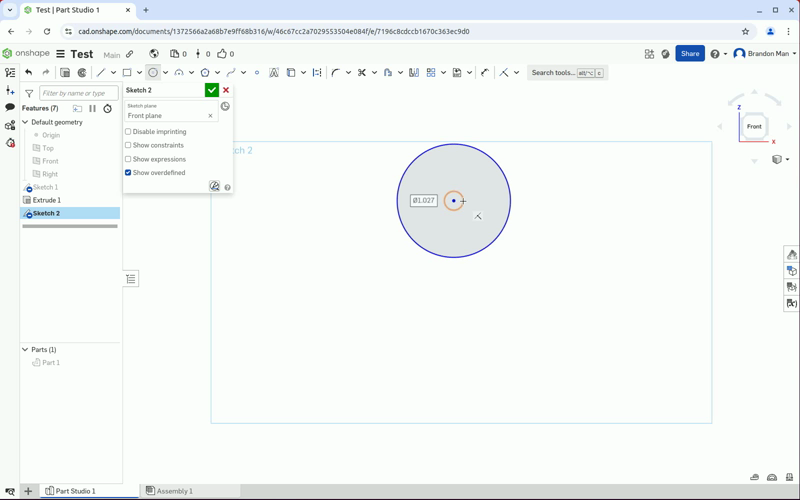
scroll(-6)
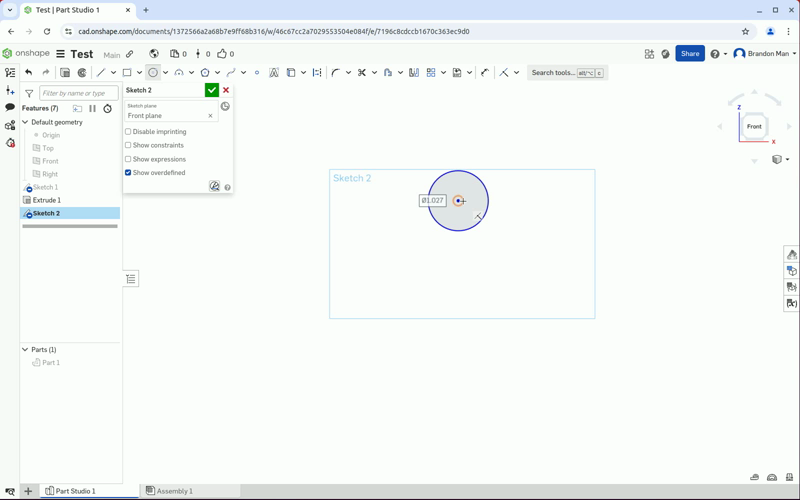
scroll(-6)
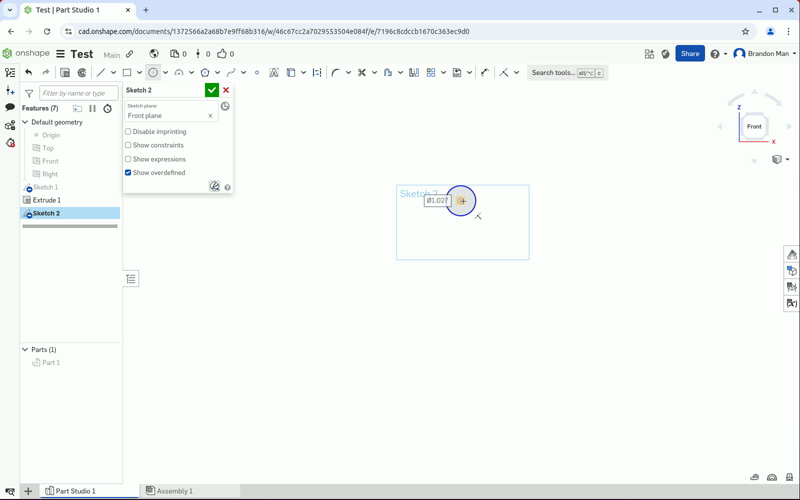
key(esc)
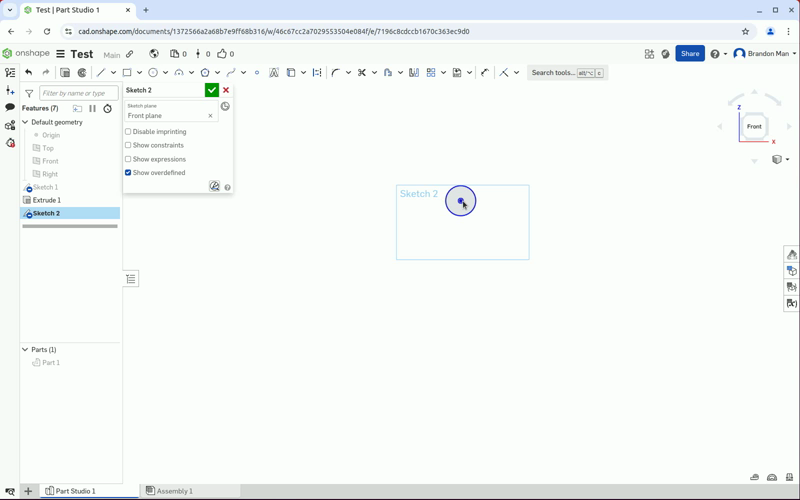
mouse_move(464, 189)
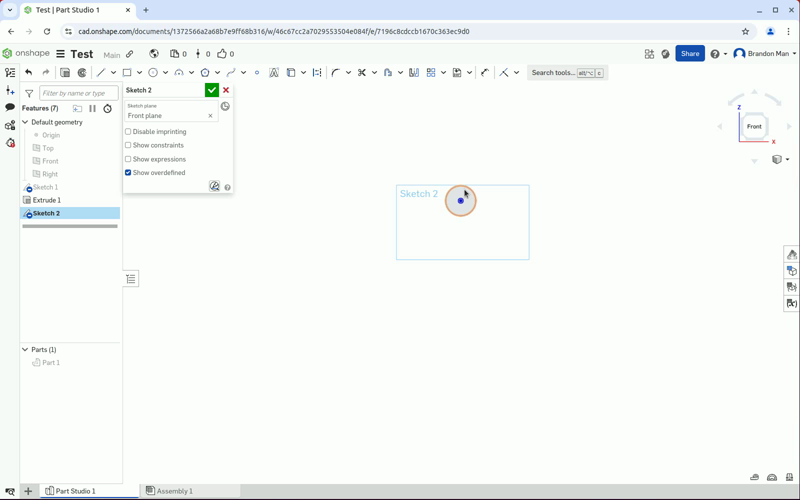
scroll(6)
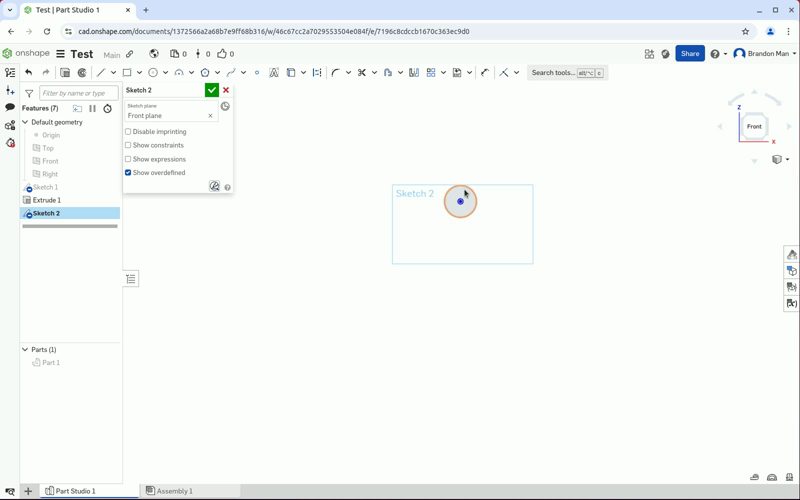
scroll(6)
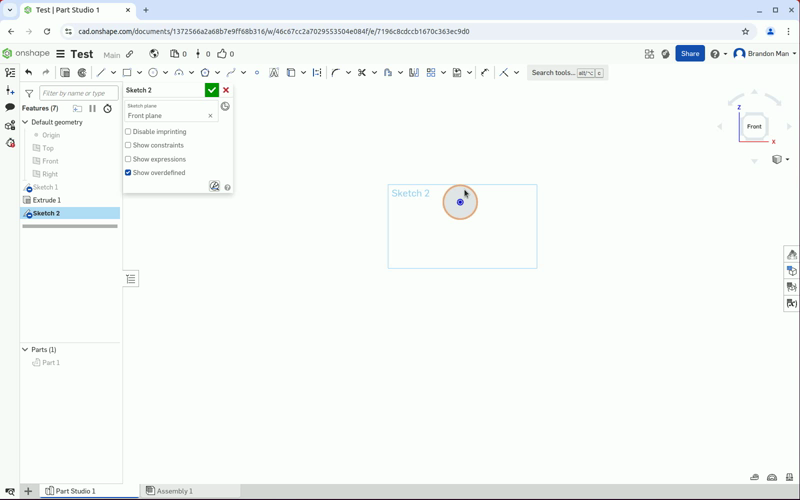
scroll(6)
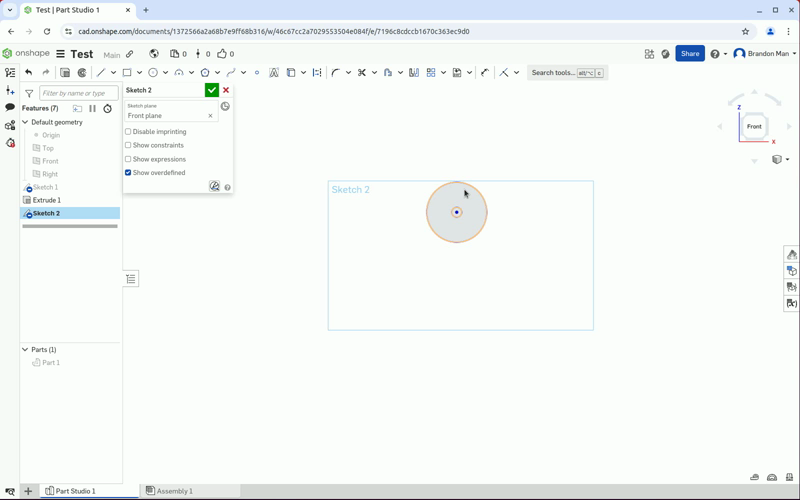
scroll(6)
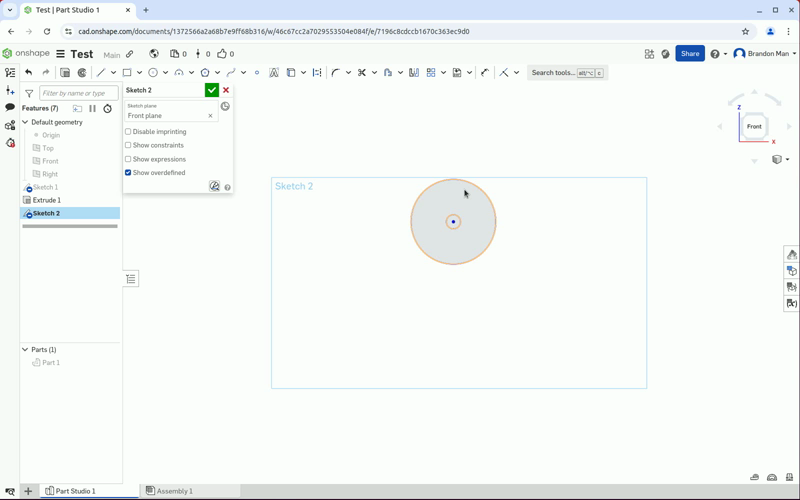
scroll(6)
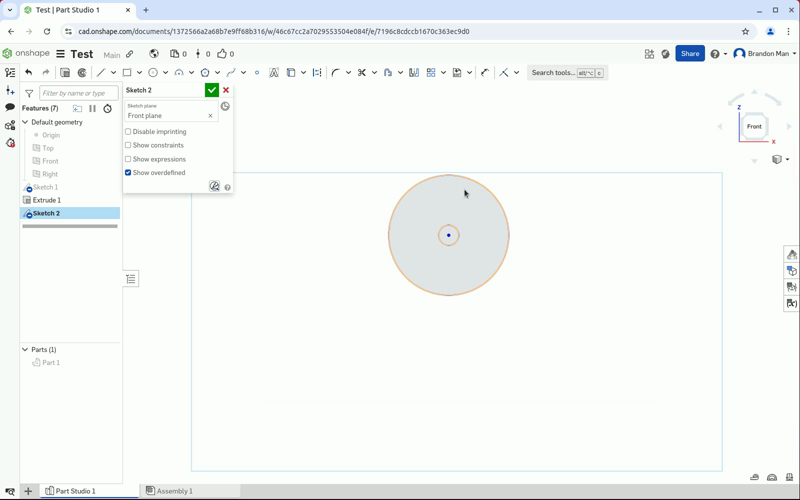
scroll(6)
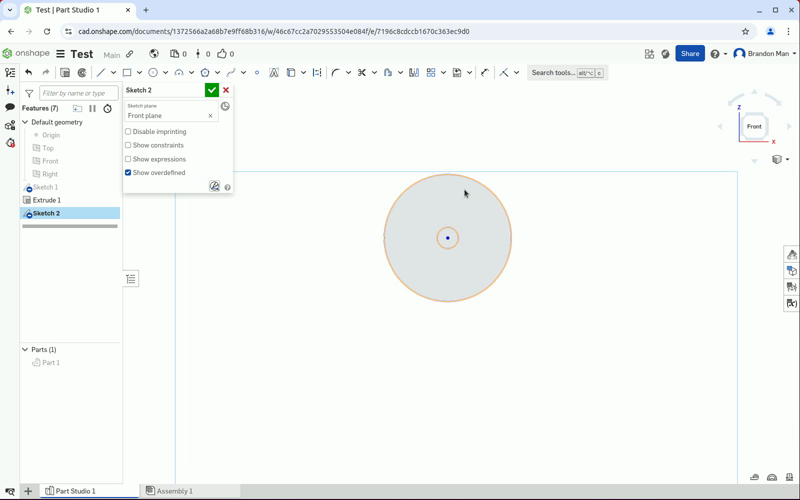
scroll(6)
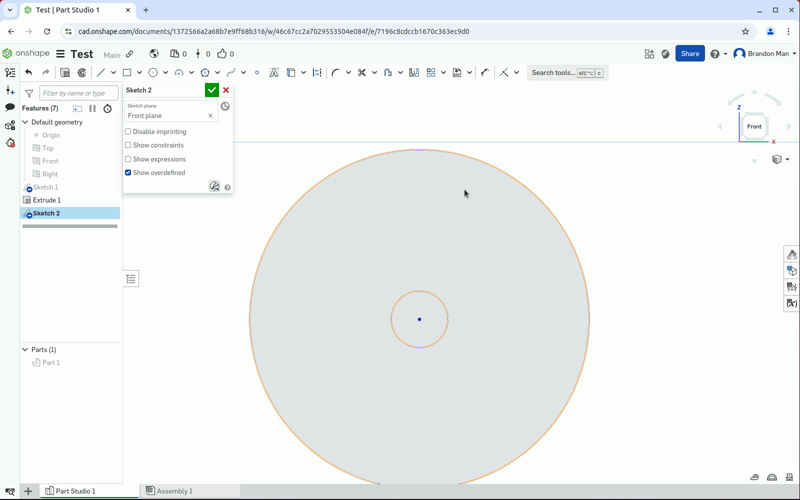
click(464, 189)
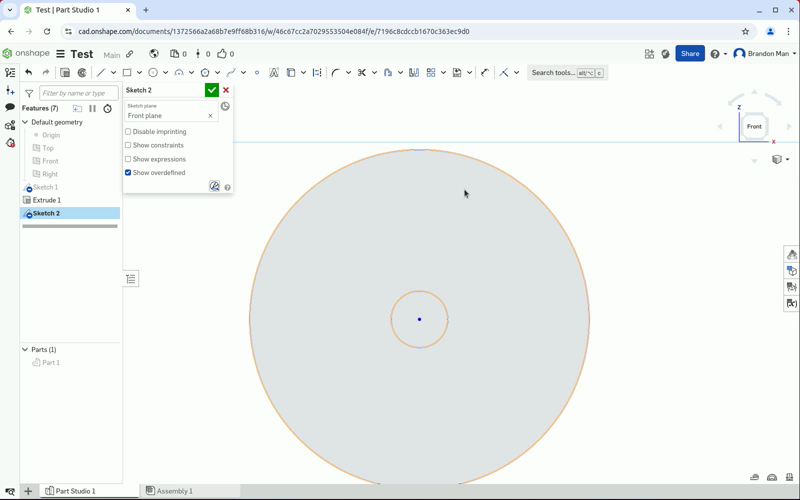
scroll(-6)
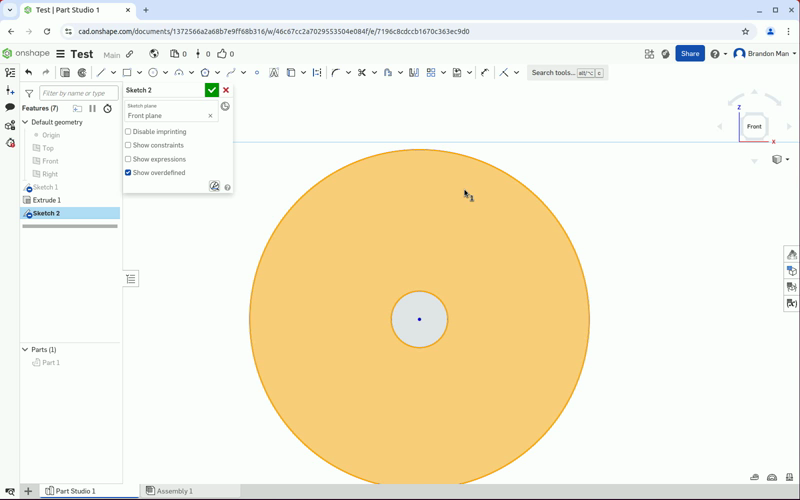
scroll(-6)
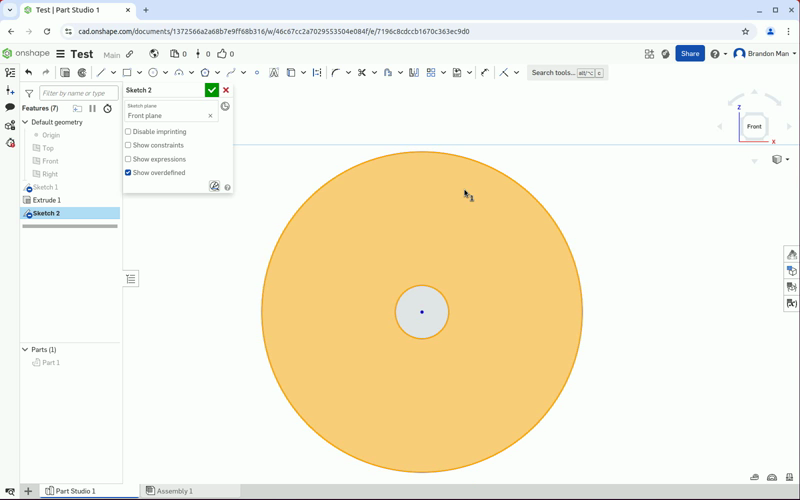
scroll(-6)
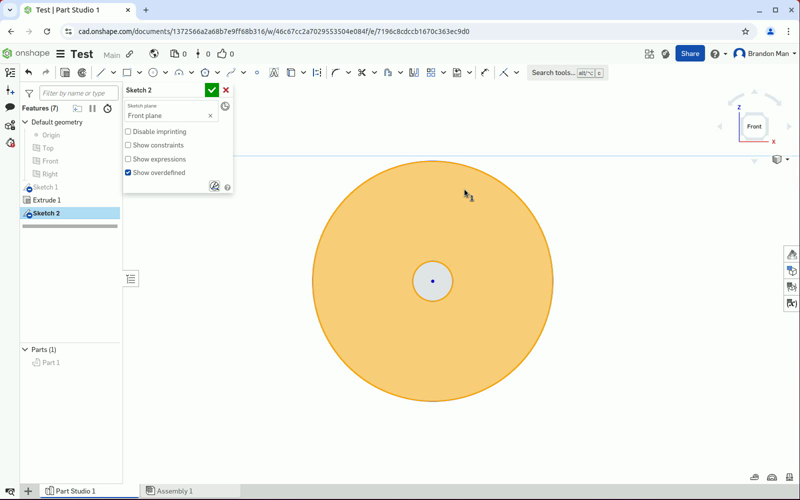
scroll(-6)
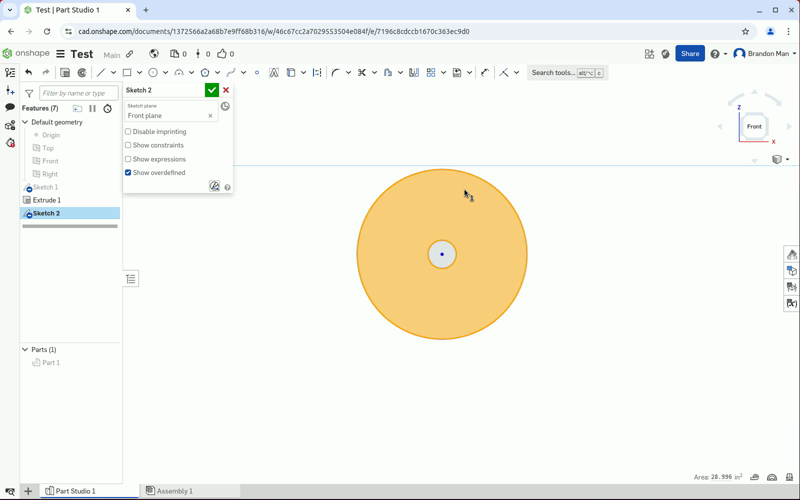
scroll(-6)
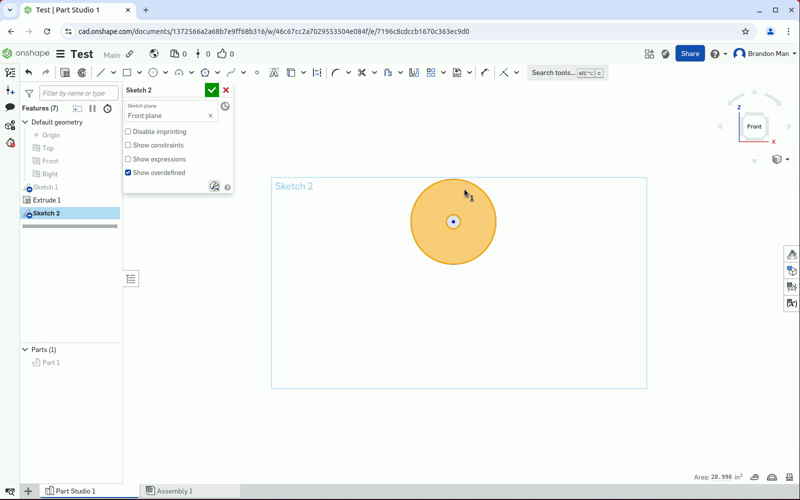
scroll(-6)
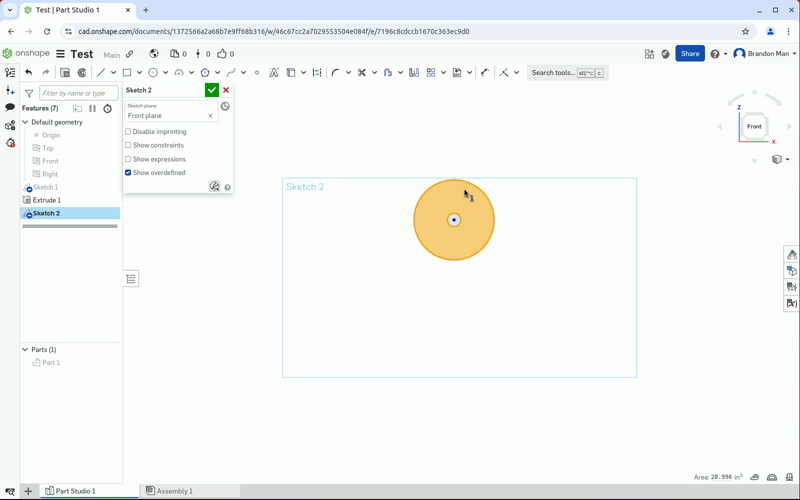
scroll(-6)
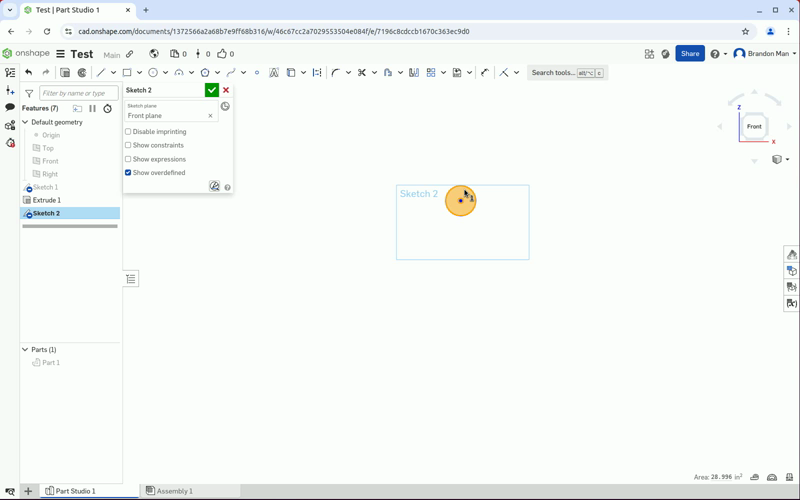
mouse_move(73, 352)
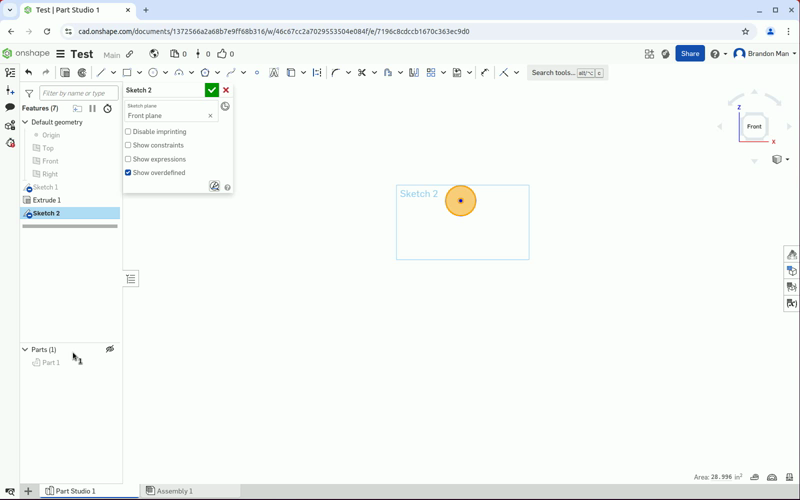
key(shift+y)
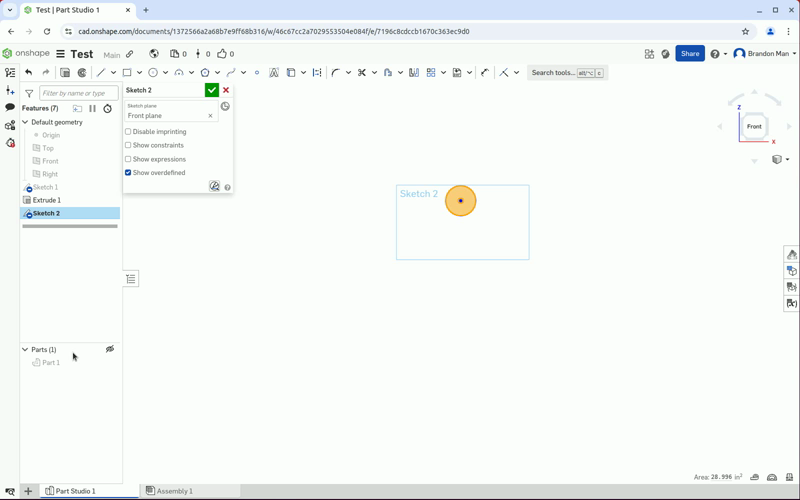
key(shift+e)
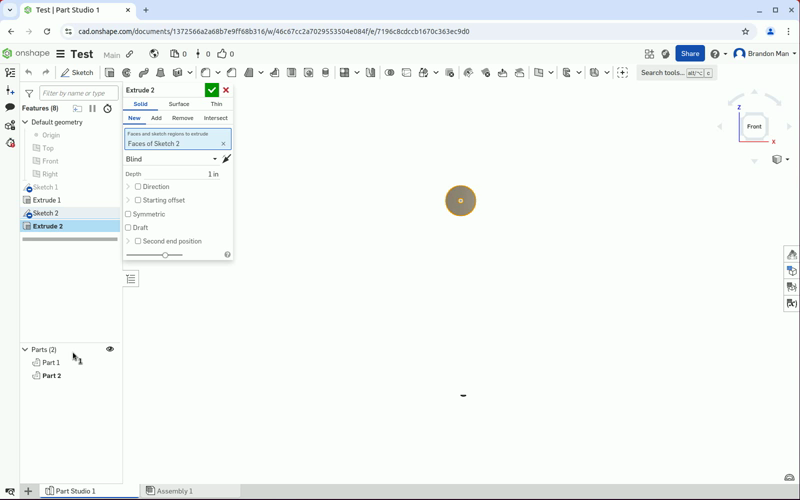
mouse_move(143, 106)
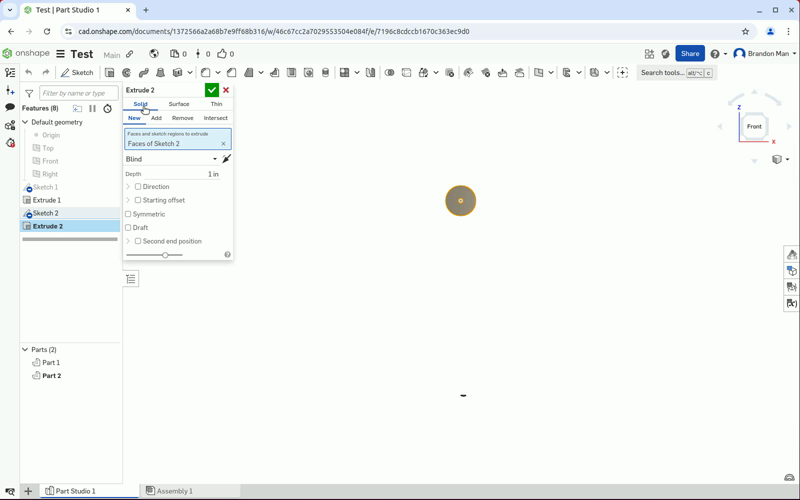
click(143, 106)
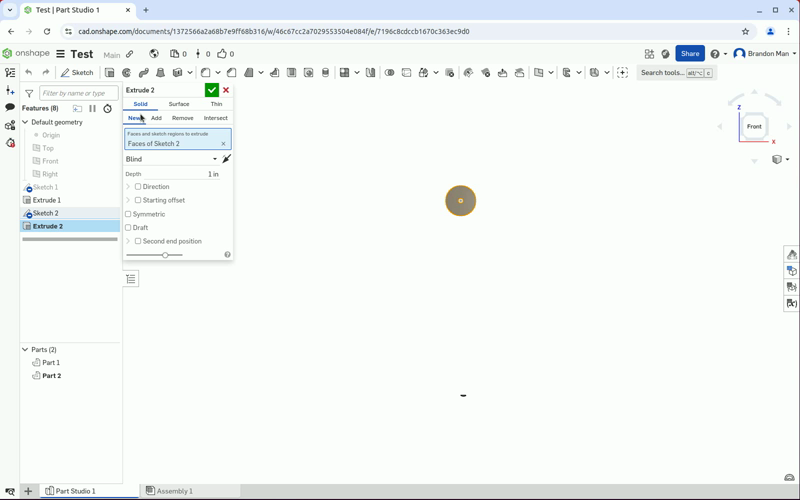
mouse_move(137, 120)
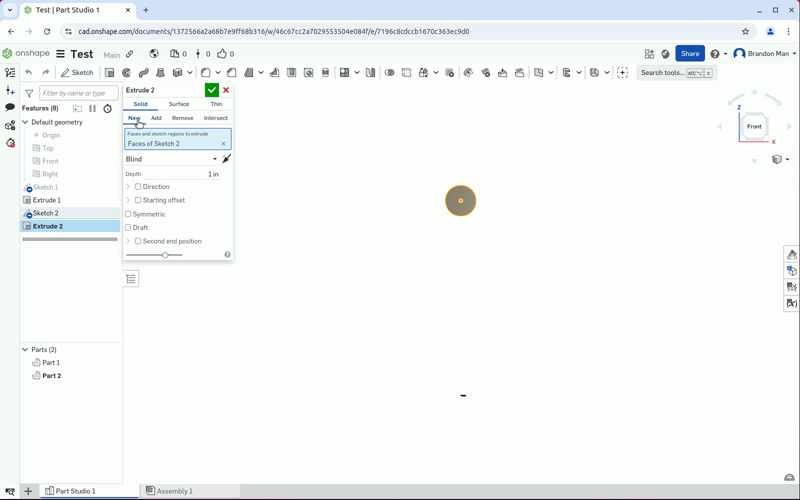
click(137, 120)
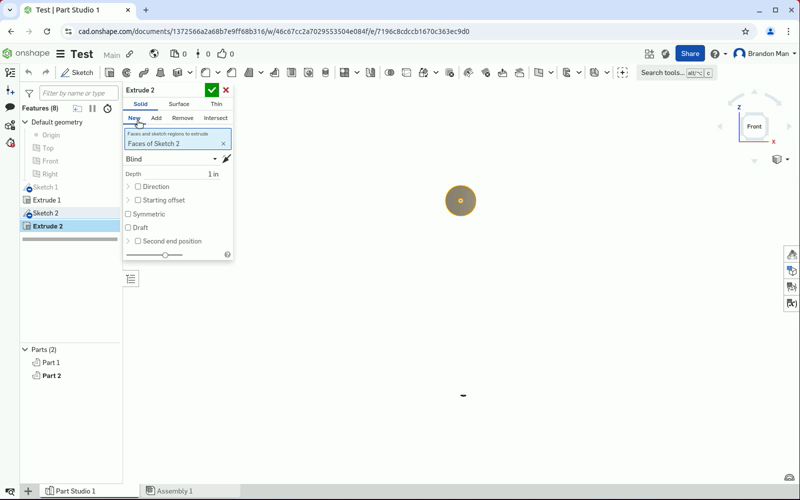
key(tab, 4)
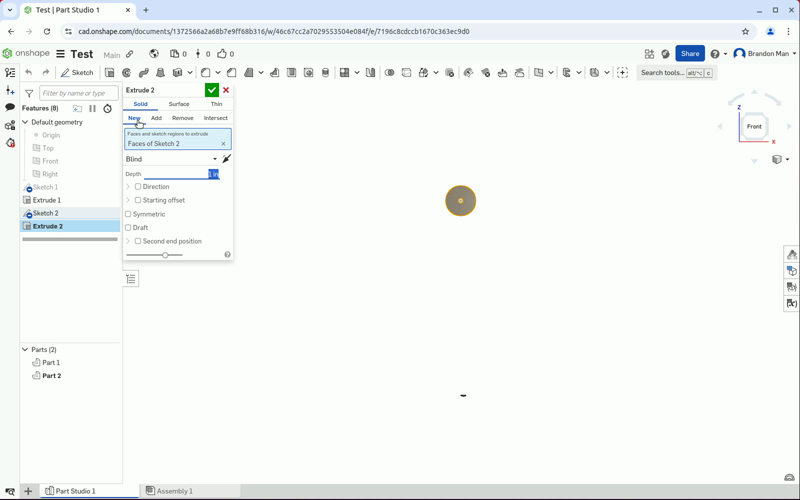
text(0.963)
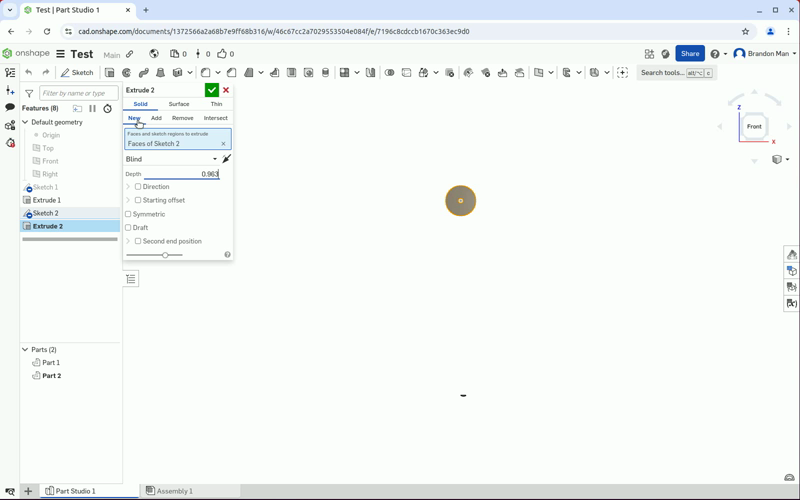
key(enter)
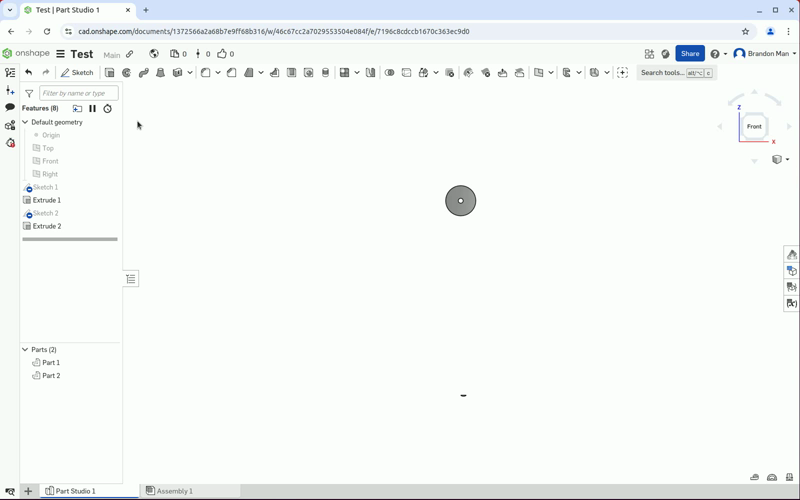
key(shift+h)
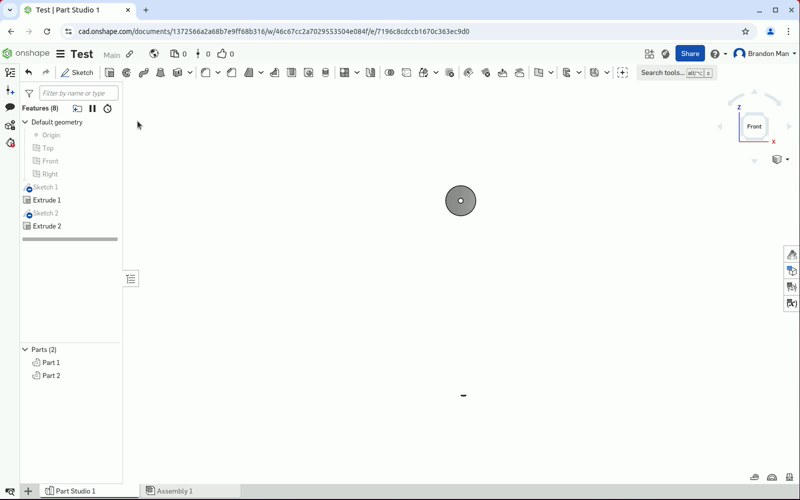
key(shift+h)
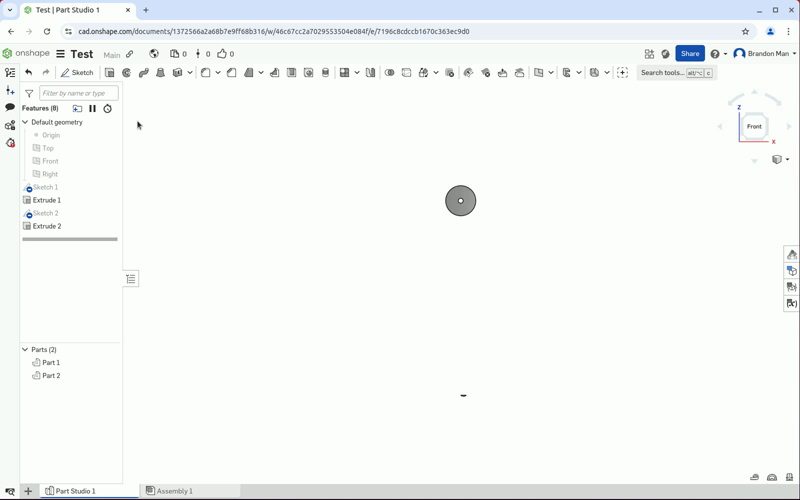
mouse_move(73, 189)
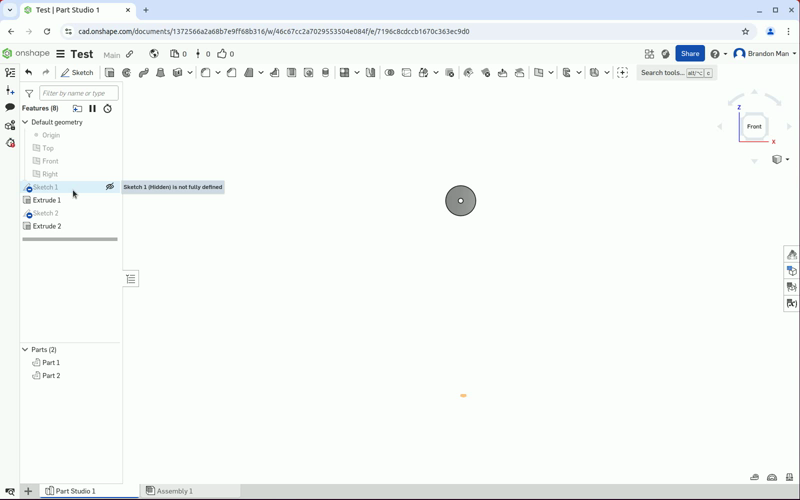
click(73, 189)
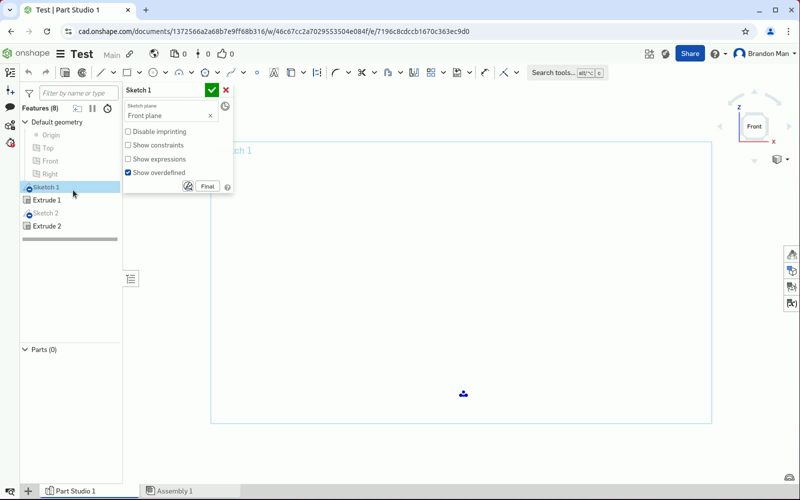
mouse_move(229, 92)
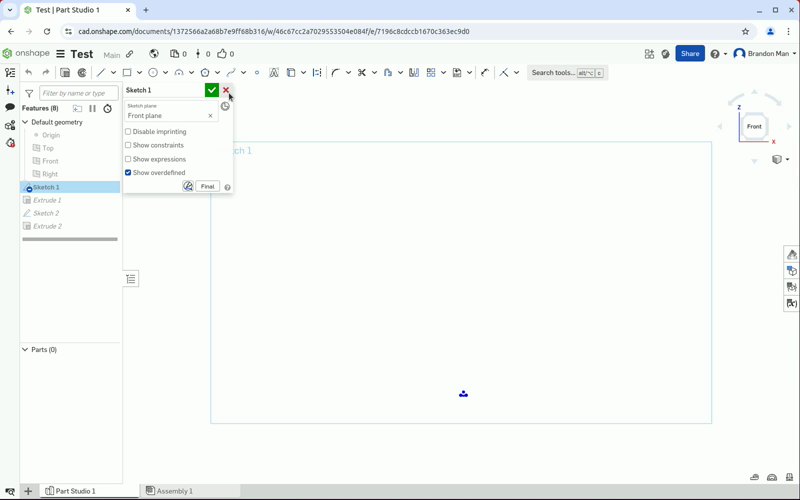
click(229, 92)
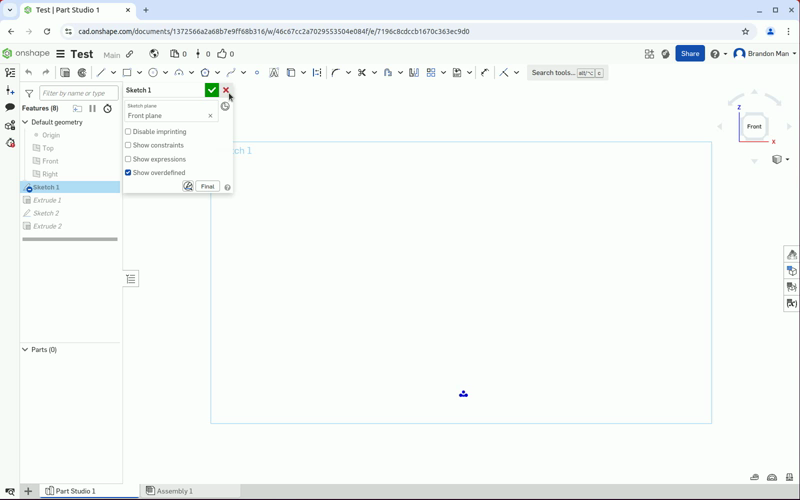
key(shift+s)
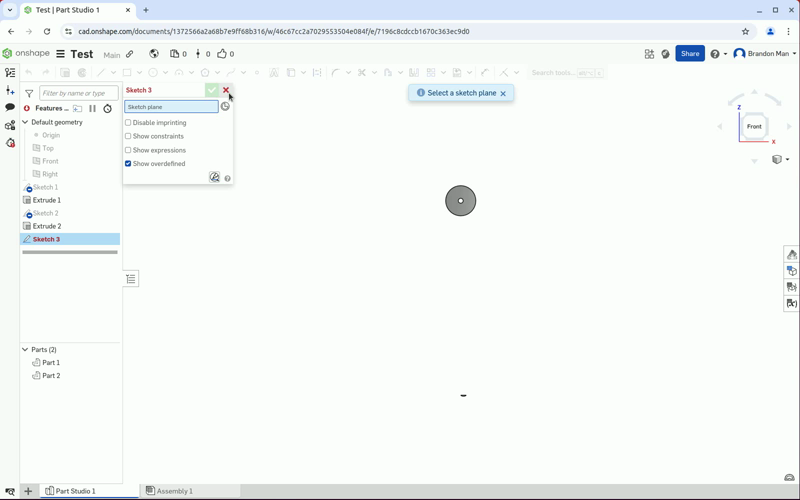
mouse_move(73, 163)
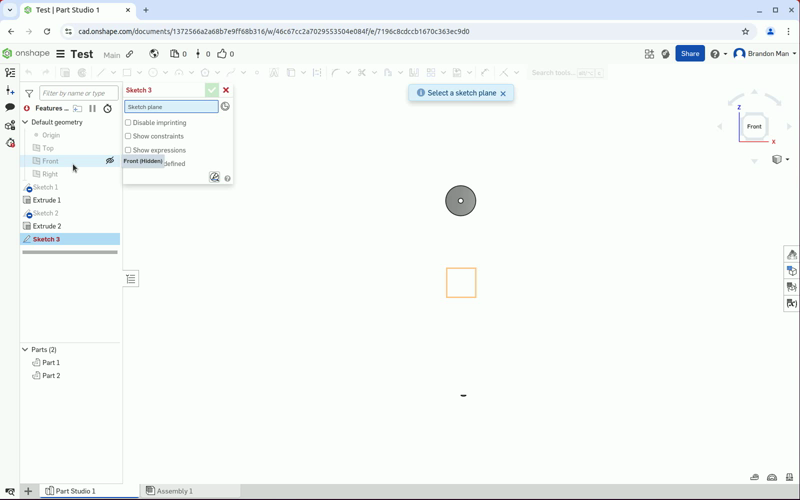
click(73, 163)
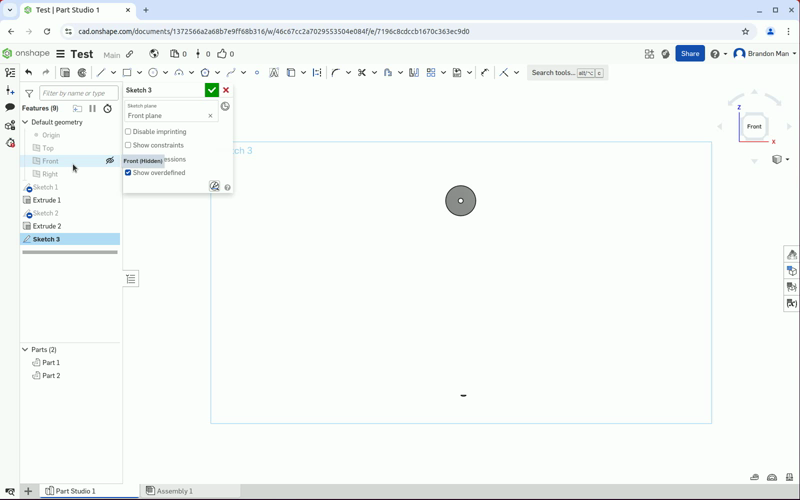
mouse_move(73, 352)
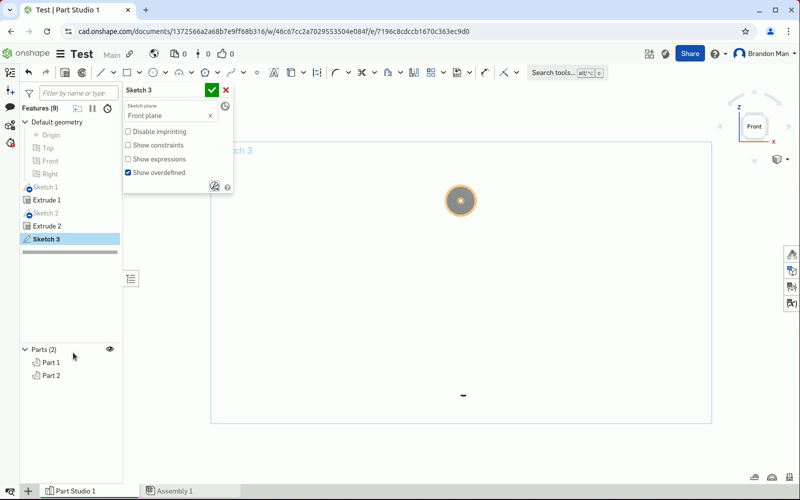
key(y)
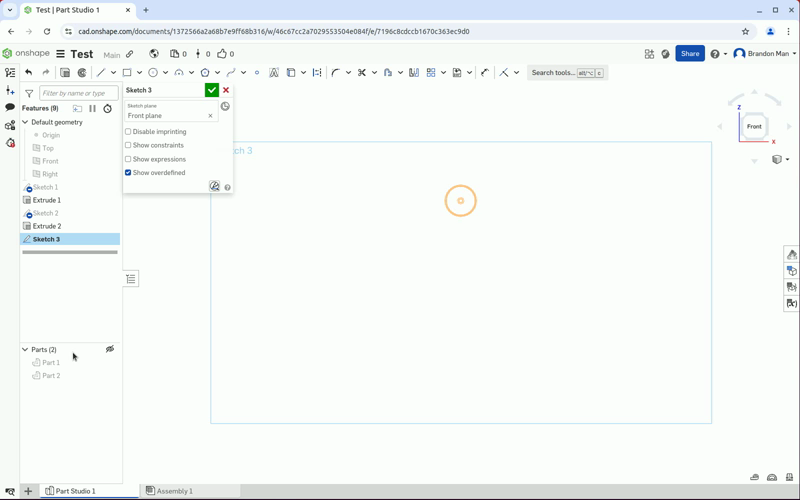
key(c)
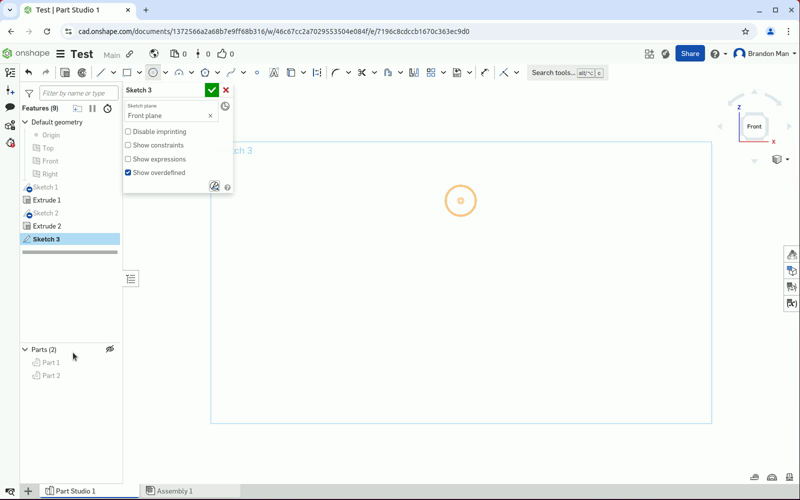
key_down(shift)
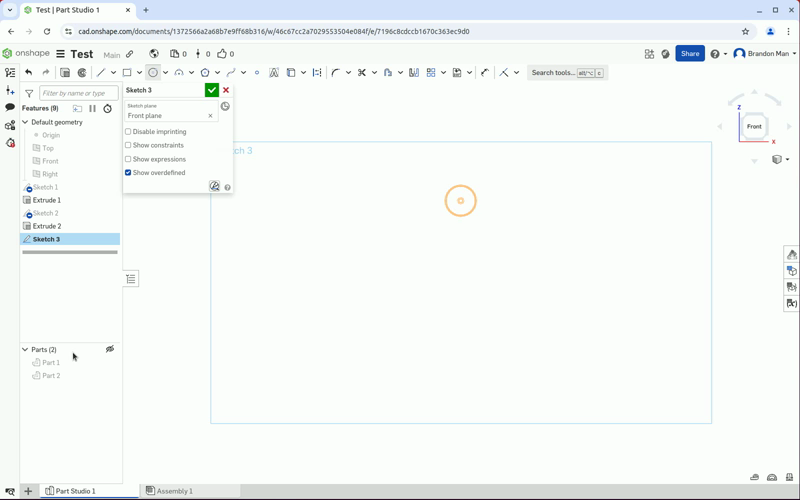
mouse_move(532, 380)
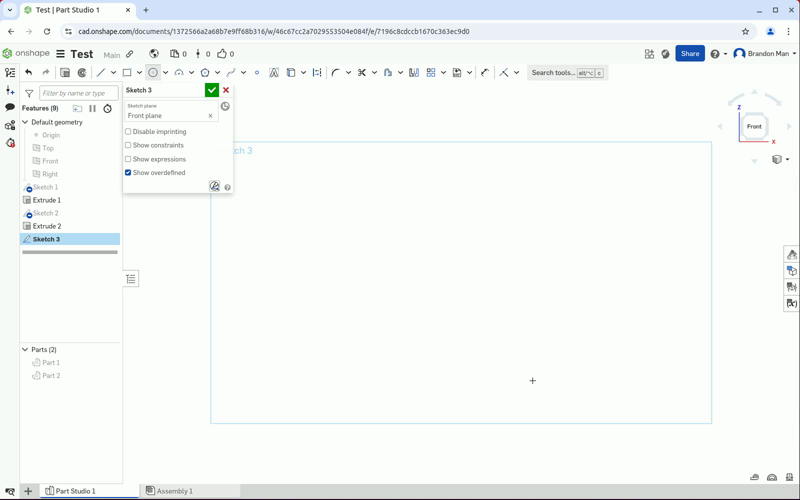
click(532, 380)
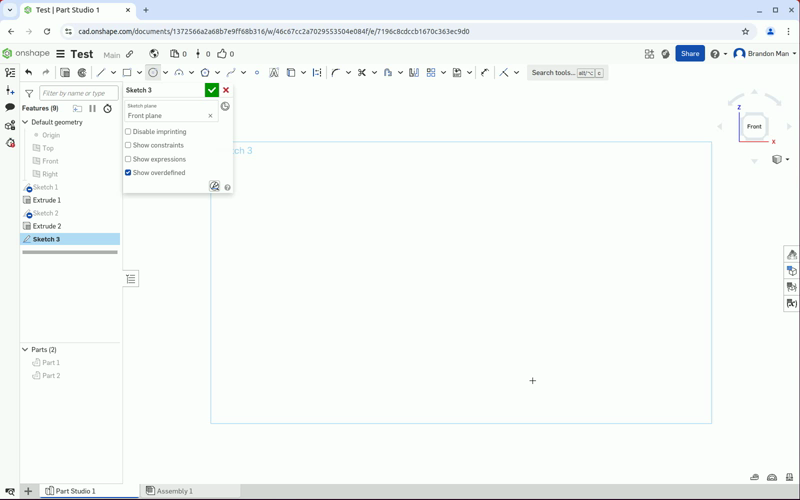
key_up(shift)
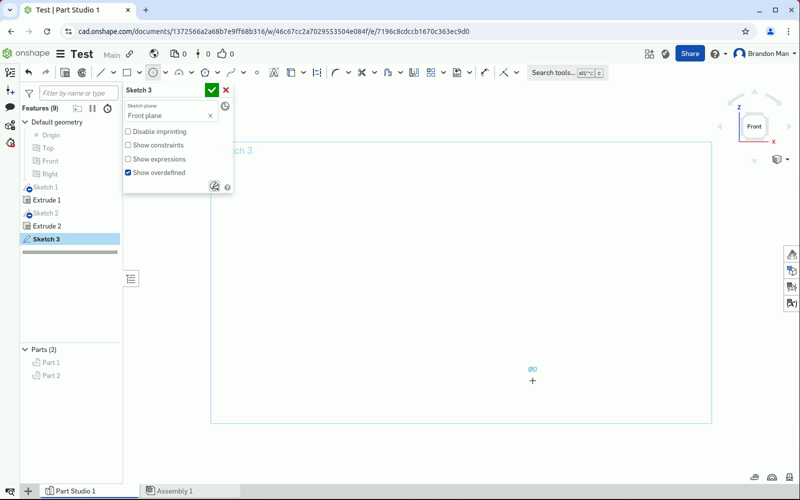
mouse_move(548, 380)
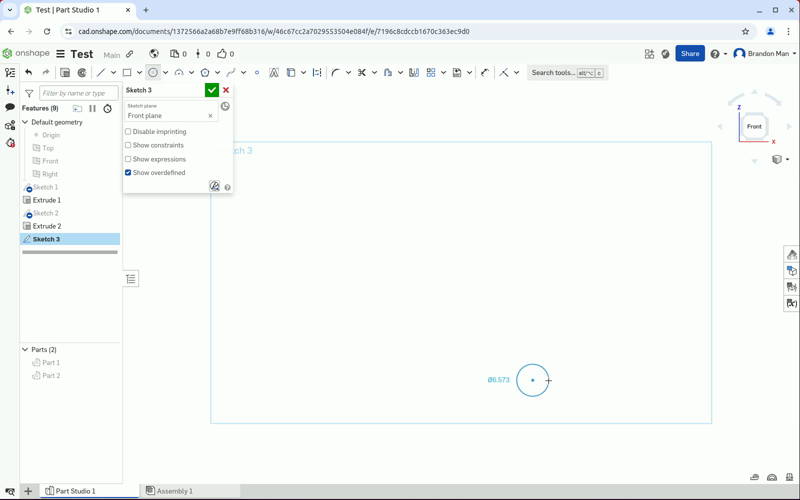
click(548, 380)
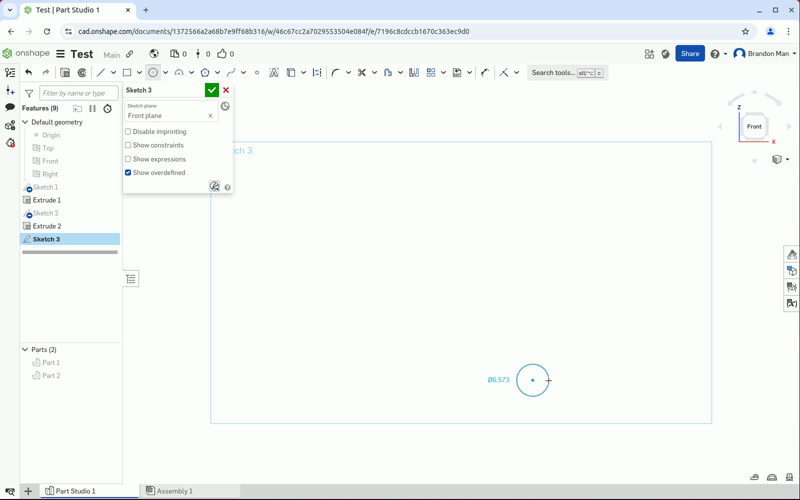
key(esc)
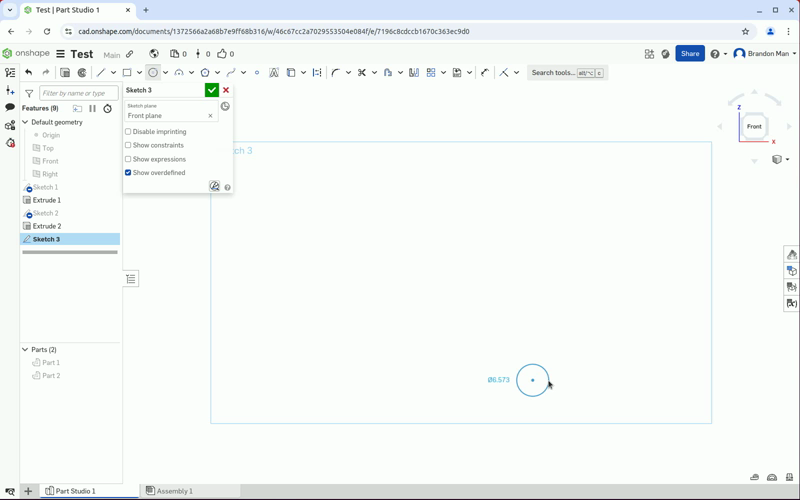
key(c)
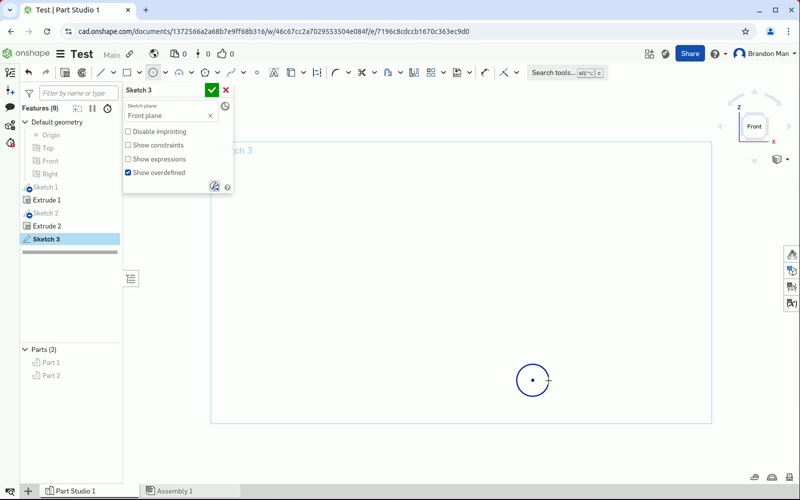
key_down(shift)
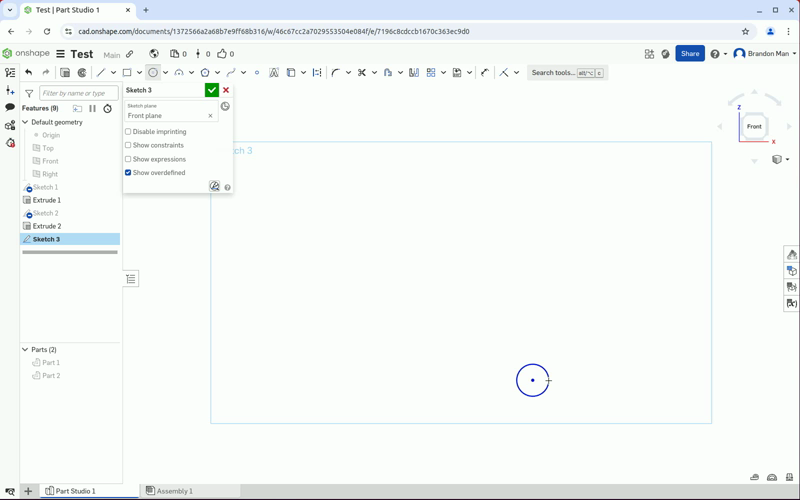
mouse_move(532, 380)
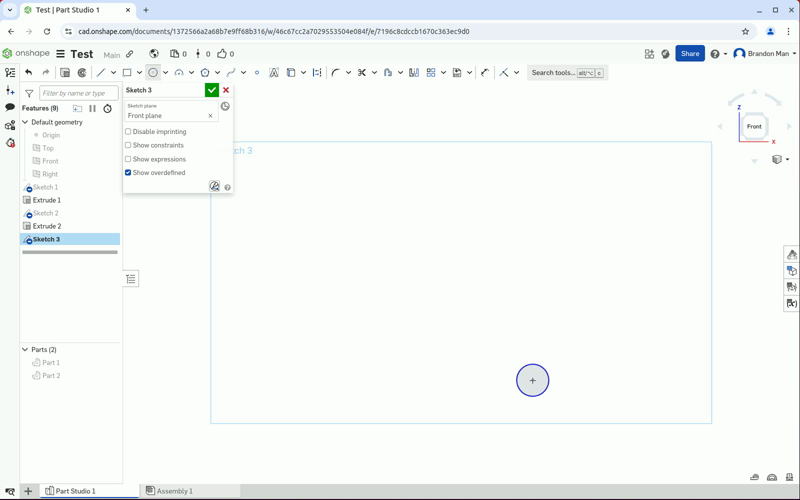
click(532, 380)
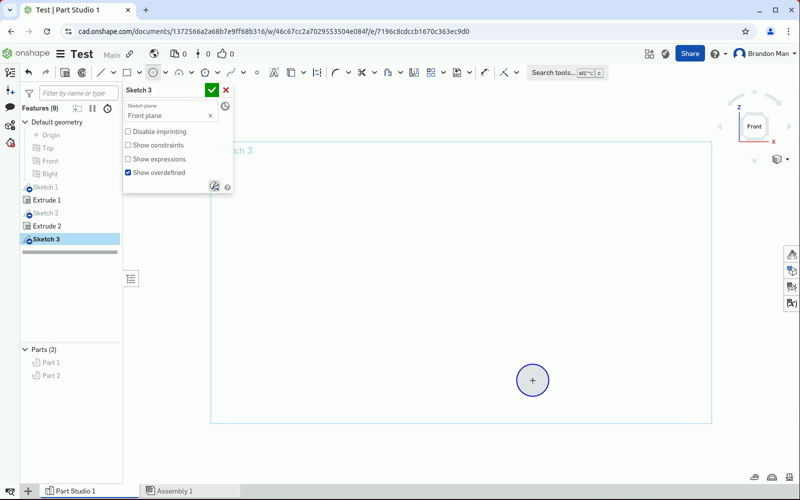
key_up(shift)
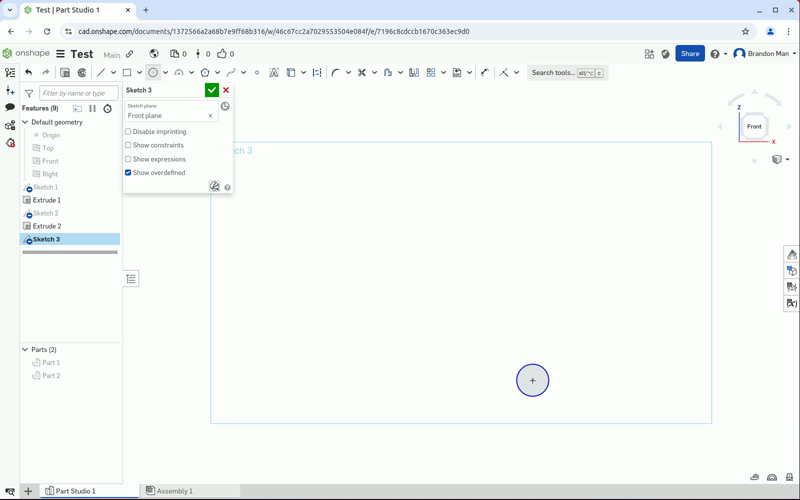
mouse_move(535, 380)
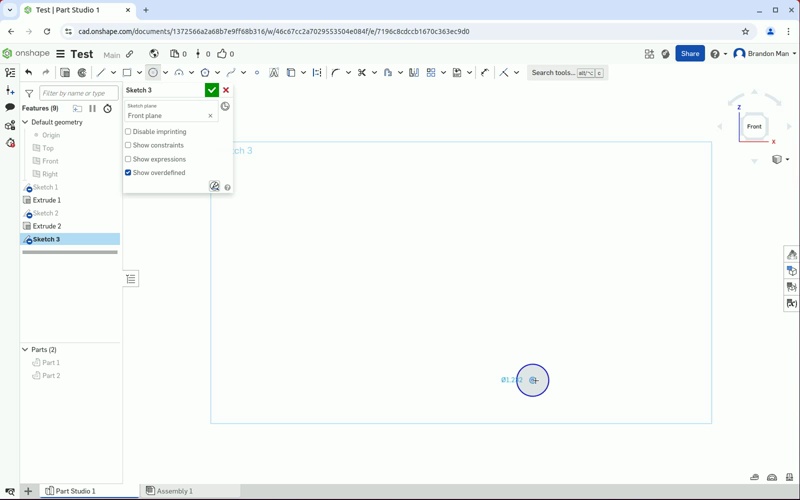
scroll(6)
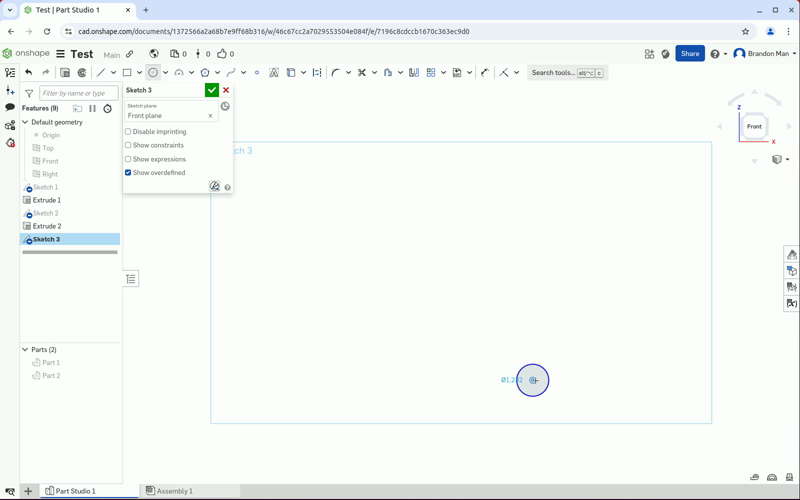
scroll(6)
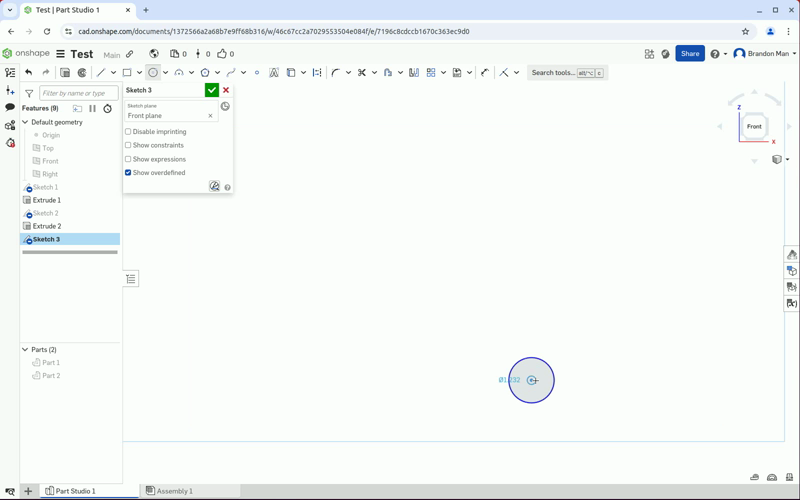
scroll(6)
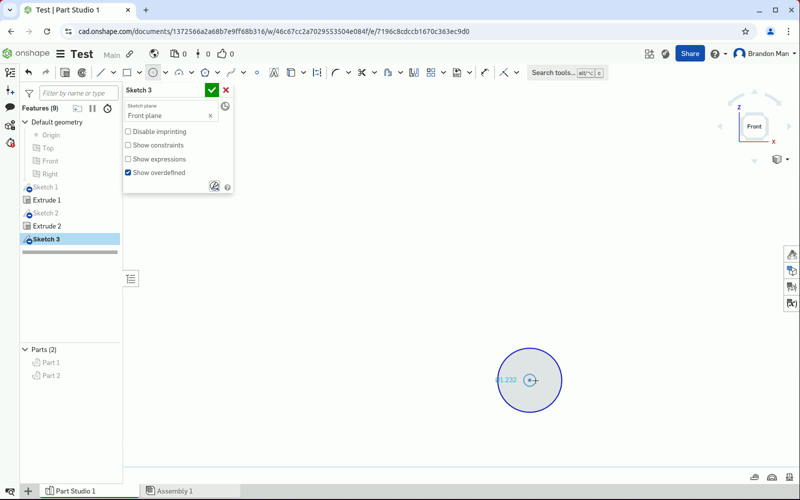
scroll(6)
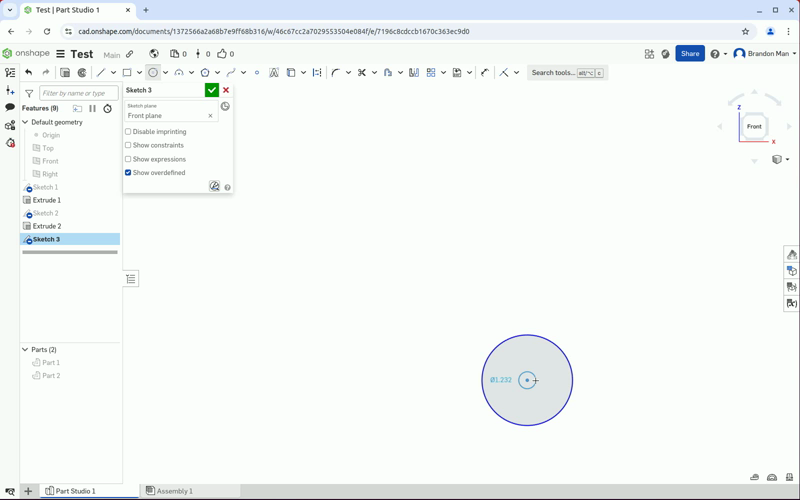
scroll(6)
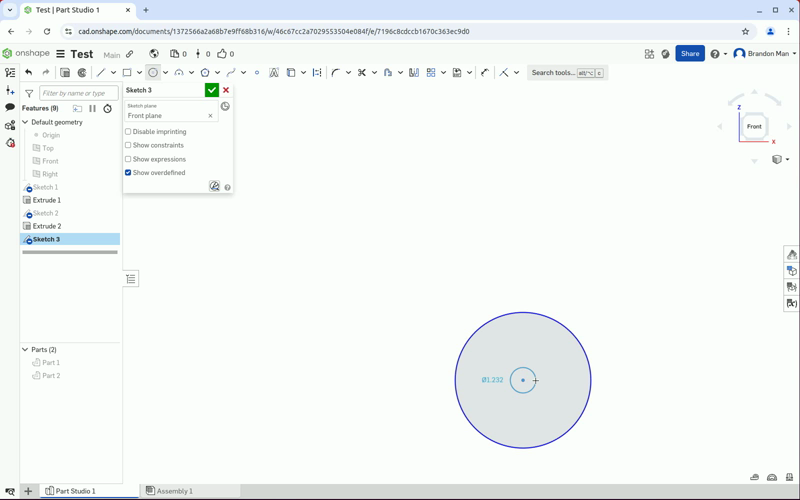
scroll(6)
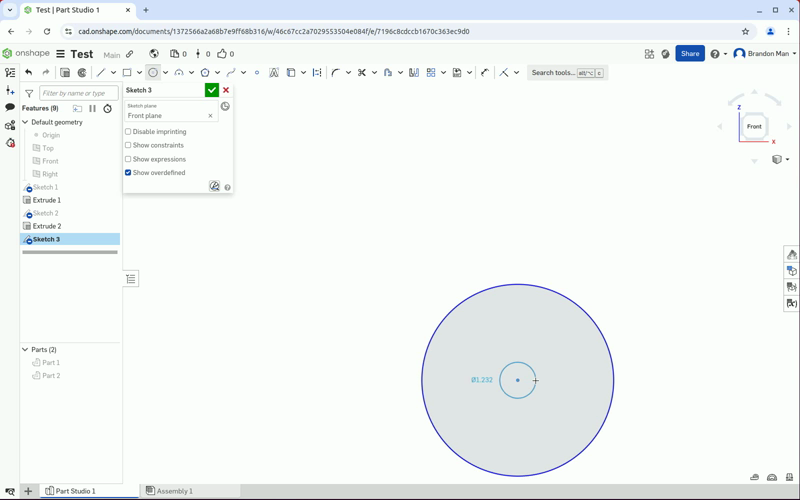
scroll(6)
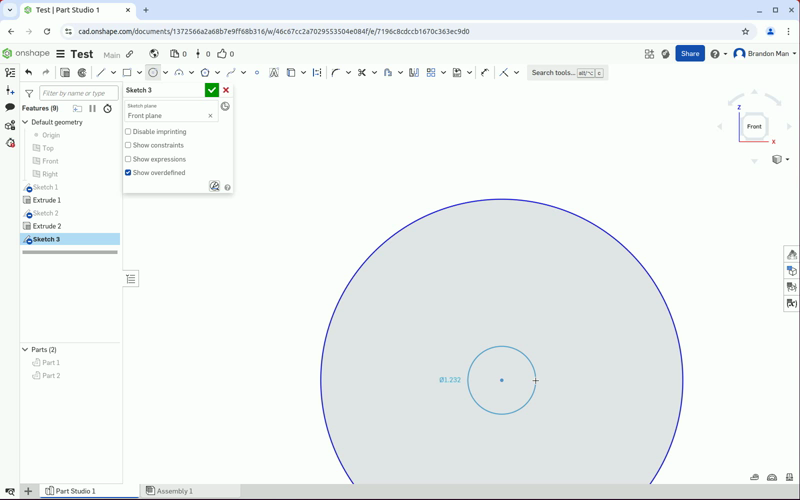
click(535, 380)
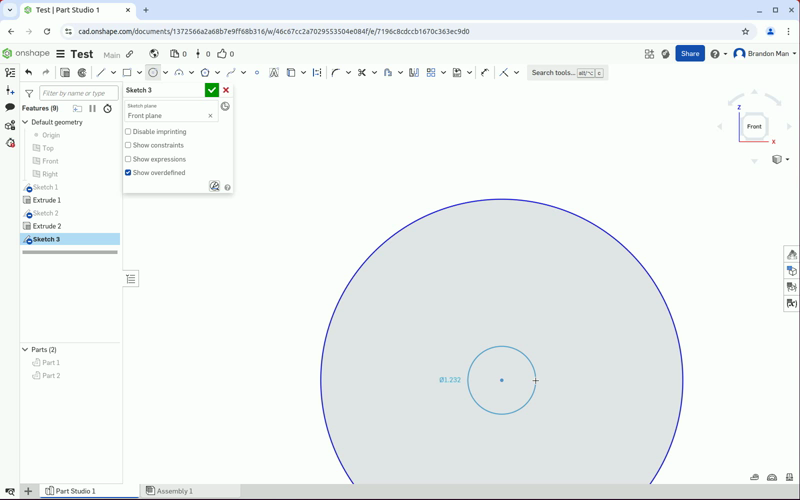
scroll(-6)
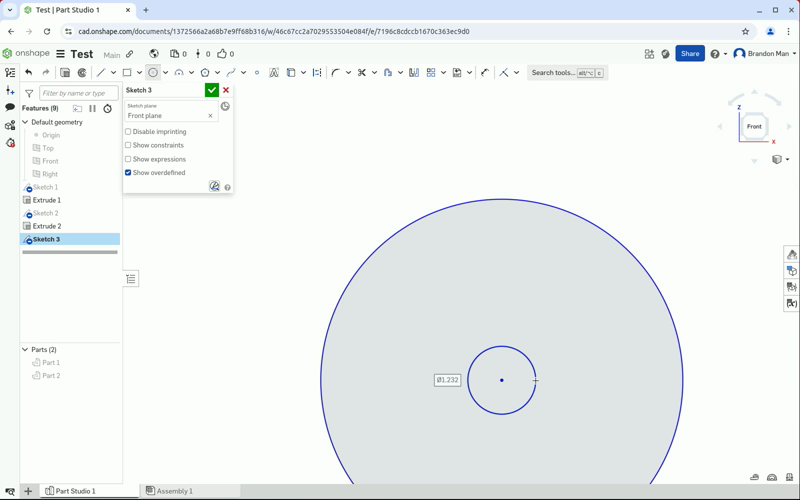
scroll(-6)
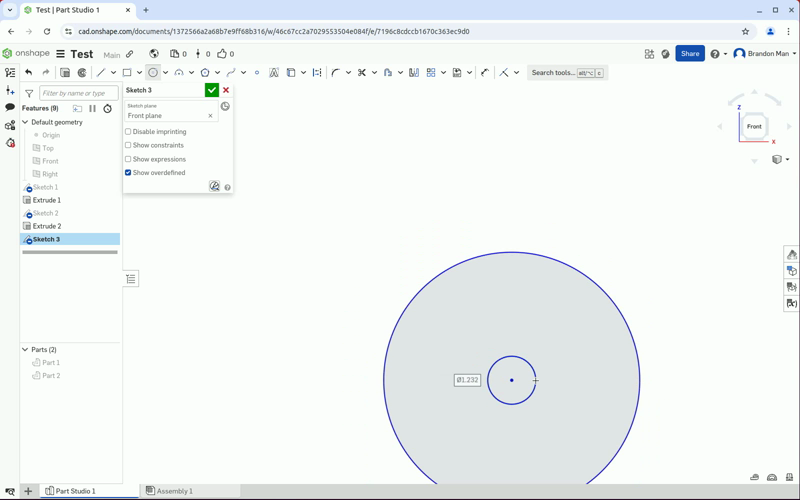
scroll(-6)
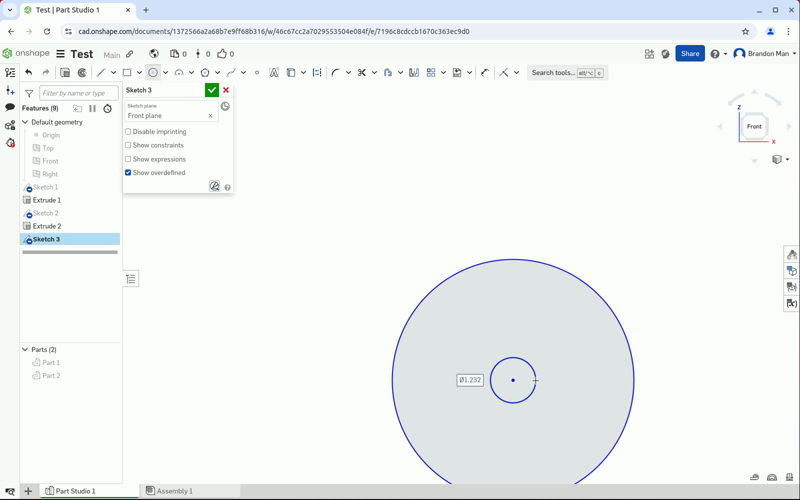
scroll(-6)
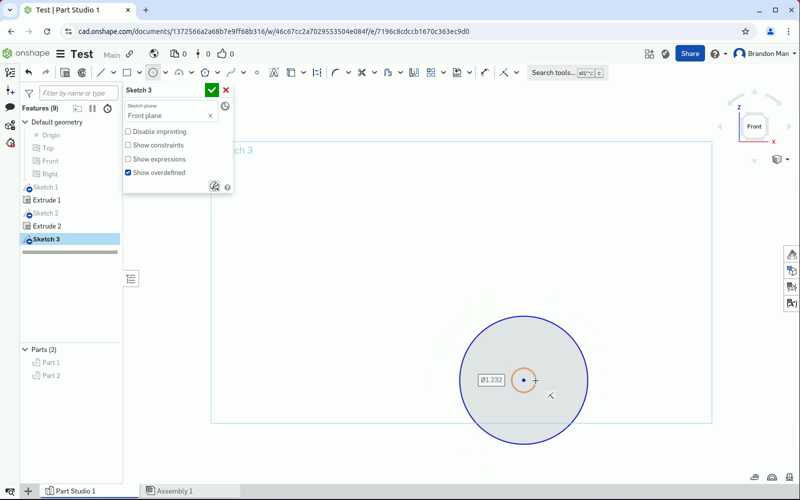
scroll(-6)
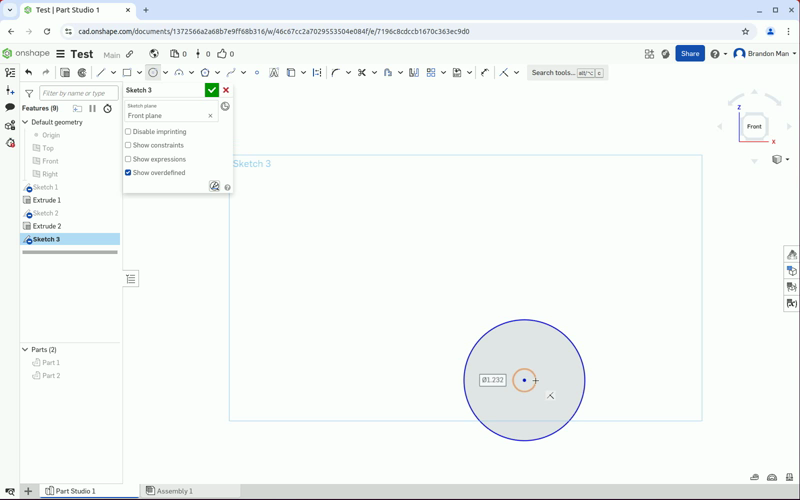
scroll(-6)
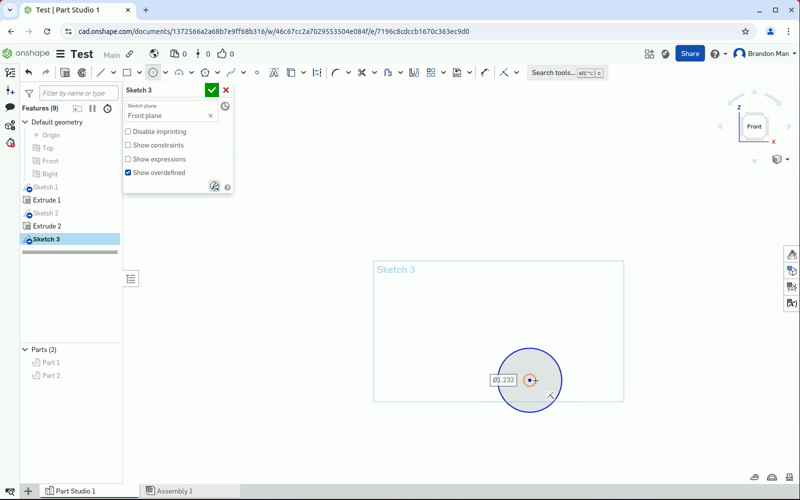
scroll(-6)
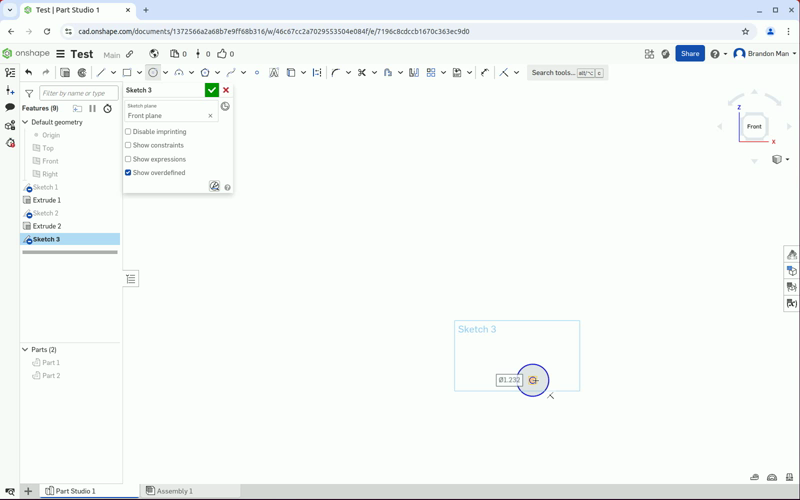
key(esc)
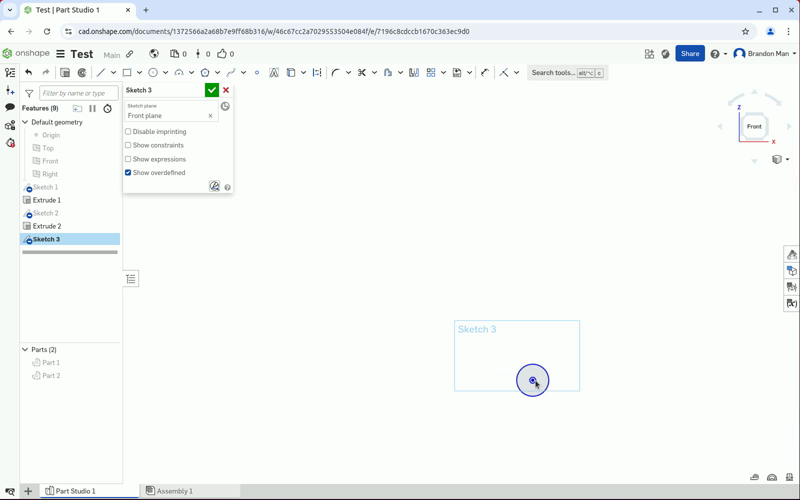
mouse_move(533, 388)
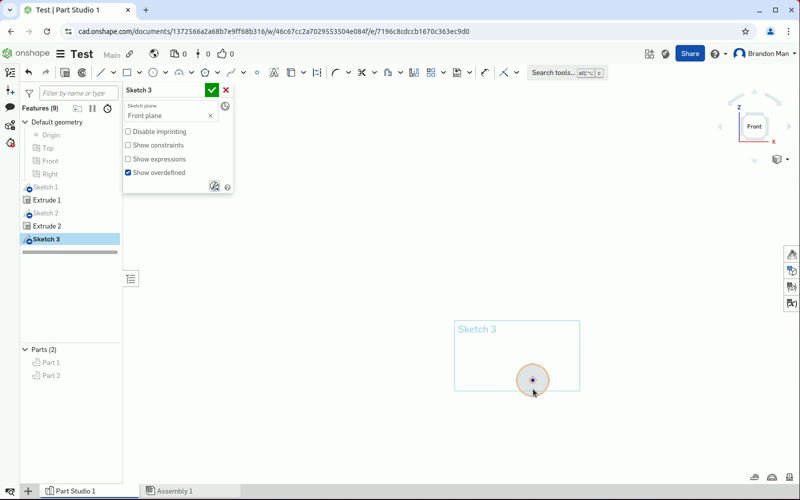
scroll(6)
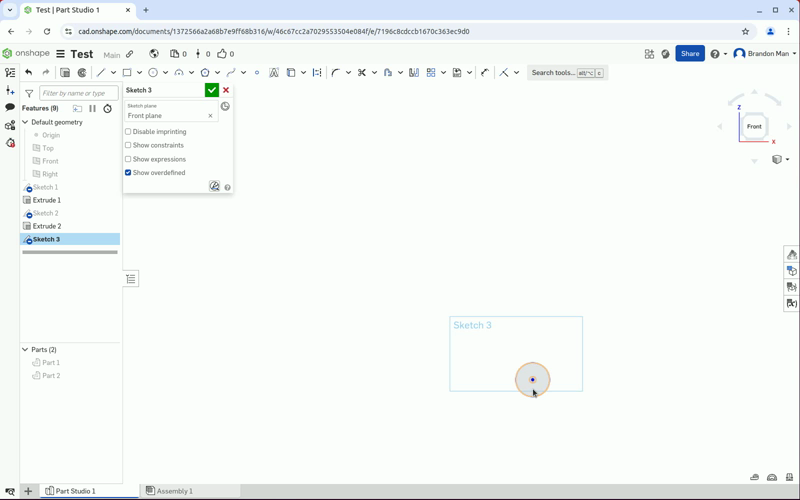
scroll(6)
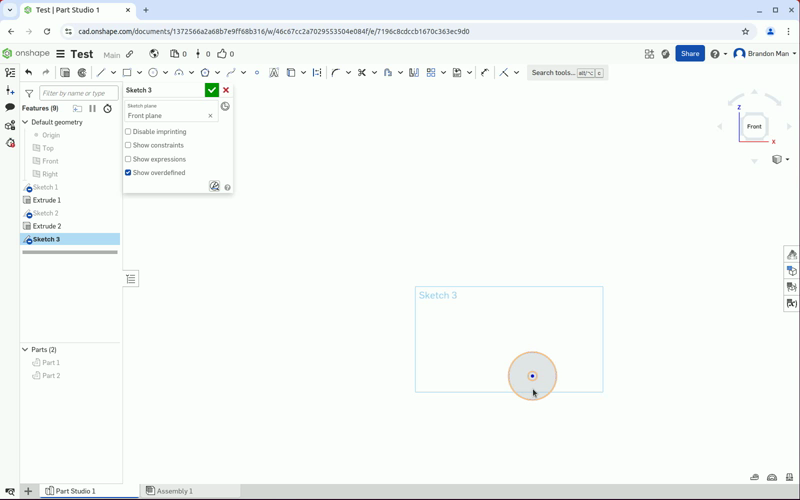
scroll(6)
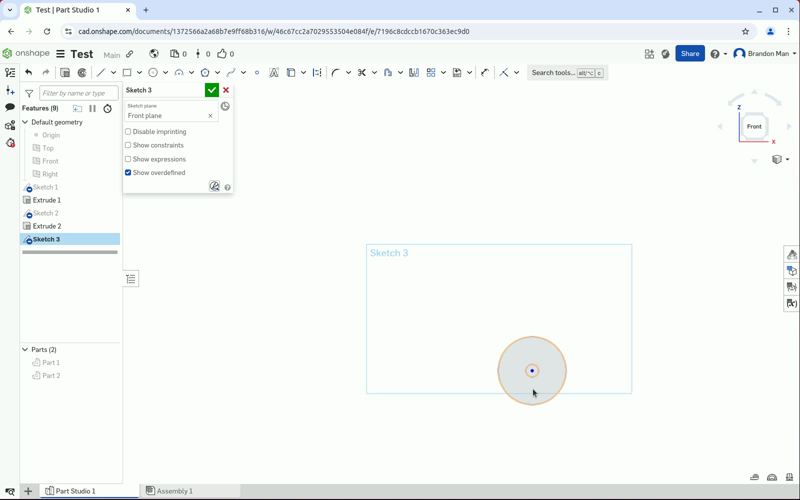
scroll(6)
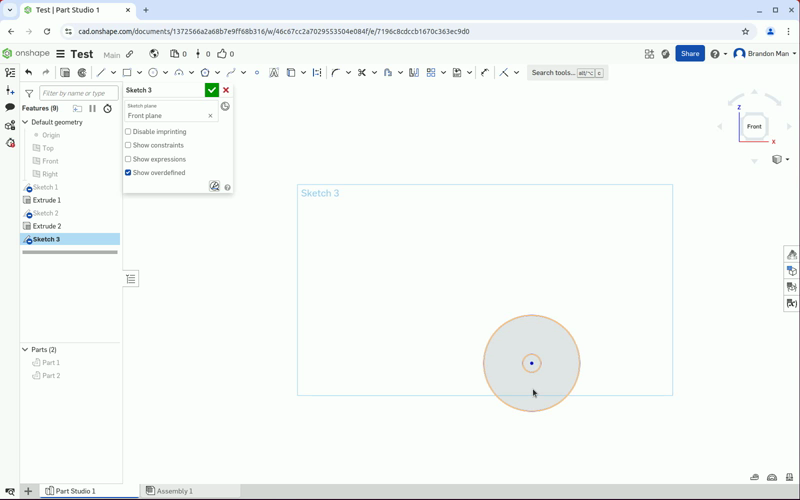
scroll(6)
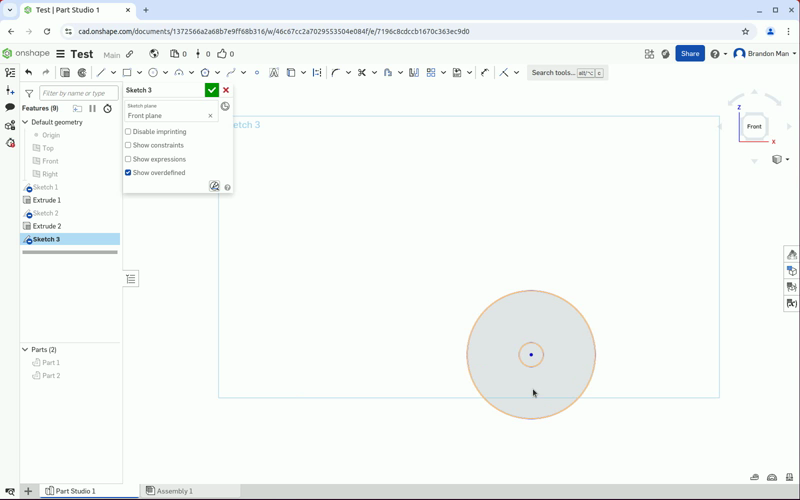
scroll(6)
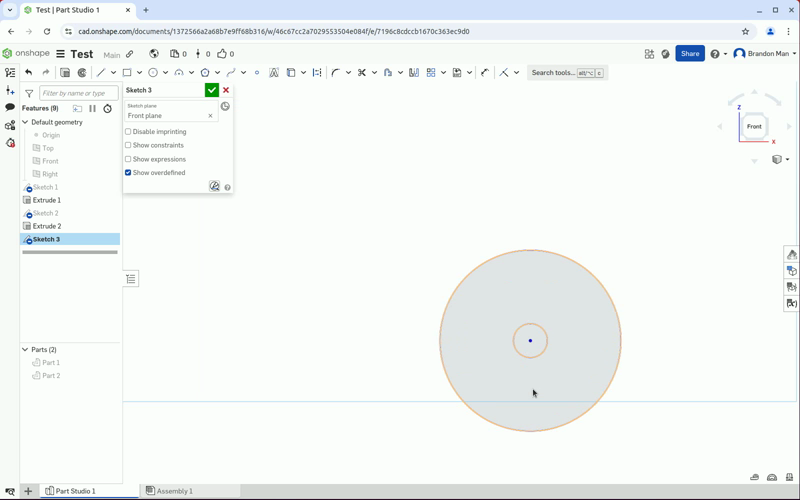
scroll(6)
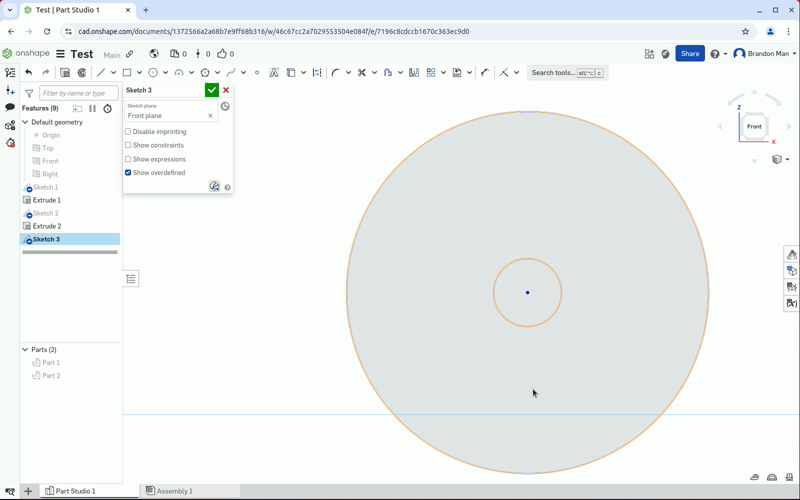
click(533, 388)
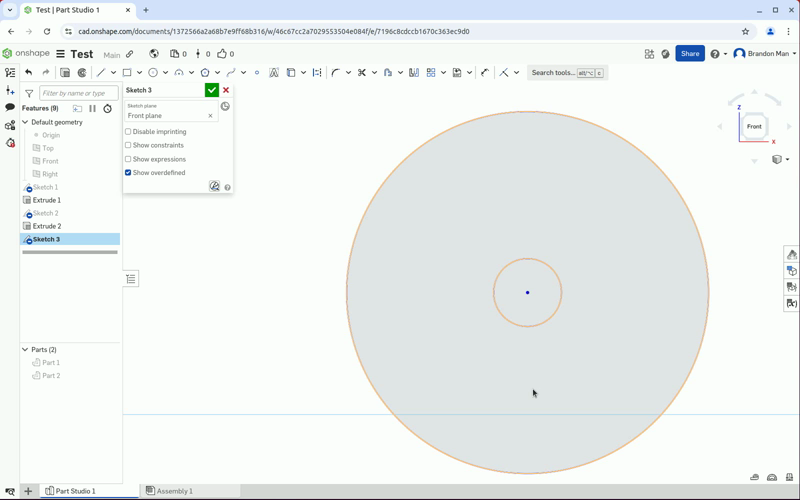
scroll(-6)
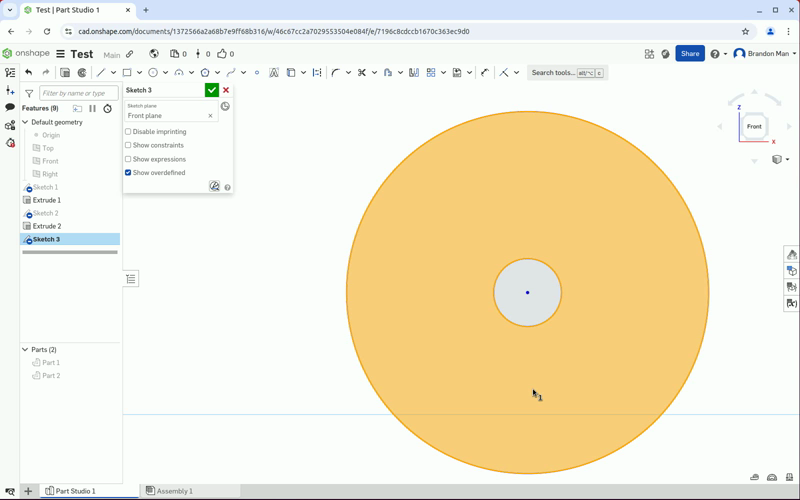
scroll(-6)
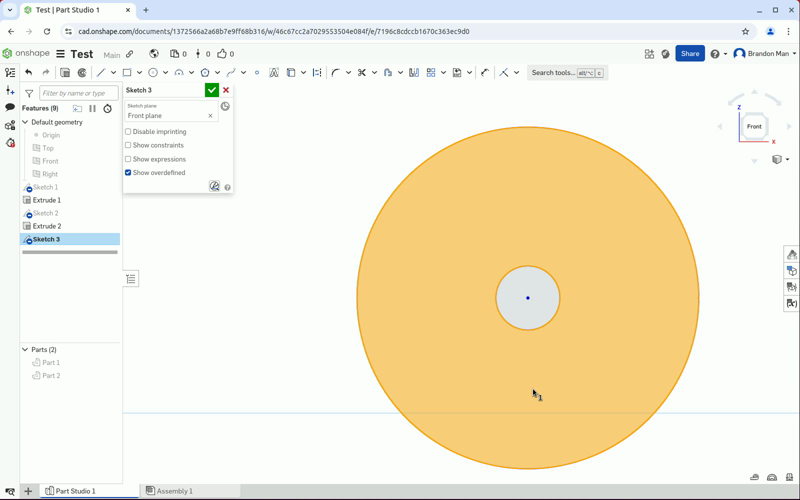
scroll(-6)
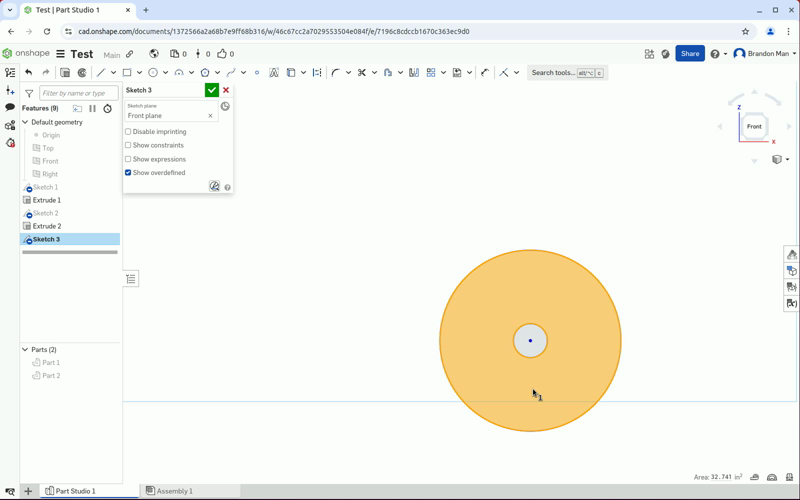
scroll(-6)
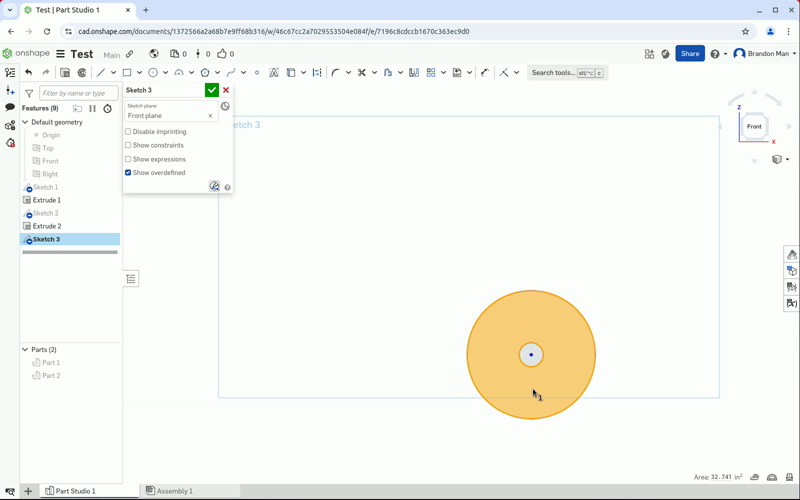
scroll(-6)
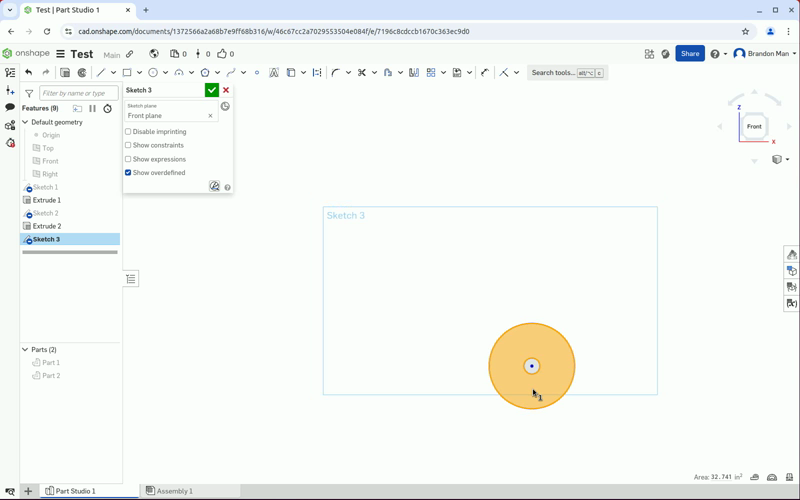
scroll(-6)
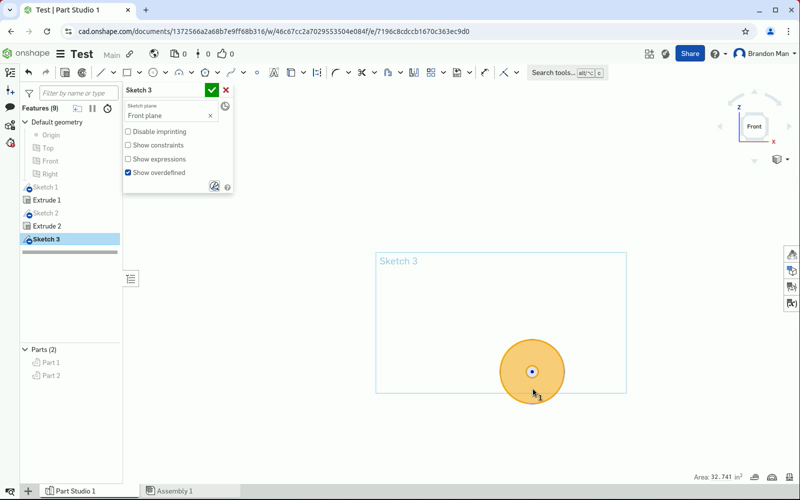
scroll(-6)
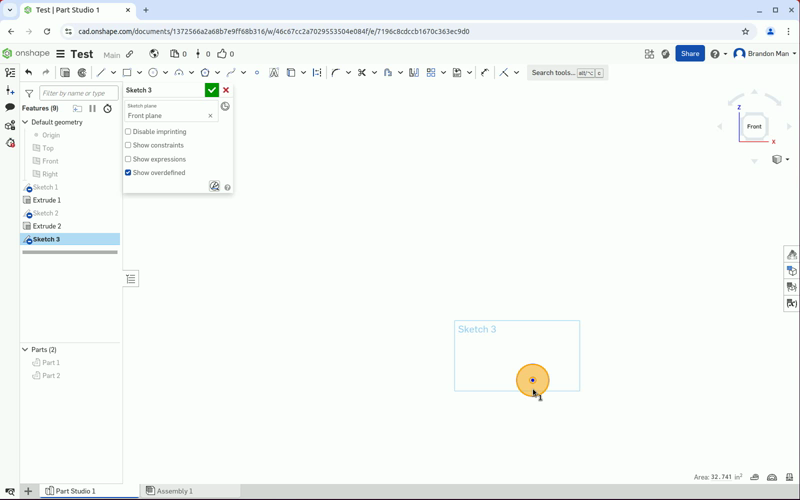
mouse_move(73, 352)
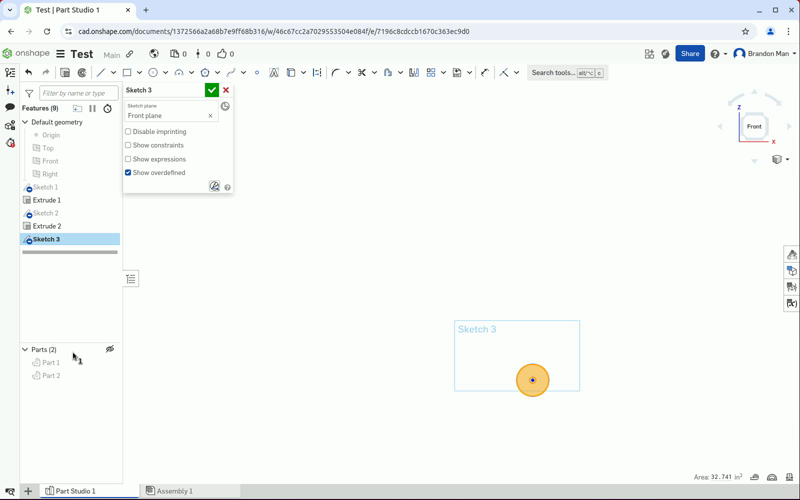
key(shift+y)
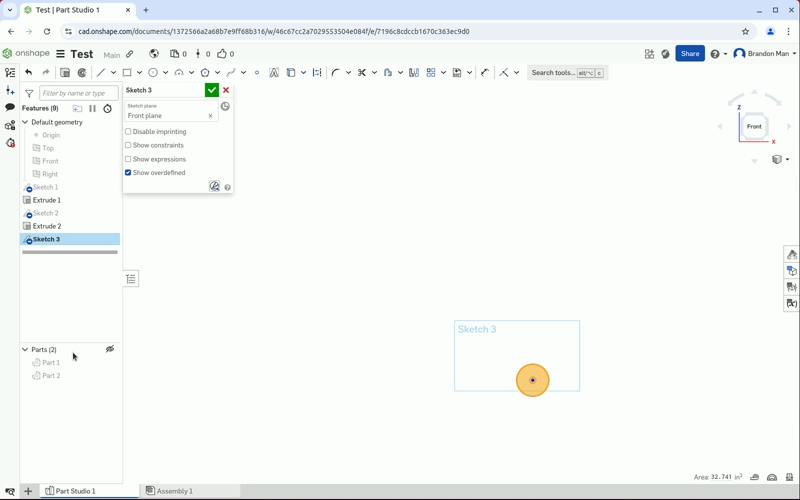
key(shift+e)
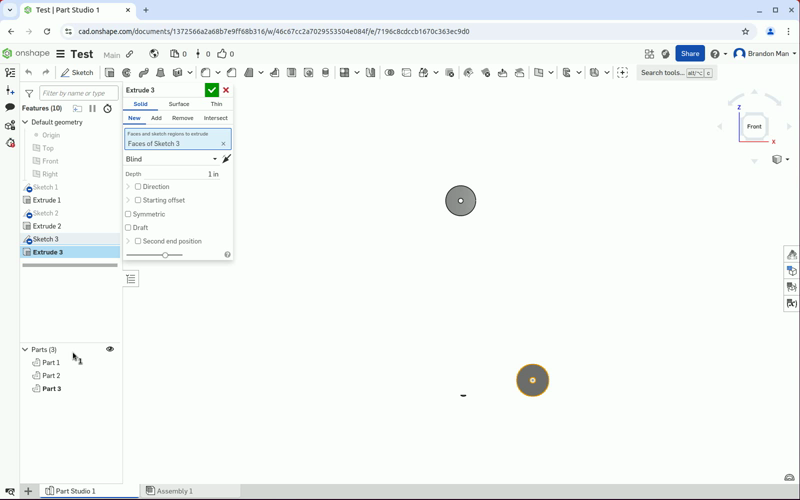
mouse_move(143, 106)
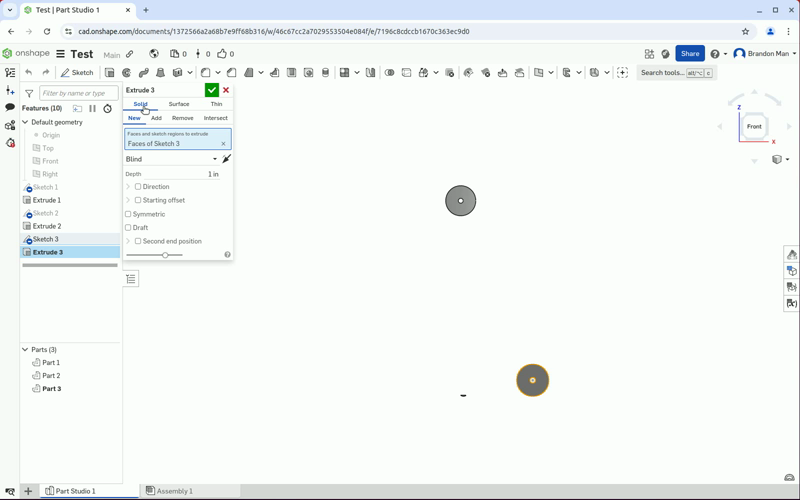
click(143, 106)
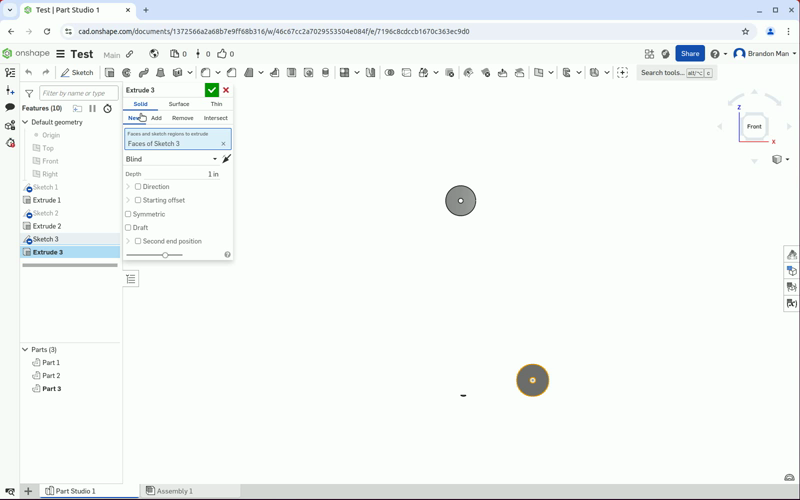
mouse_move(137, 120)
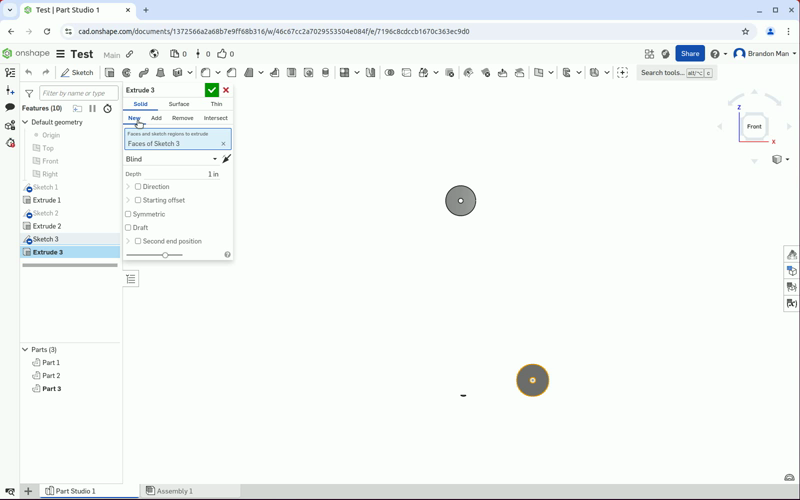
click(137, 120)
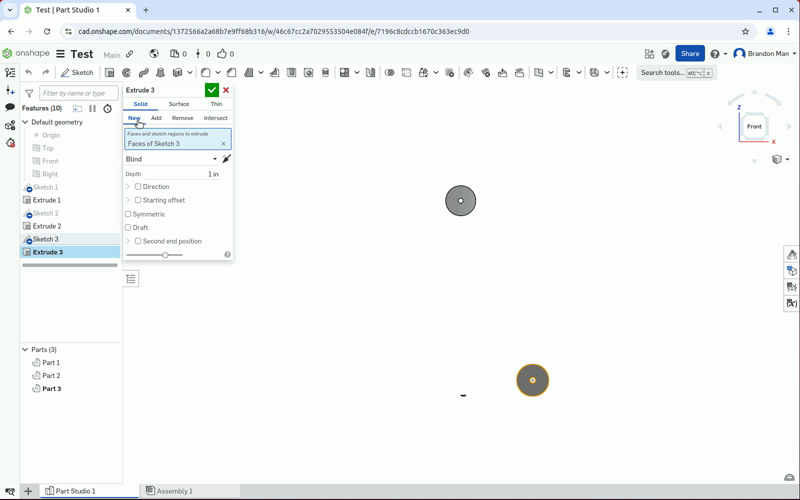
key(tab, 4)
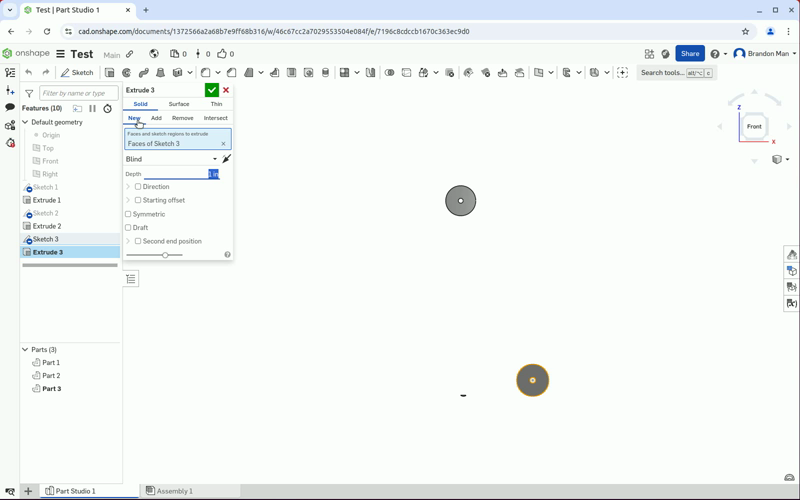
text(0.963)
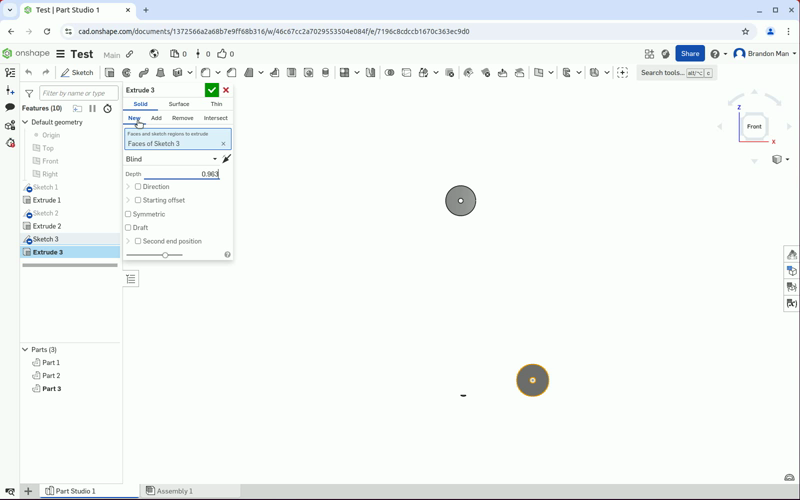
key(enter)
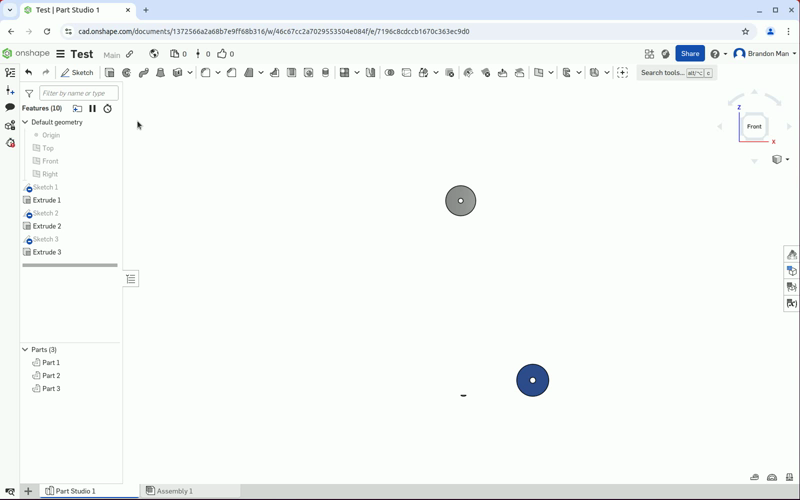
key(shift+h)
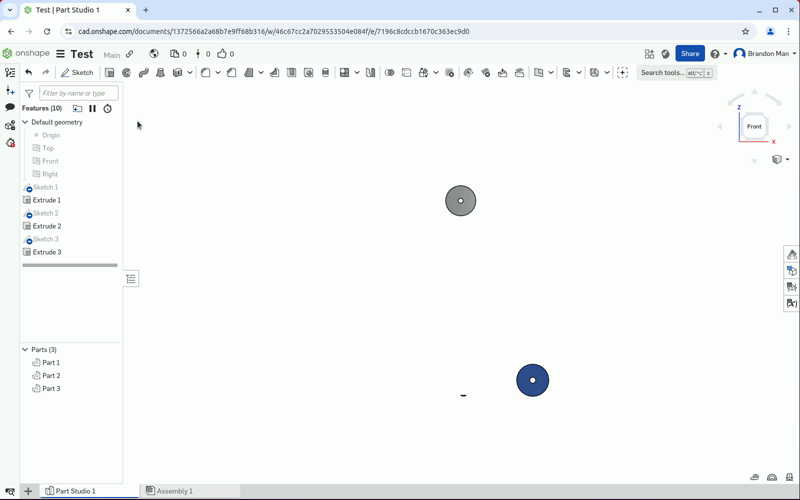
key(shift+h)
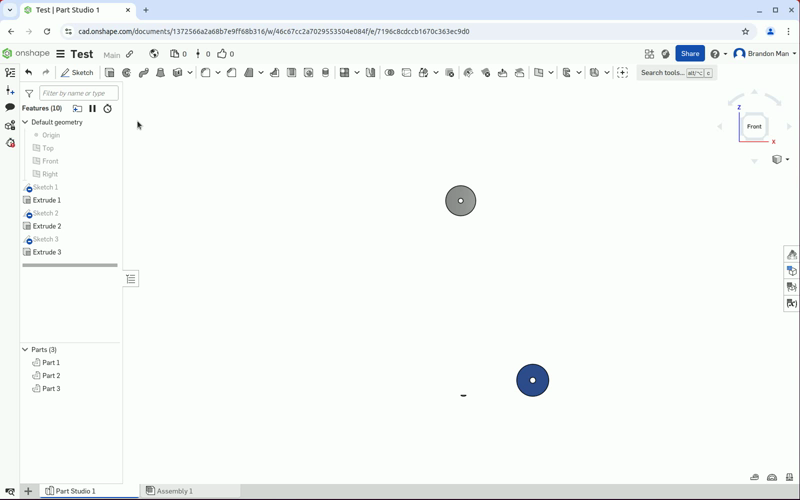
mouse_move(73, 189)
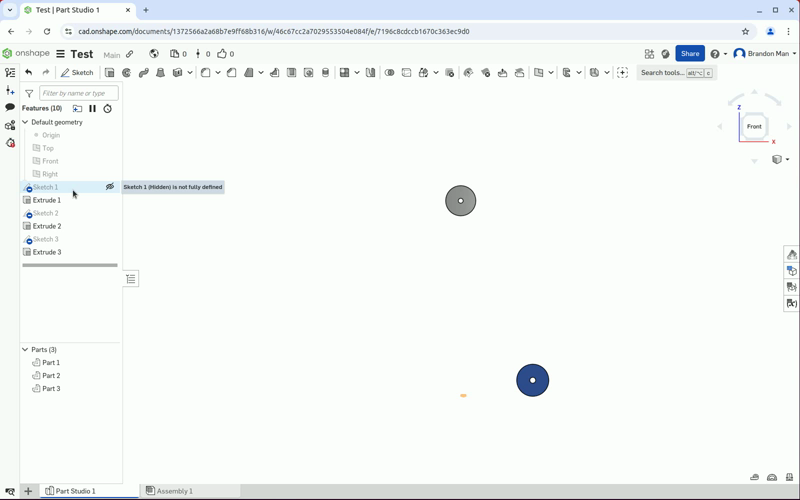
click(73, 189)
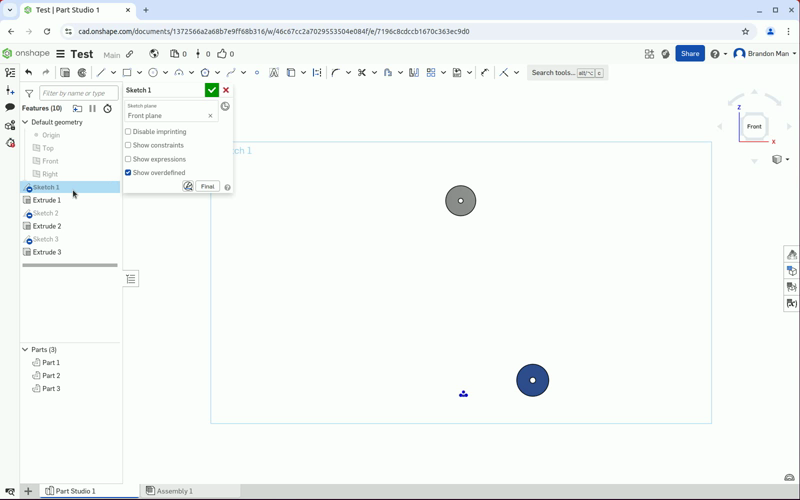
mouse_move(229, 92)
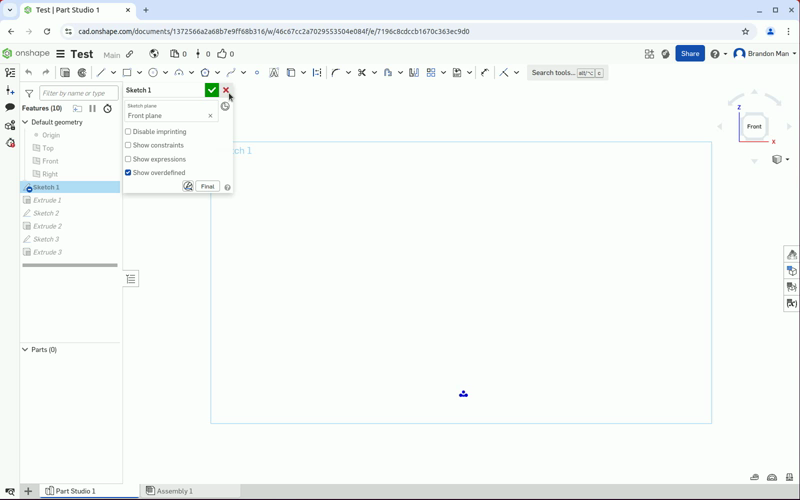
click(229, 92)
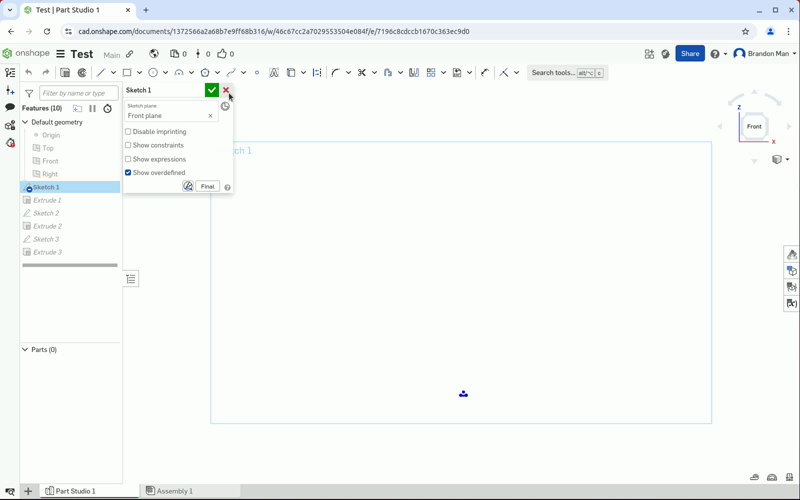
key(shift+s)
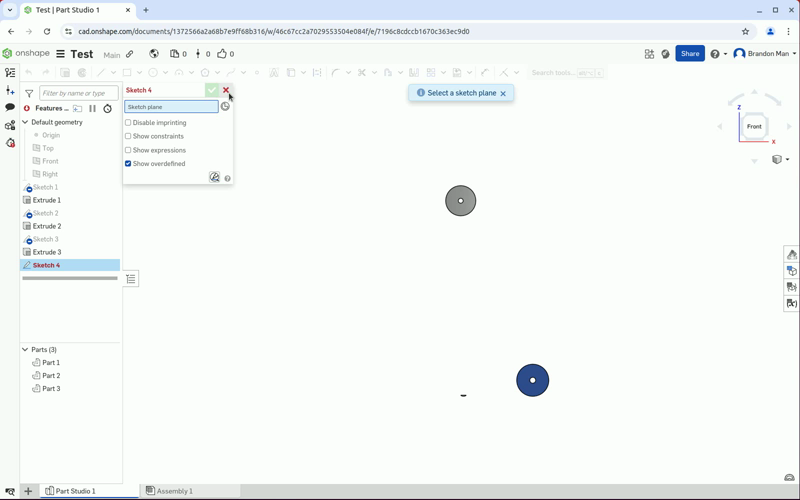
mouse_move(73, 163)
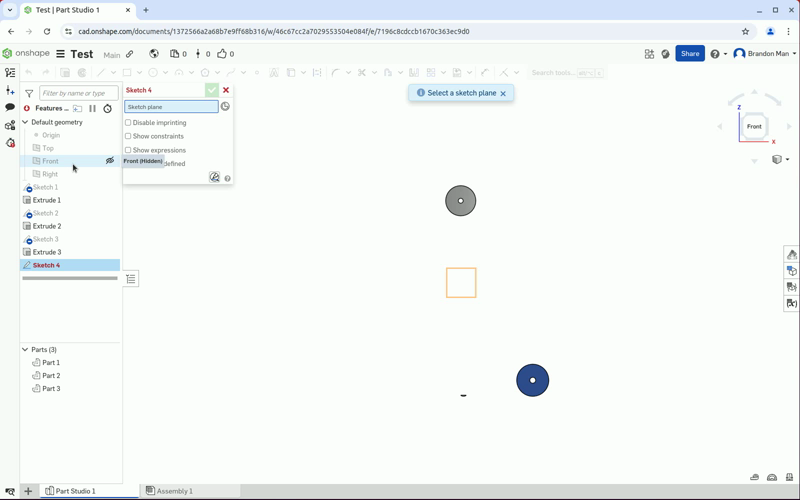
click(73, 163)
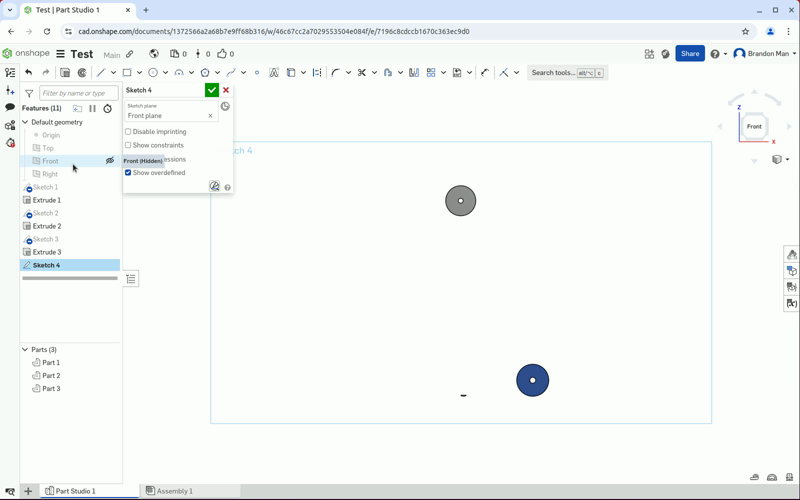
mouse_move(73, 352)
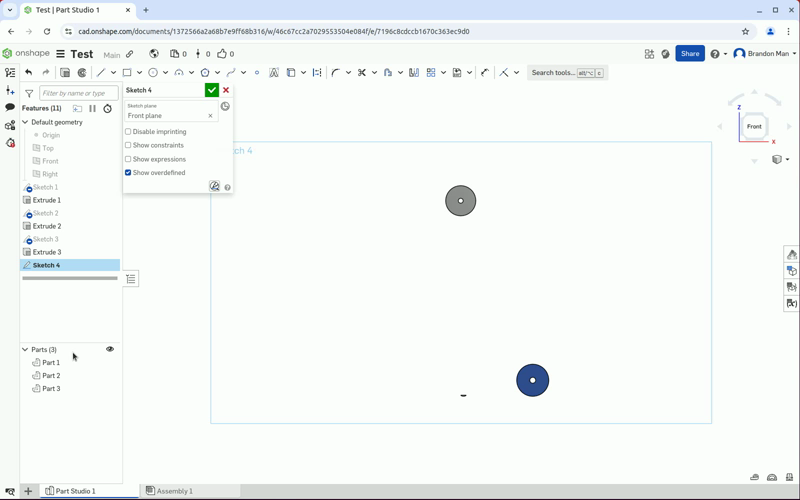
key(y)
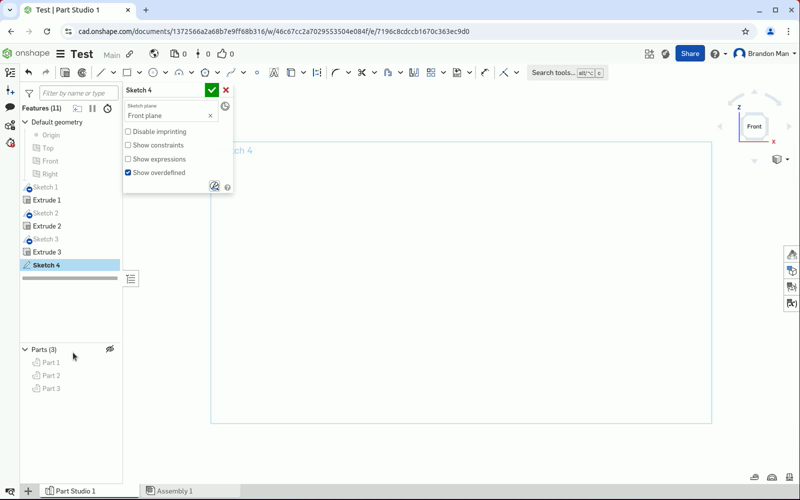
key(a)
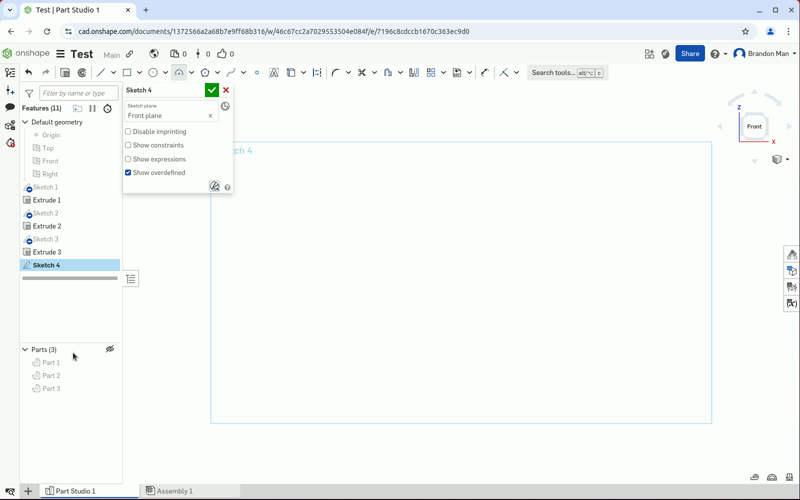
key_down(shift)
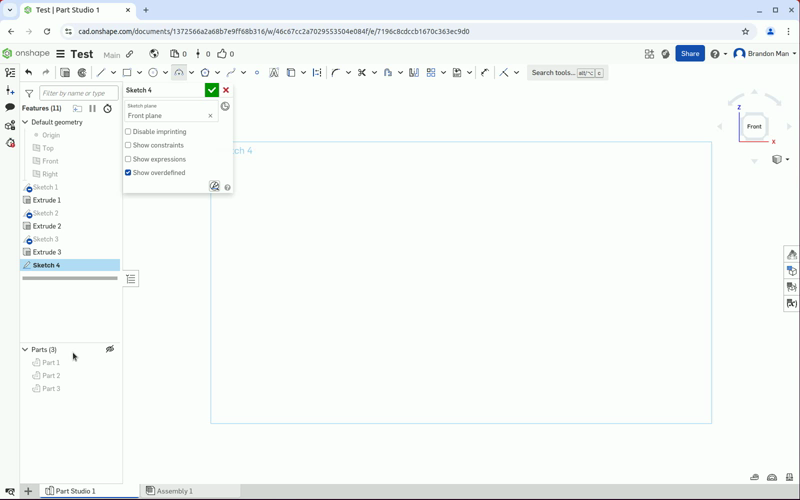
mouse_move(437, 278)
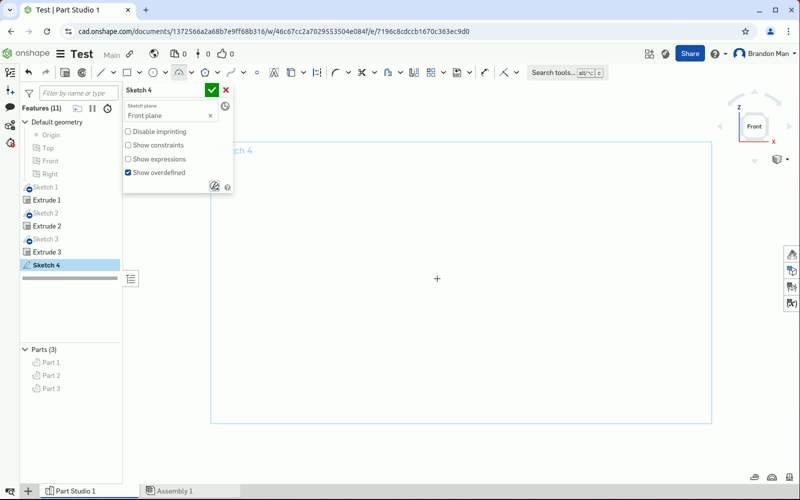
click(437, 278)
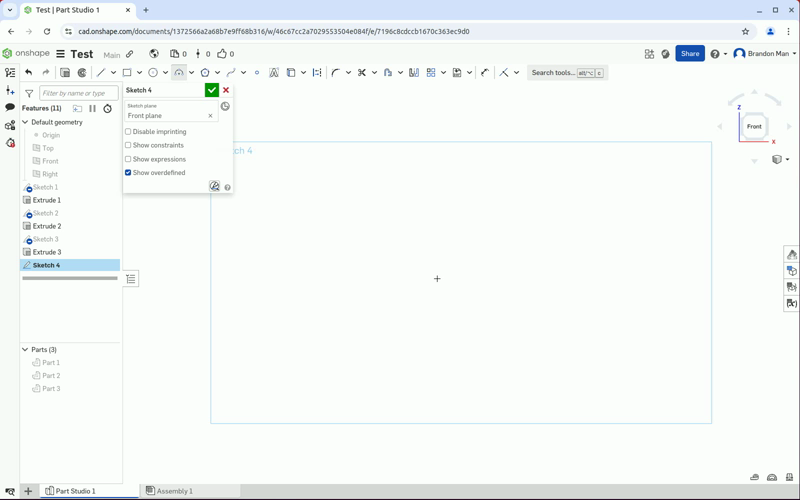
key_up(shift)
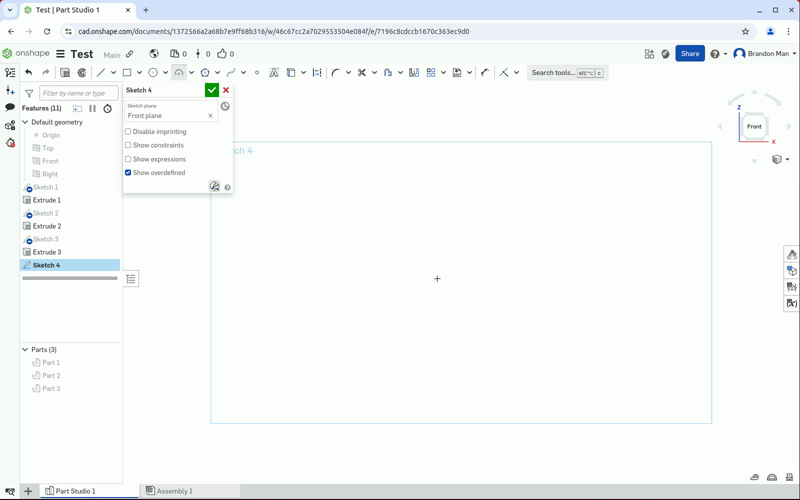
key_down(shift)
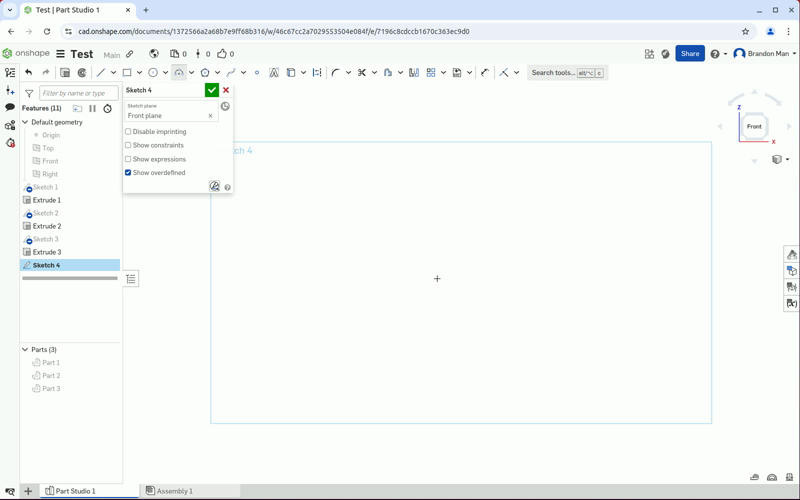
mouse_move(487, 277)
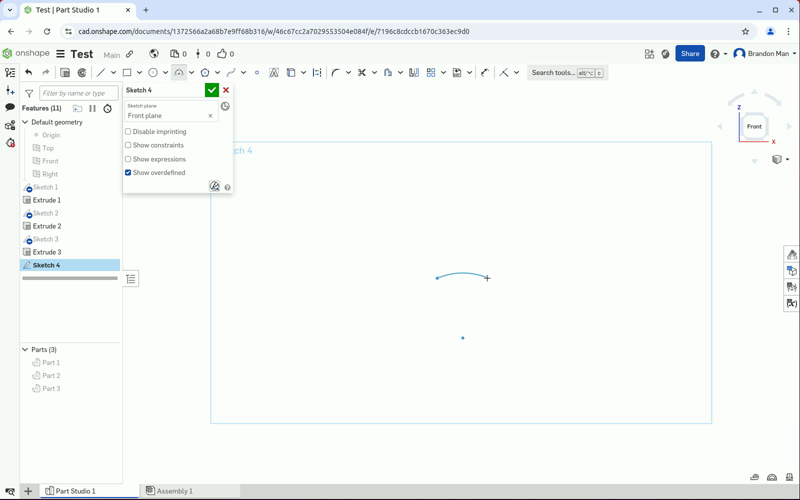
click(487, 277)
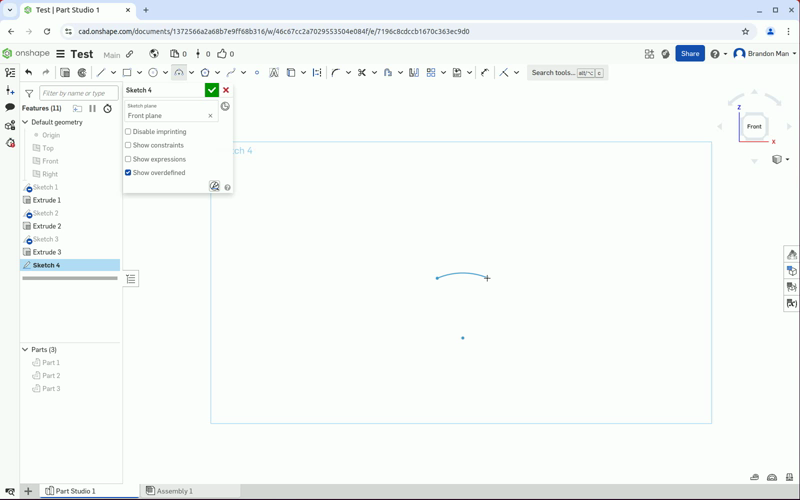
mouse_move(461, 255)
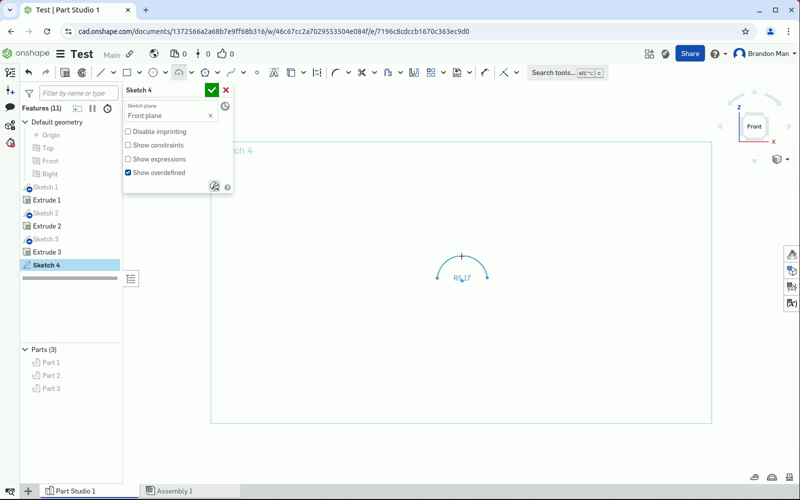
click(461, 255)
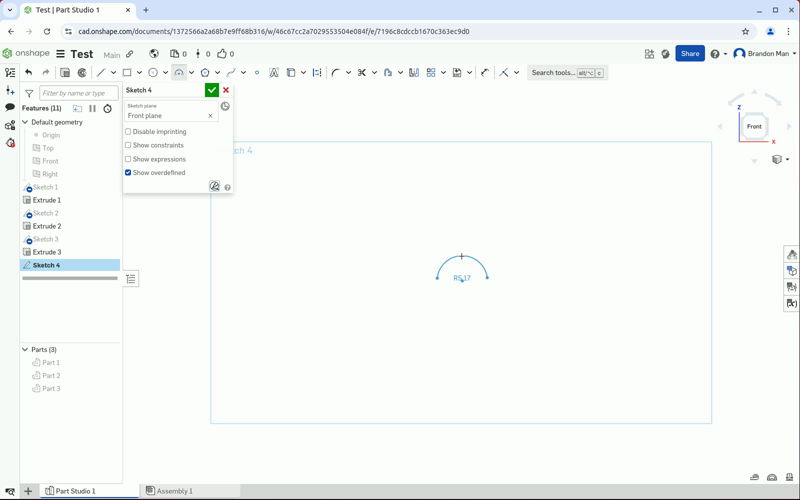
key_up(shift)
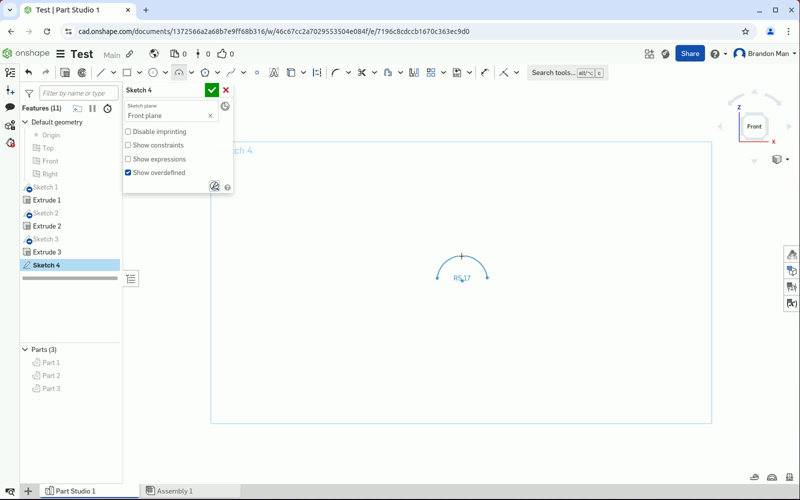
key(esc)
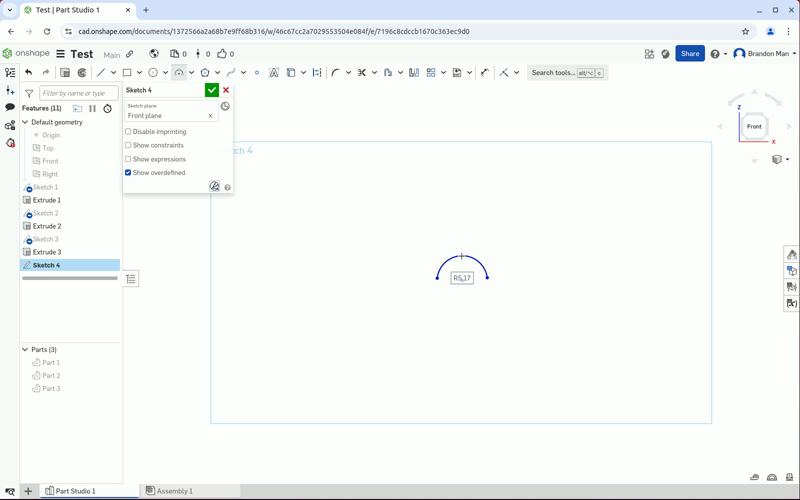
key(l)
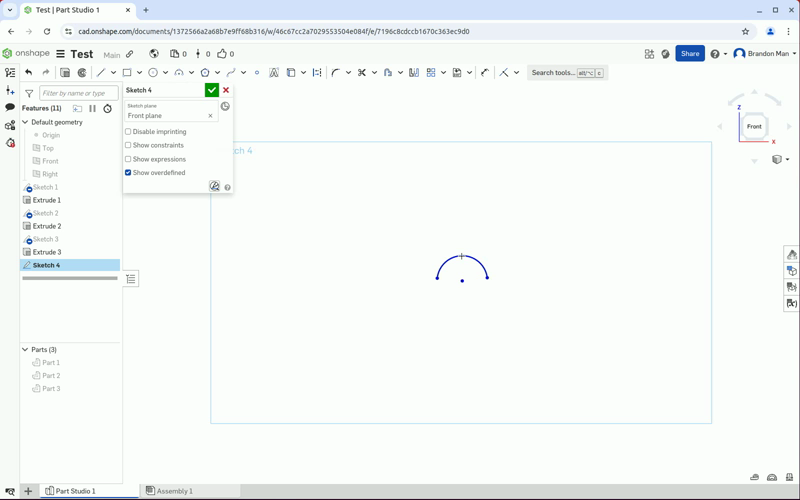
mouse_move(487, 277)
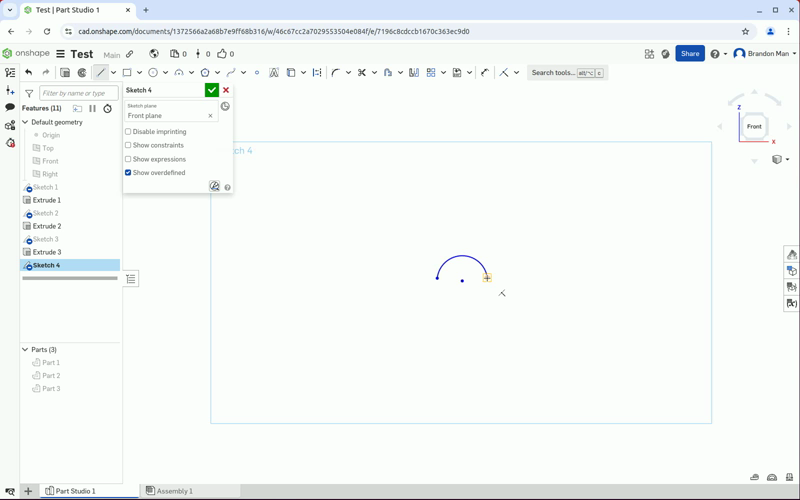
click(487, 277)
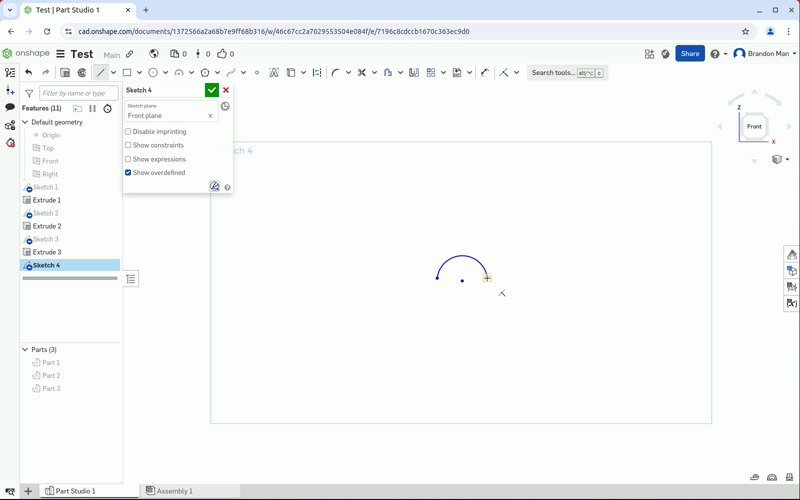
key_down(shift)
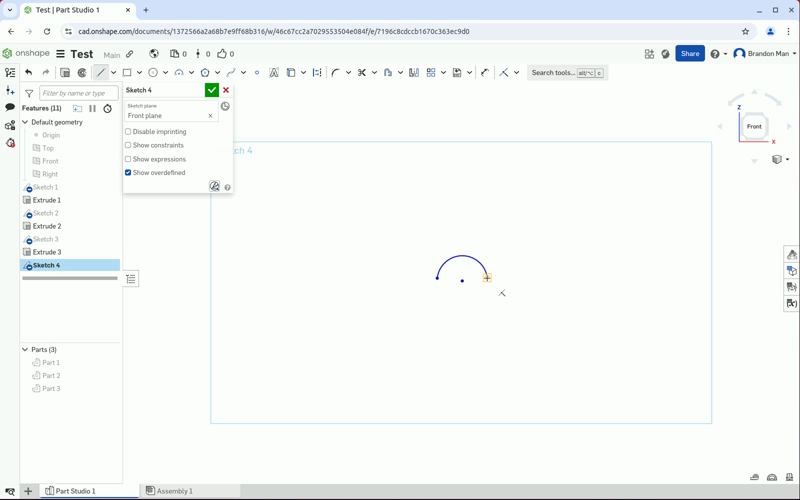
mouse_move(476, 201)
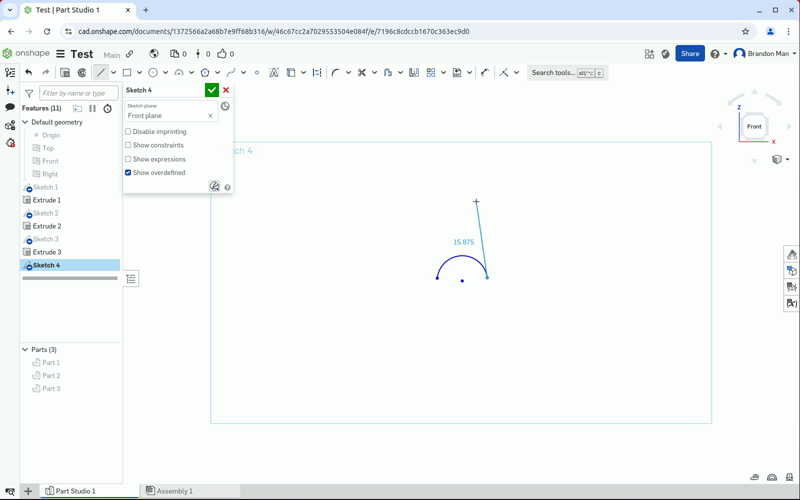
click(476, 201)
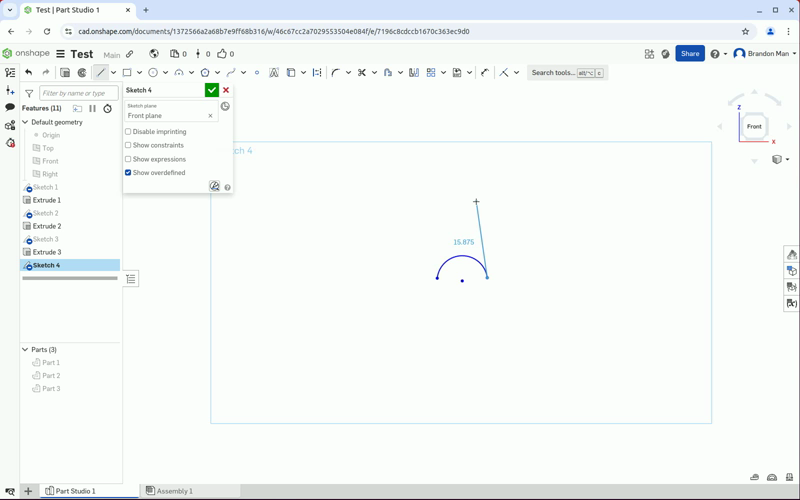
key_up(shift)
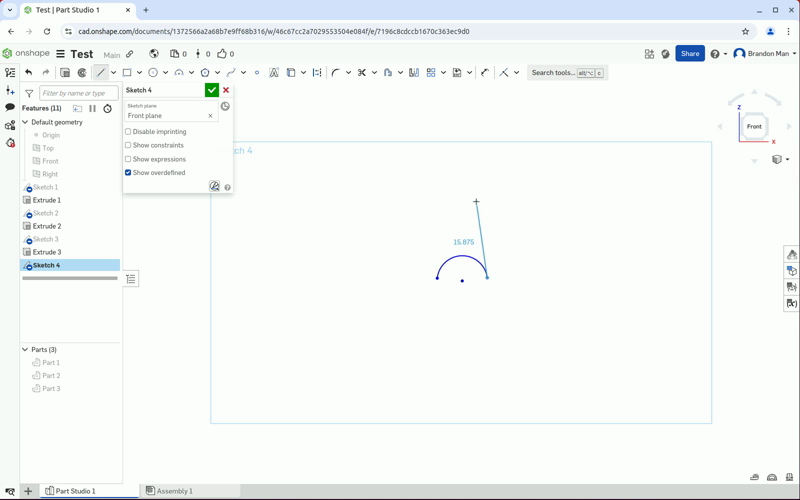
key(esc)
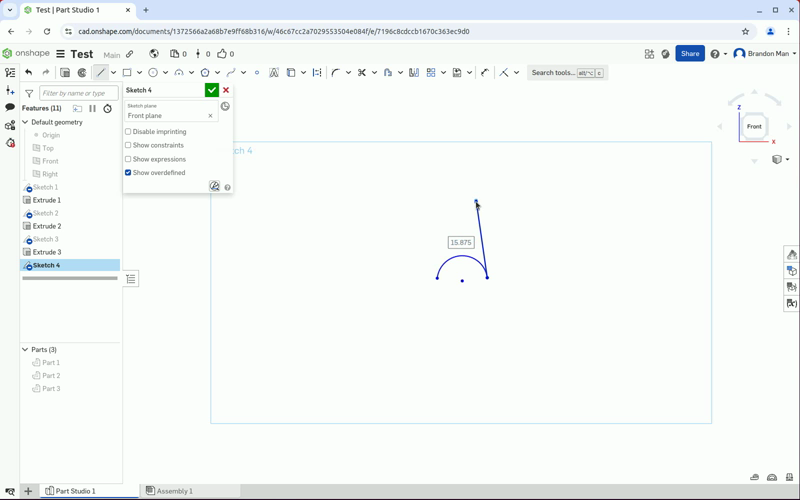
key(a)
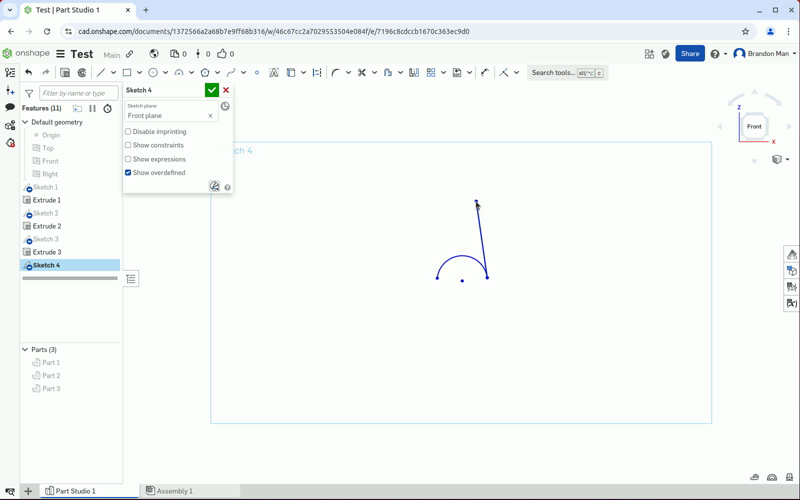
mouse_move(476, 201)
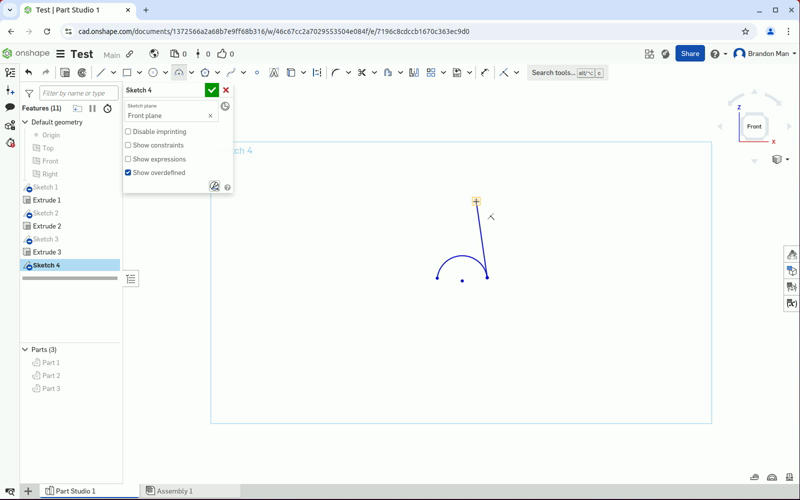
click(476, 201)
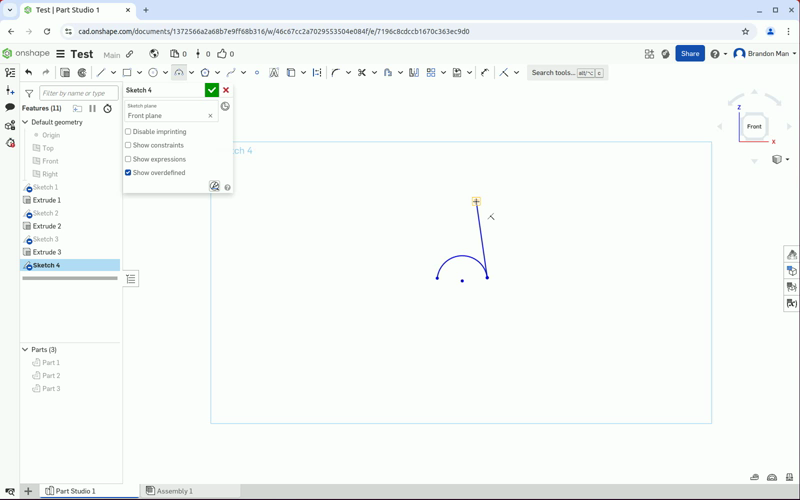
key_down(shift)
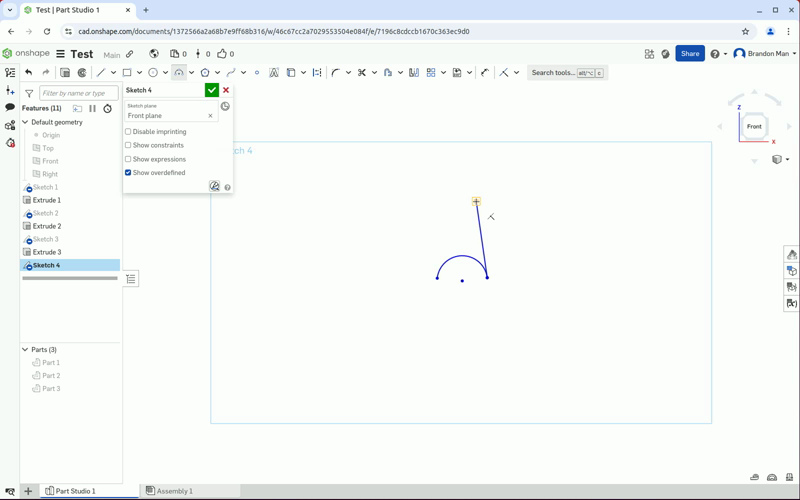
mouse_move(446, 199)
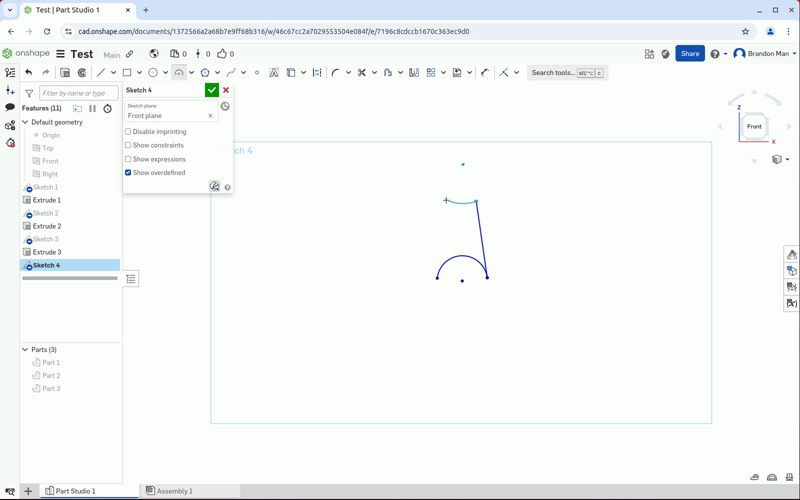
click(446, 199)
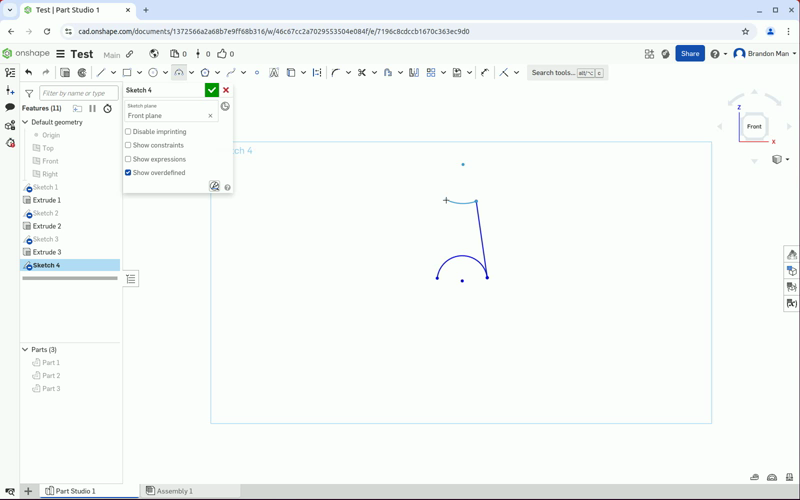
mouse_move(460, 216)
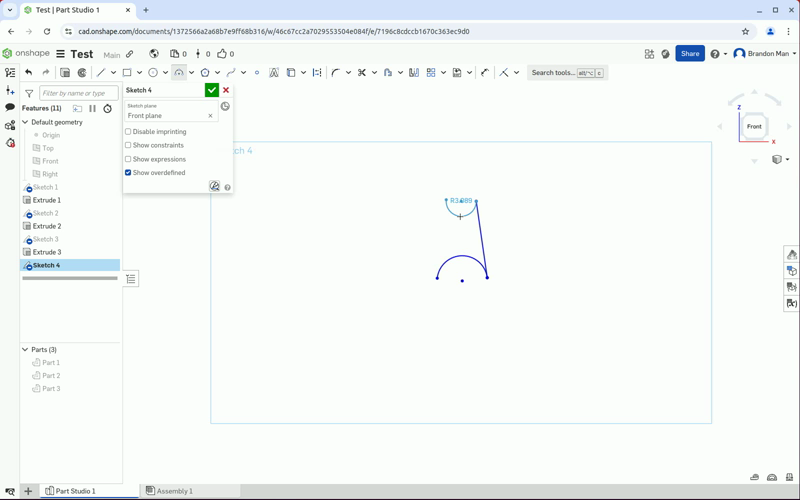
click(460, 216)
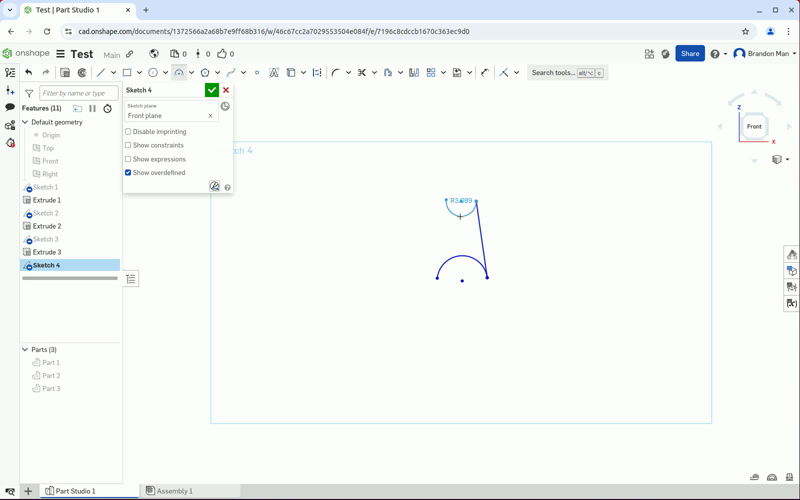
key_up(shift)
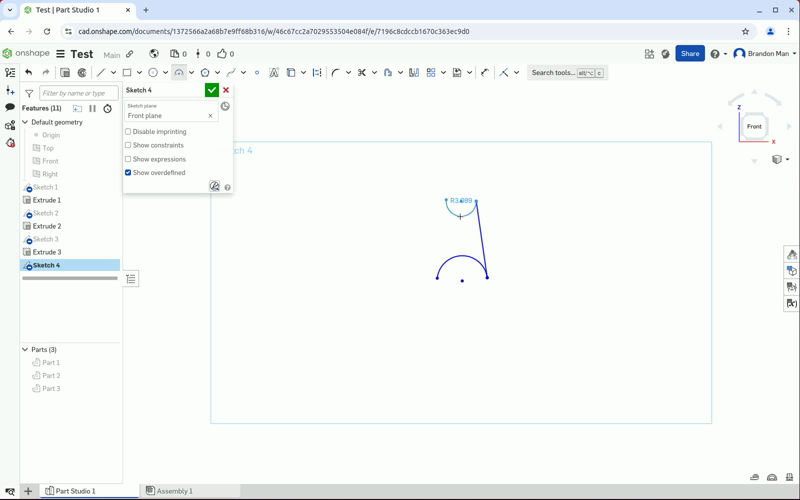
key(esc)
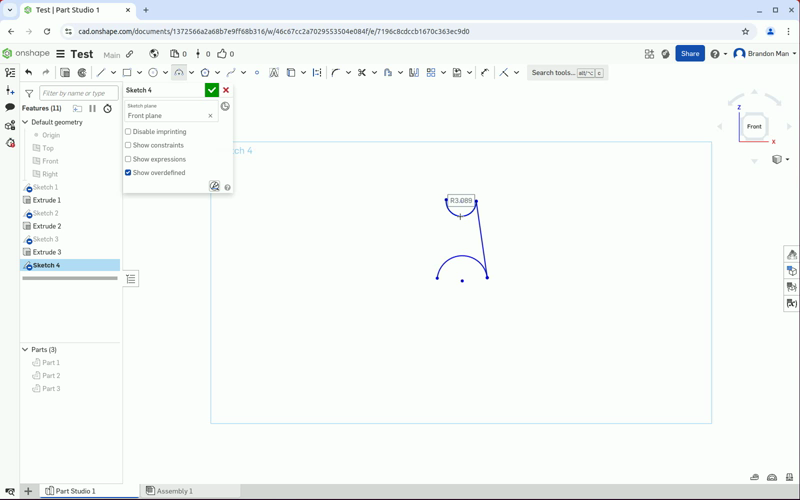
key(l)
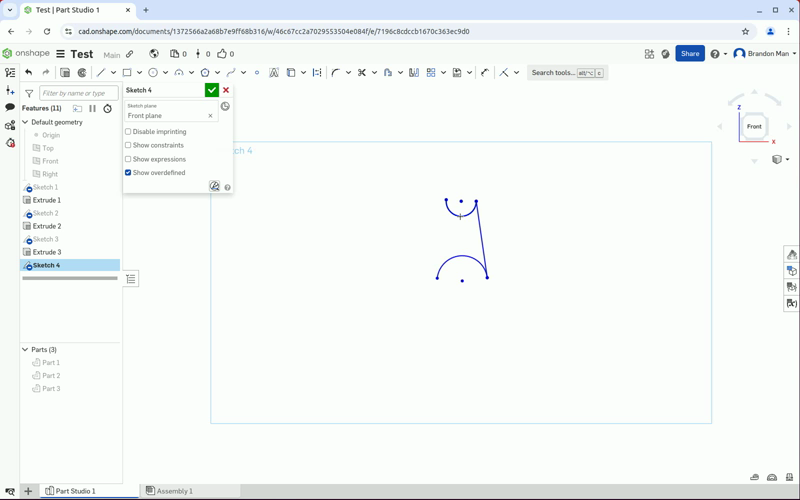
mouse_move(446, 199)
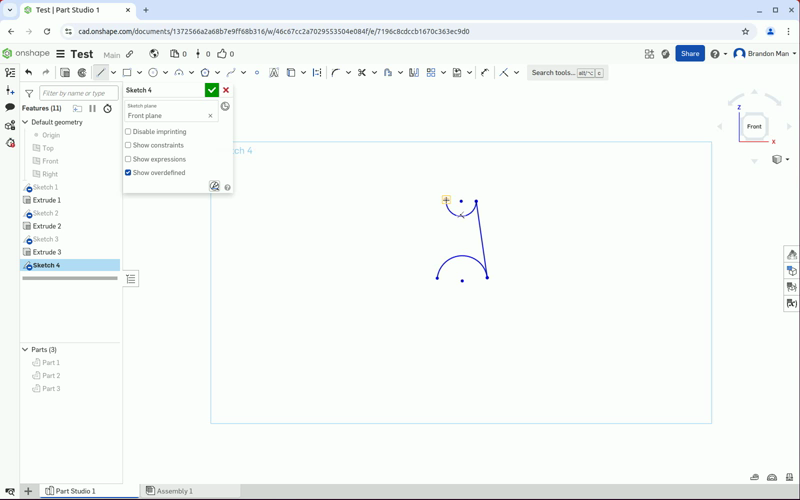
click(446, 199)
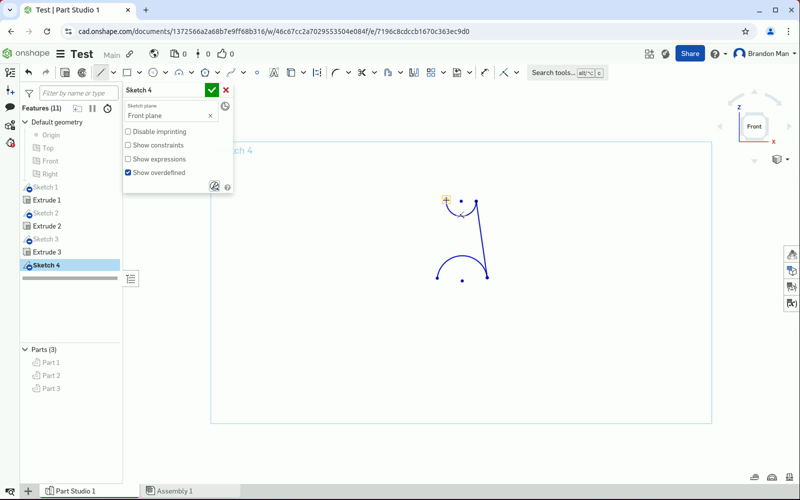
key_down(shift)
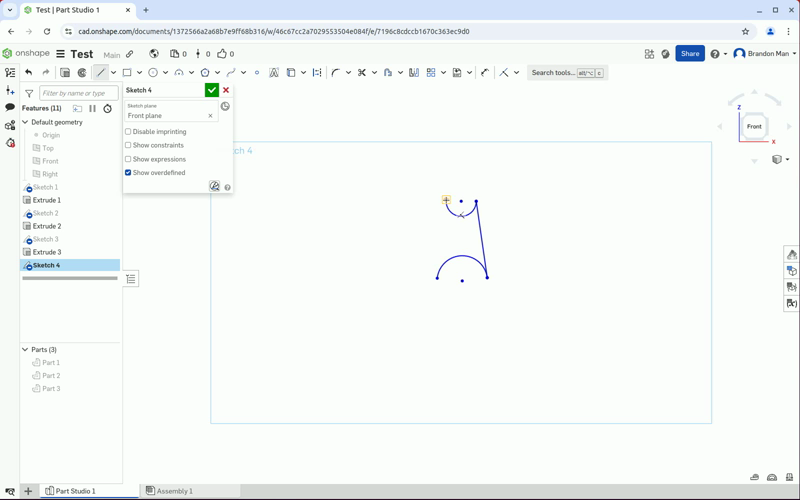
mouse_move(437, 278)
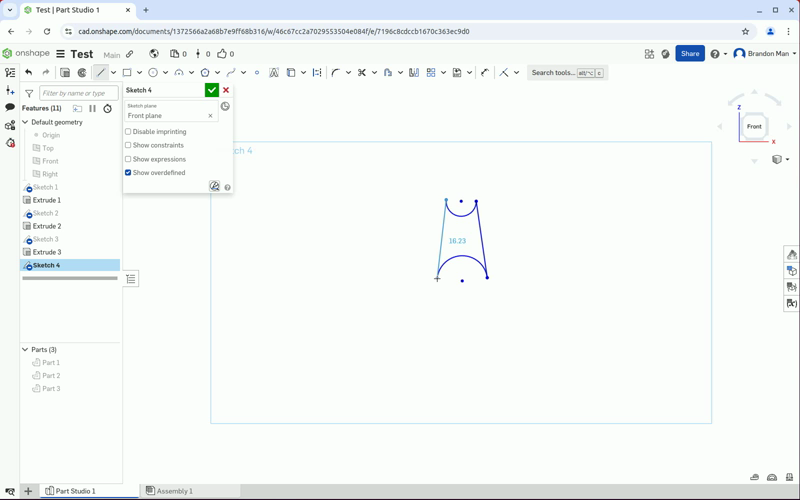
key_up(shift)
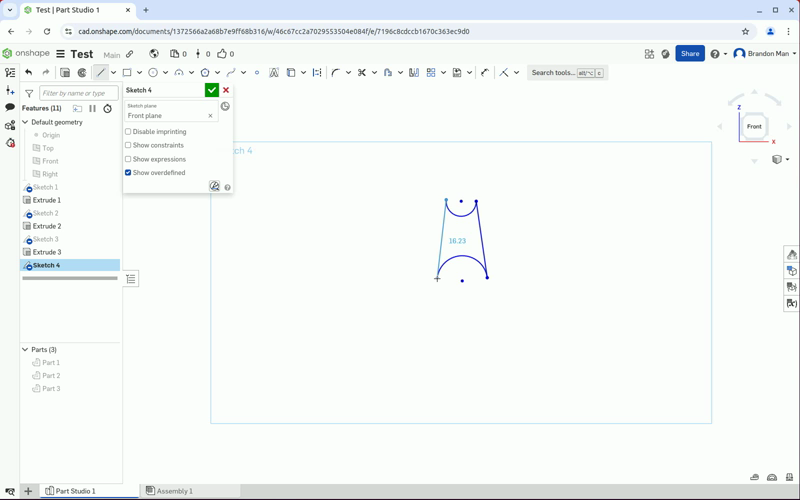
click(437, 278)
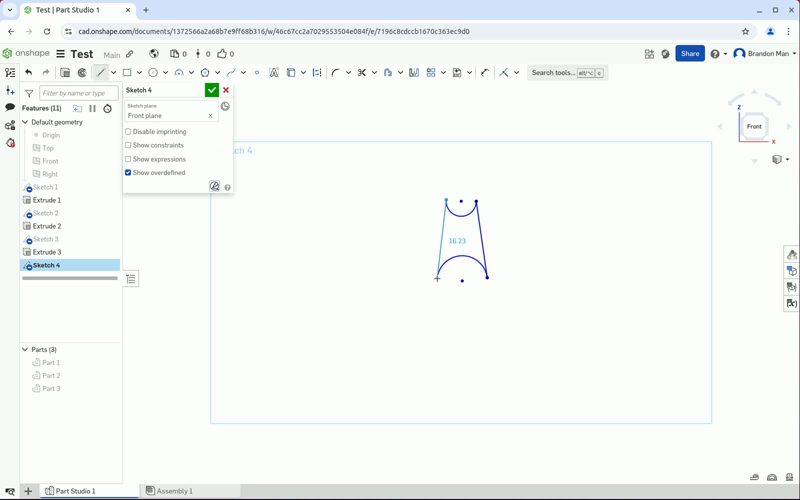
key(esc)
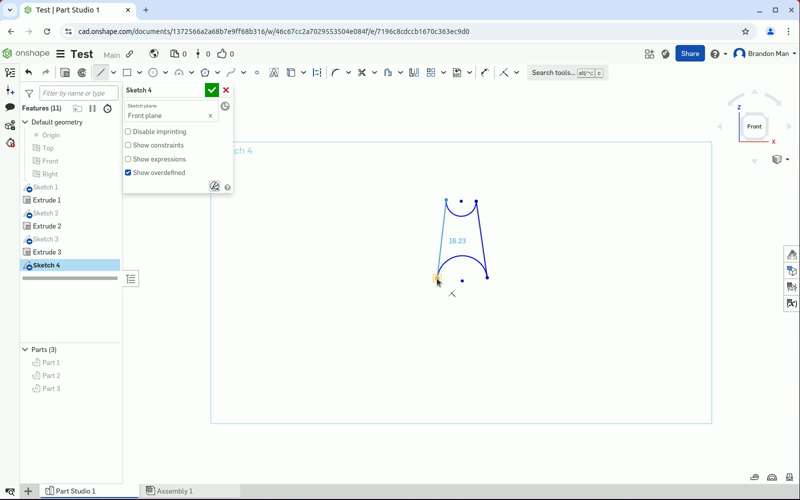
key(c)
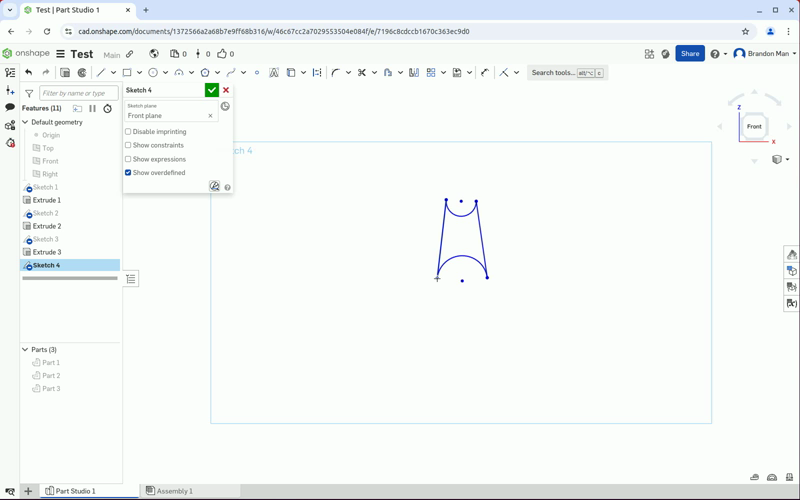
key_down(shift)
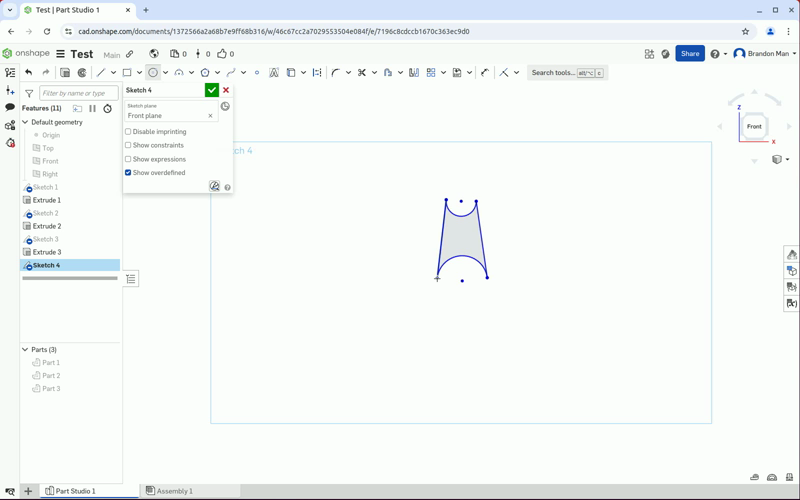
mouse_move(453, 225)
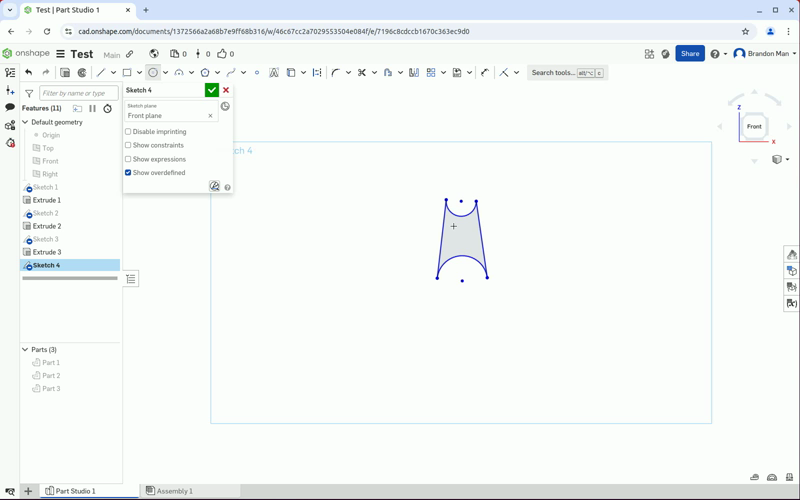
click(453, 225)
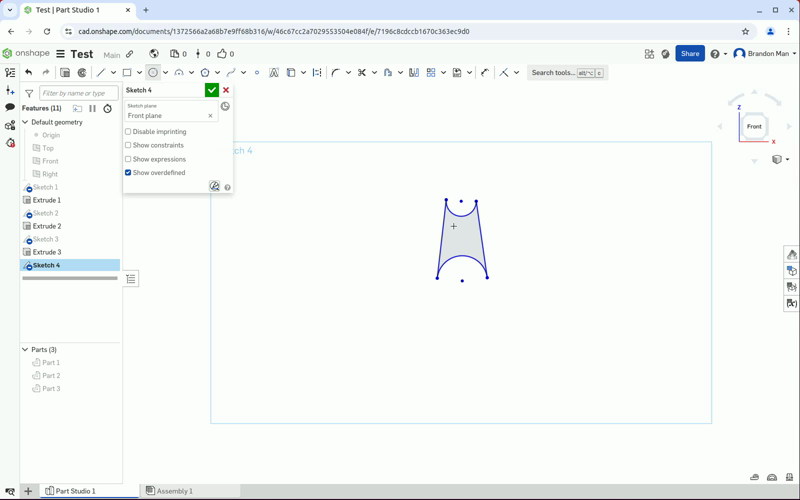
key_up(shift)
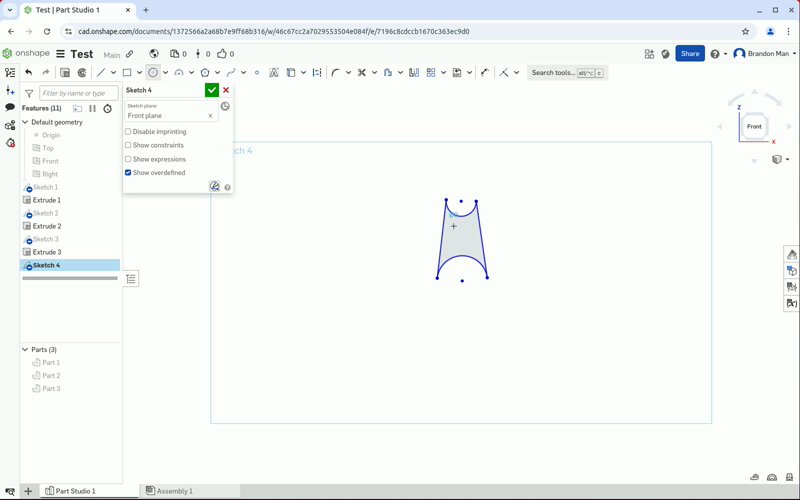
mouse_move(456, 225)
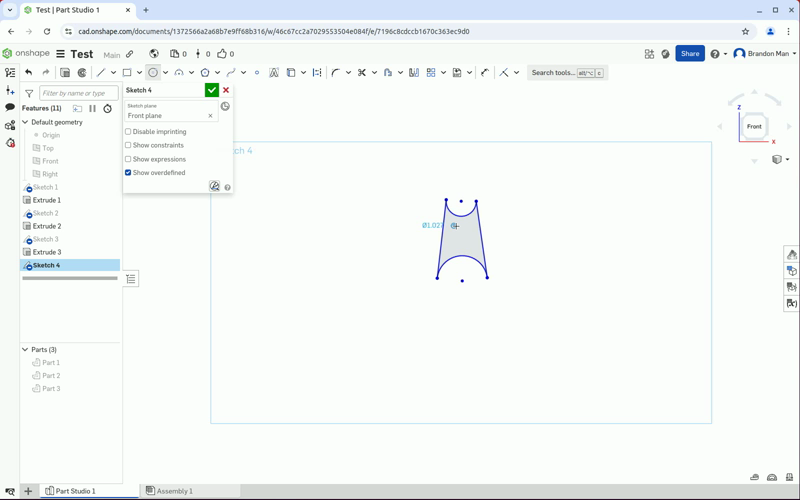
scroll(6)
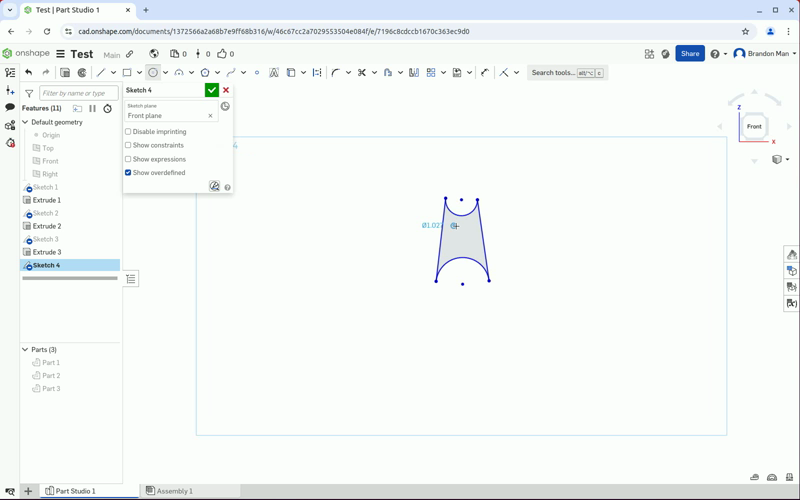
scroll(6)
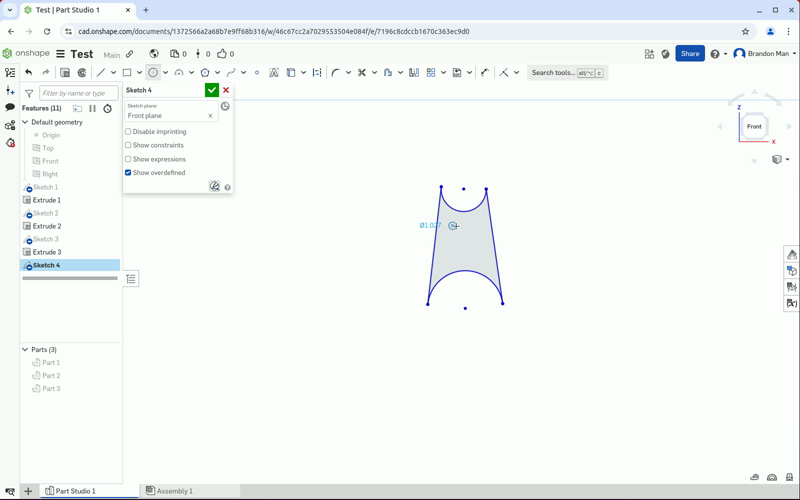
scroll(6)
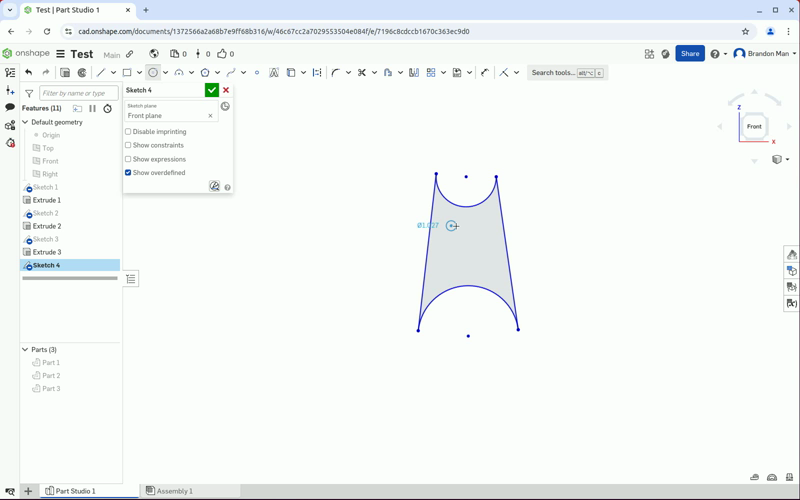
scroll(6)
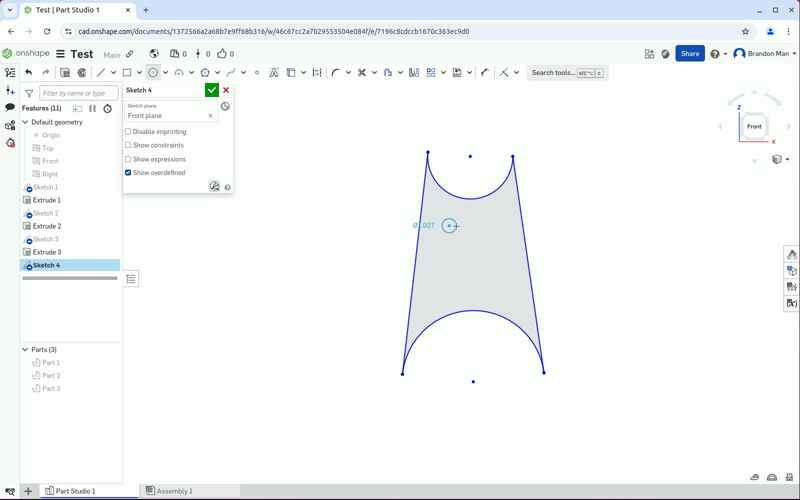
scroll(6)
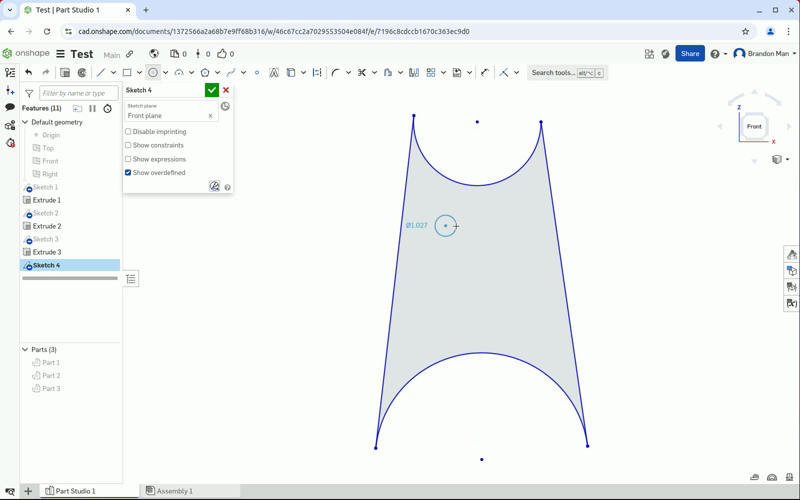
scroll(6)
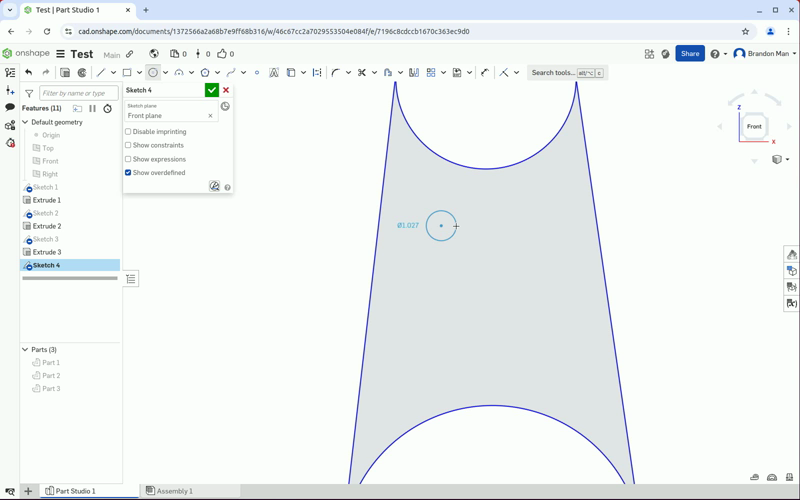
scroll(6)
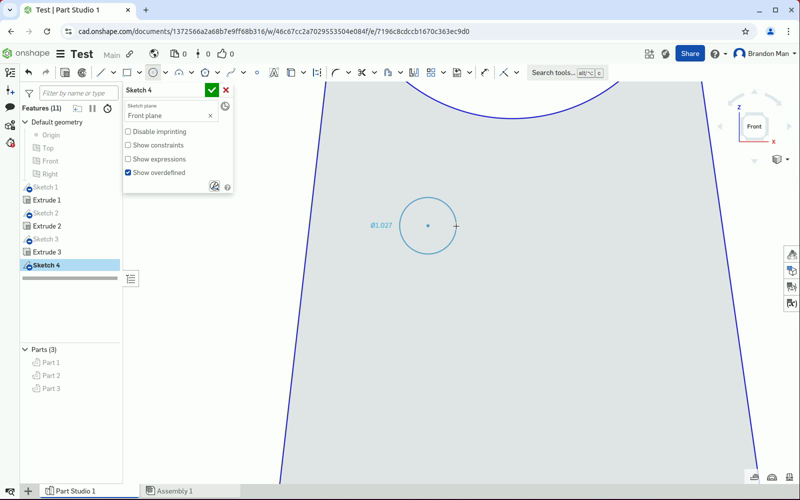
click(456, 225)
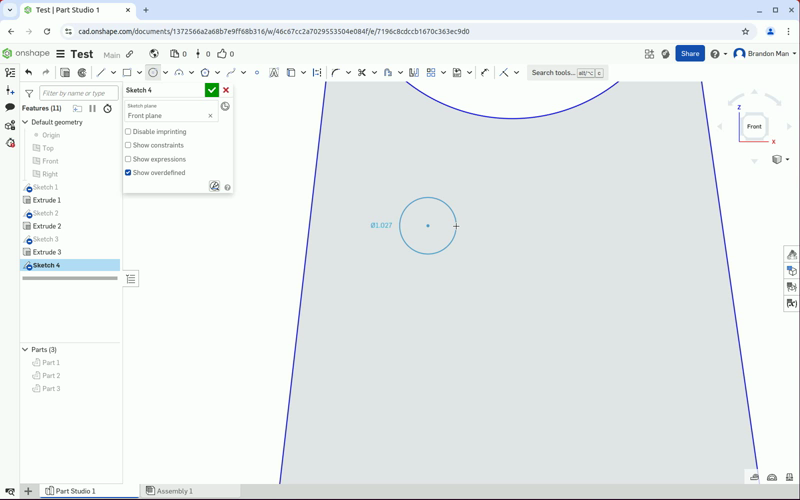
scroll(-6)
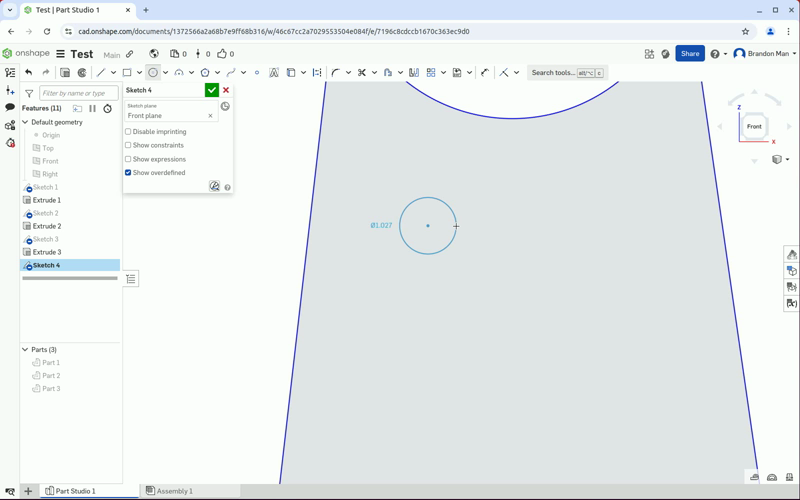
scroll(-6)
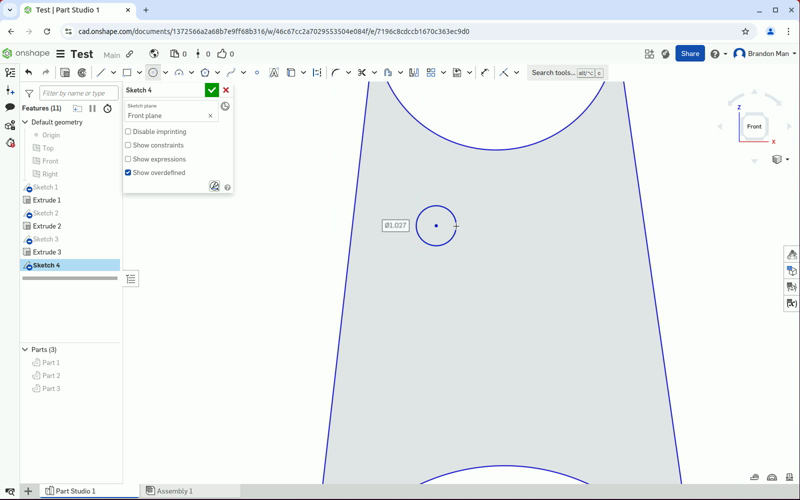
scroll(-6)
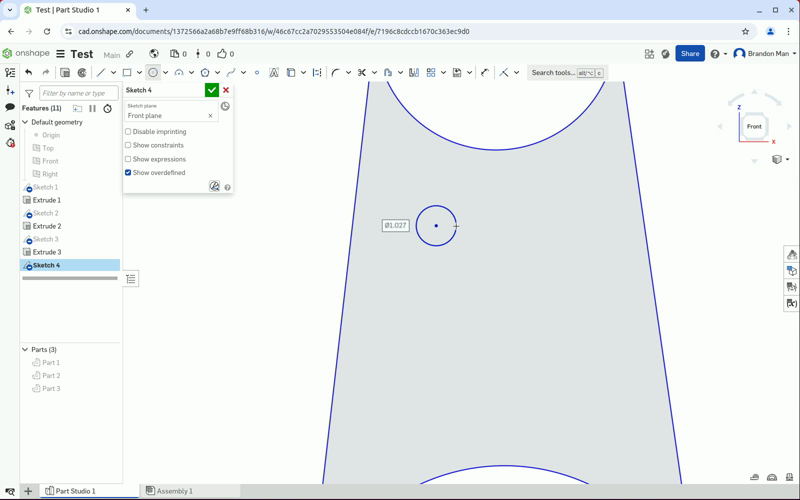
scroll(-6)
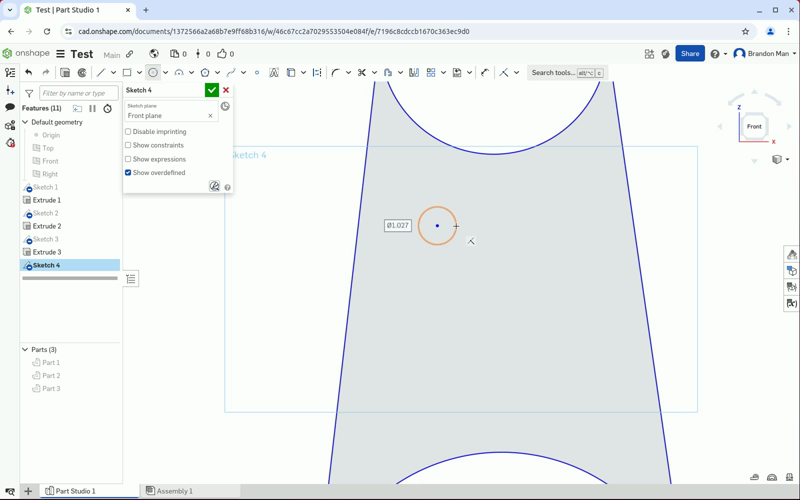
scroll(-6)
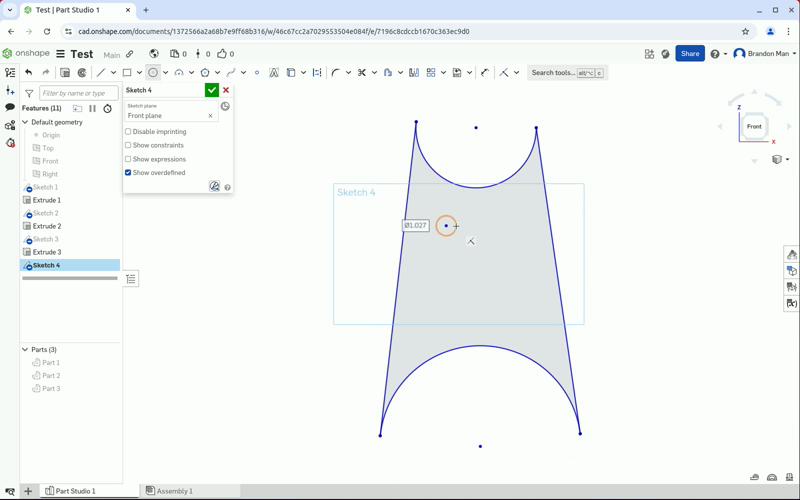
scroll(-6)
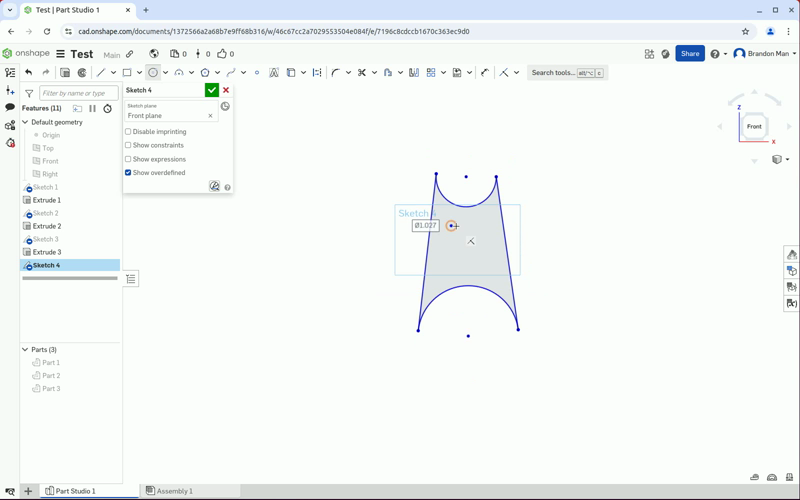
scroll(-6)
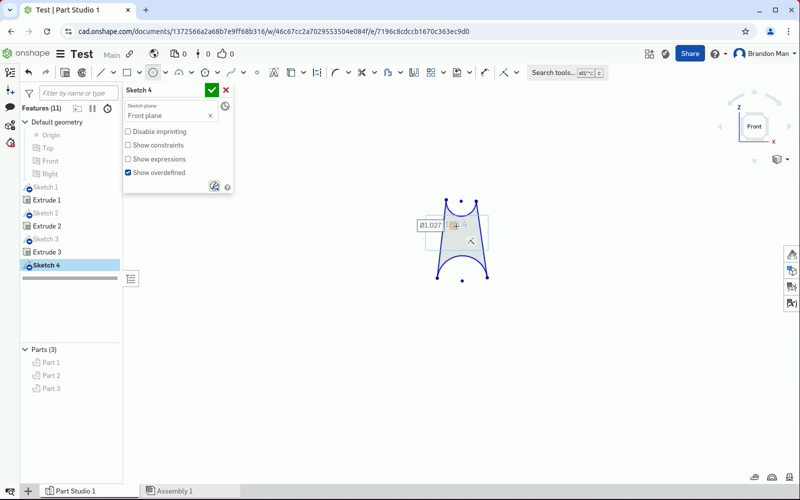
key(esc)
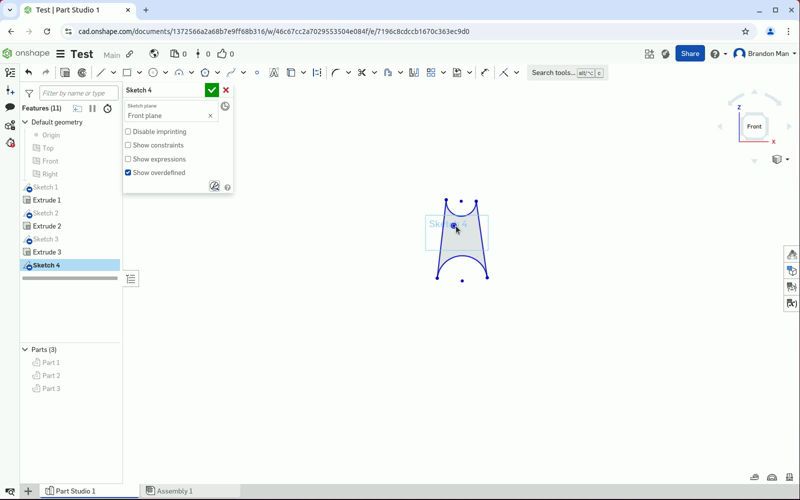
mouse_move(451, 252)
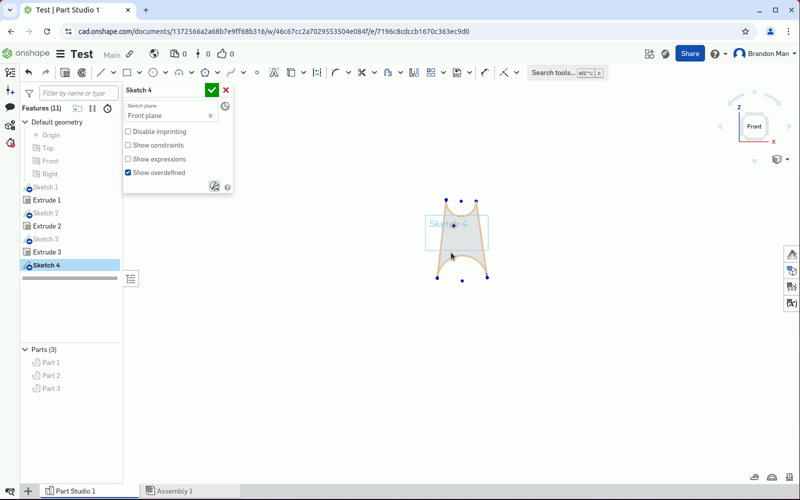
click(451, 252)
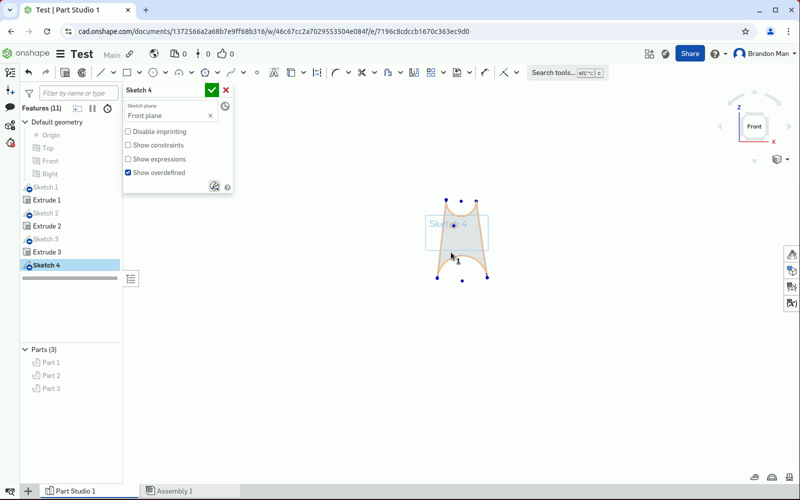
mouse_move(73, 352)
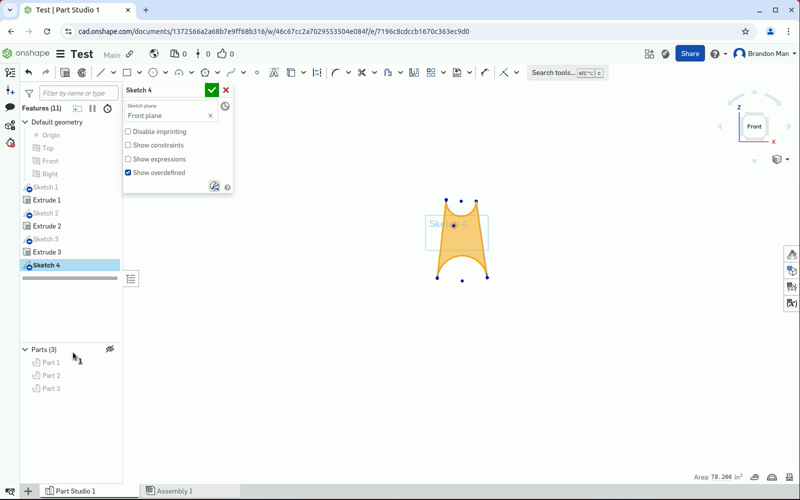
key(shift+y)
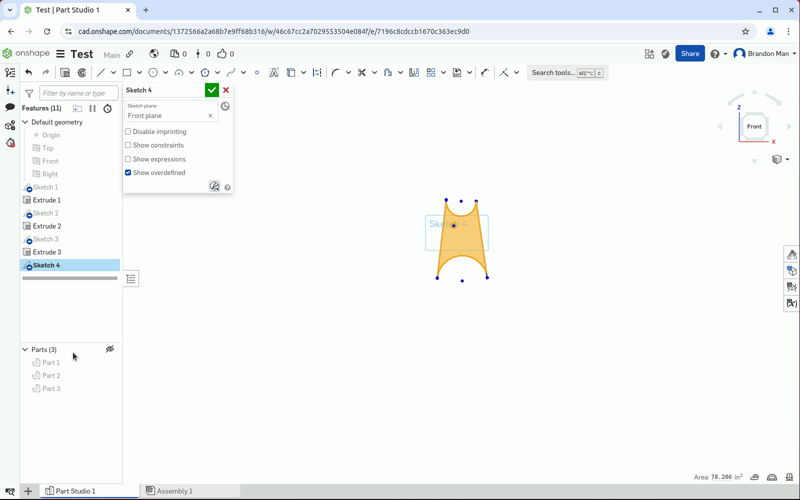
key(shift+e)
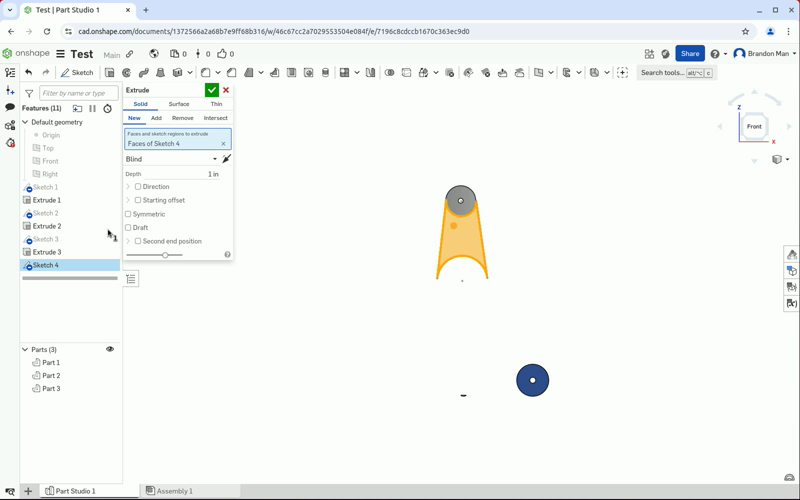
mouse_move(143, 106)
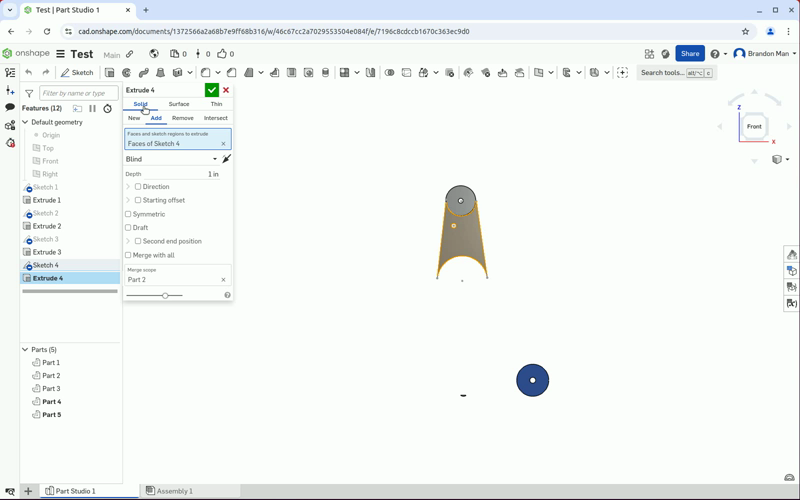
click(143, 106)
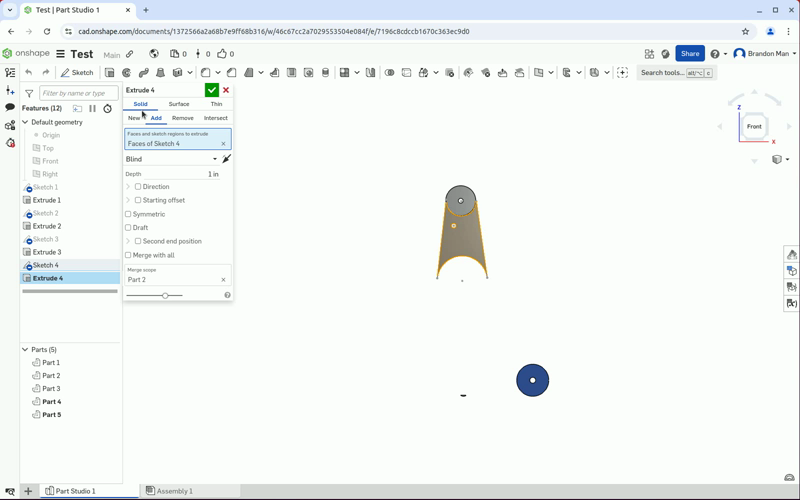
mouse_move(137, 120)
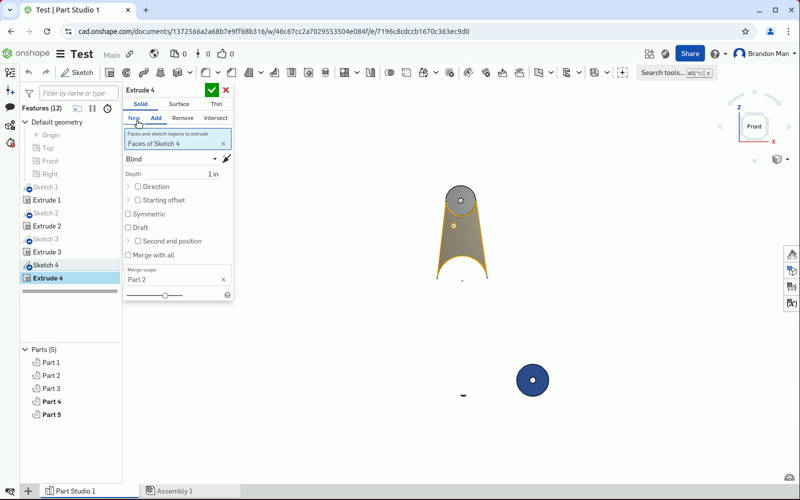
click(137, 120)
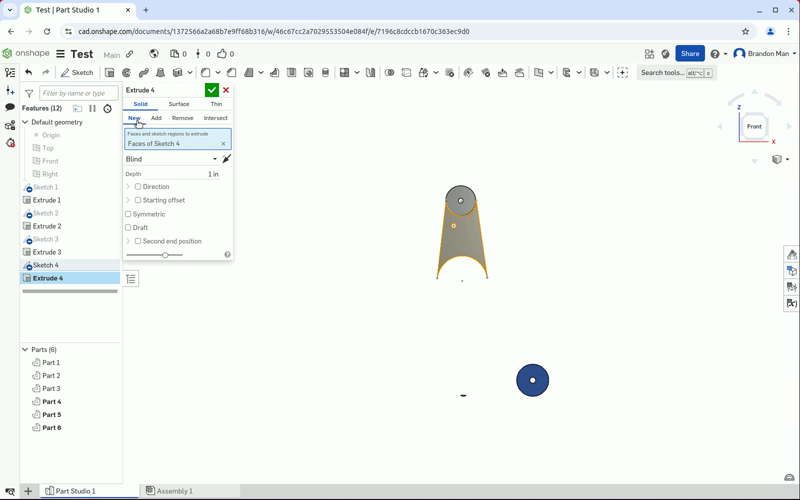
key(tab, 4)
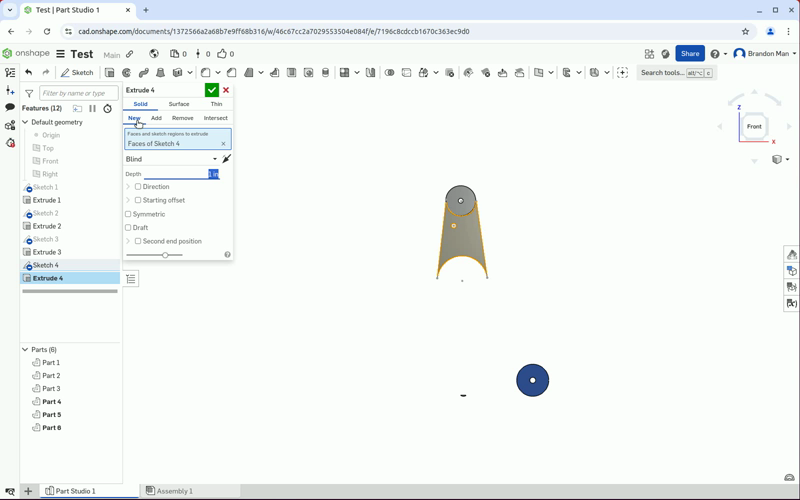
text(0.963)
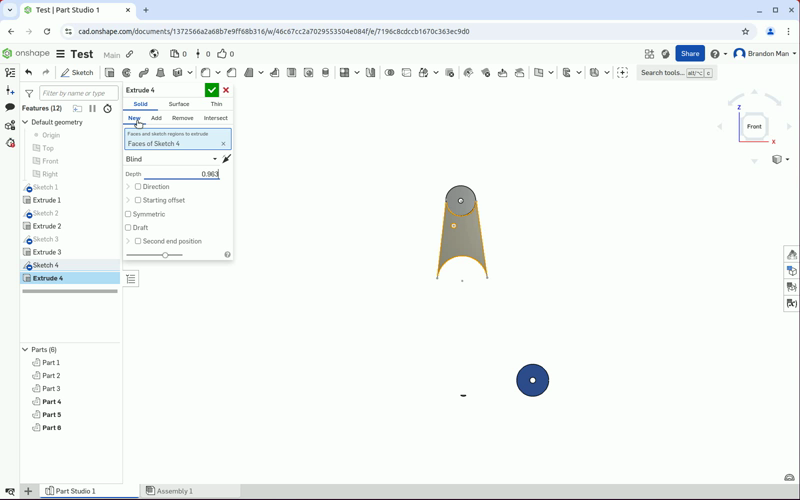
key(enter)
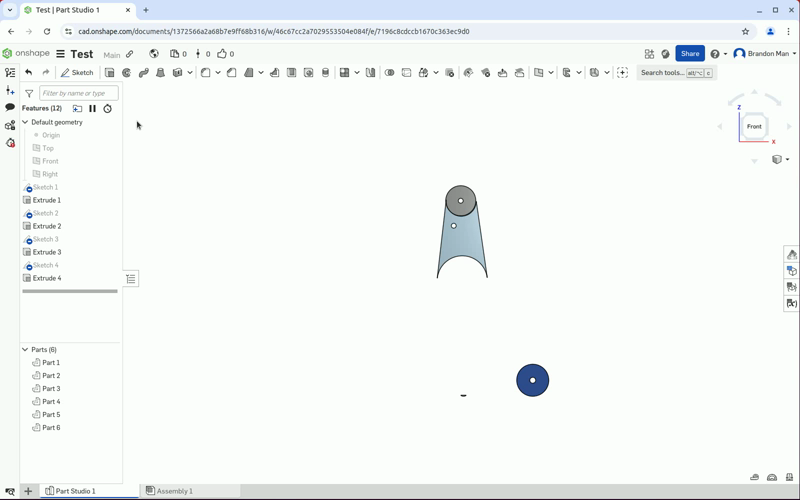
key(shift+h)
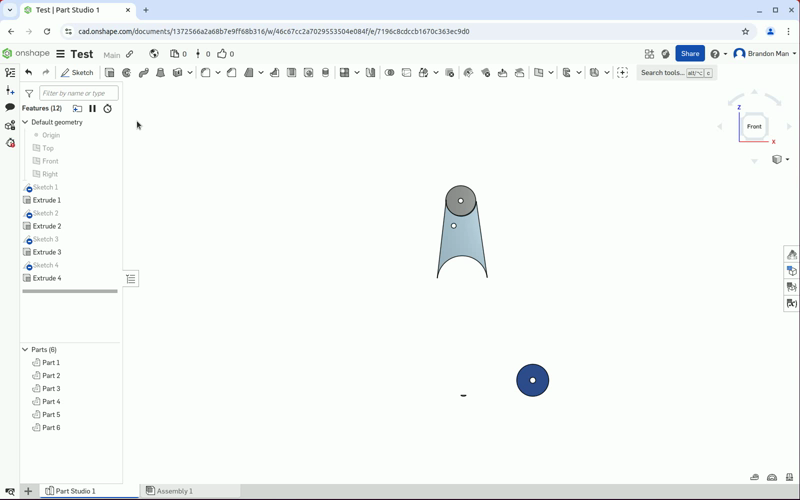
key(shift+h)
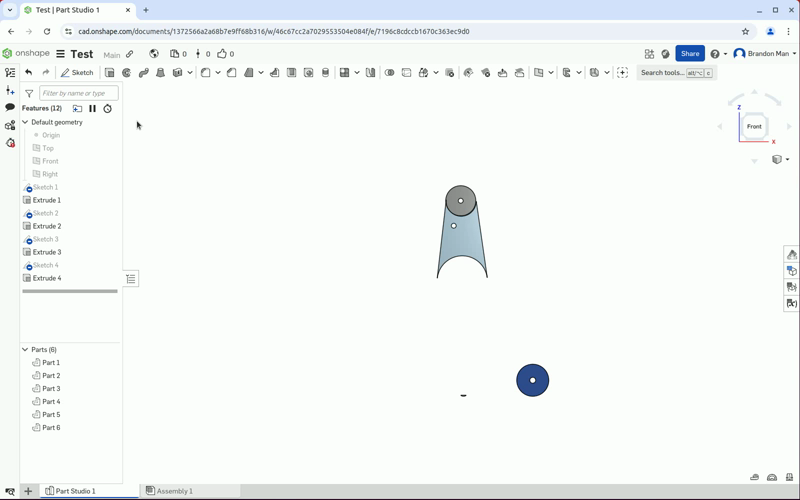
mouse_move(73, 189)
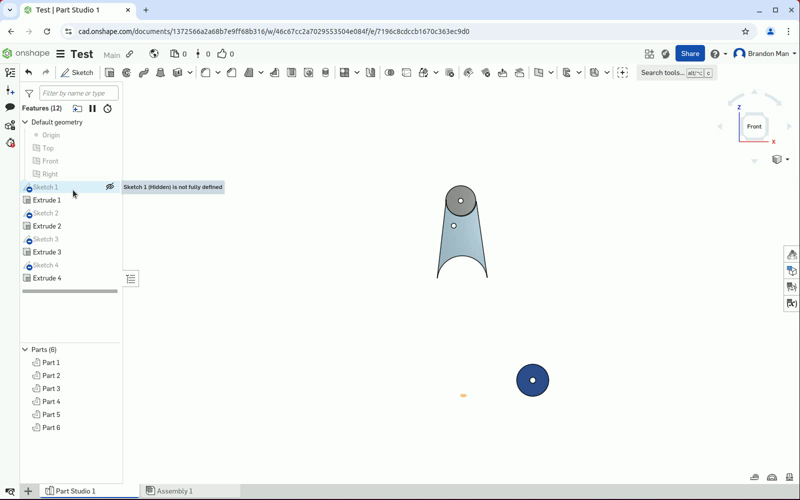
click(73, 189)
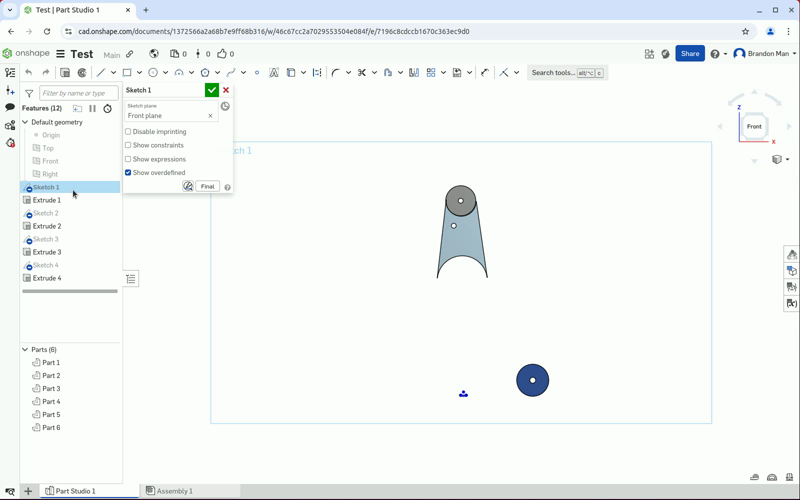
mouse_move(229, 92)
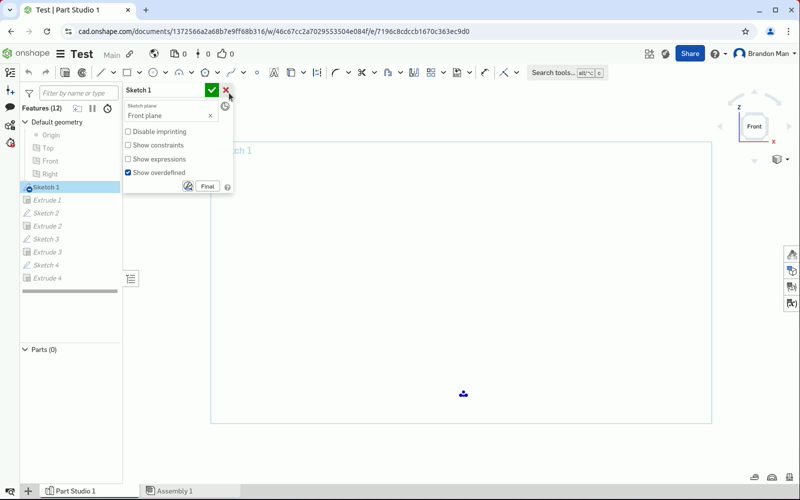
click(229, 92)
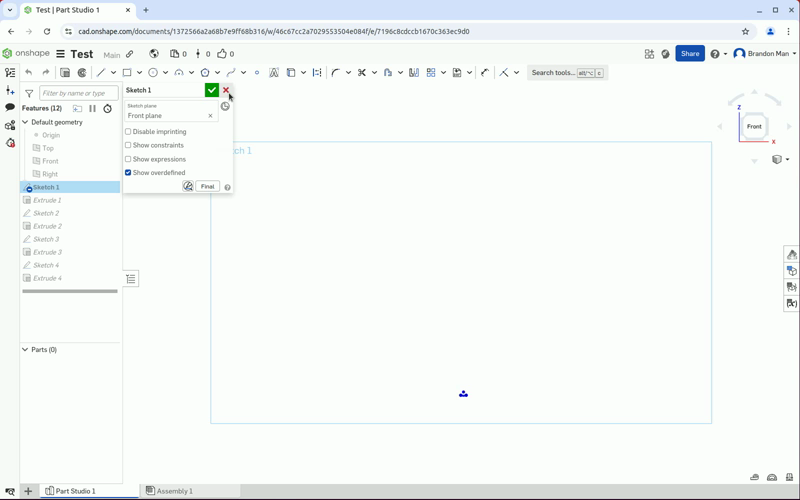
key(shift+s)
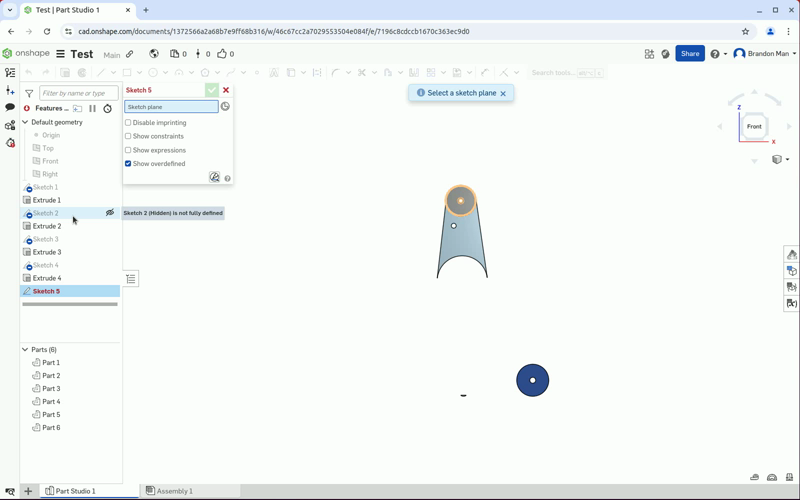
scroll(3)
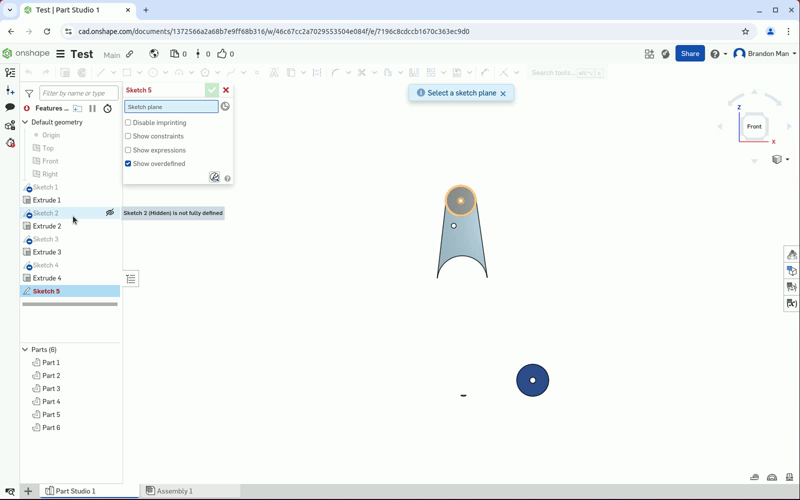
mouse_move(73, 163)
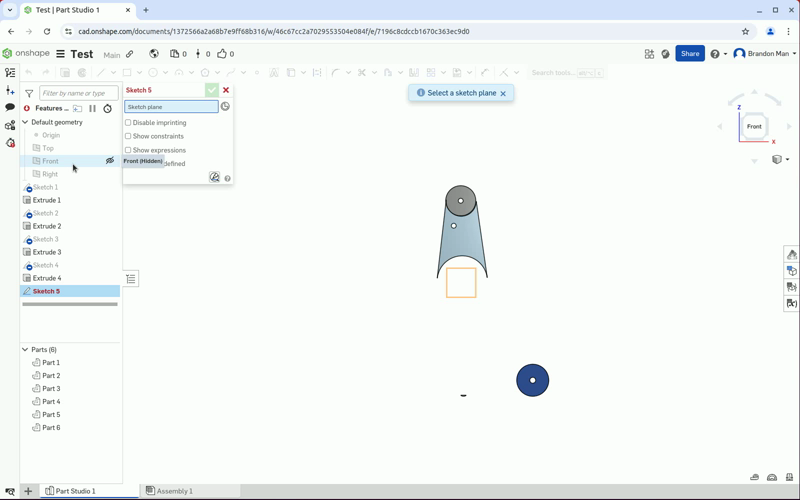
click(73, 163)
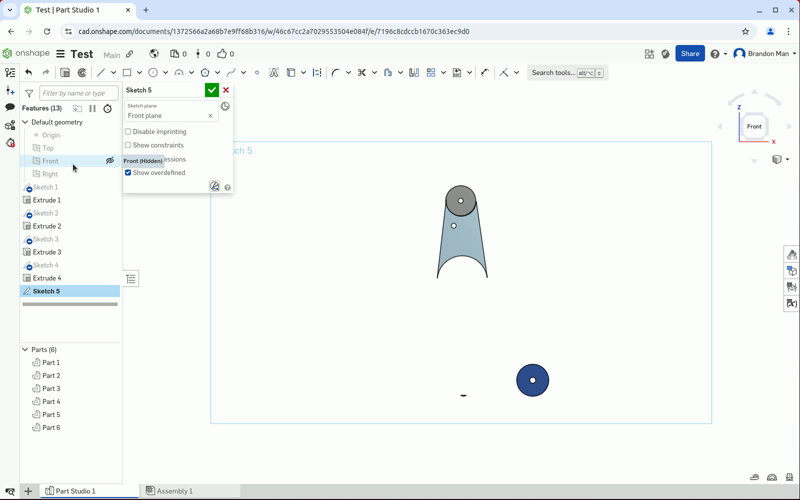
mouse_move(73, 352)
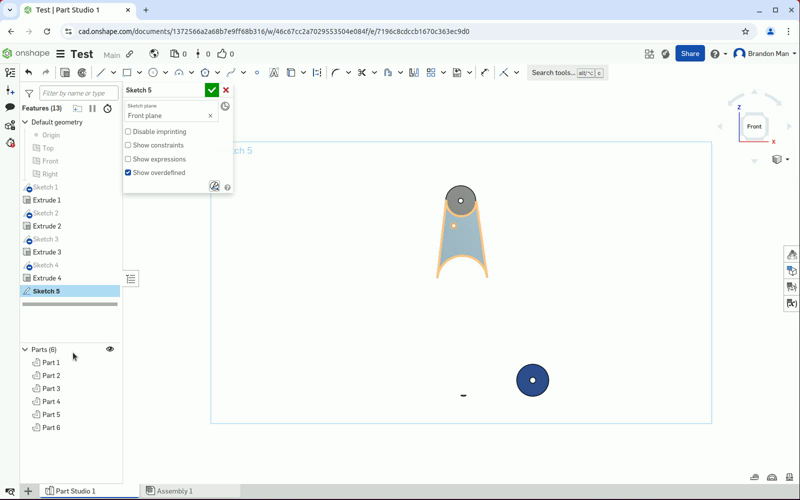
key(y)
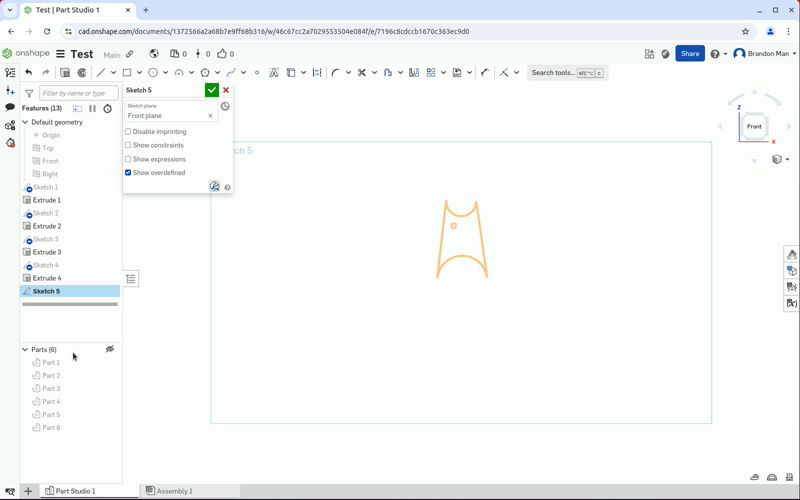
key(l)
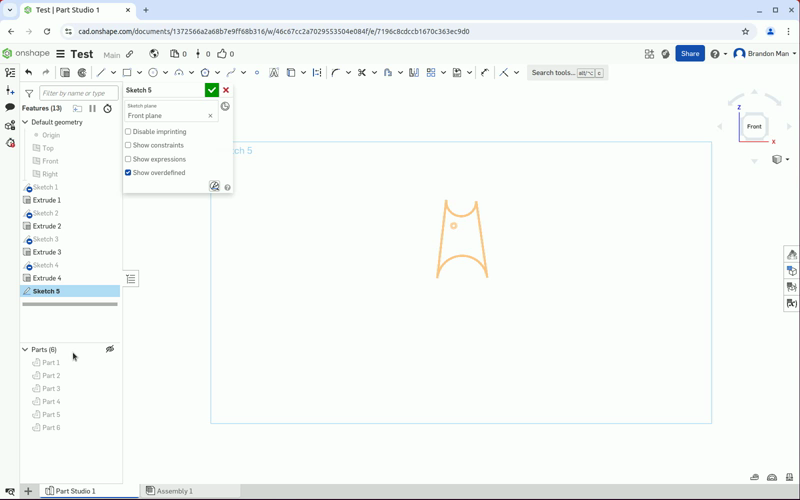
key_down(shift)
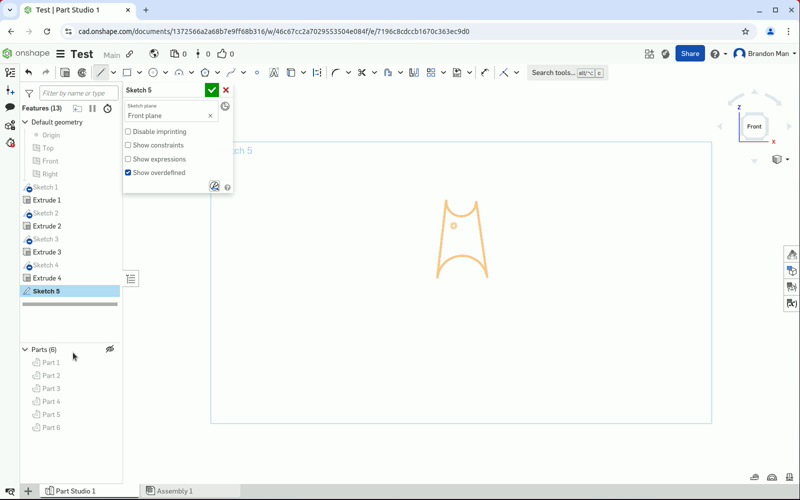
mouse_move(460, 395)
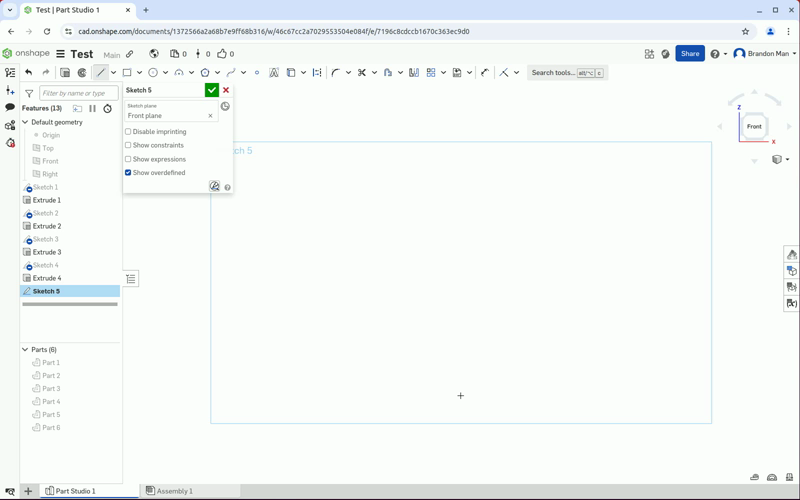
click(460, 395)
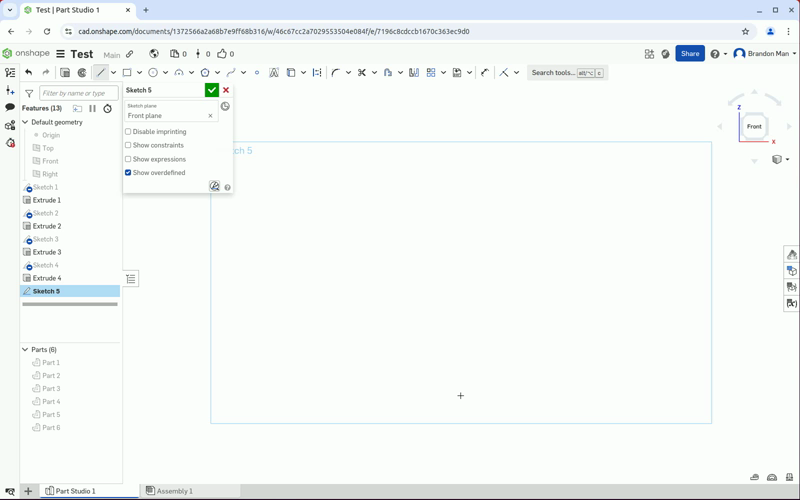
key_up(shift)
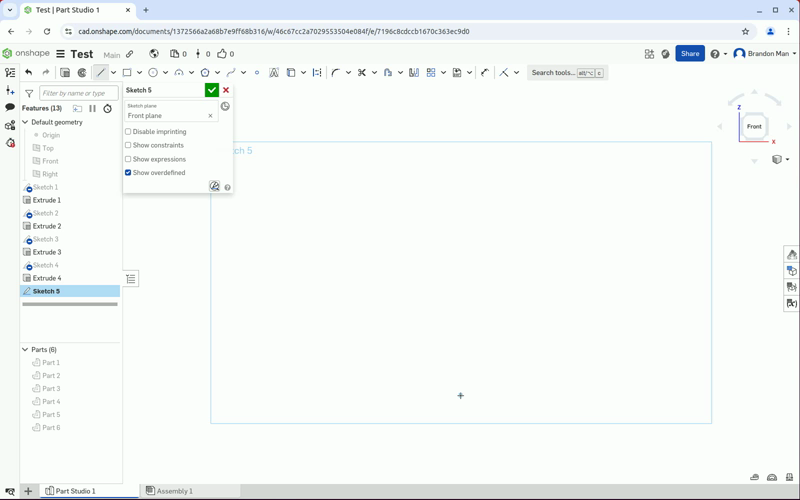
key_down(shift)
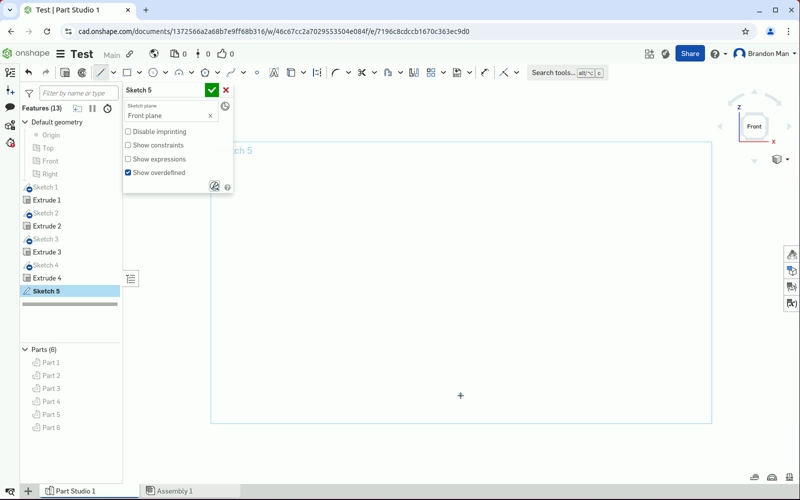
mouse_move(490, 395)
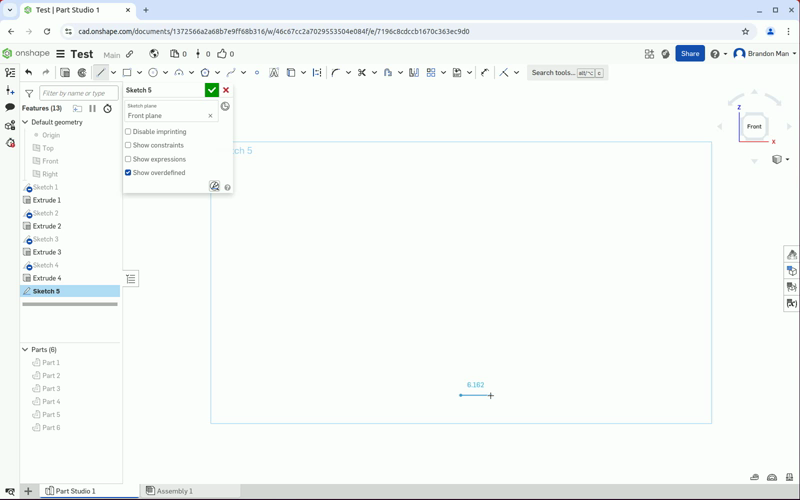
mouse_move(465, 395)
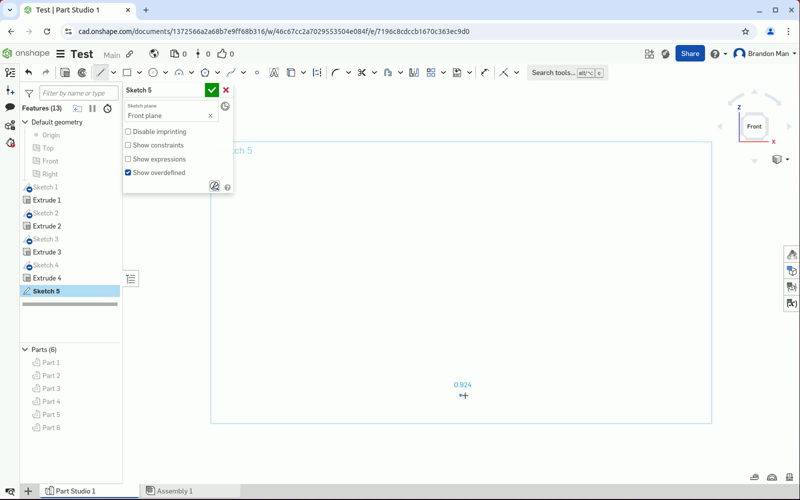
scroll(6)
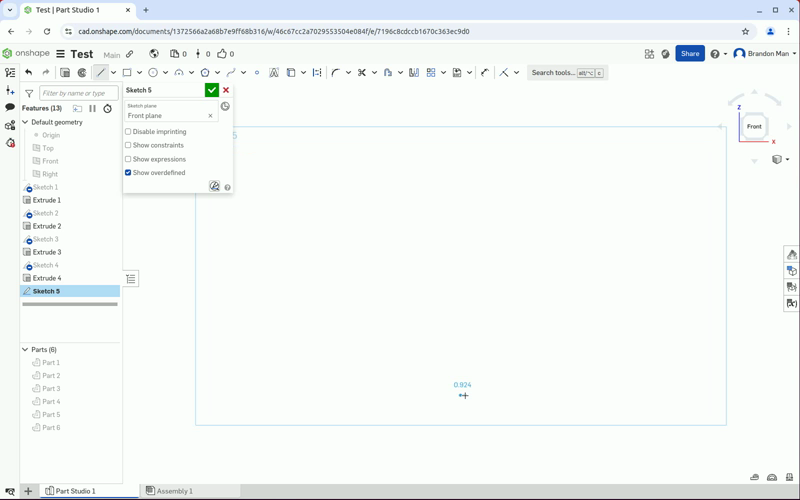
scroll(6)
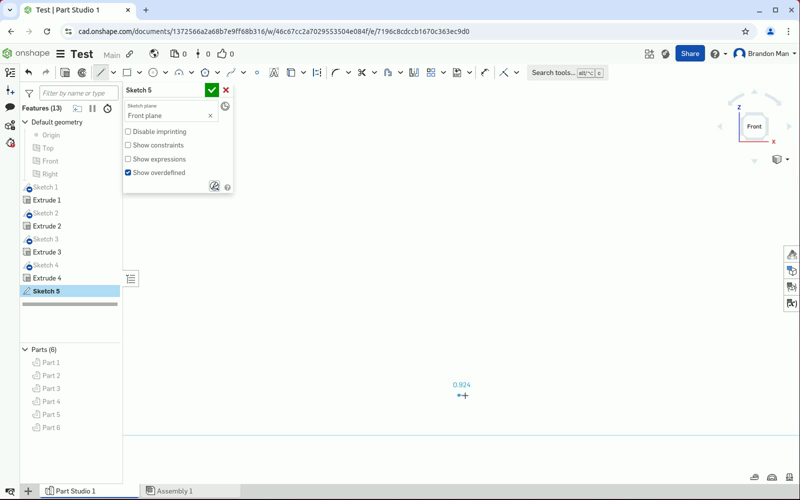
scroll(6)
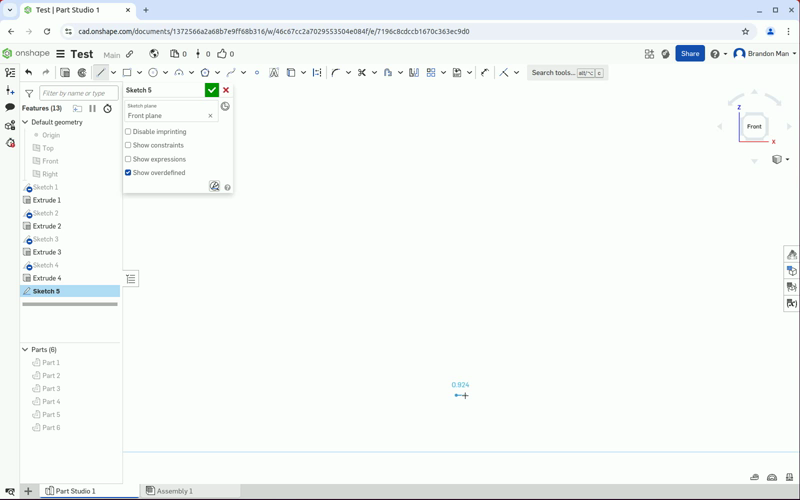
scroll(6)
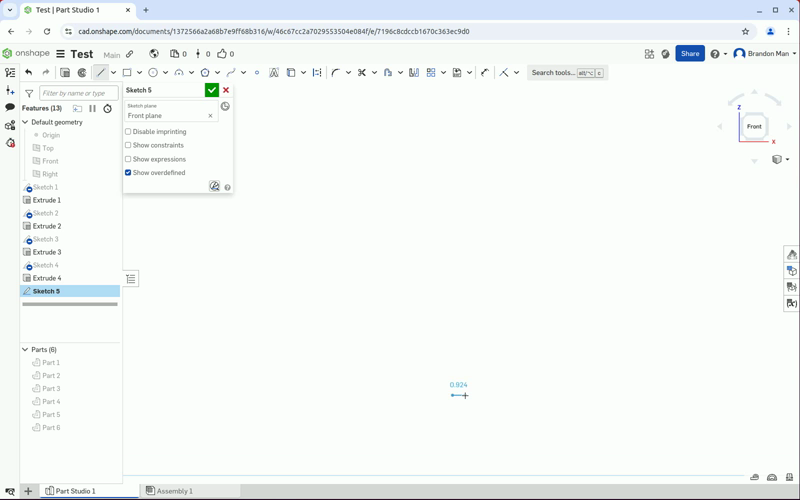
scroll(6)
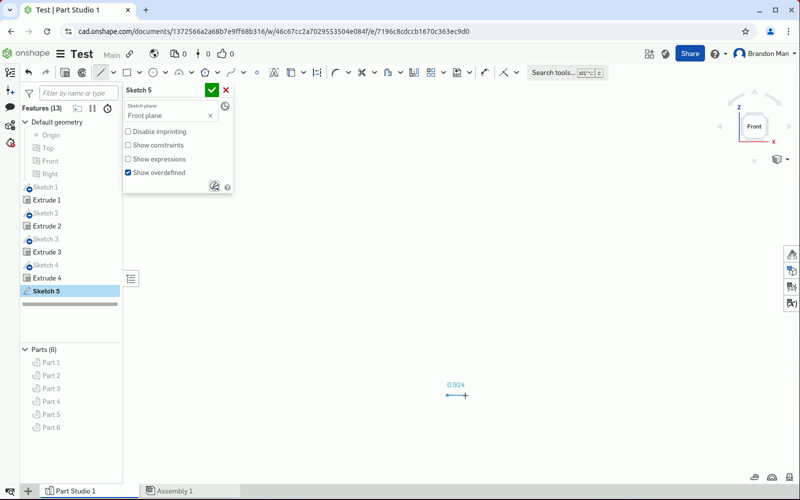
scroll(6)
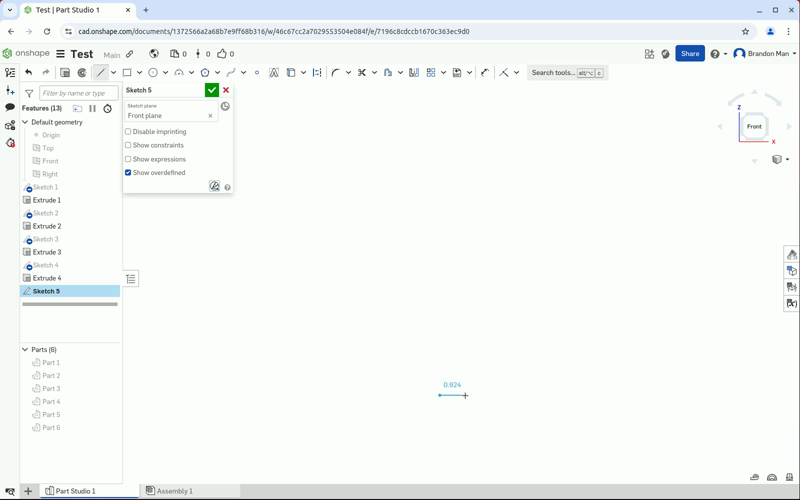
scroll(6)
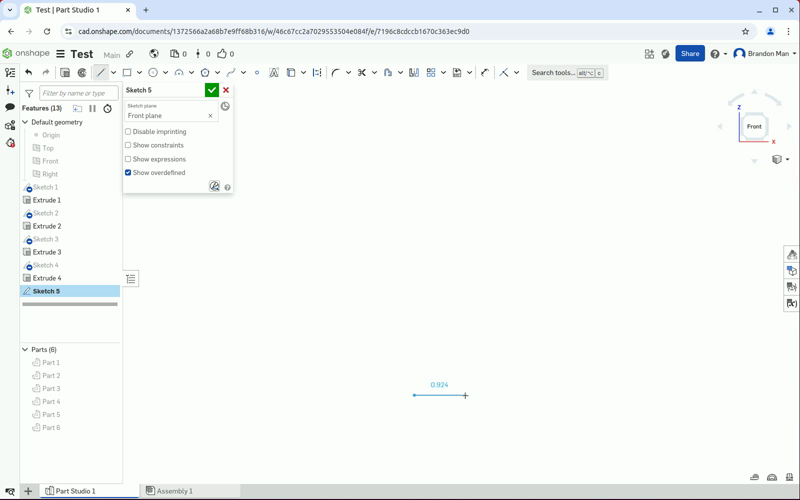
click(465, 395)
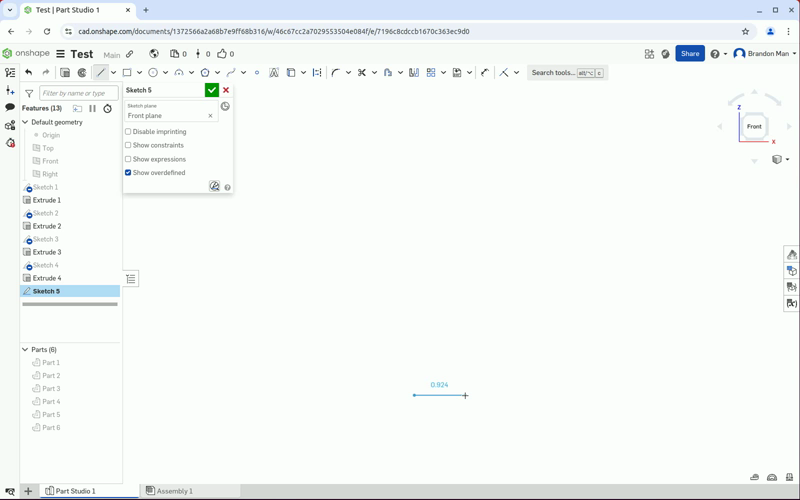
scroll(-6)
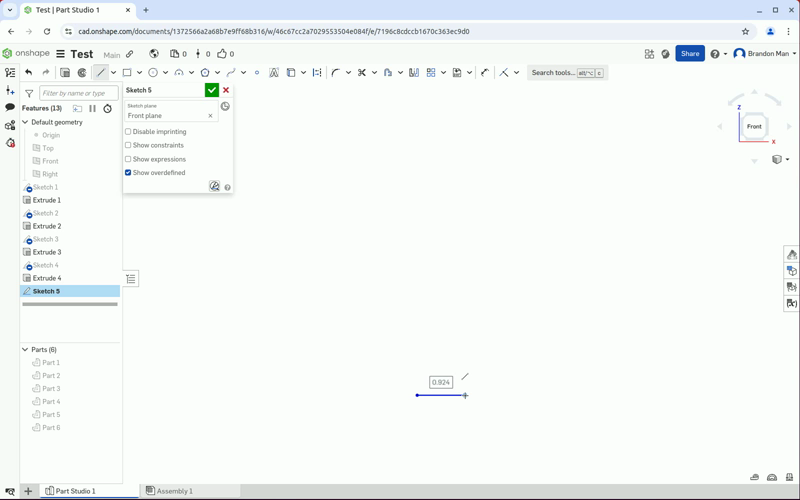
scroll(-6)
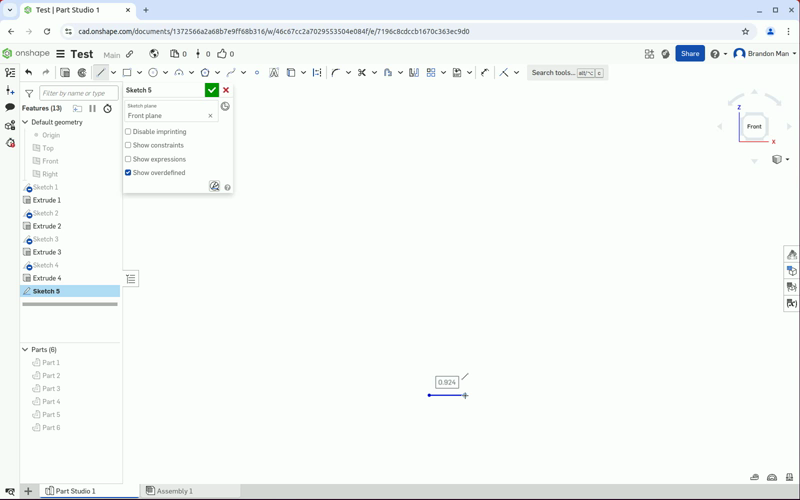
scroll(-6)
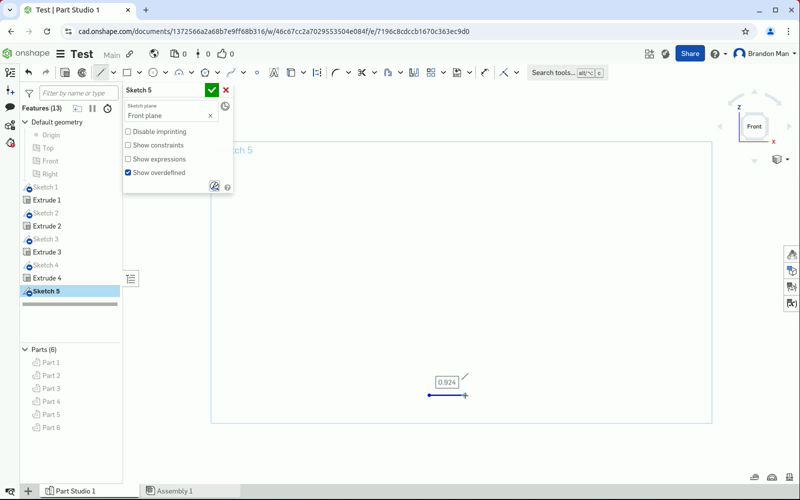
scroll(-6)
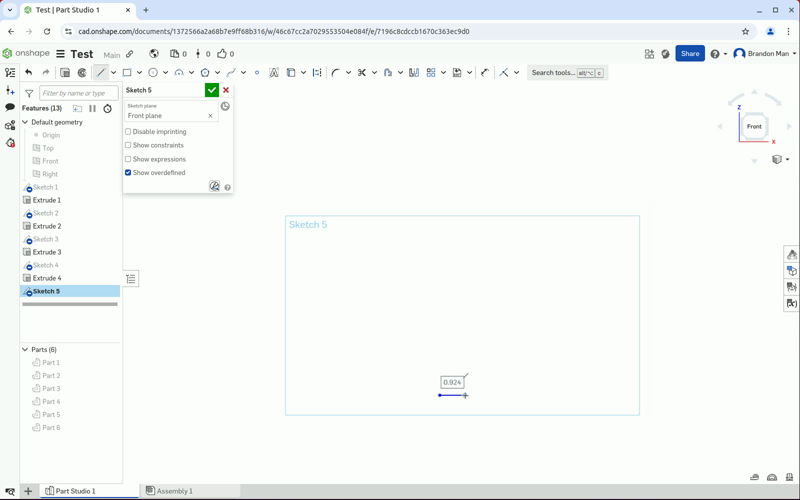
scroll(-6)
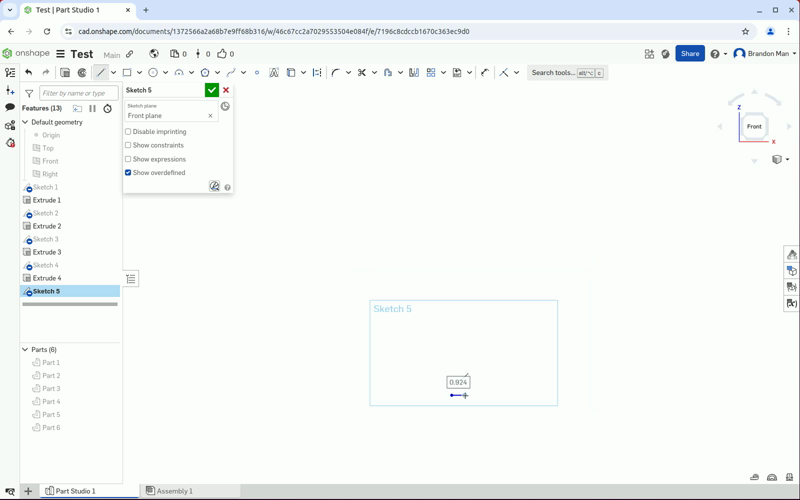
scroll(-6)
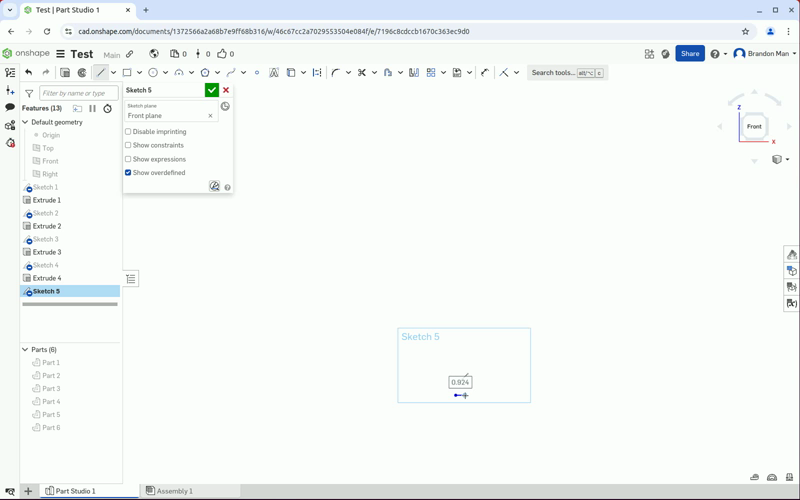
scroll(-6)
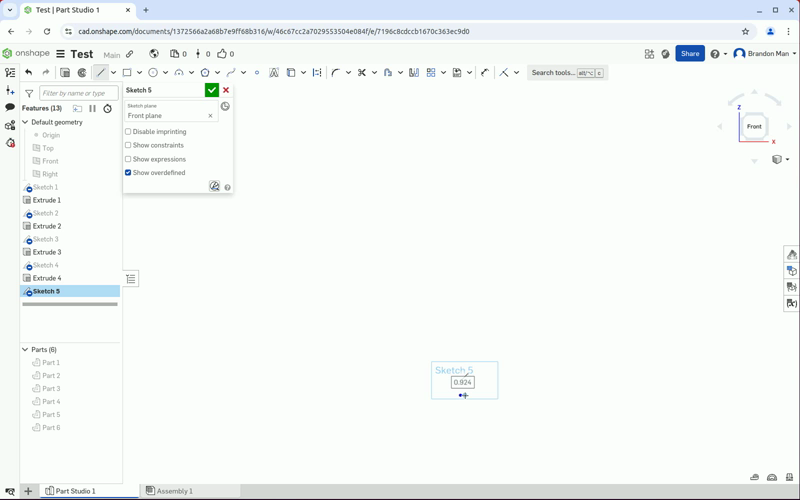
key_up(shift)
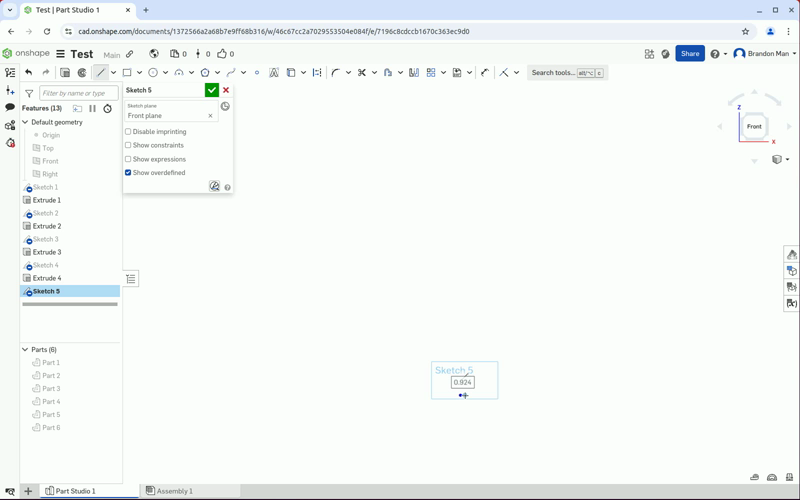
key(esc)
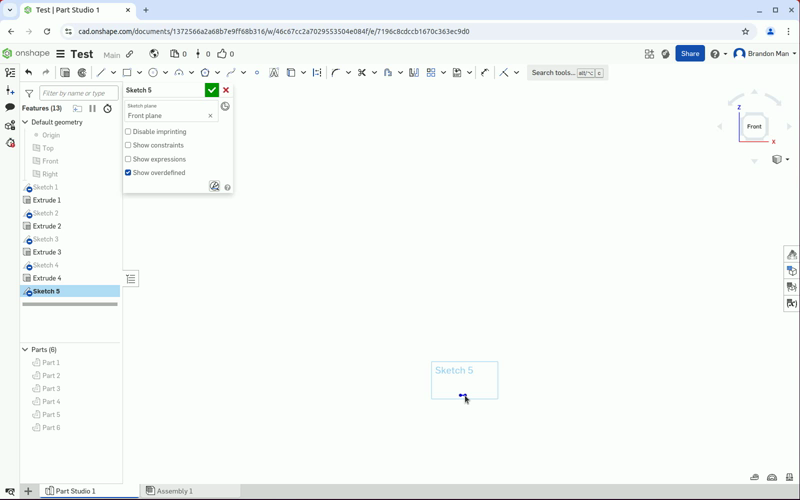
key(a)
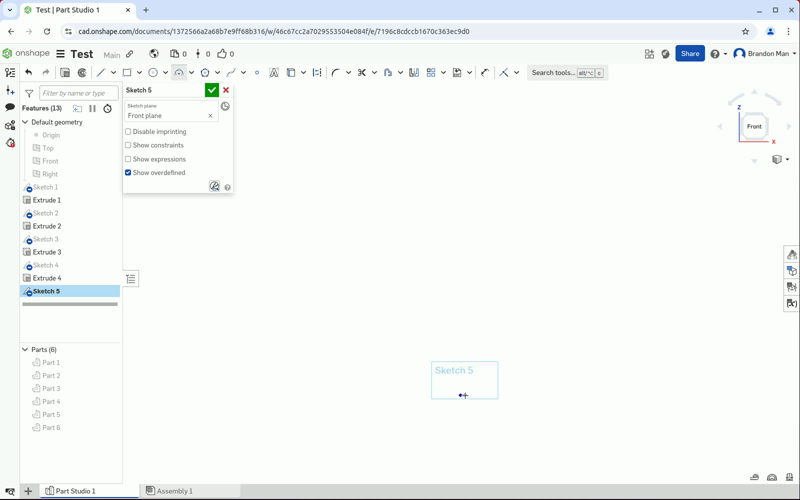
mouse_move(465, 395)
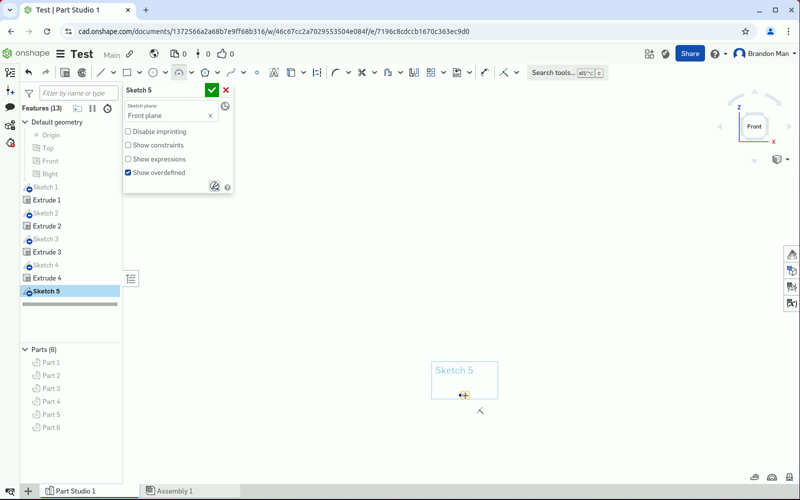
click(465, 395)
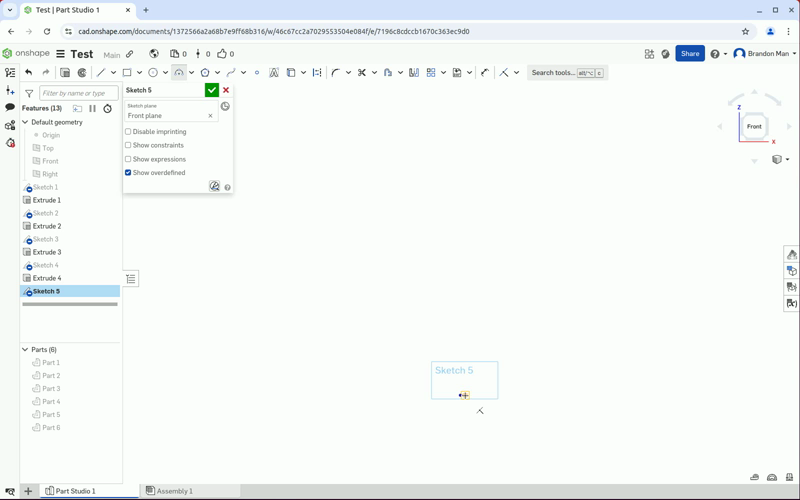
mouse_move(460, 395)
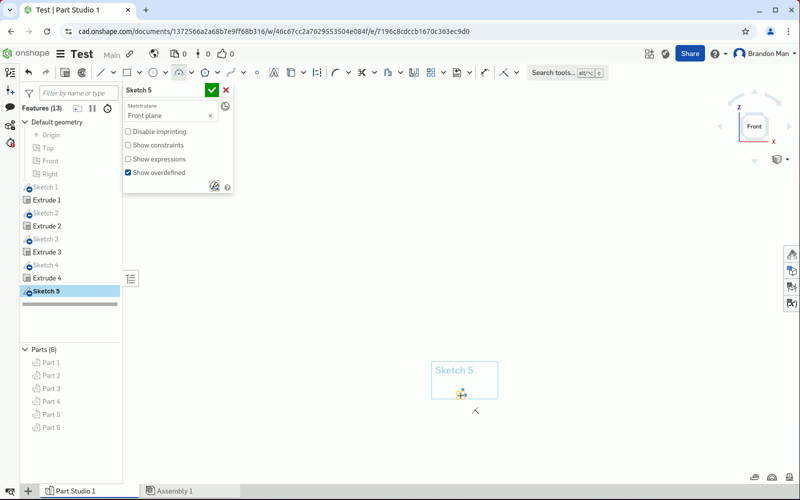
scroll(6)
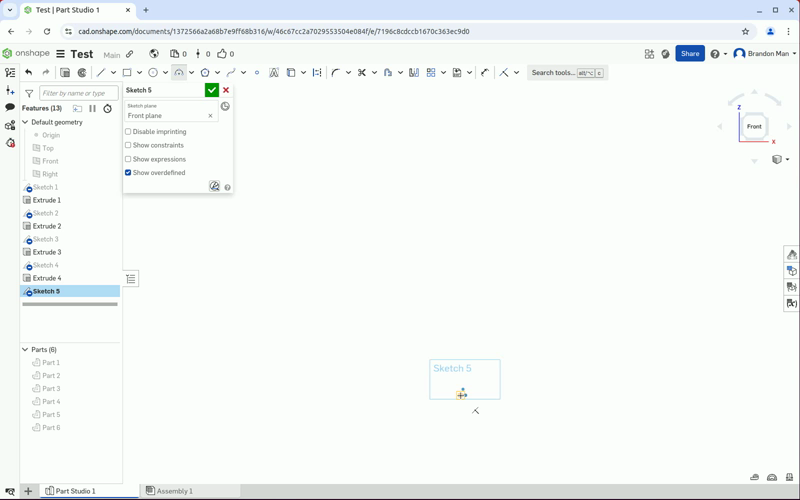
scroll(6)
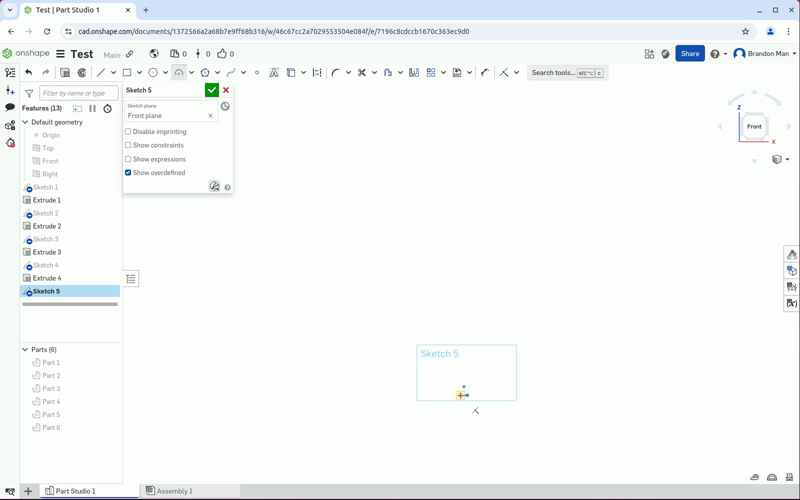
scroll(6)
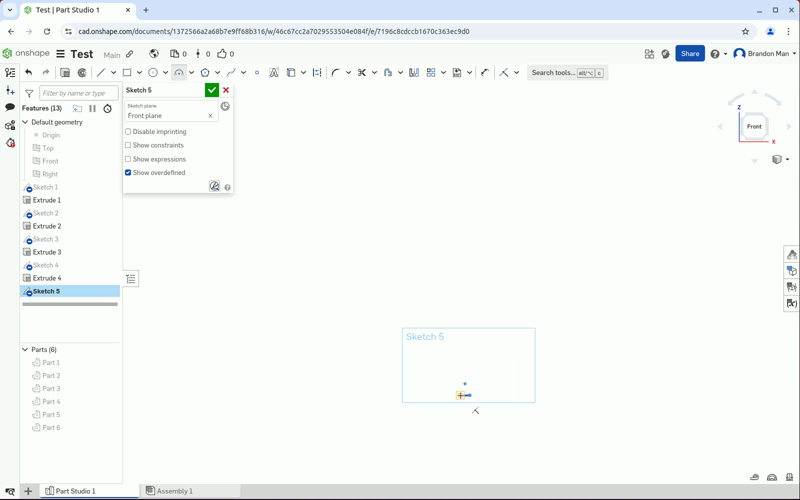
scroll(6)
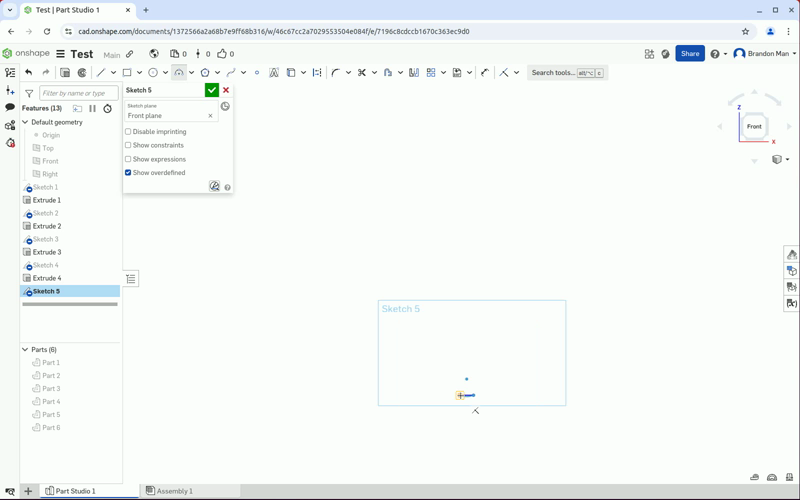
scroll(6)
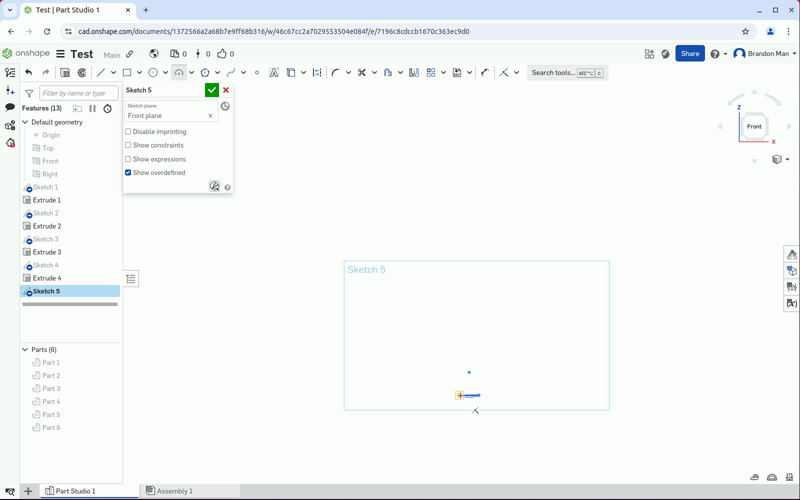
scroll(6)
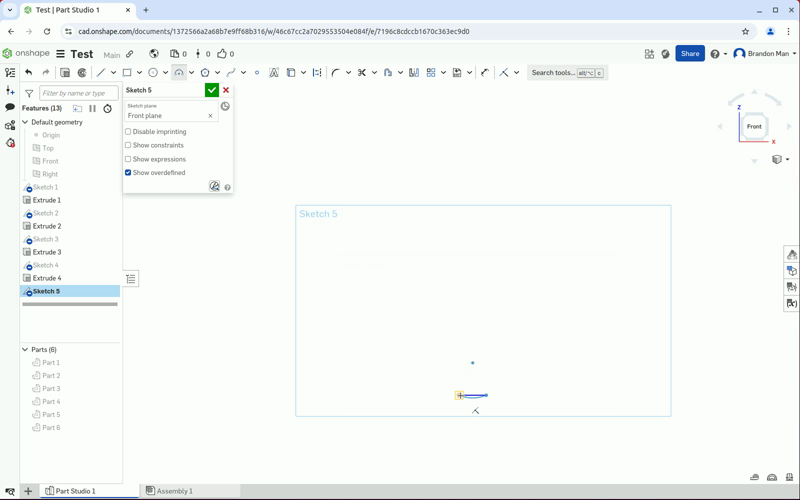
scroll(6)
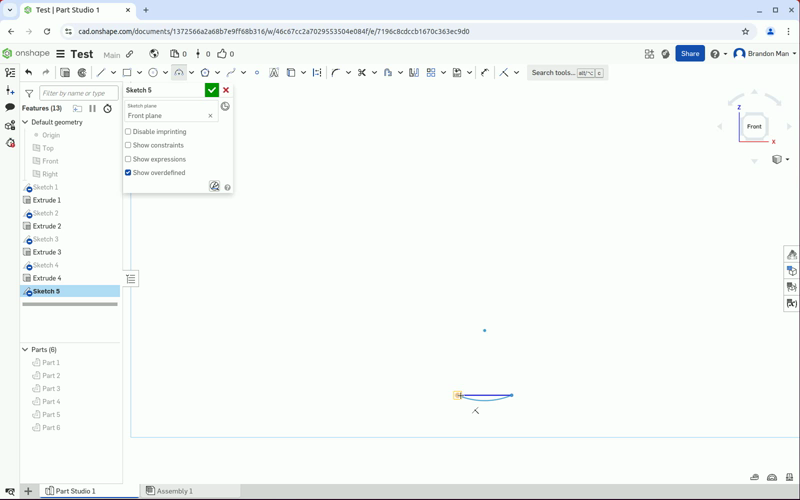
click(460, 395)
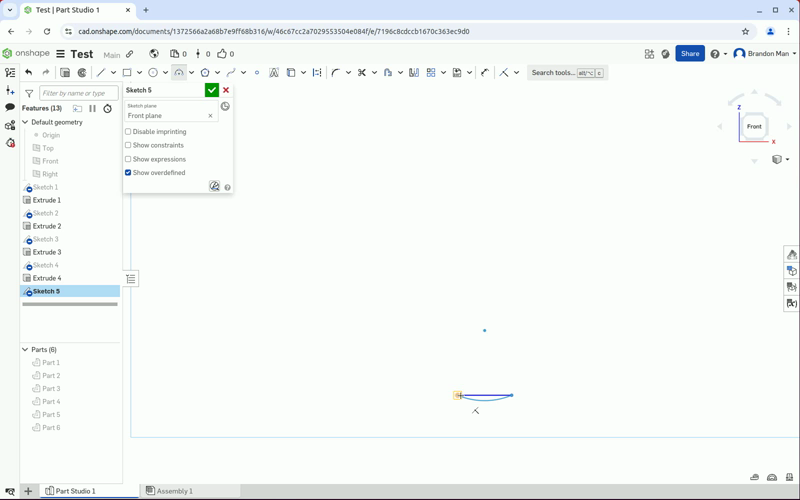
scroll(-6)
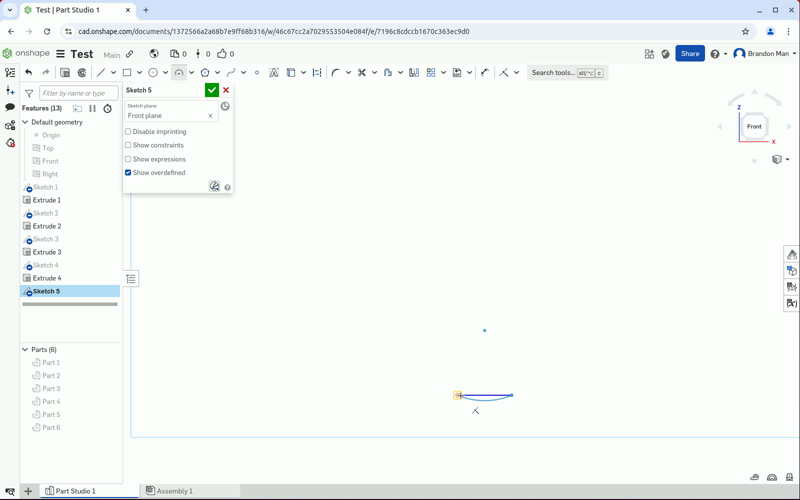
scroll(-6)
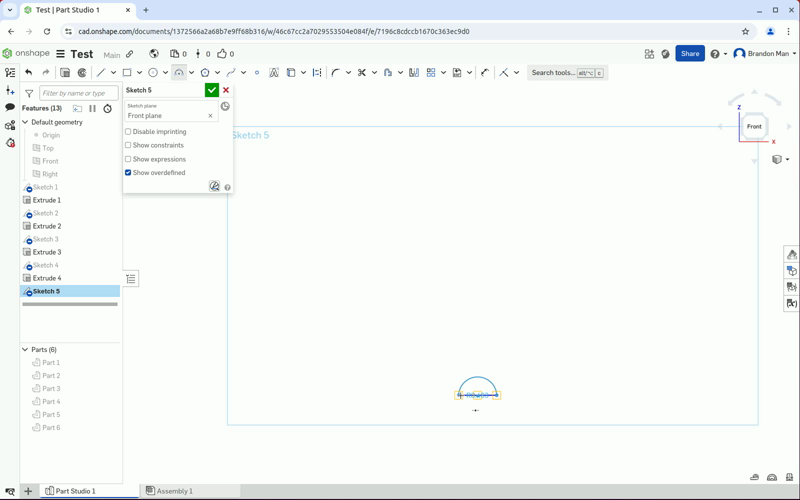
scroll(-6)
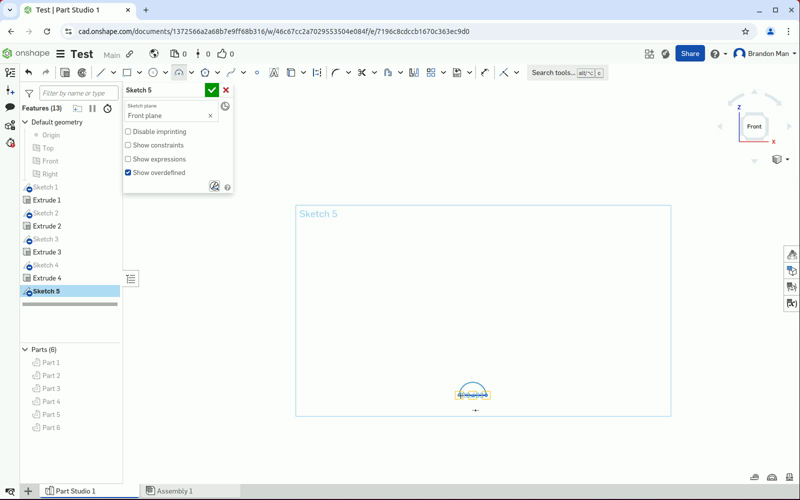
scroll(-6)
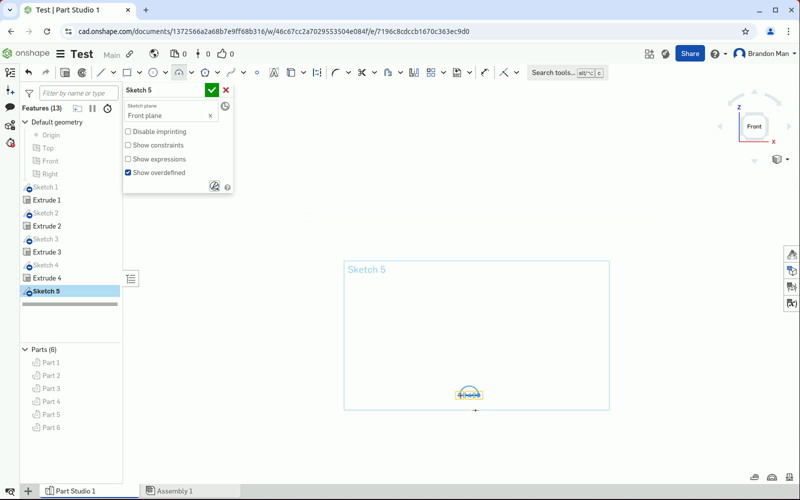
scroll(-6)
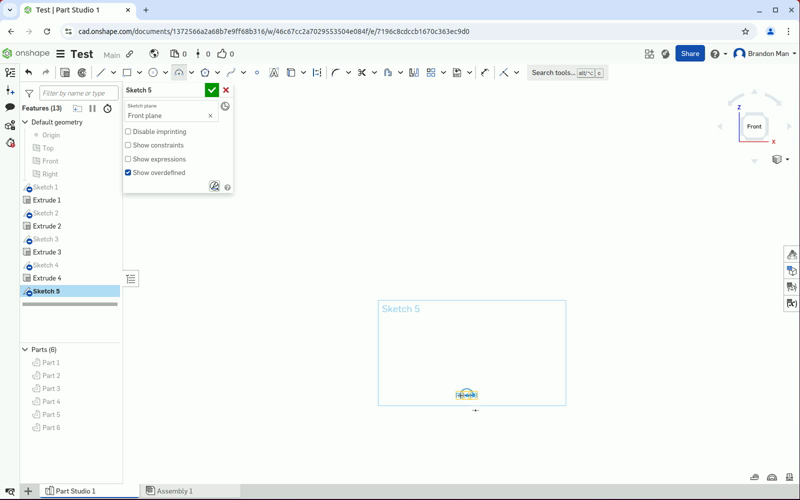
scroll(-6)
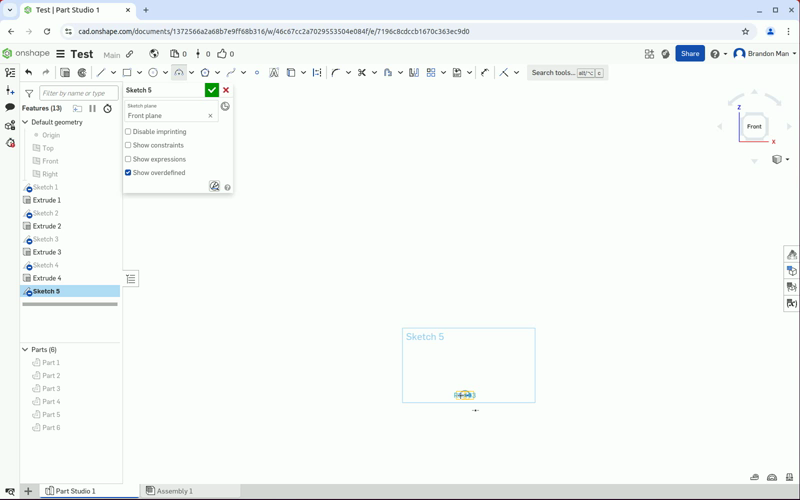
scroll(-6)
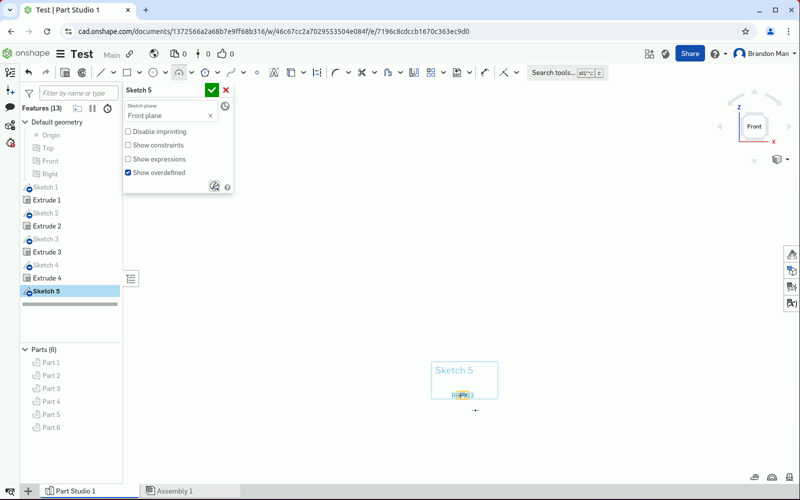
key_down(shift)
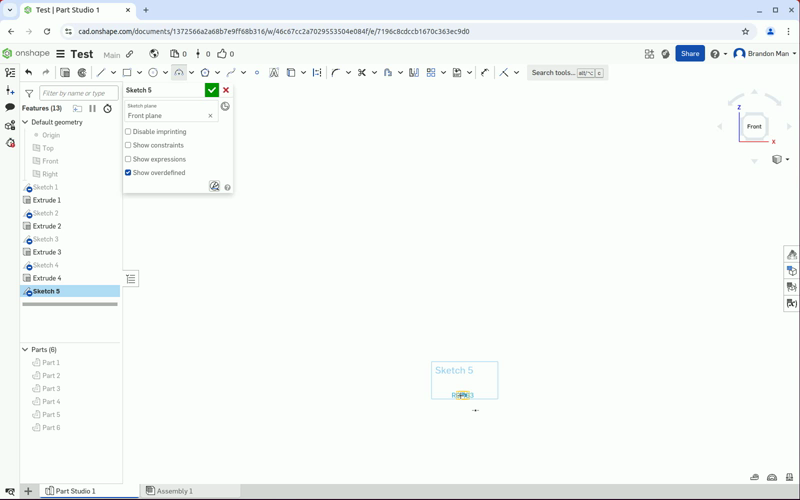
mouse_move(462, 365)
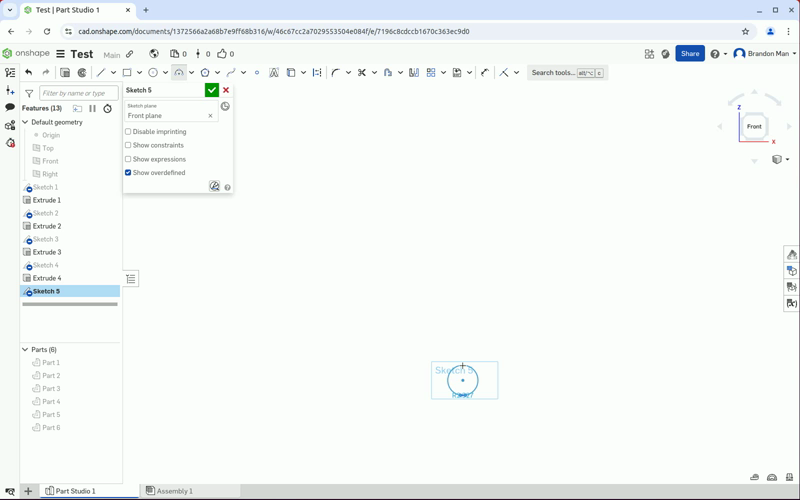
scroll(6)
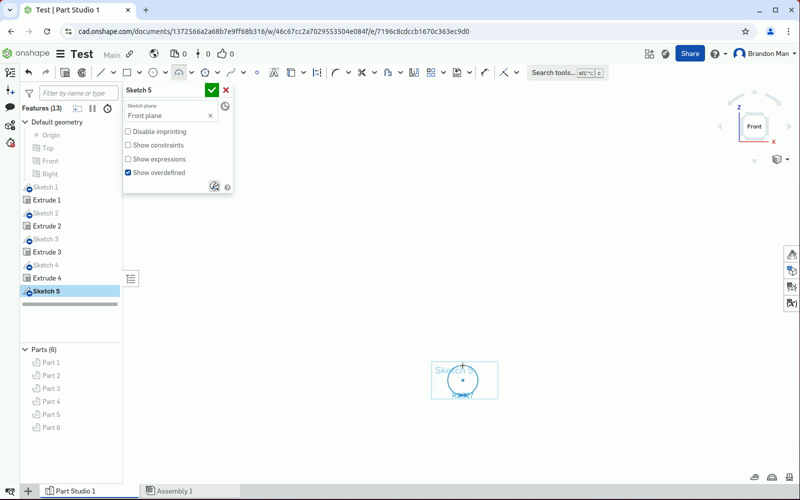
scroll(6)
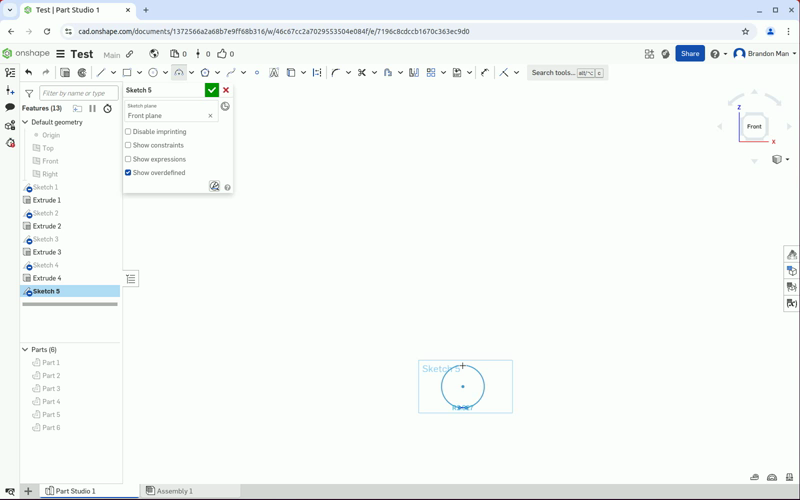
scroll(6)
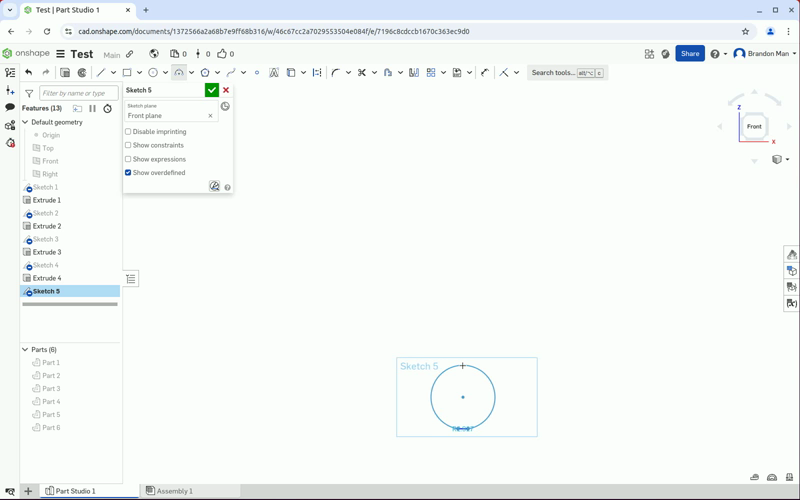
scroll(6)
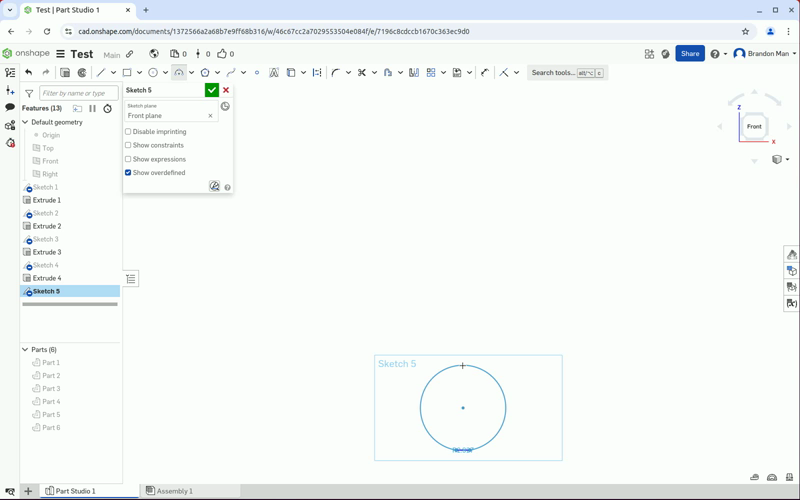
scroll(6)
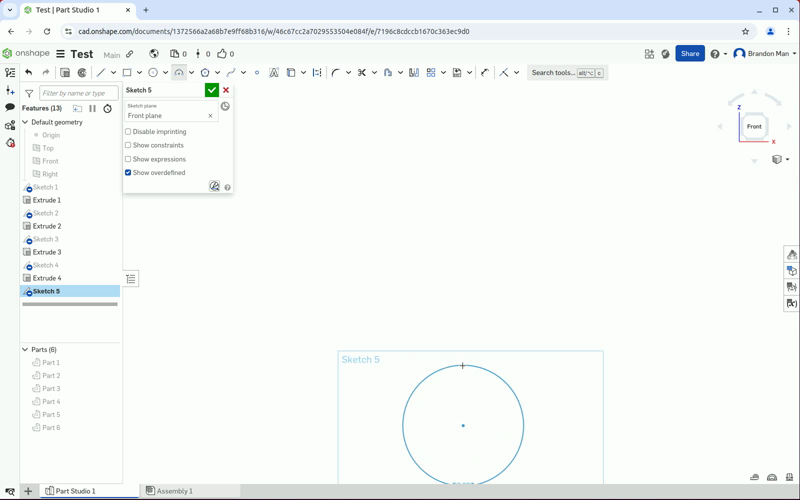
scroll(6)
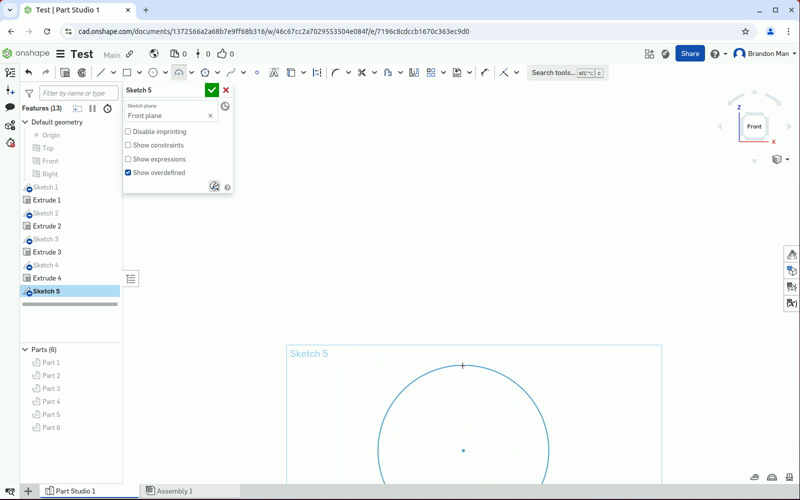
scroll(6)
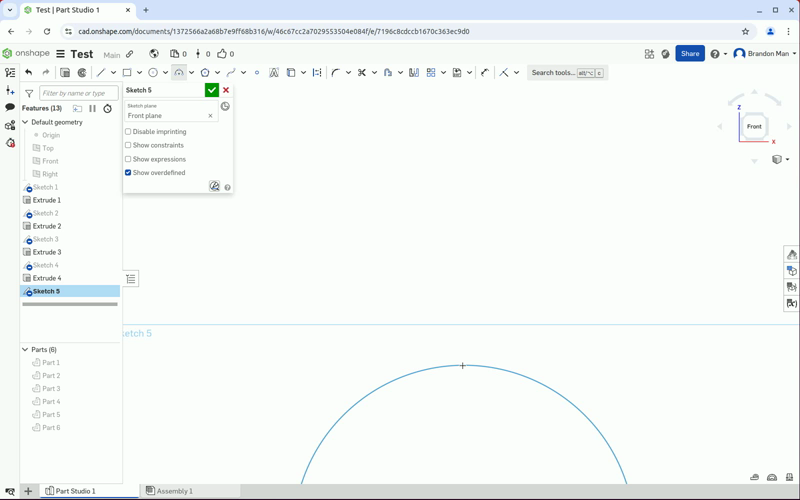
click(462, 365)
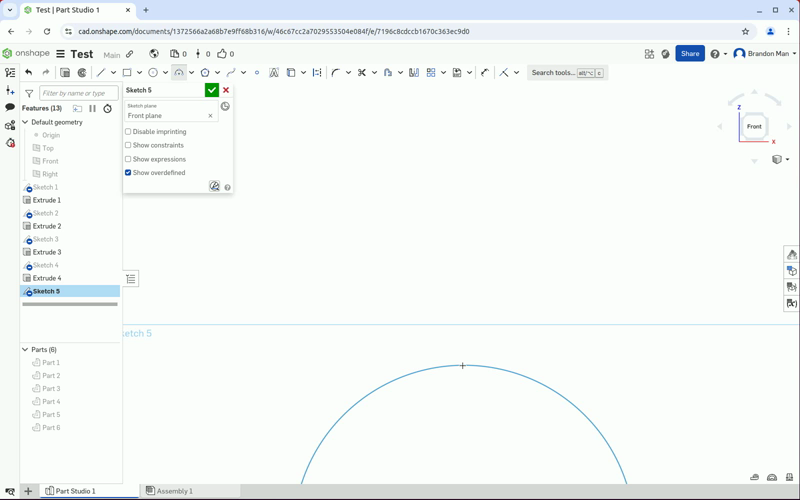
scroll(-6)
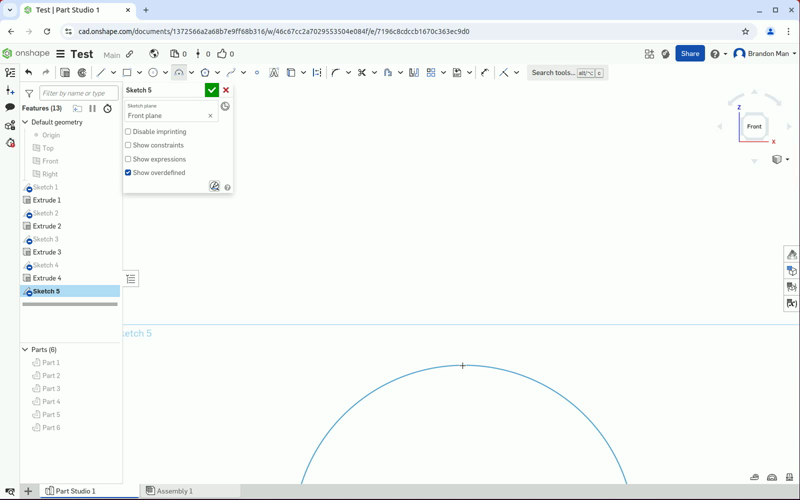
scroll(-6)
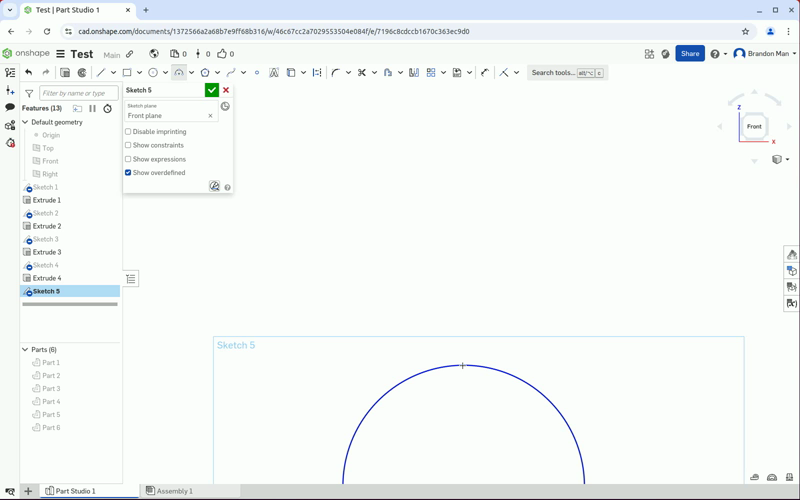
scroll(-6)
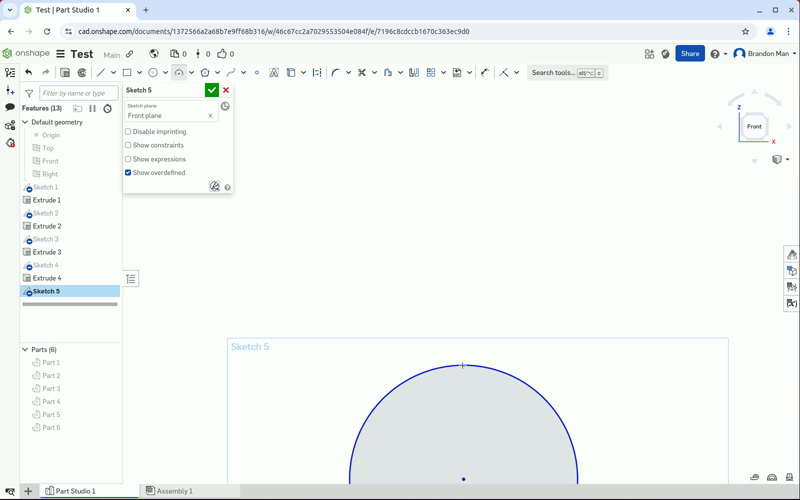
scroll(-6)
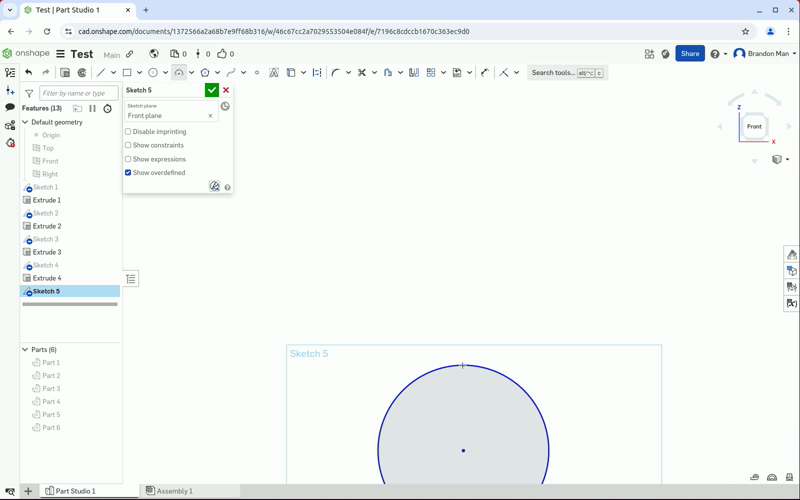
scroll(-6)
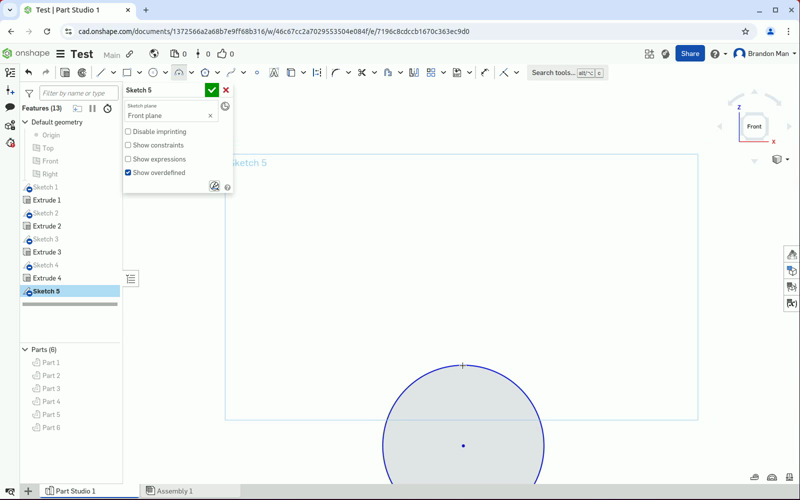
scroll(-6)
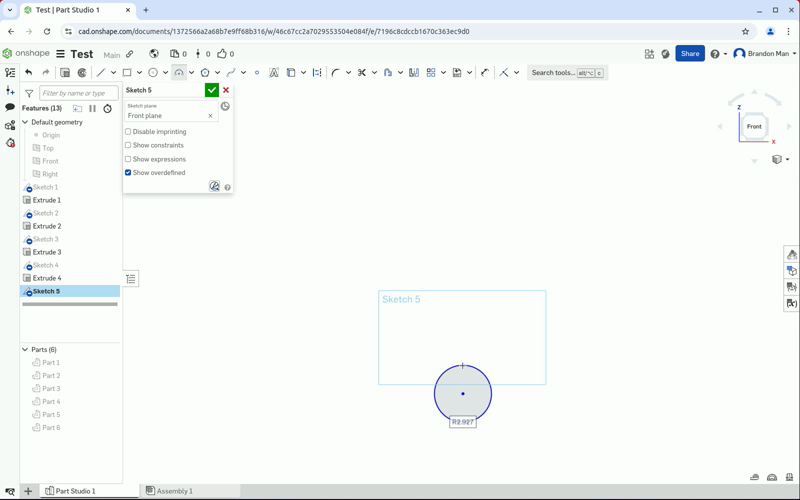
scroll(-6)
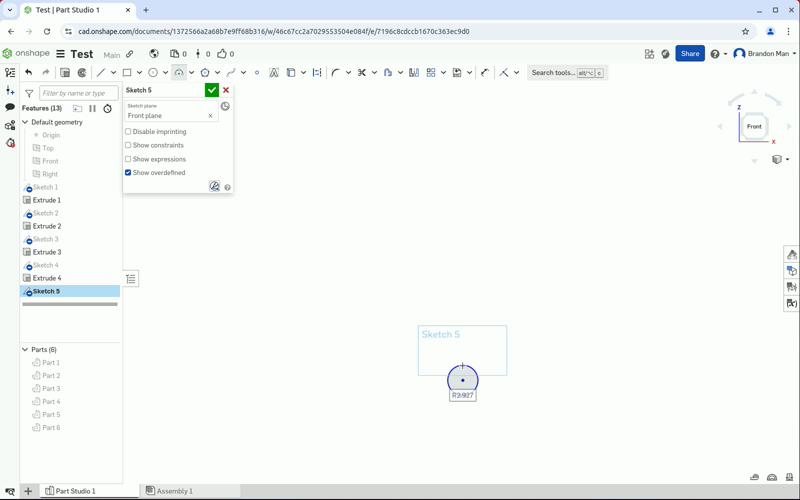
key_up(shift)
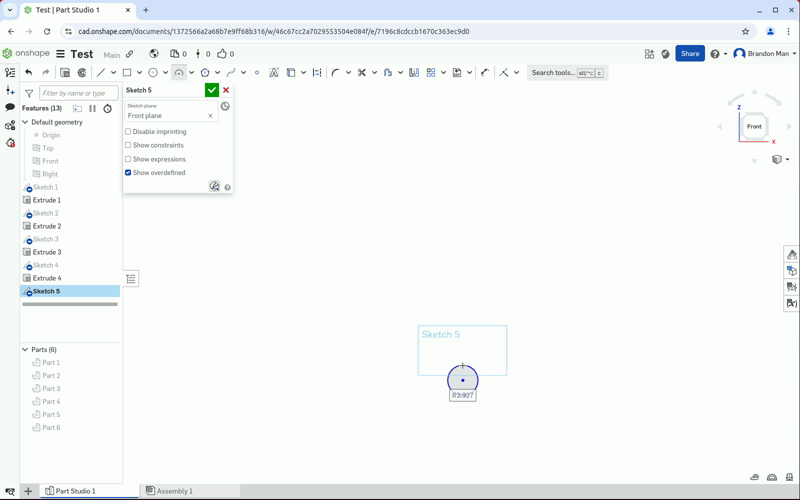
key(esc)
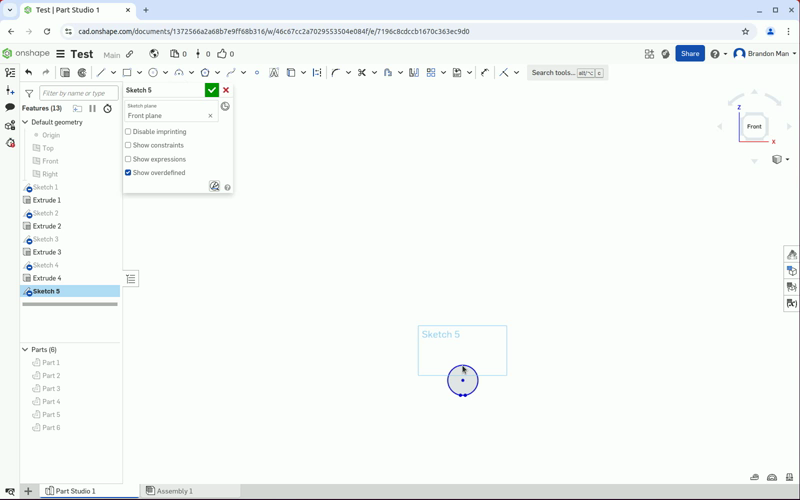
key(c)
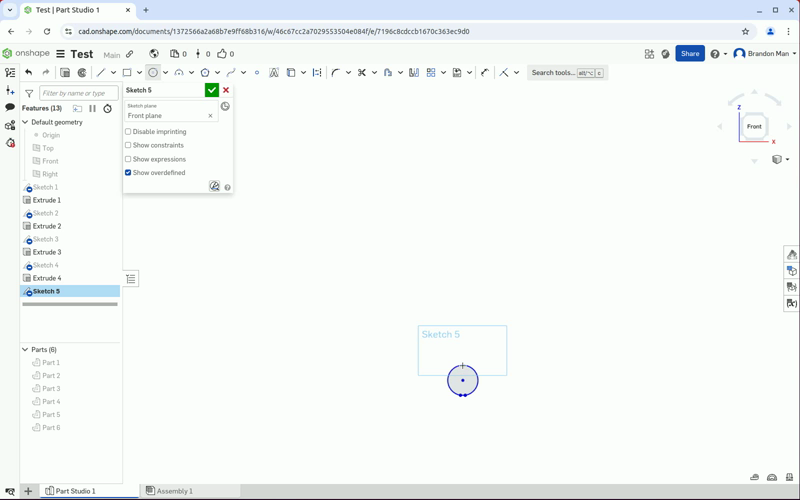
key_down(shift)
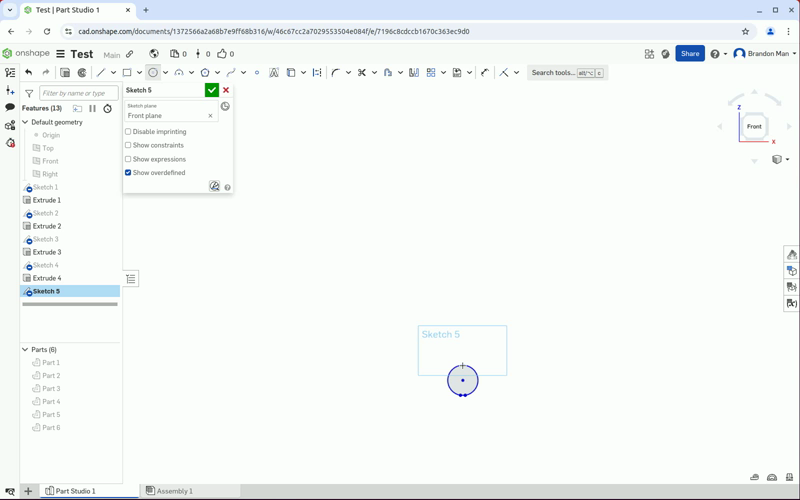
mouse_move(462, 380)
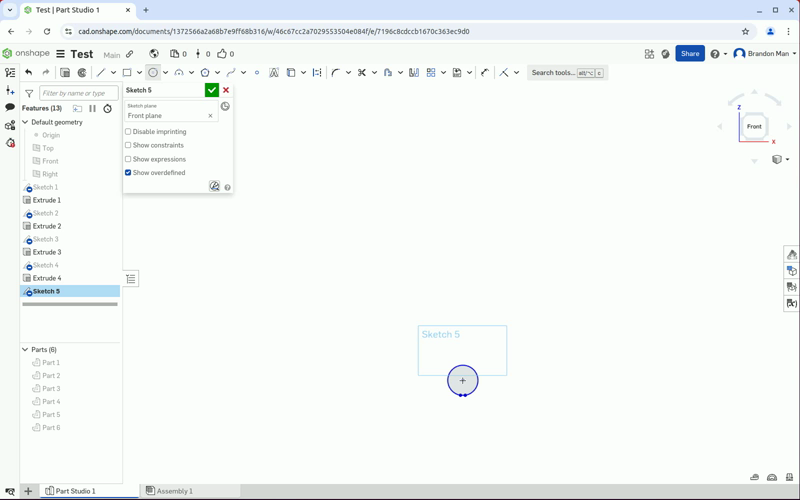
click(462, 380)
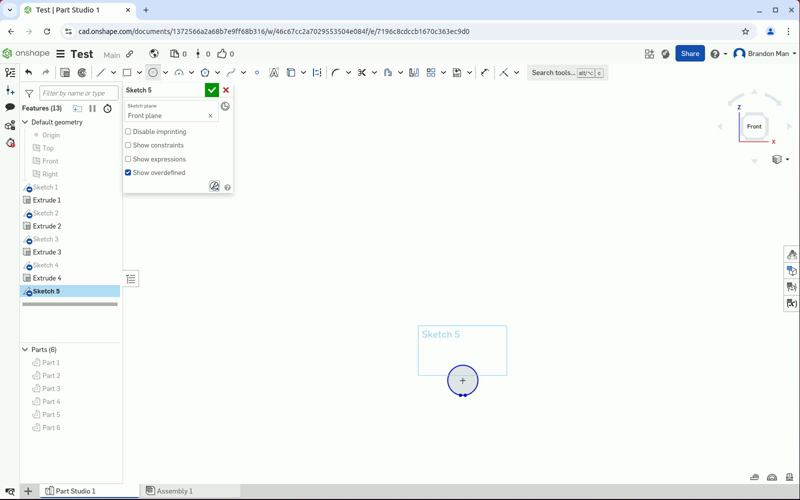
key_up(shift)
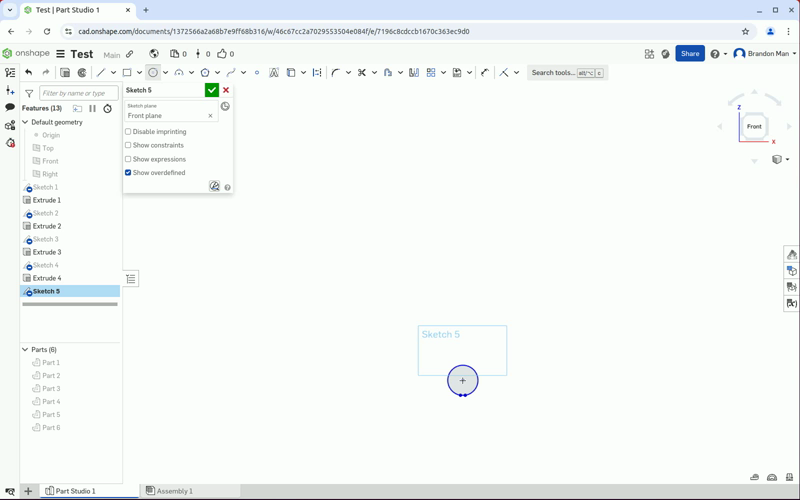
mouse_move(465, 380)
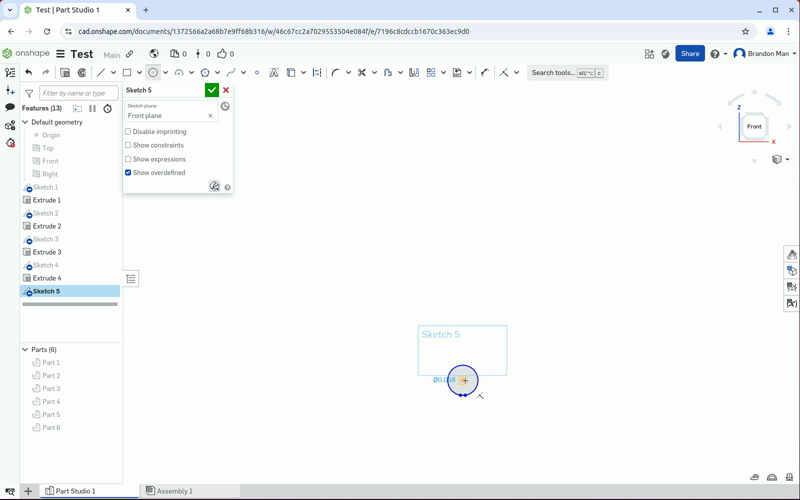
scroll(6)
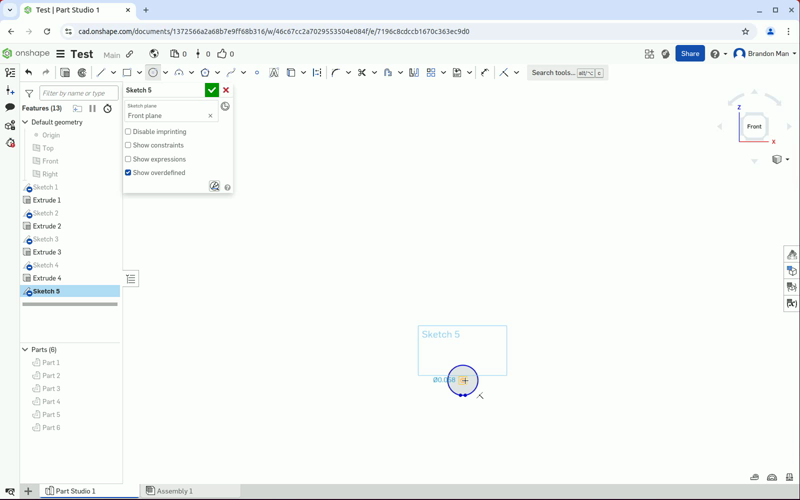
scroll(6)
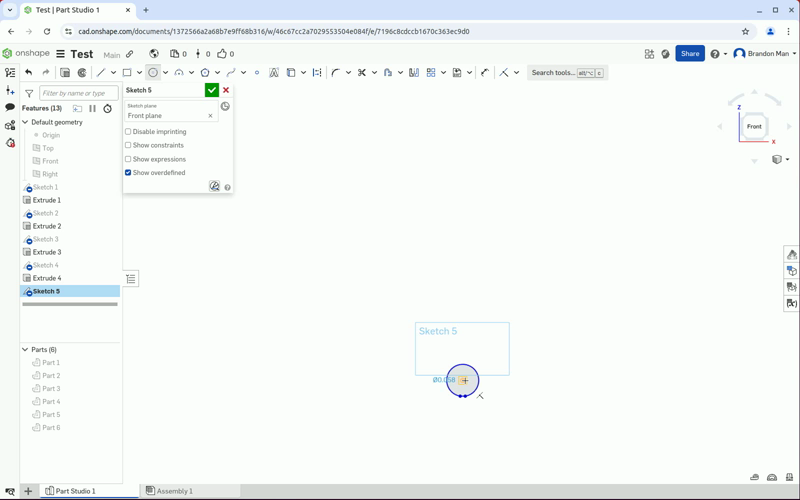
scroll(6)
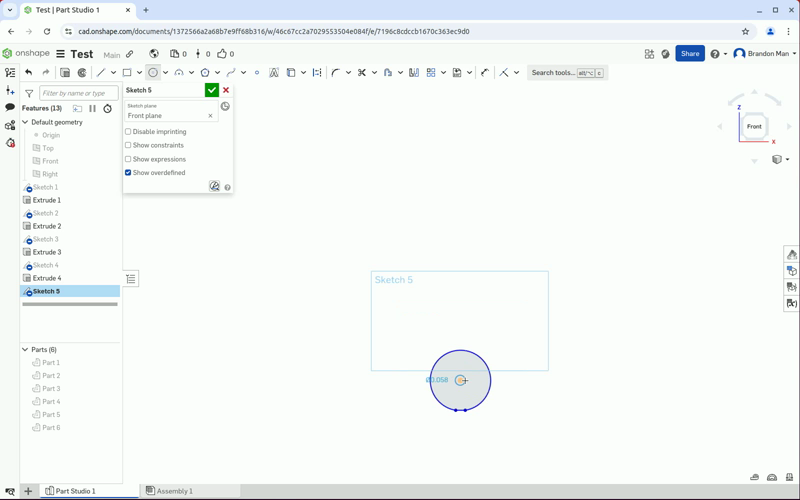
scroll(6)
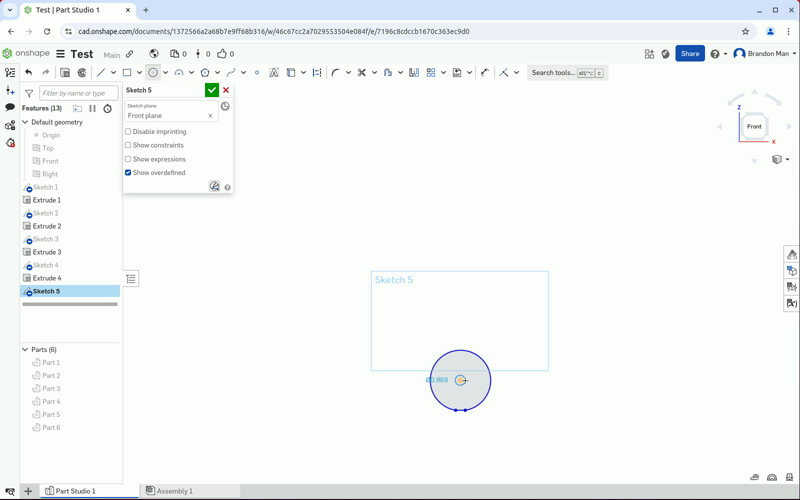
scroll(6)
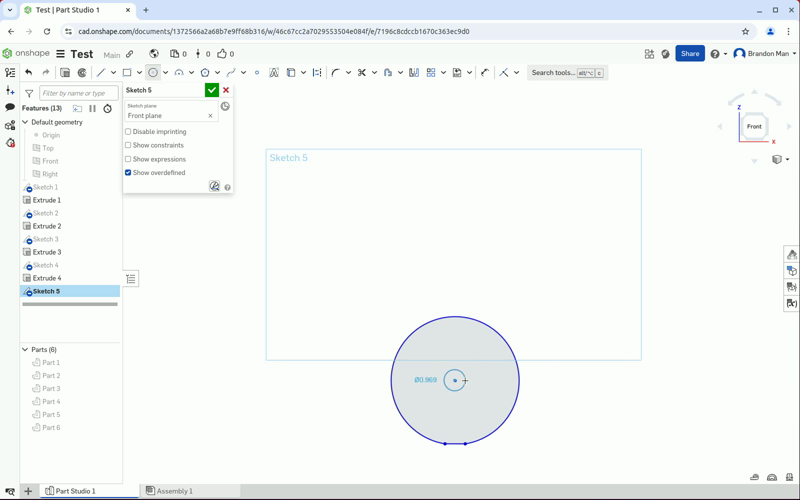
scroll(6)
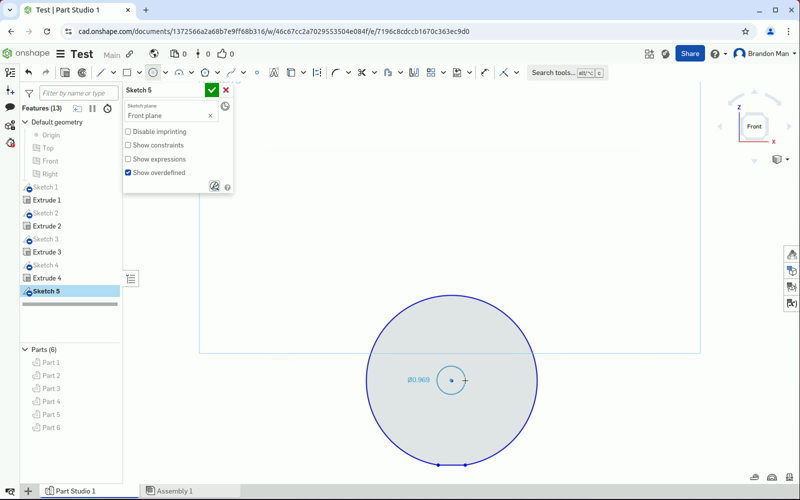
scroll(6)
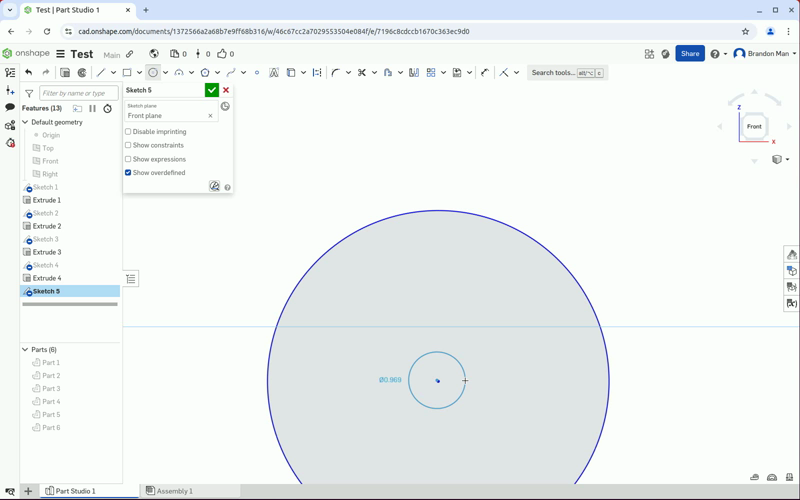
click(465, 380)
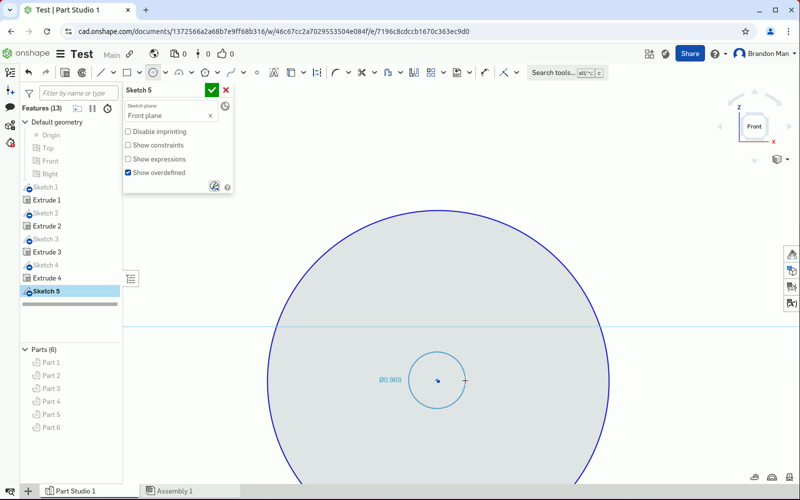
scroll(-6)
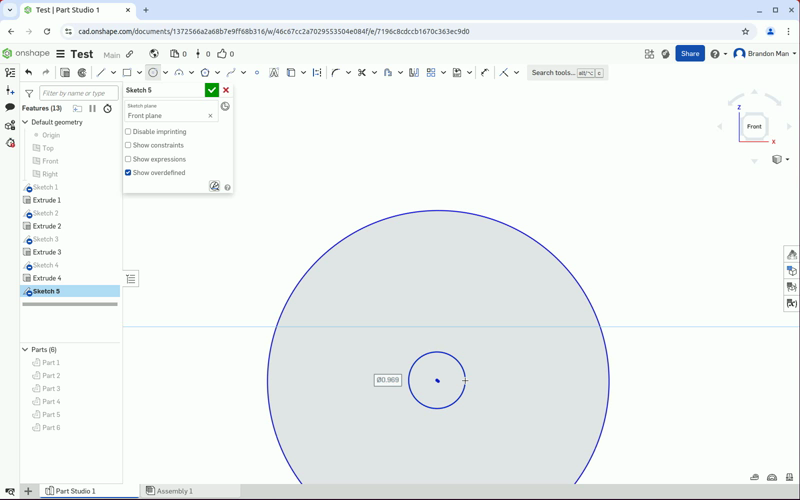
scroll(-6)
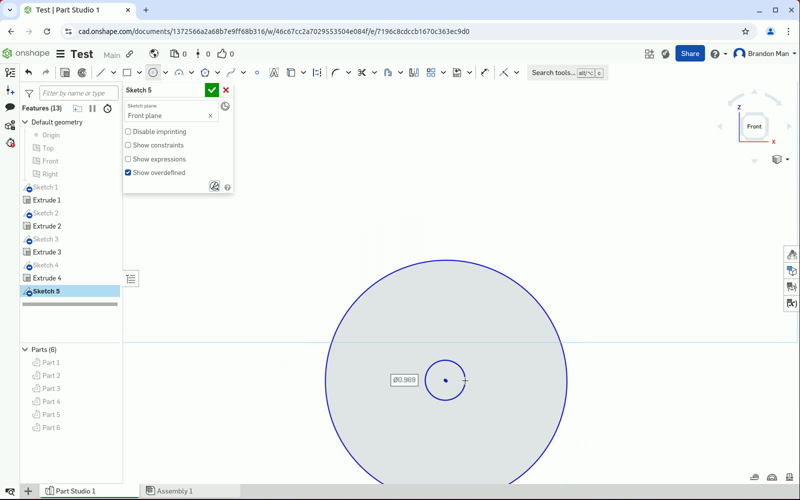
scroll(-6)
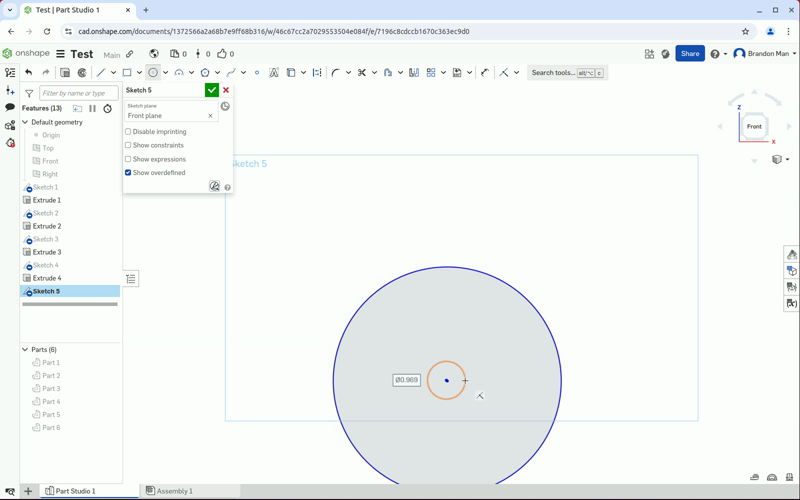
scroll(-6)
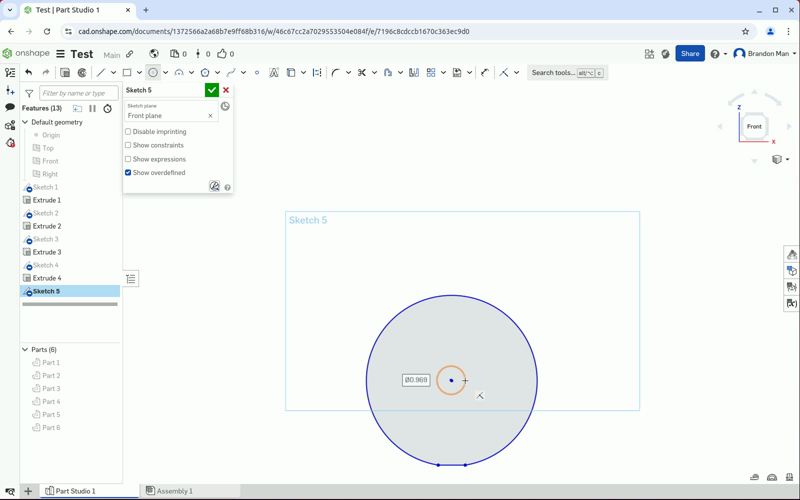
scroll(-6)
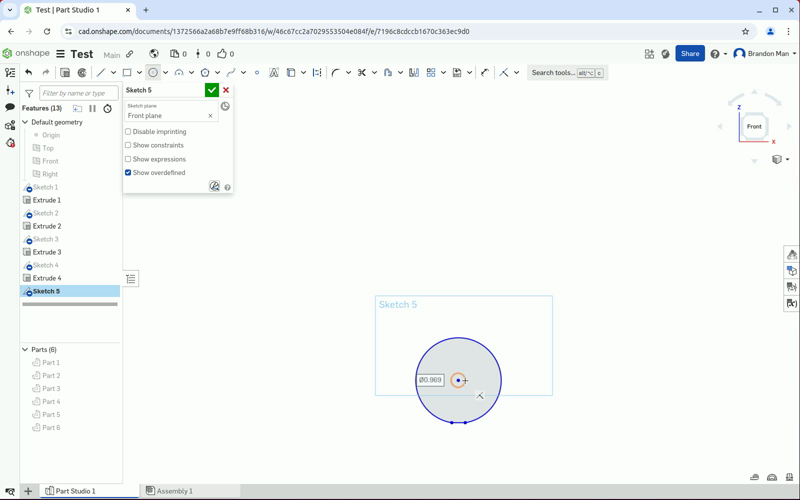
scroll(-6)
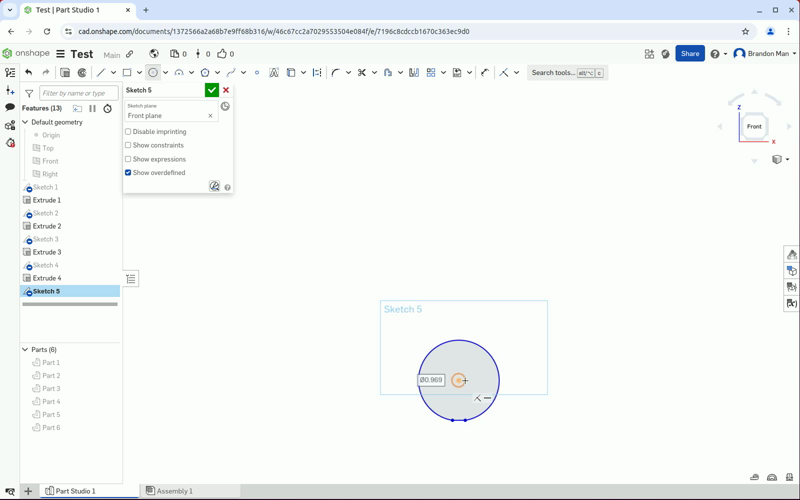
scroll(-6)
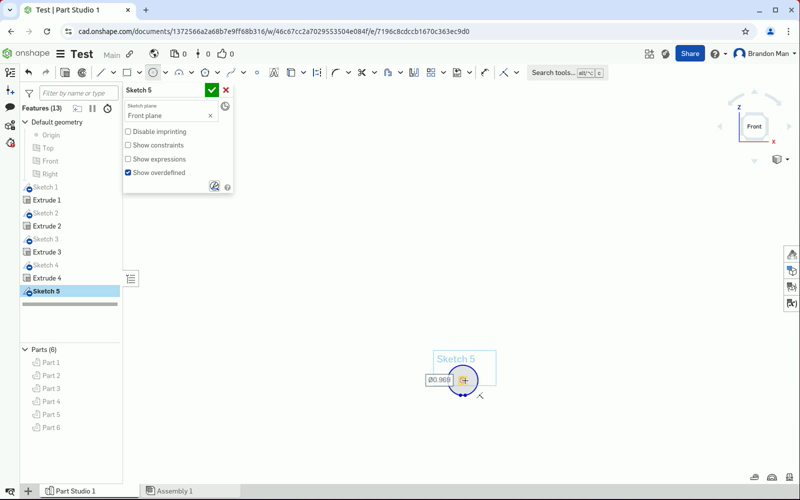
key(esc)
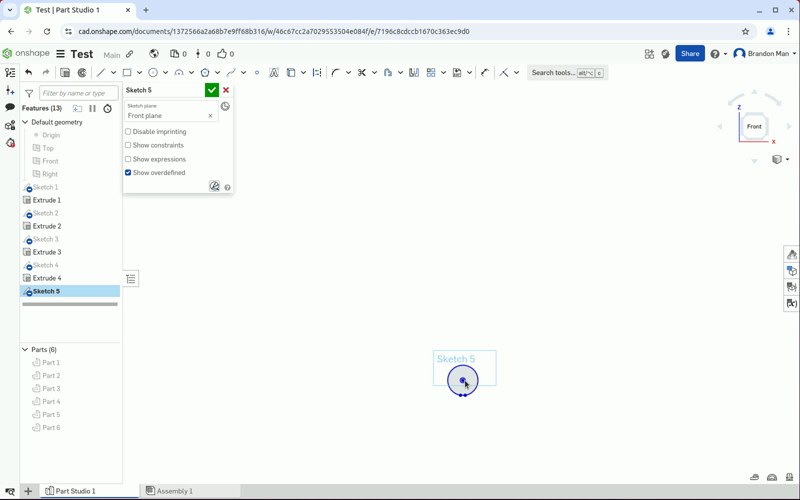
mouse_move(475, 381)
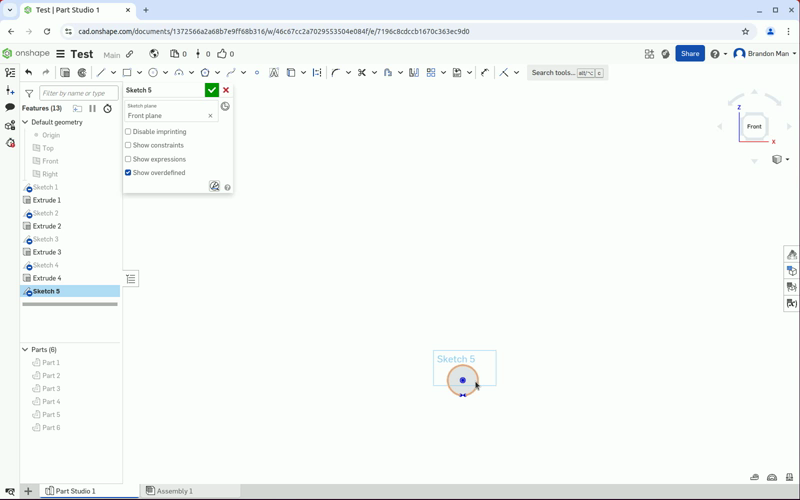
scroll(6)
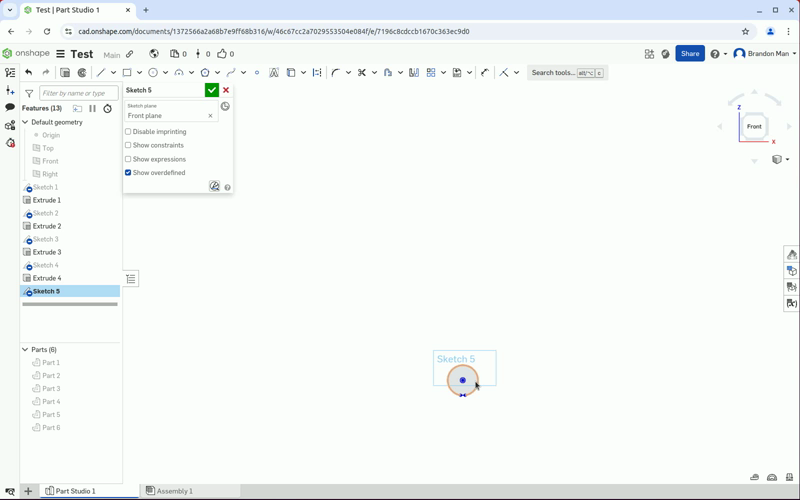
scroll(6)
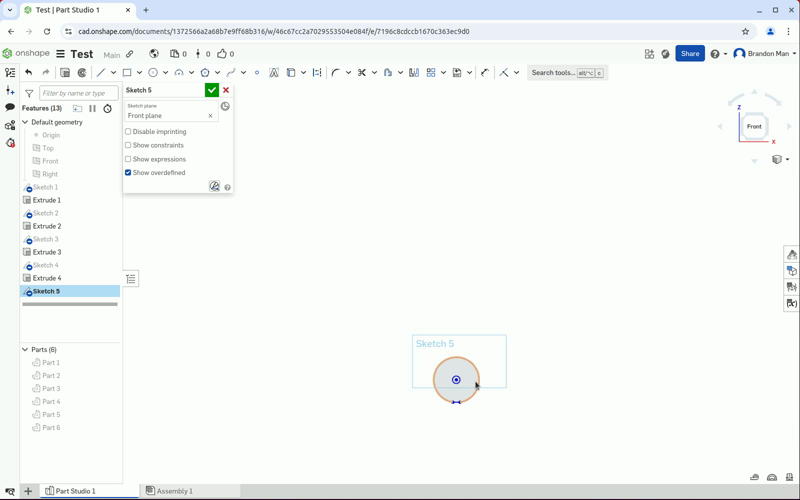
scroll(6)
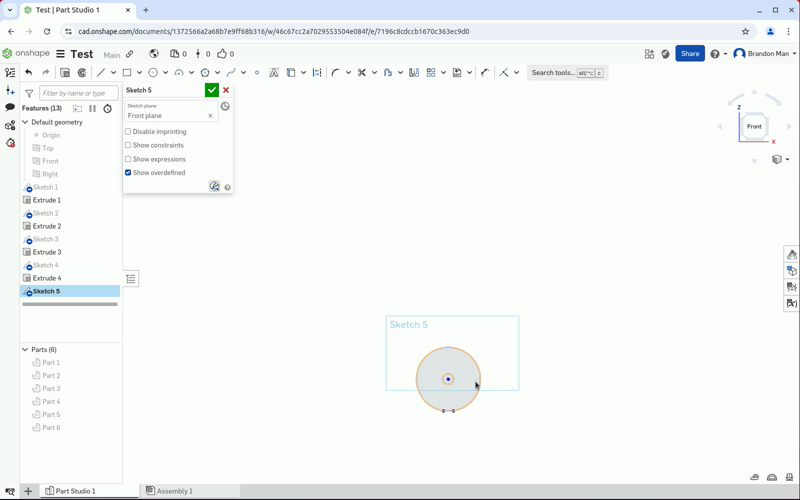
scroll(6)
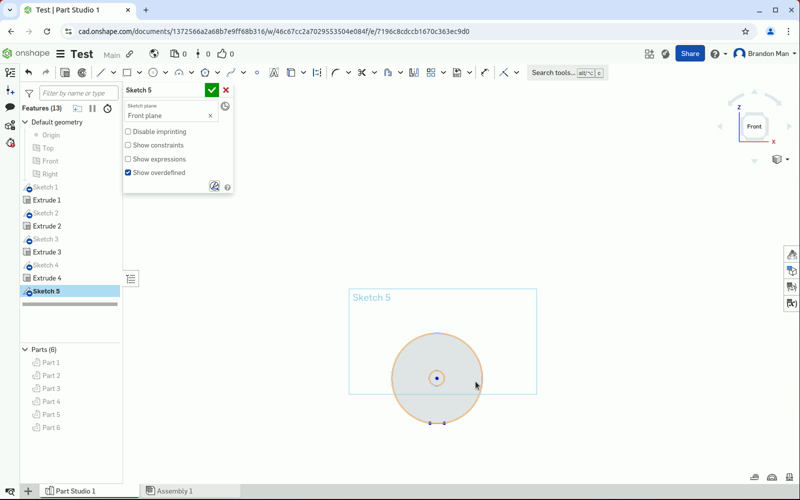
scroll(6)
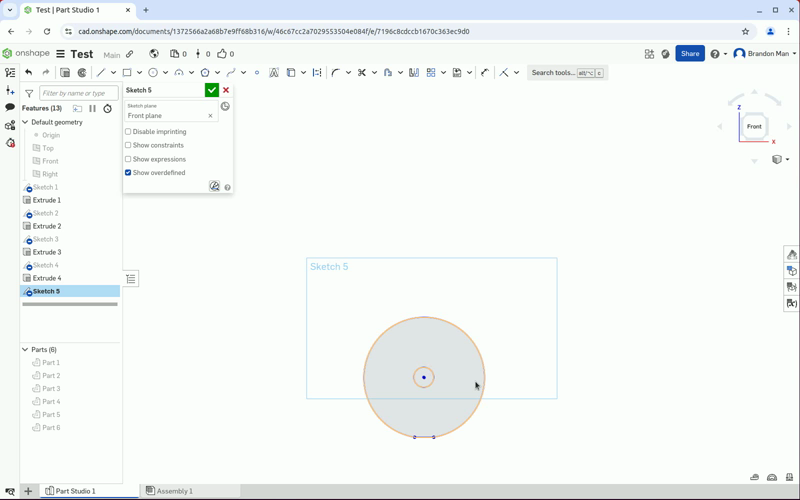
scroll(6)
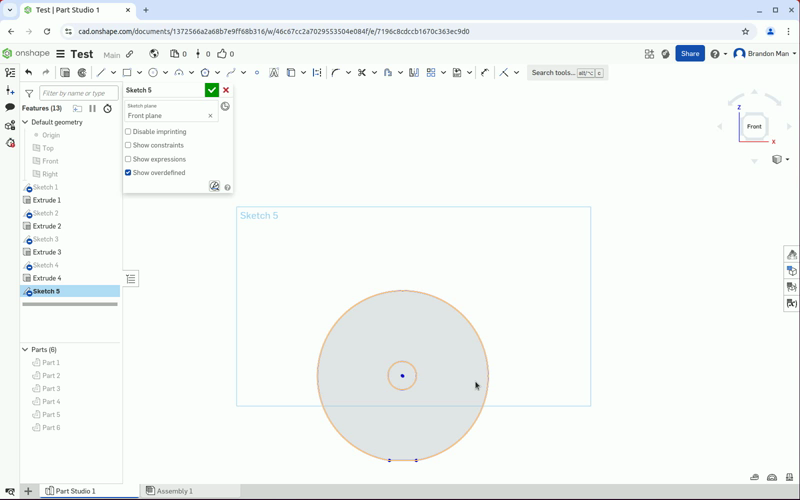
scroll(6)
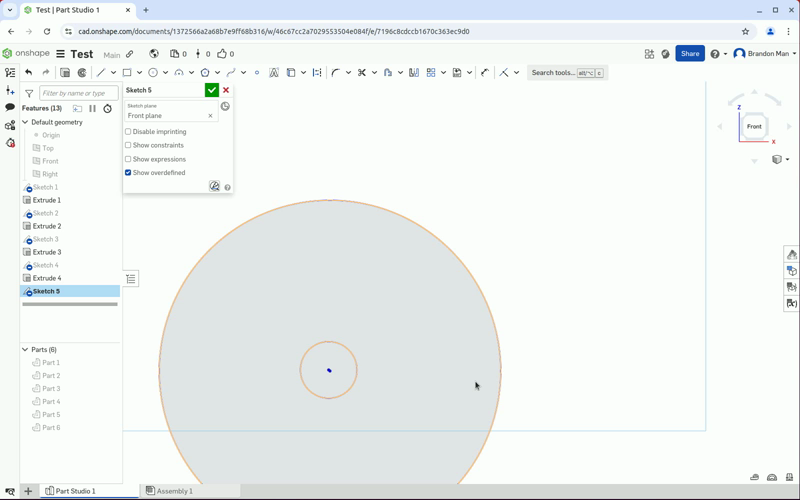
click(475, 381)
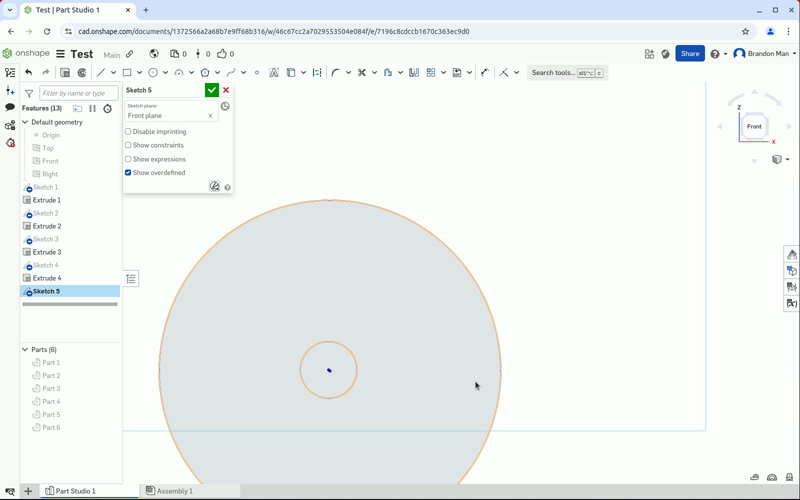
scroll(-6)
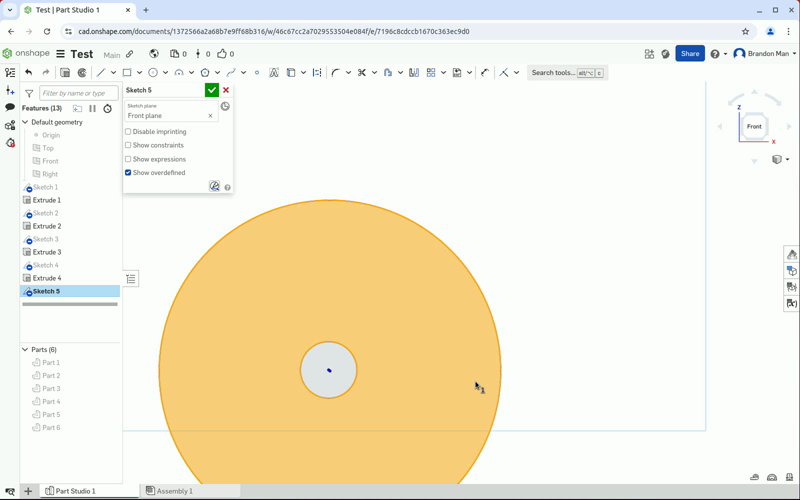
scroll(-6)
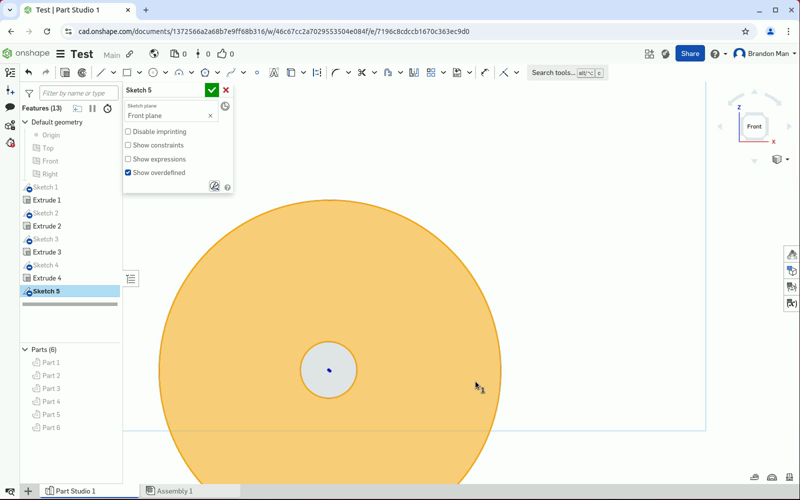
scroll(-6)
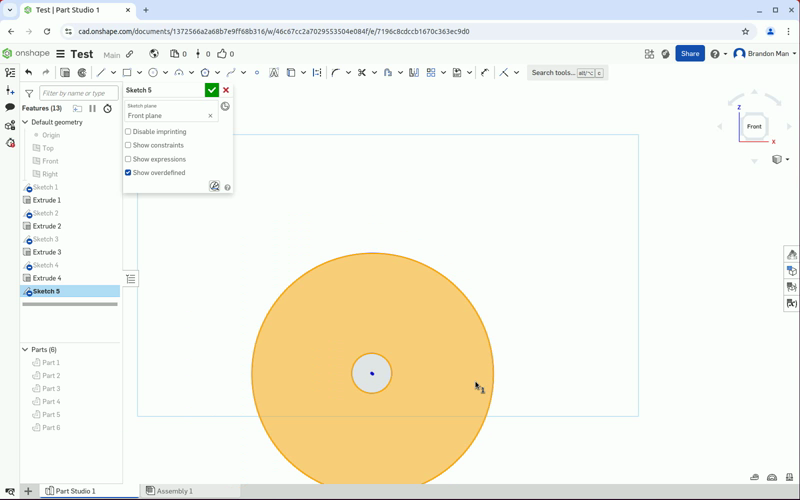
scroll(-6)
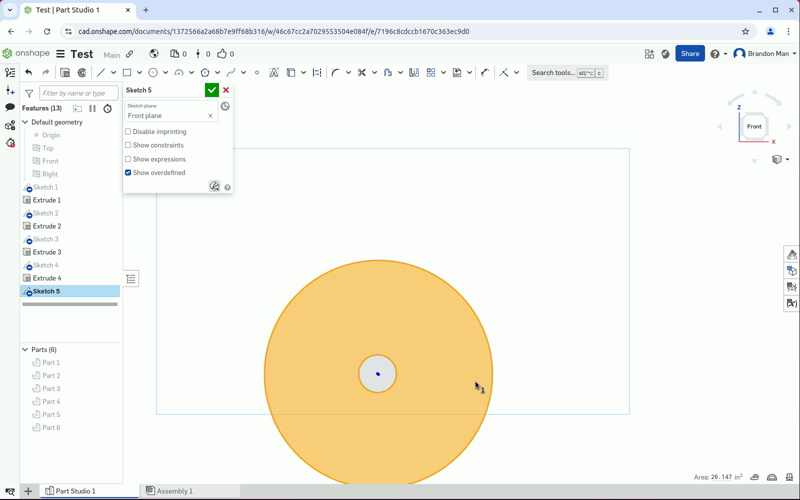
scroll(-6)
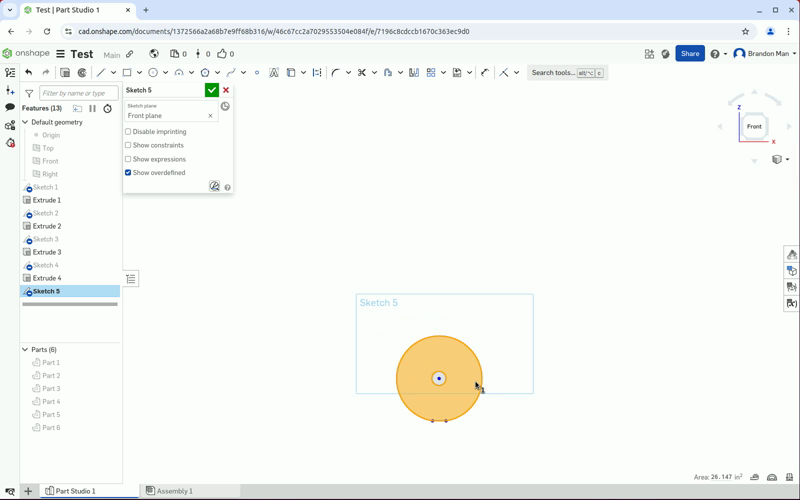
scroll(-6)
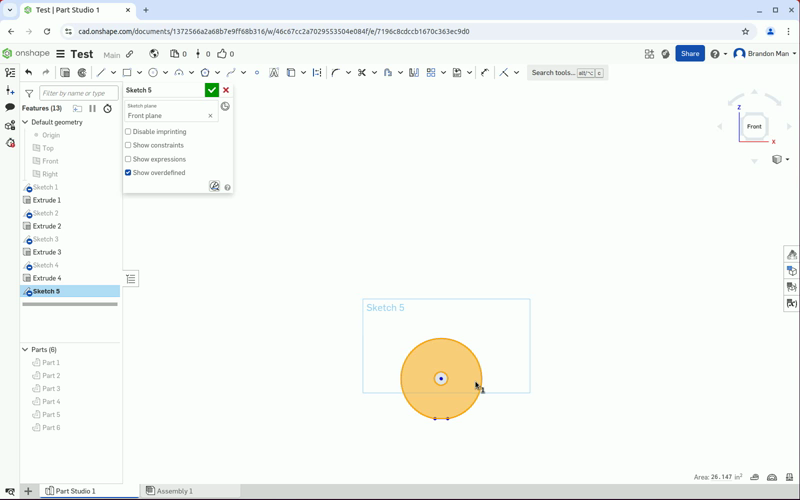
scroll(-6)
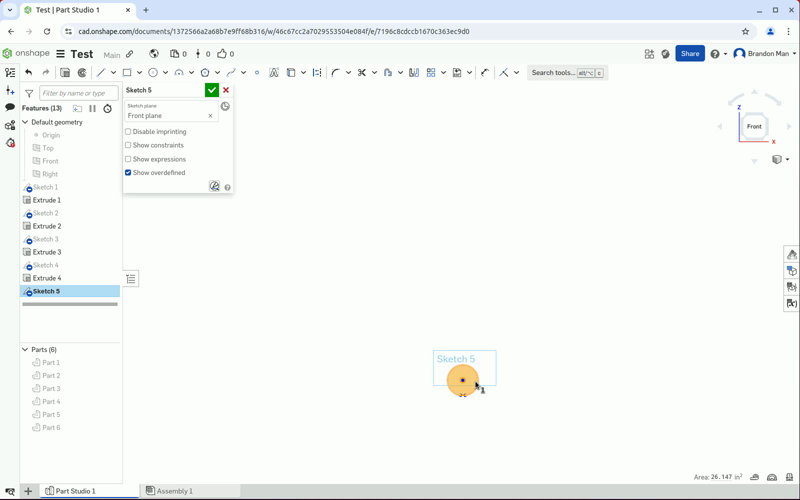
mouse_move(73, 352)
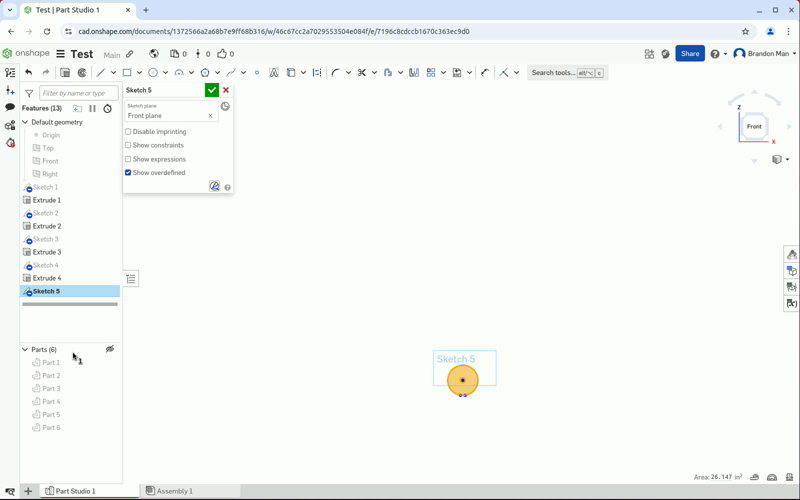
key(shift+y)
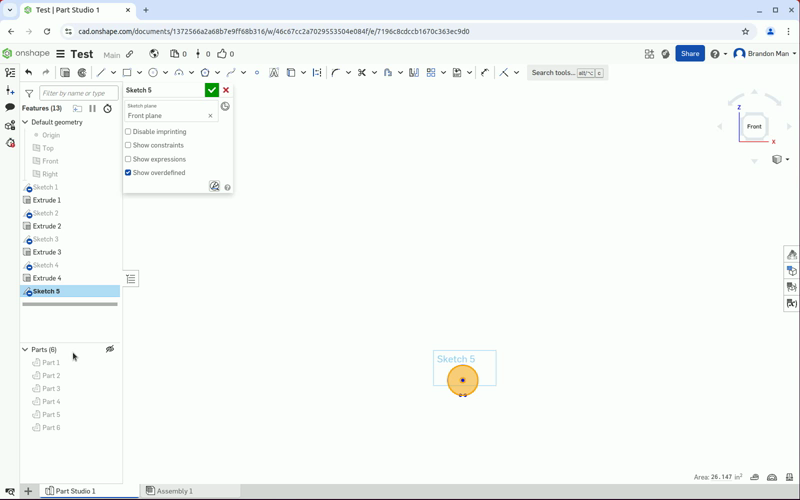
key(shift+e)
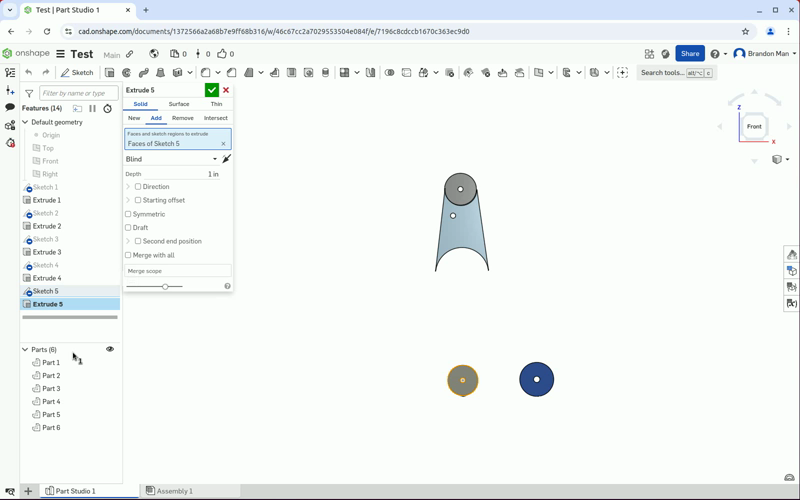
mouse_move(143, 106)
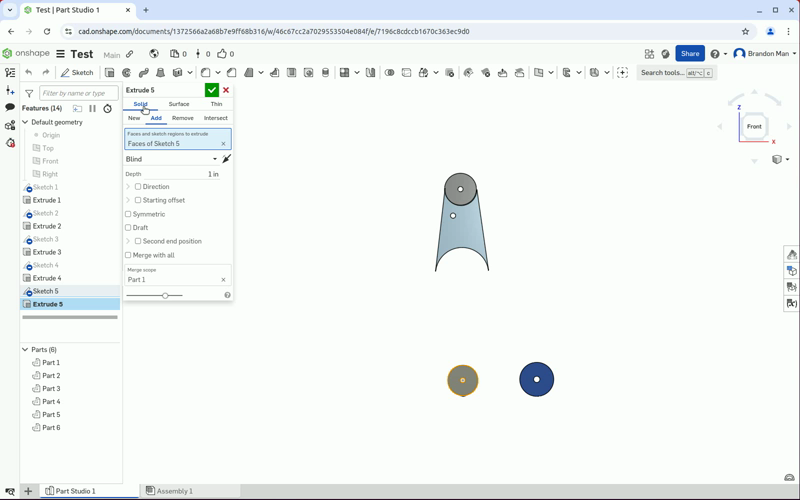
click(143, 106)
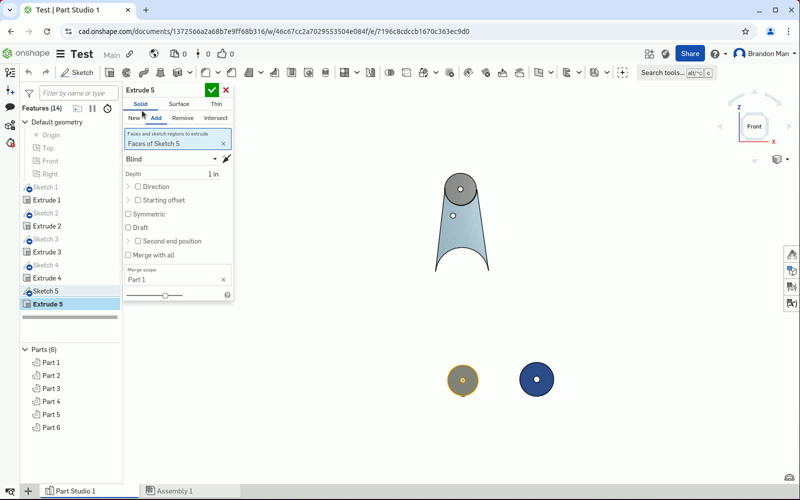
mouse_move(137, 120)
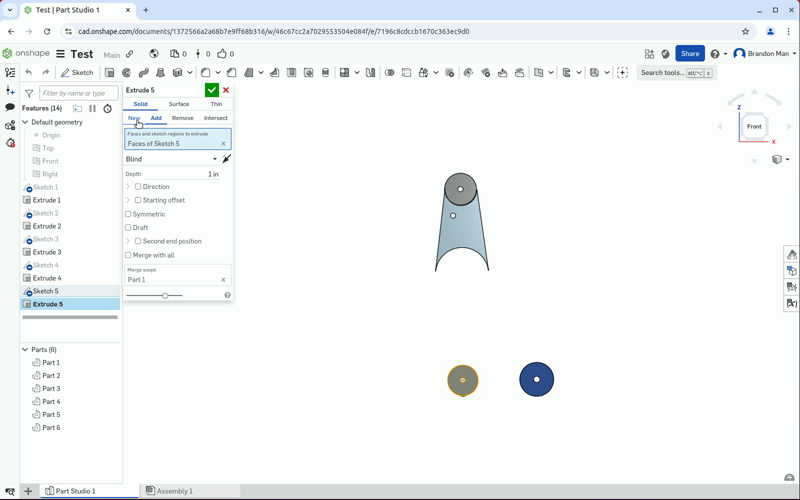
click(137, 120)
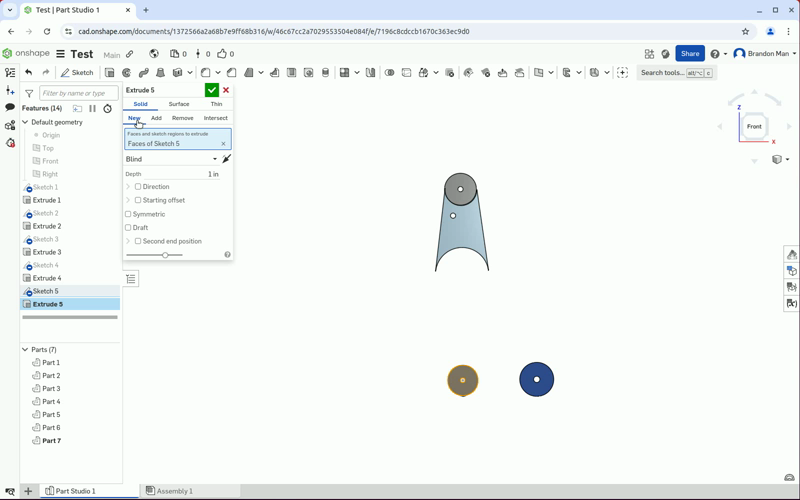
key(tab, 4)
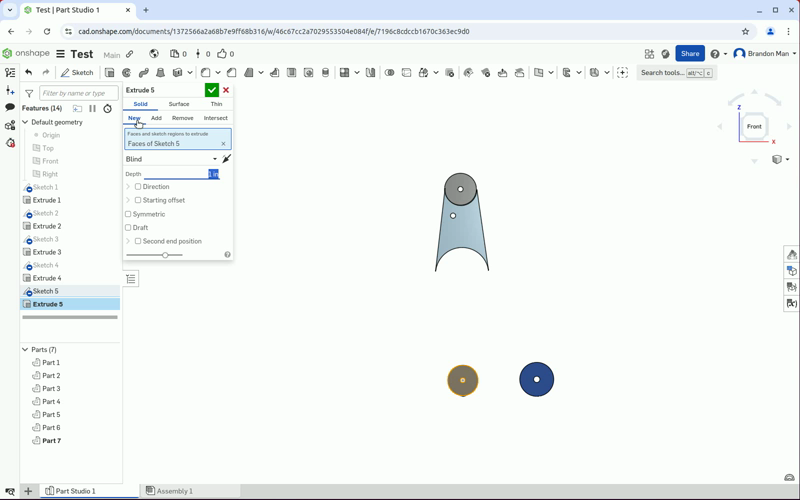
text(0.963)
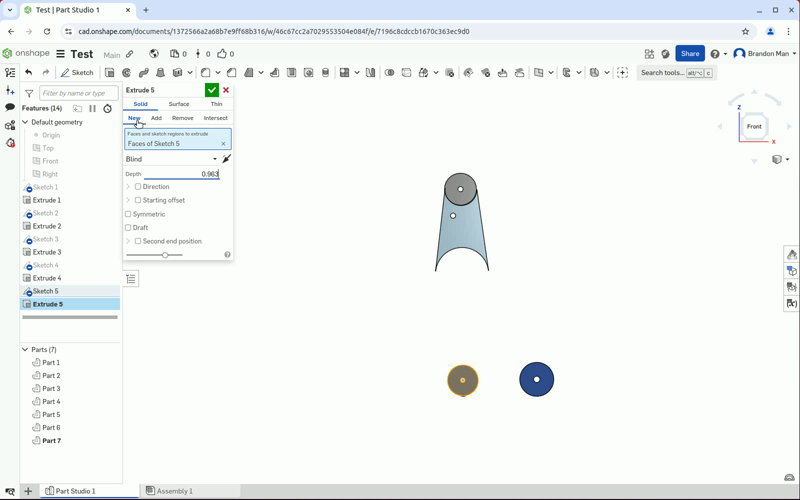
key(enter)
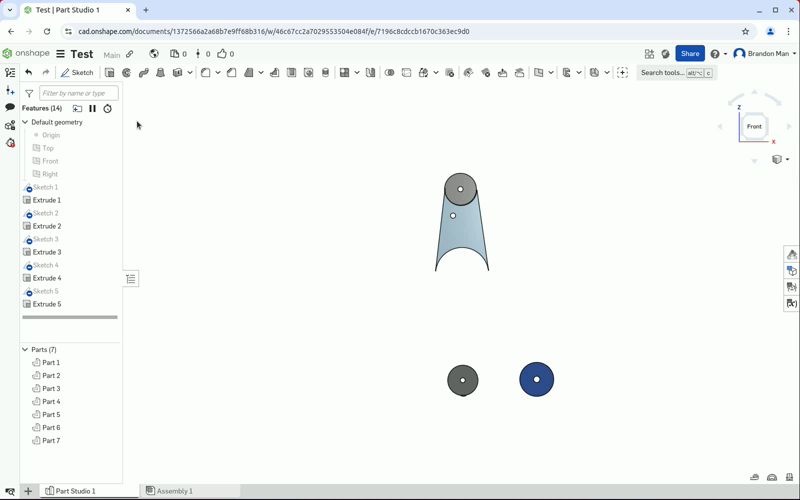
key(shift+h)
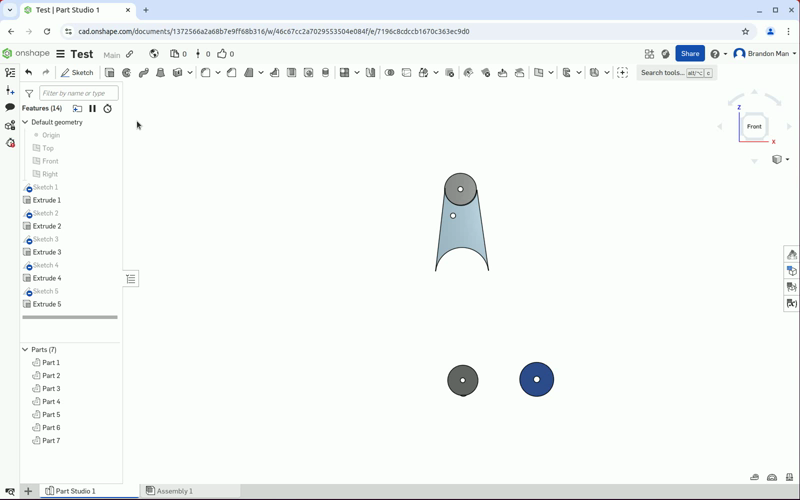
key(shift+h)
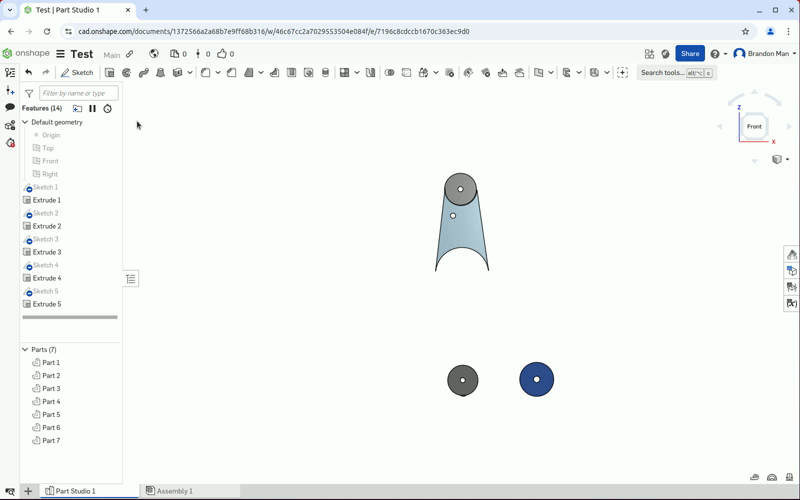
mouse_move(73, 189)
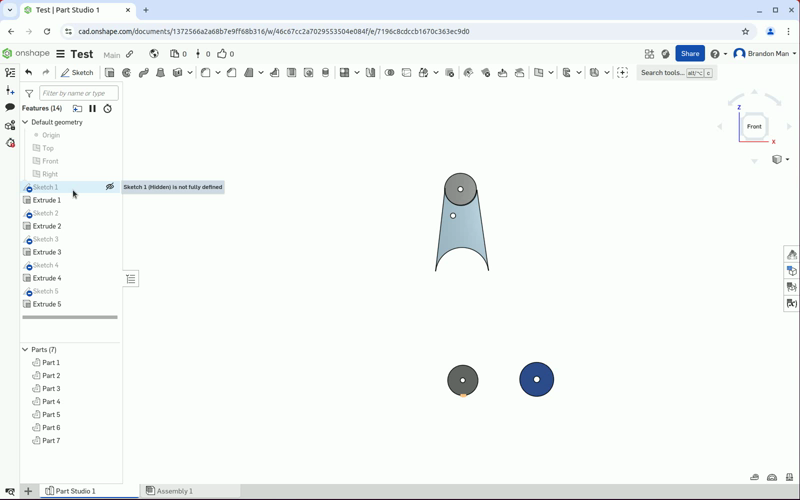
click(73, 189)
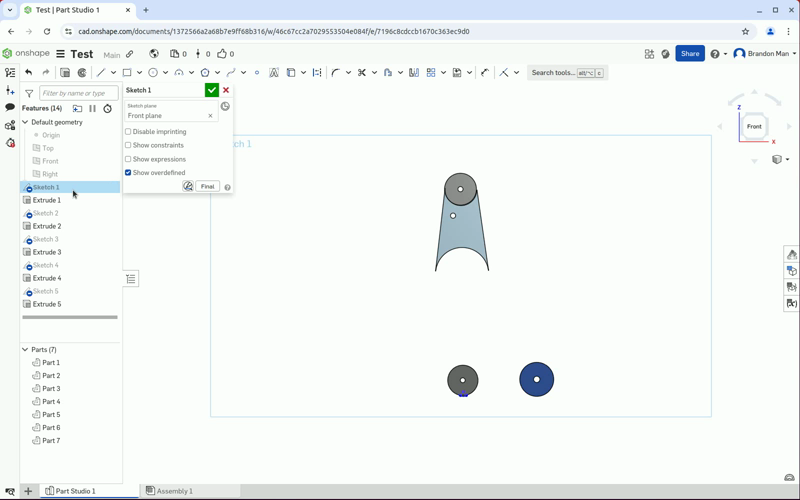
mouse_move(229, 92)
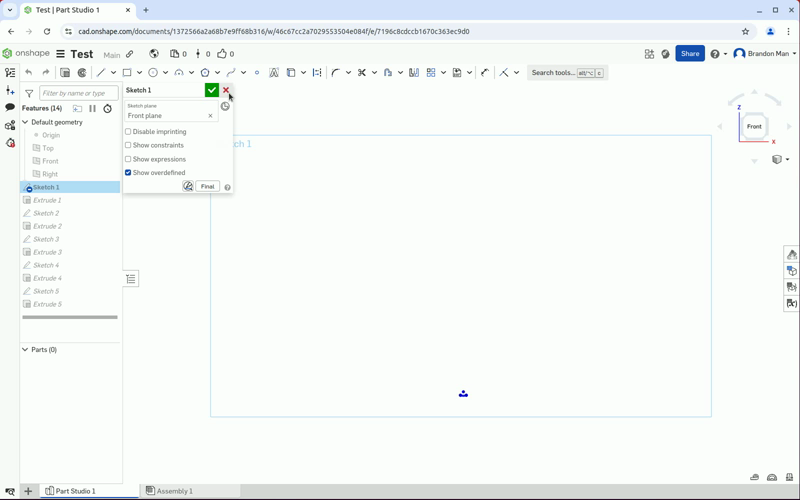
click(229, 92)
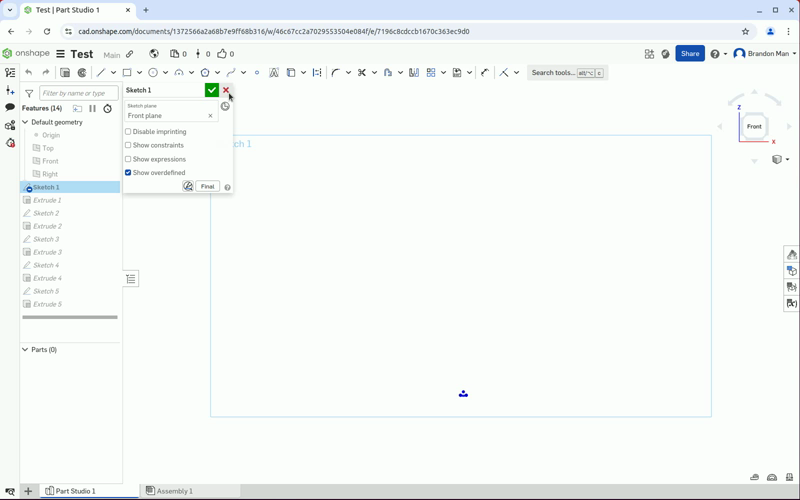
key(shift+s)
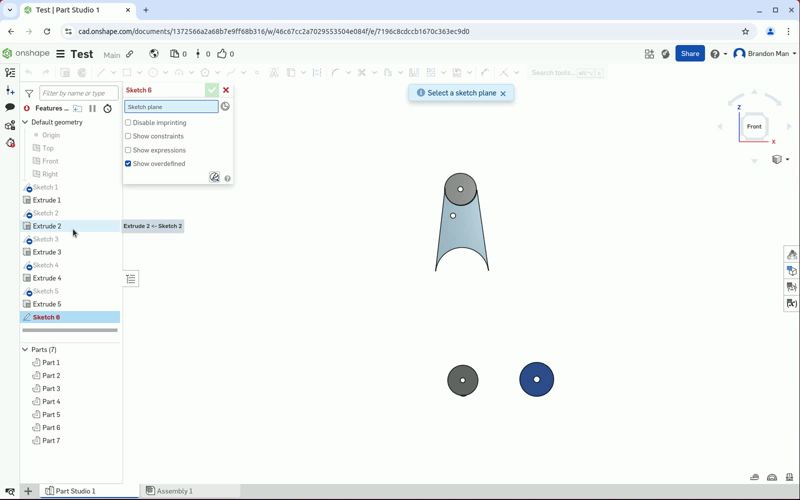
scroll(3)
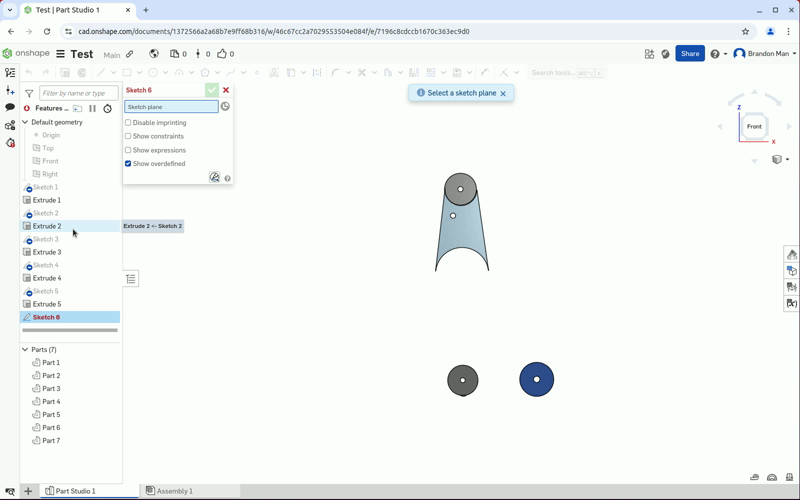
mouse_move(73, 163)
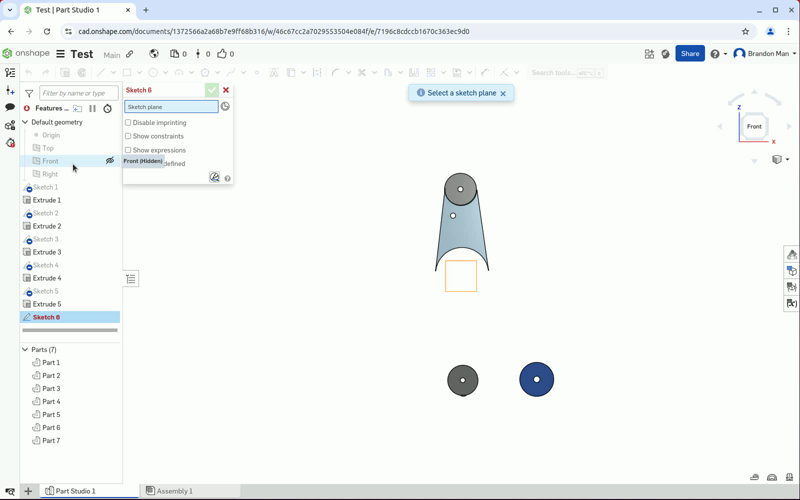
click(73, 163)
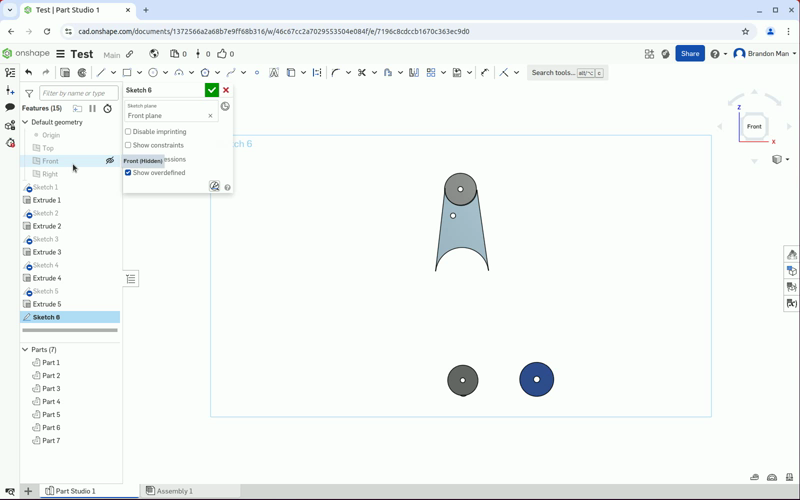
mouse_move(73, 352)
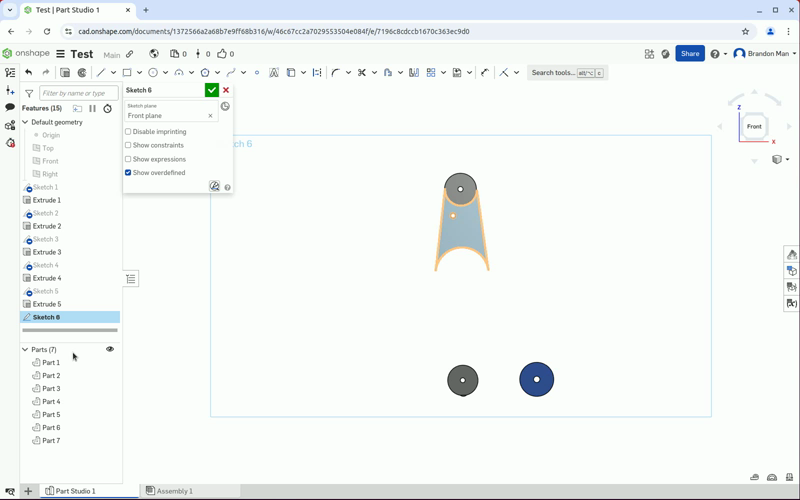
key(y)
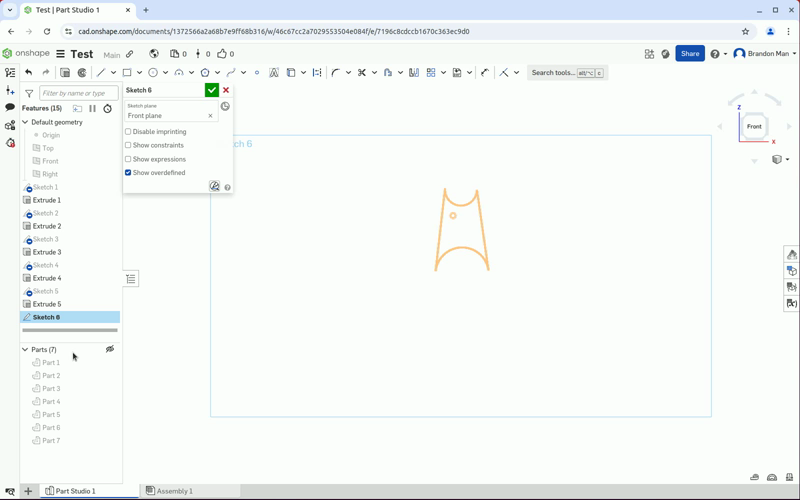
key(l)
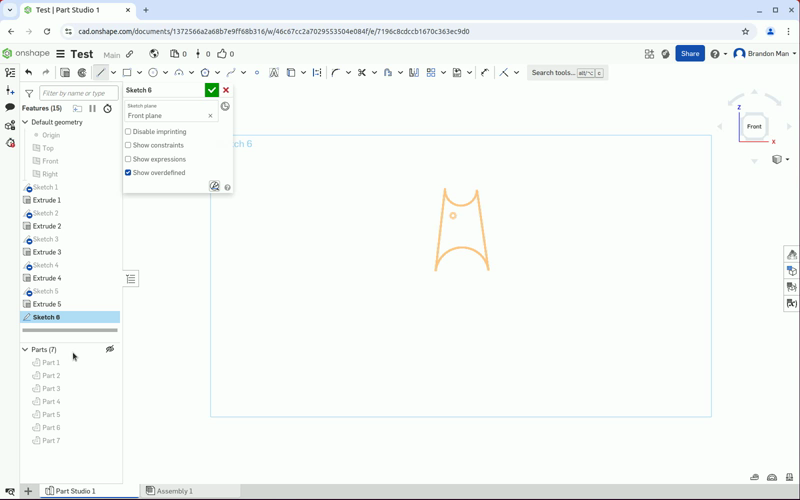
key_down(shift)
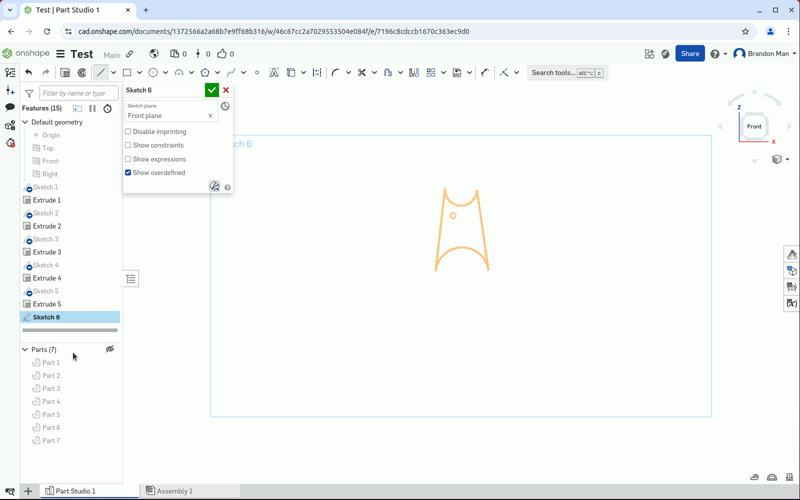
mouse_move(437, 284)
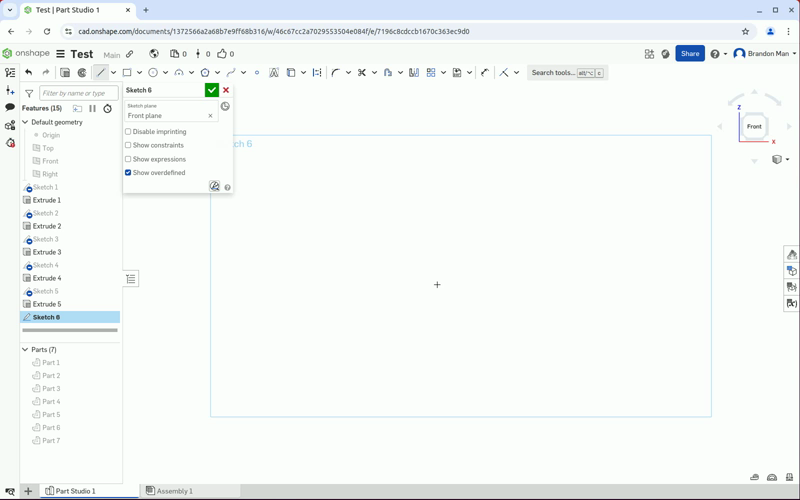
click(437, 284)
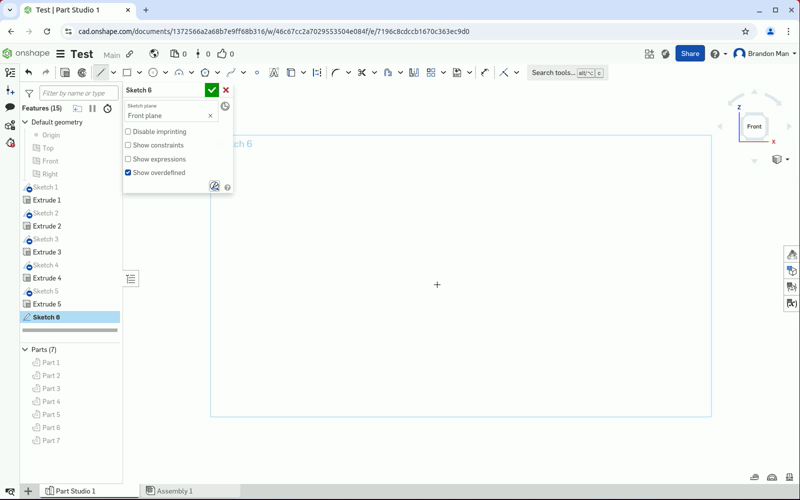
key_up(shift)
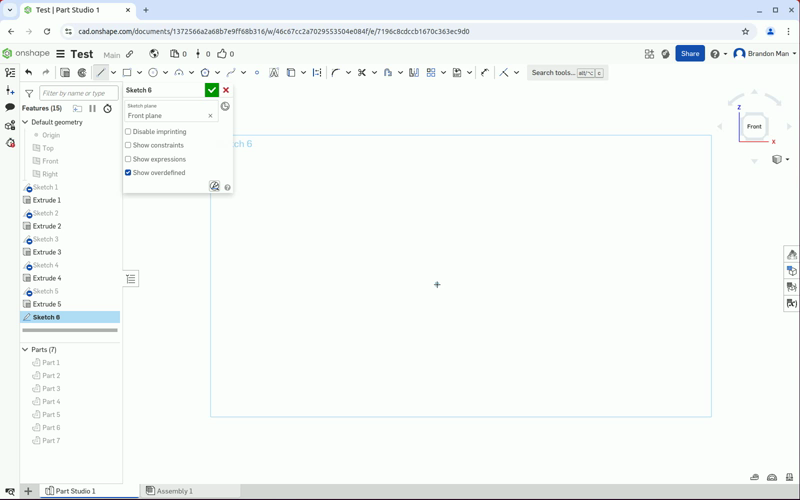
key_down(shift)
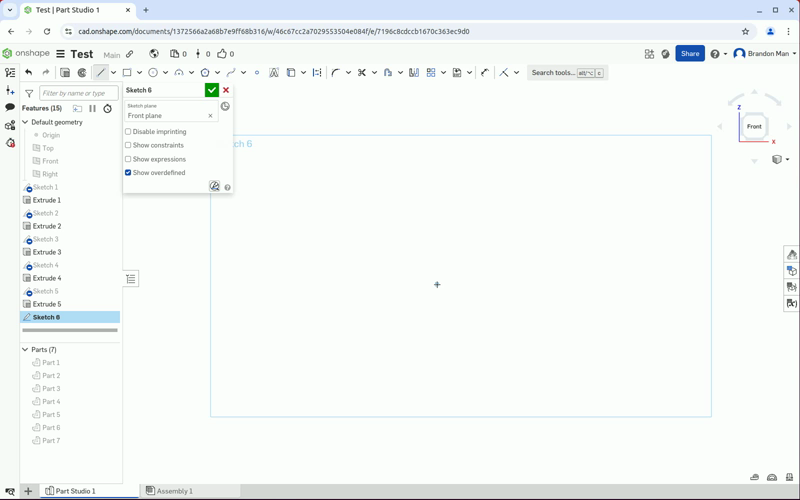
mouse_move(447, 381)
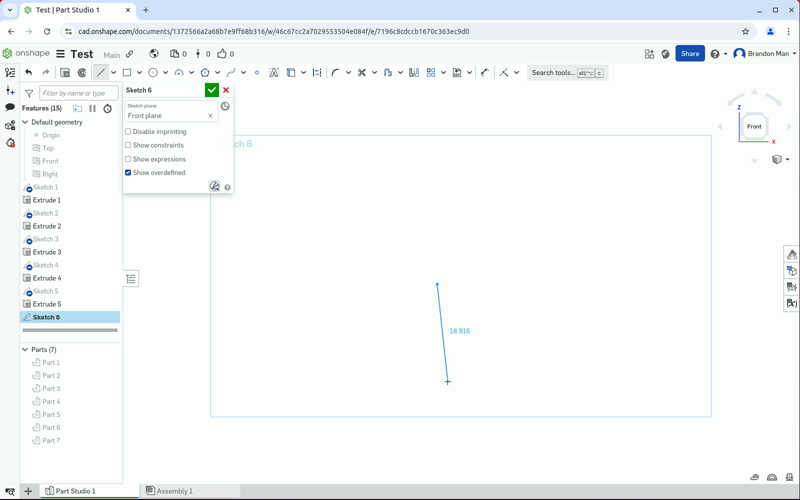
click(447, 381)
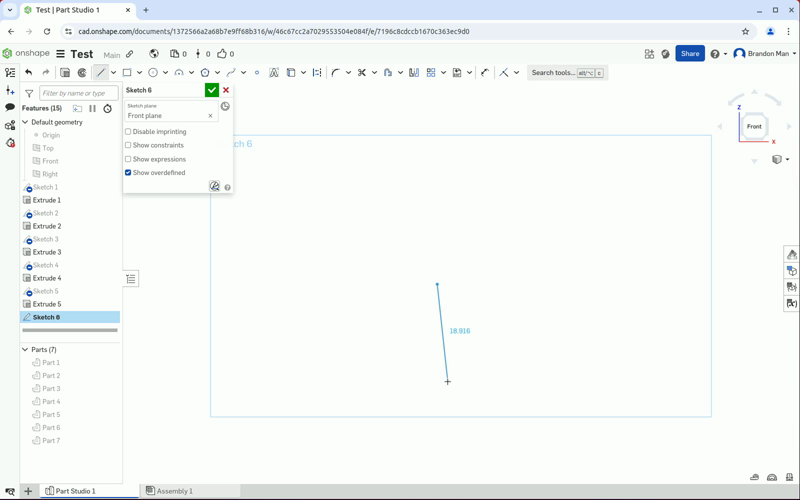
key_up(shift)
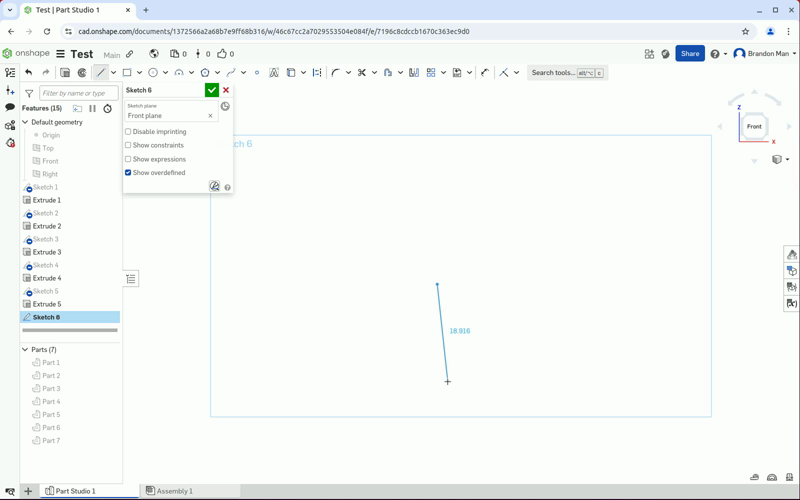
key(esc)
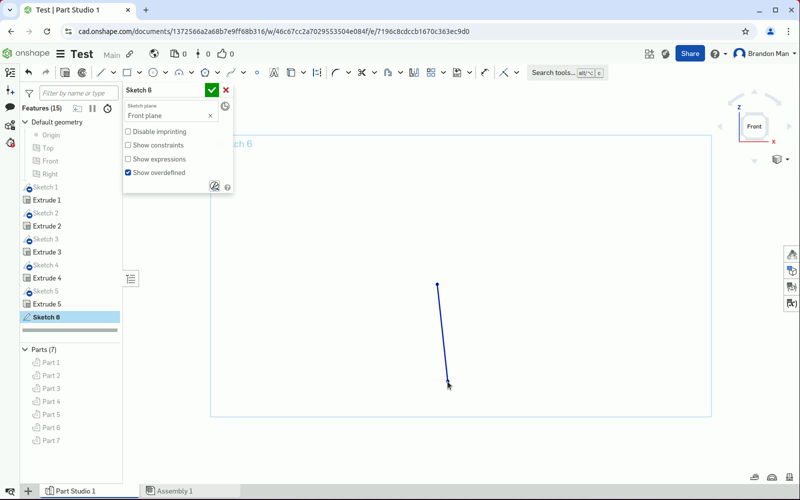
key(a)
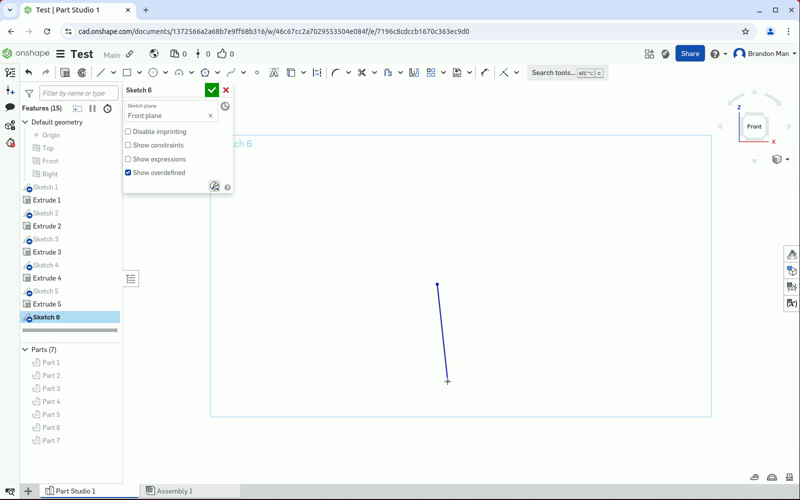
mouse_move(447, 381)
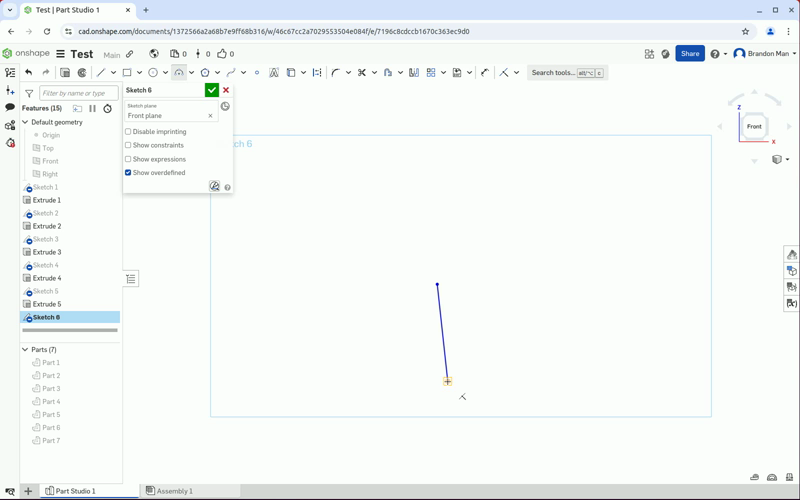
click(447, 381)
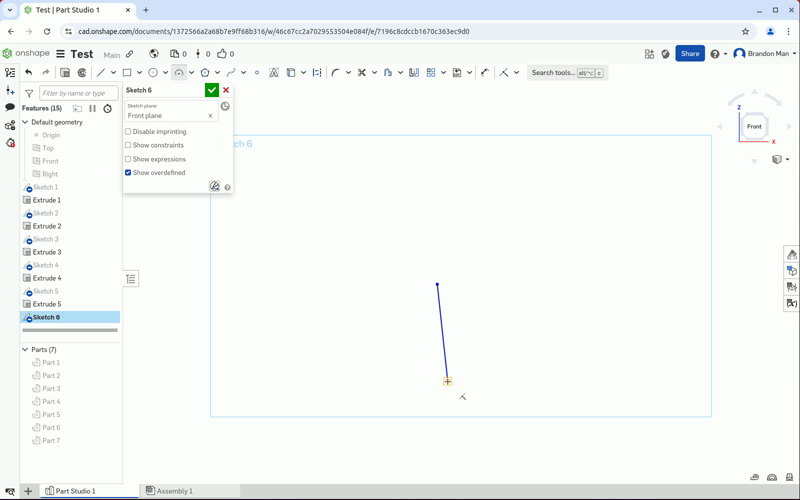
key_down(shift)
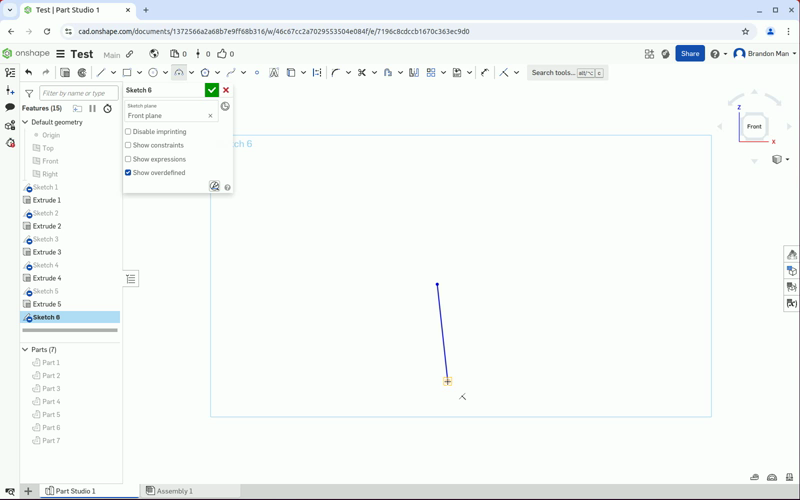
mouse_move(465, 395)
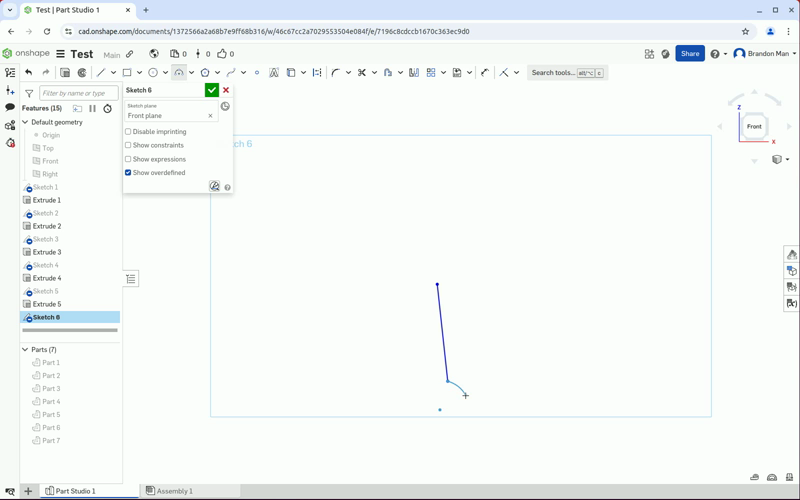
click(465, 395)
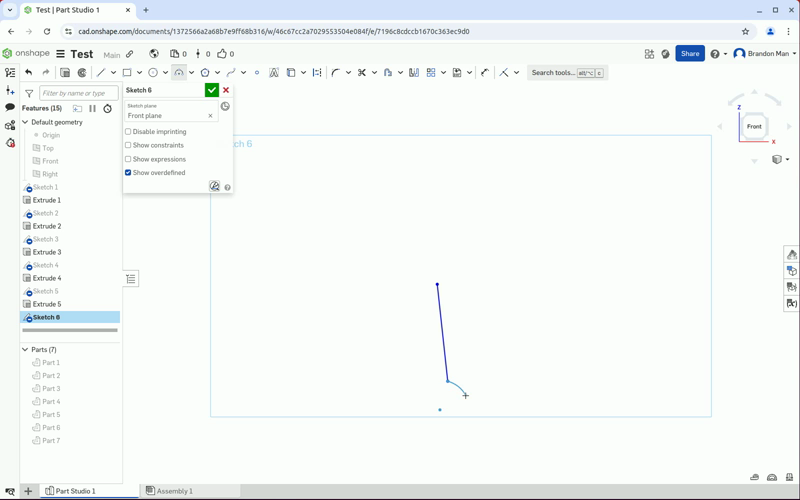
mouse_move(473, 367)
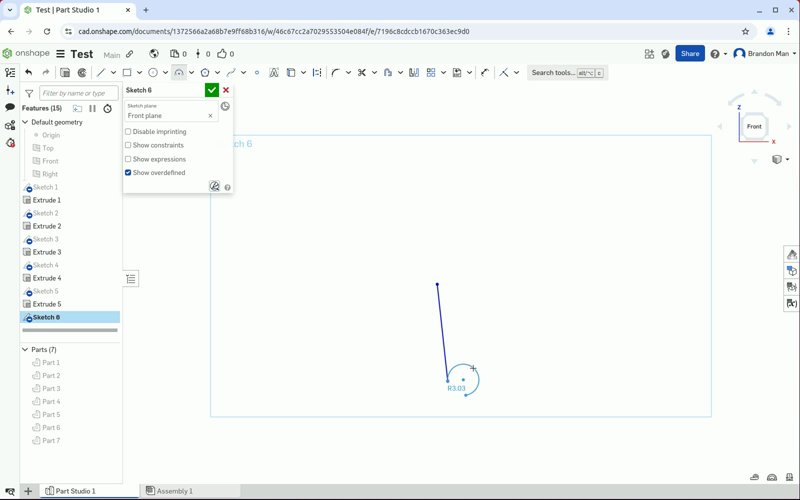
click(473, 367)
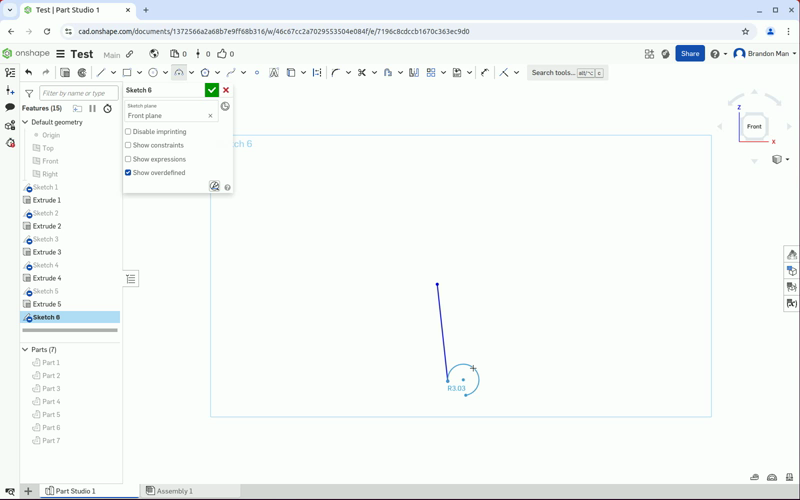
key_up(shift)
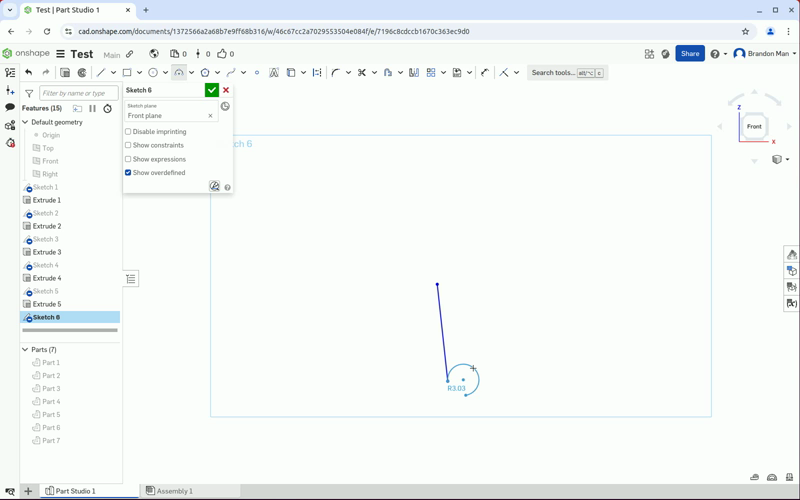
key(esc)
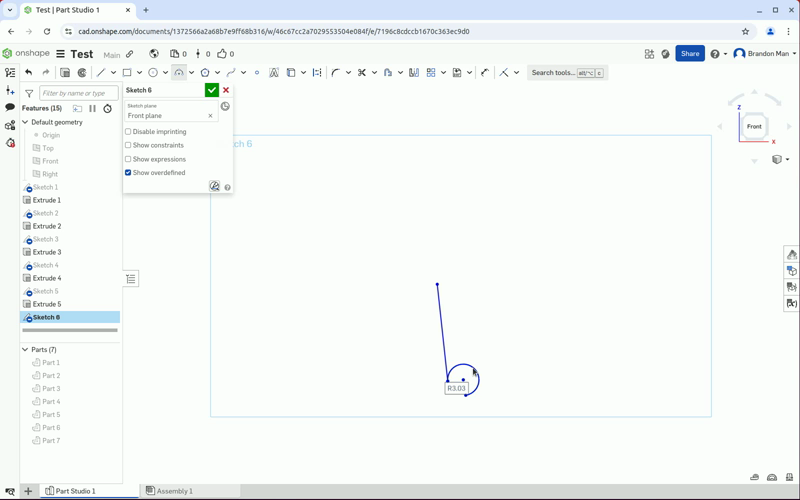
key(l)
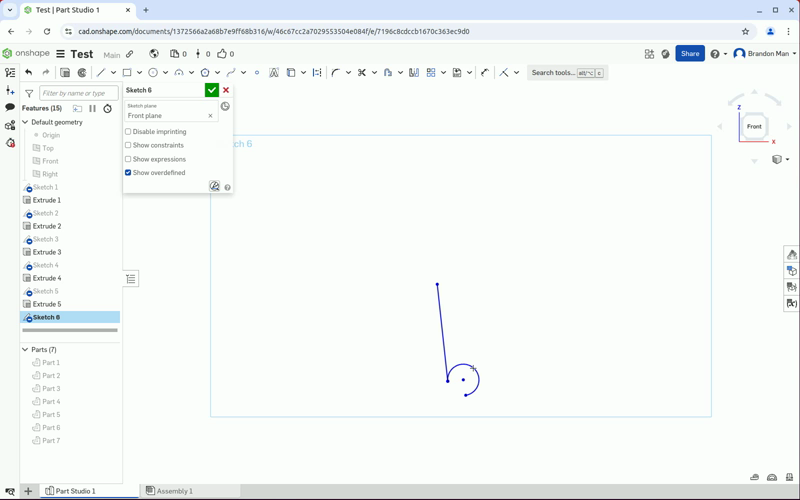
mouse_move(465, 395)
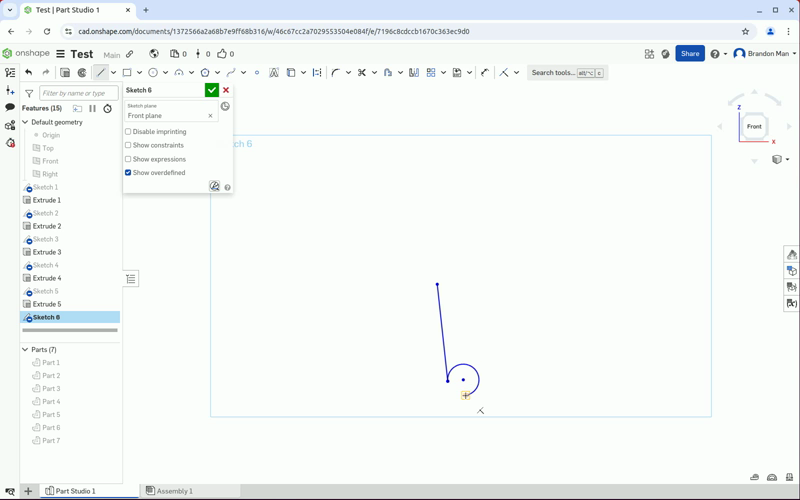
click(465, 395)
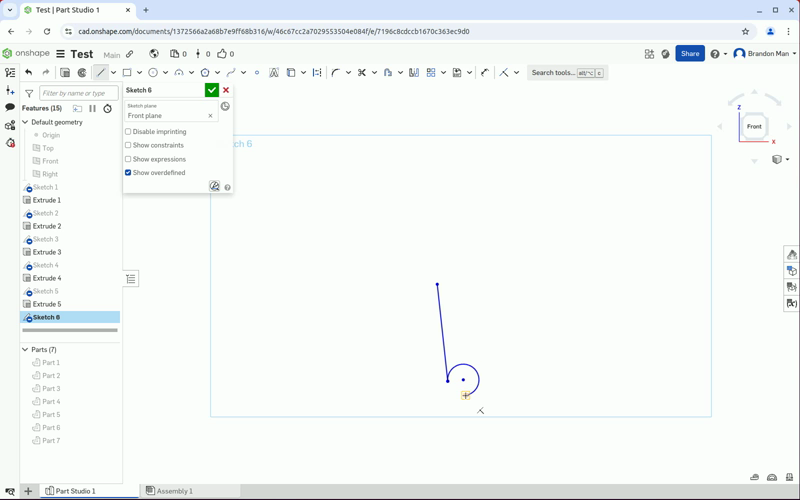
key_down(shift)
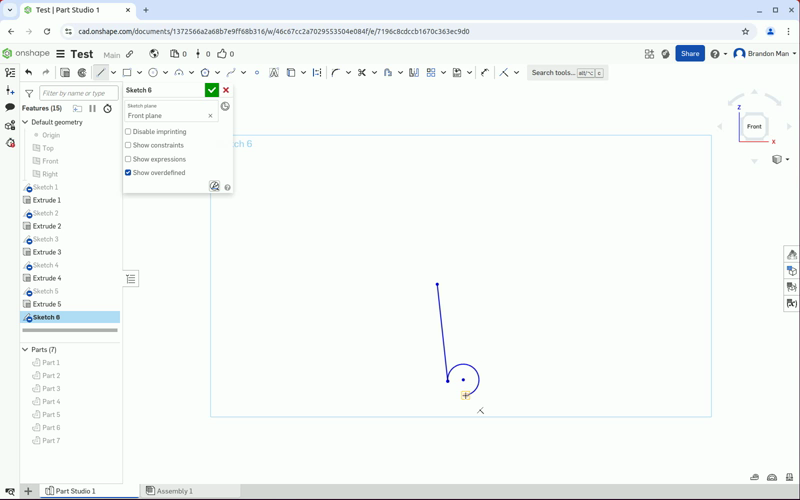
mouse_move(532, 395)
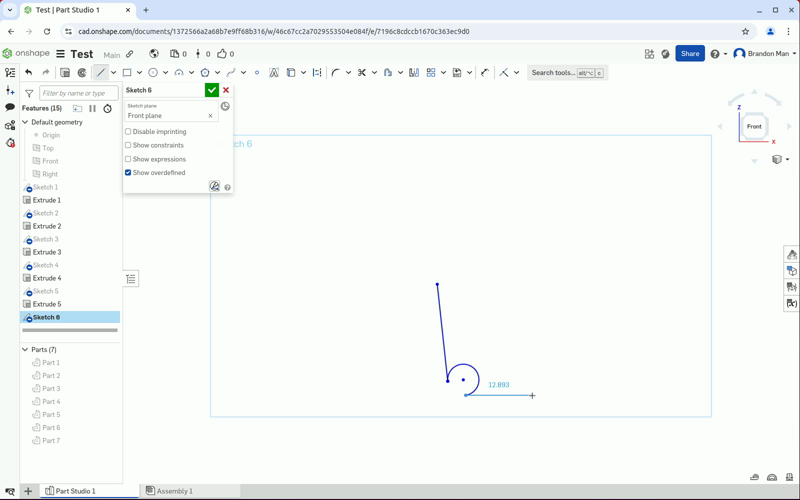
click(532, 395)
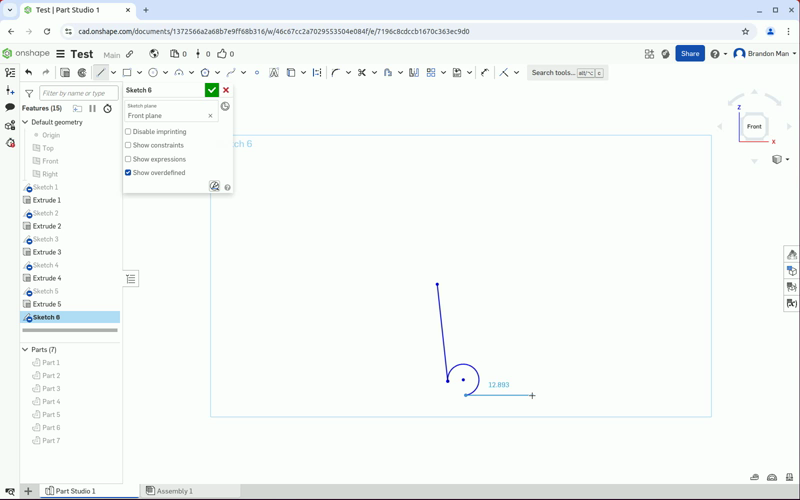
key_up(shift)
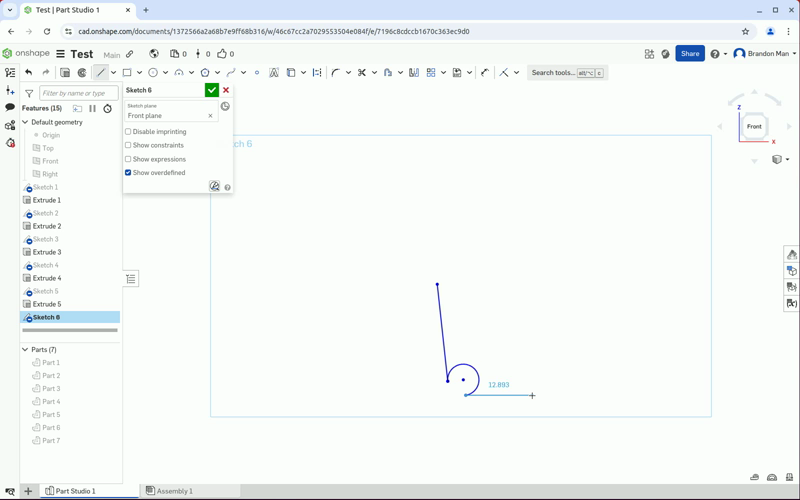
key(esc)
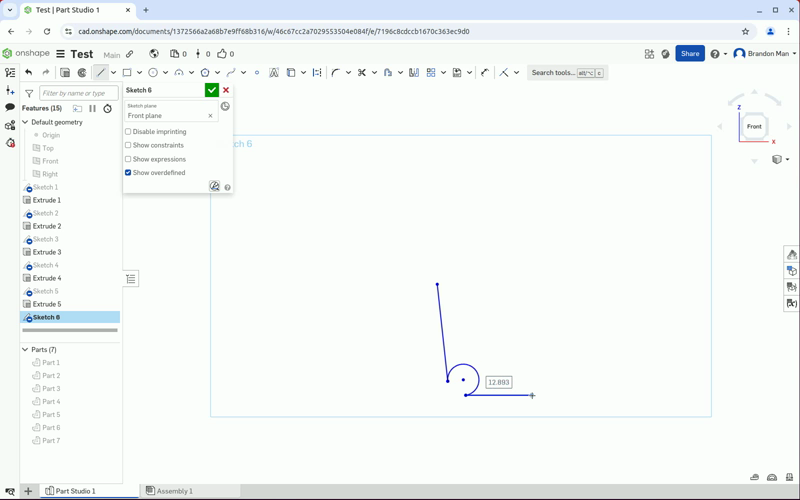
key(a)
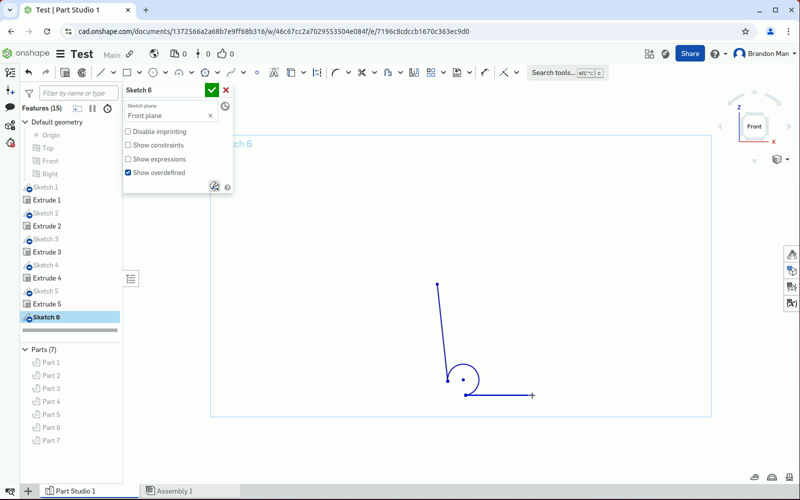
mouse_move(532, 395)
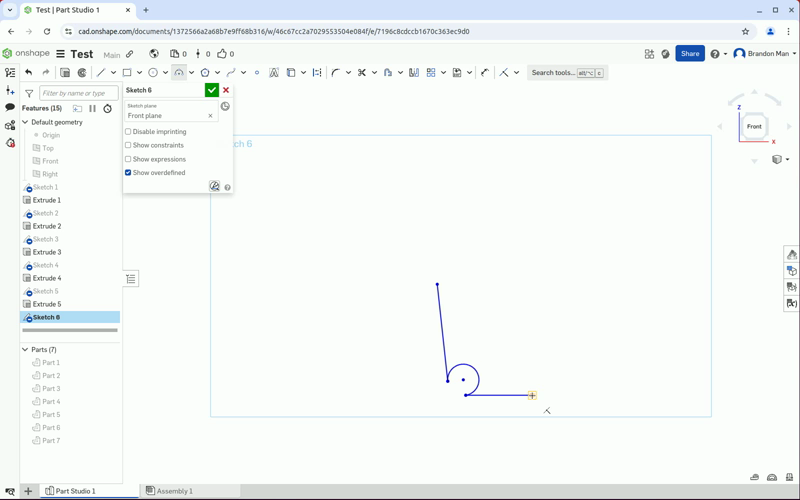
click(532, 395)
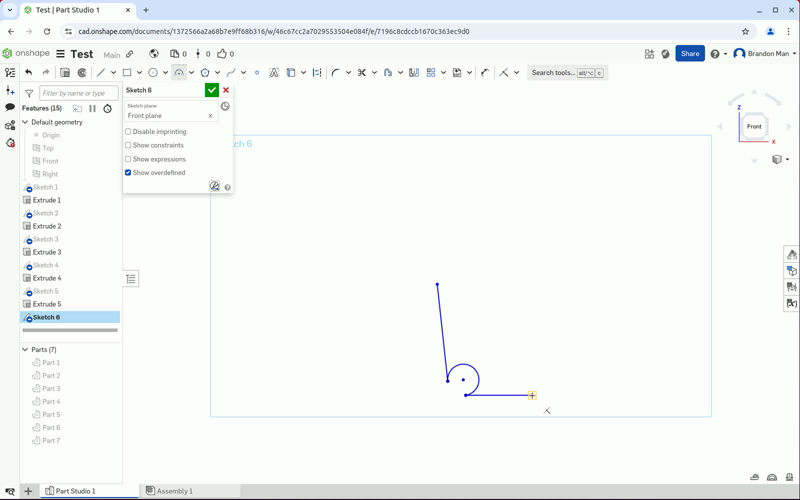
key_down(shift)
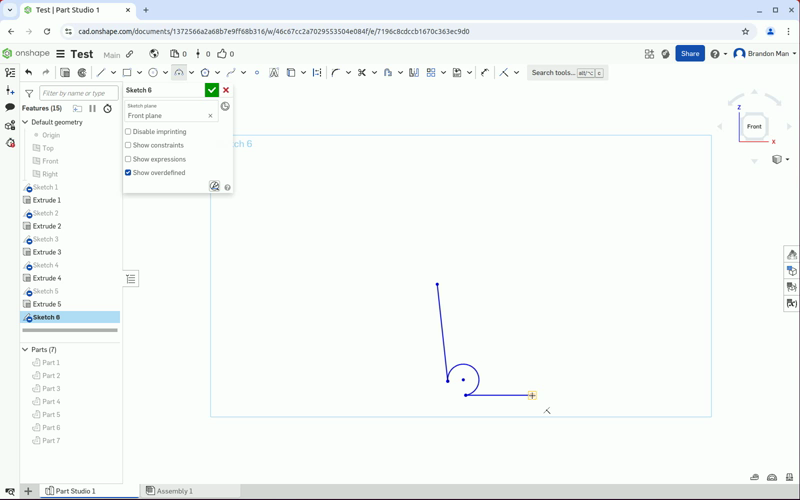
mouse_move(532, 365)
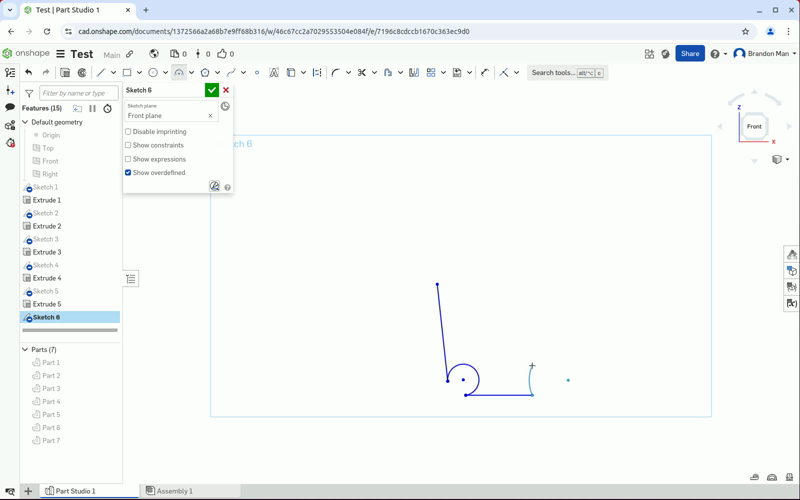
click(532, 365)
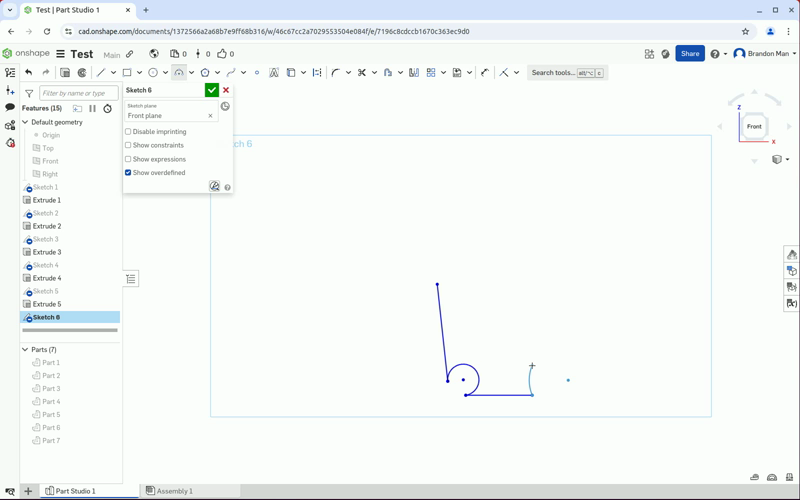
mouse_move(517, 380)
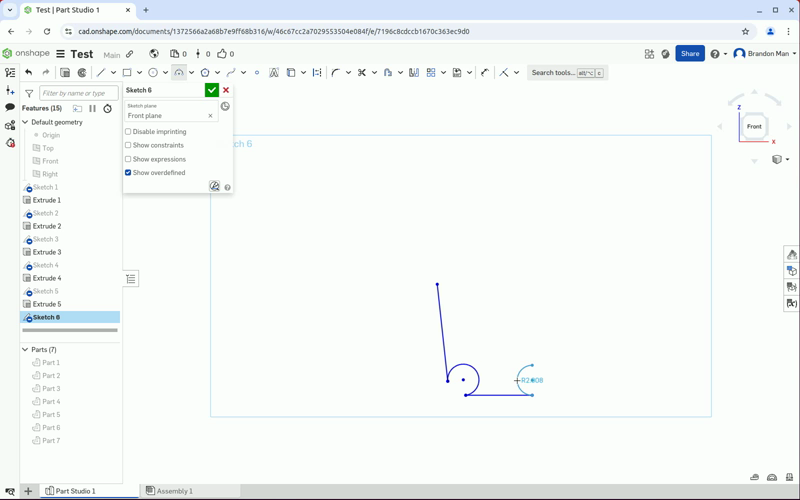
click(517, 380)
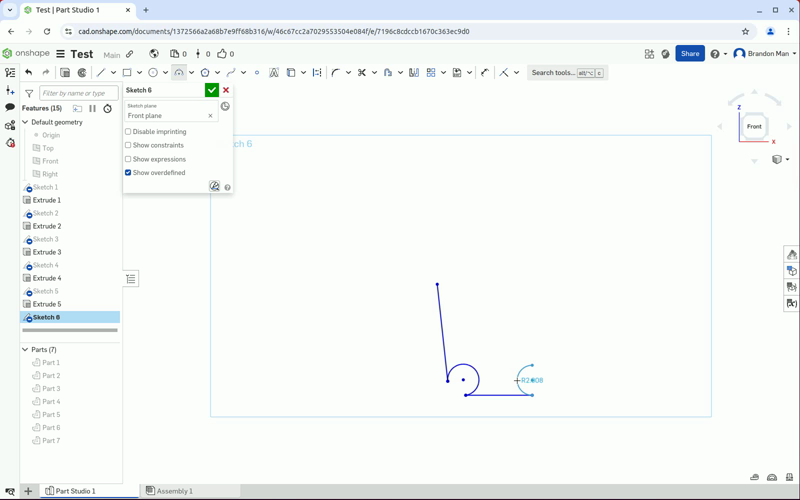
key_up(shift)
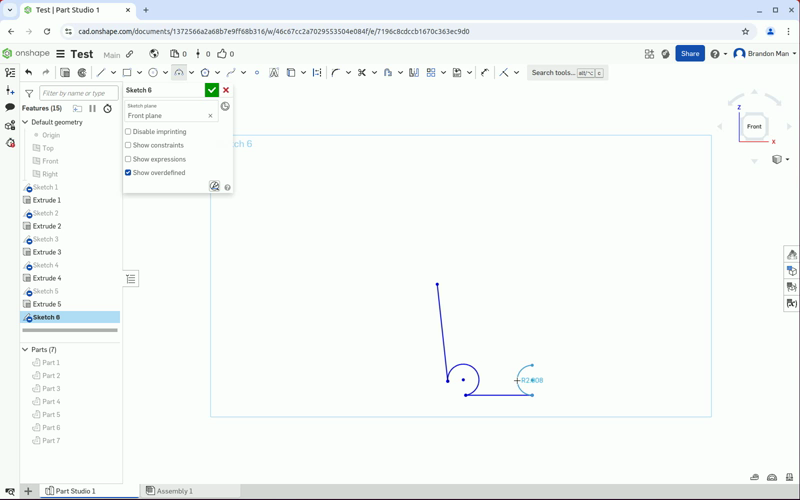
key(esc)
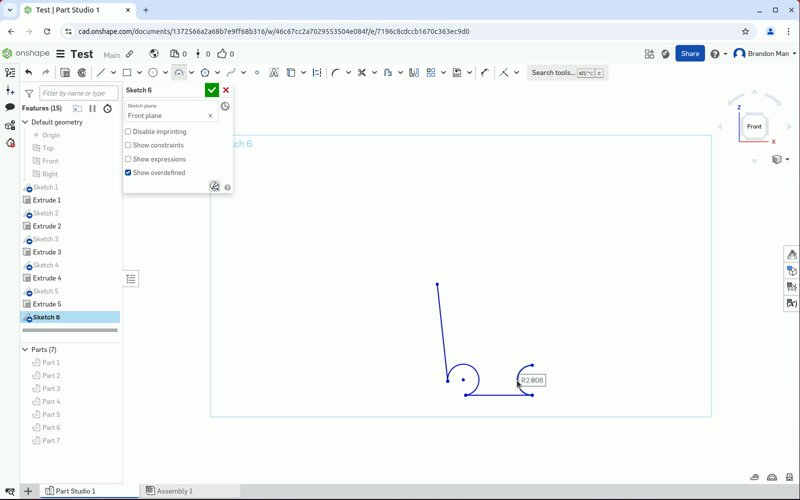
key(l)
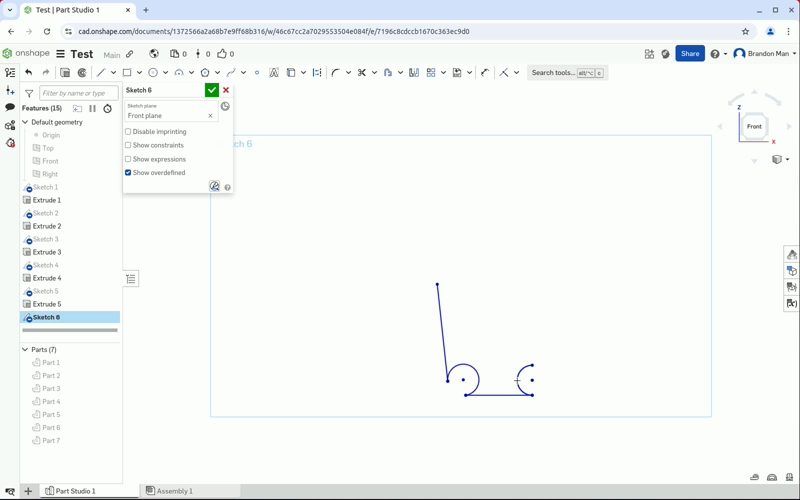
mouse_move(532, 365)
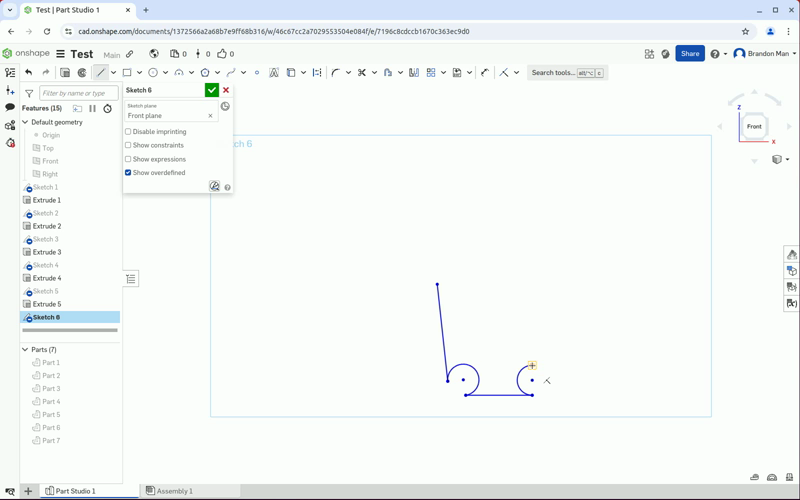
click(532, 365)
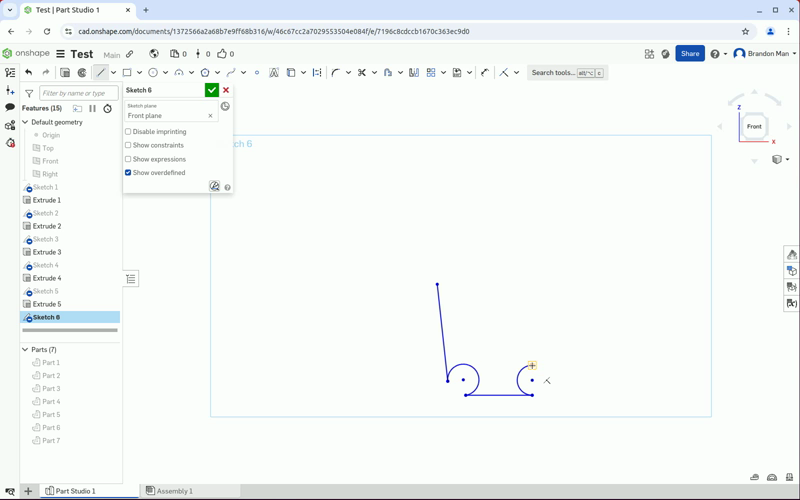
key_down(shift)
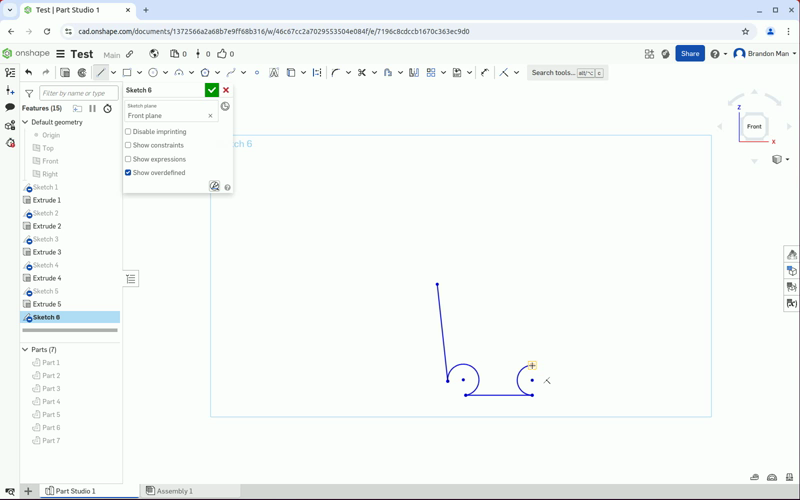
mouse_move(562, 365)
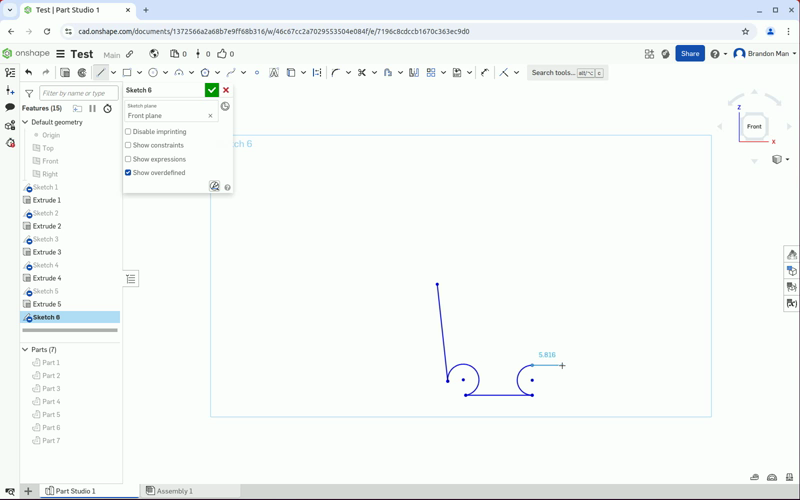
mouse_move(492, 365)
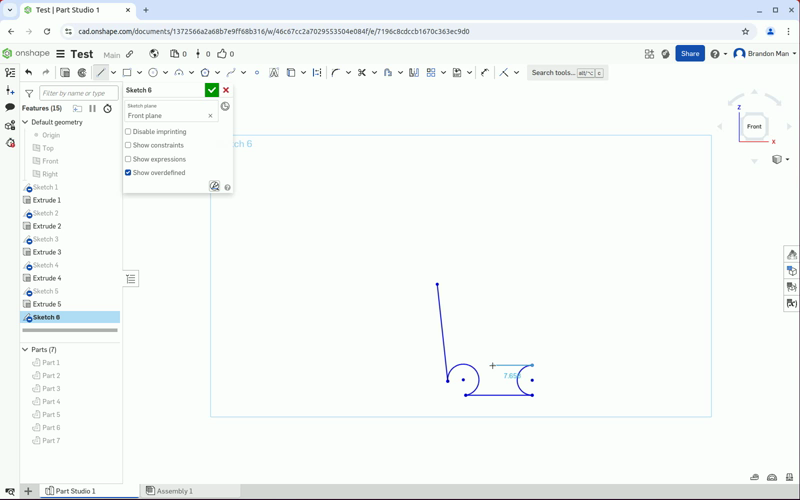
click(492, 365)
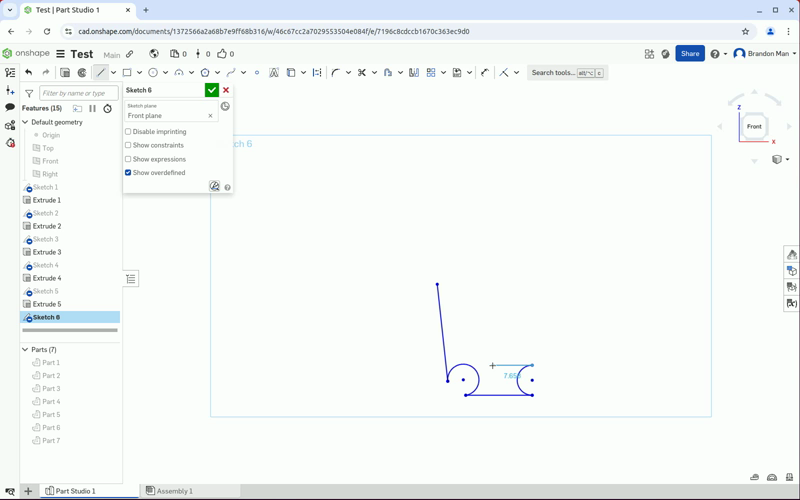
key_up(shift)
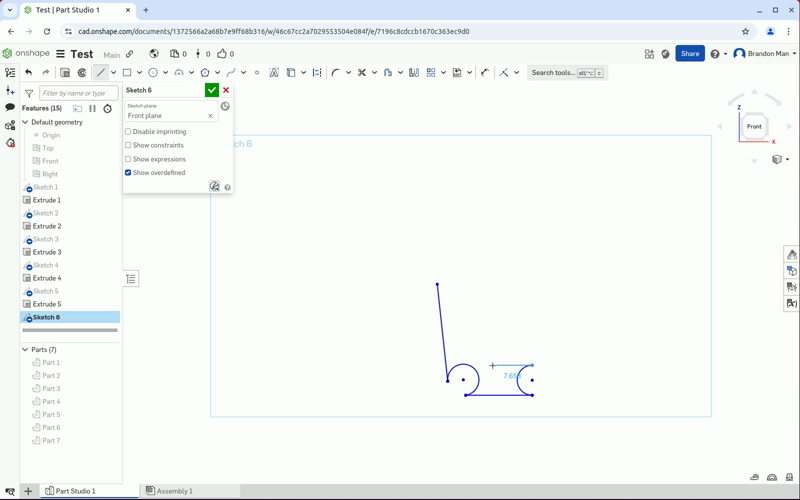
key(esc)
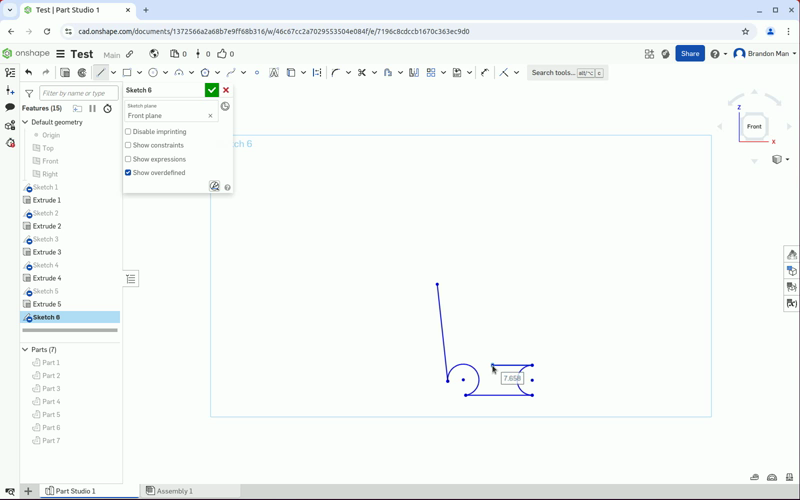
key(a)
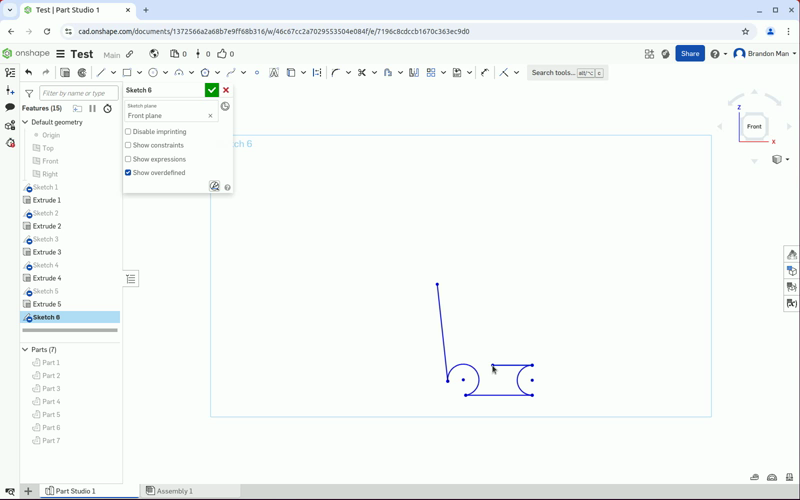
mouse_move(492, 365)
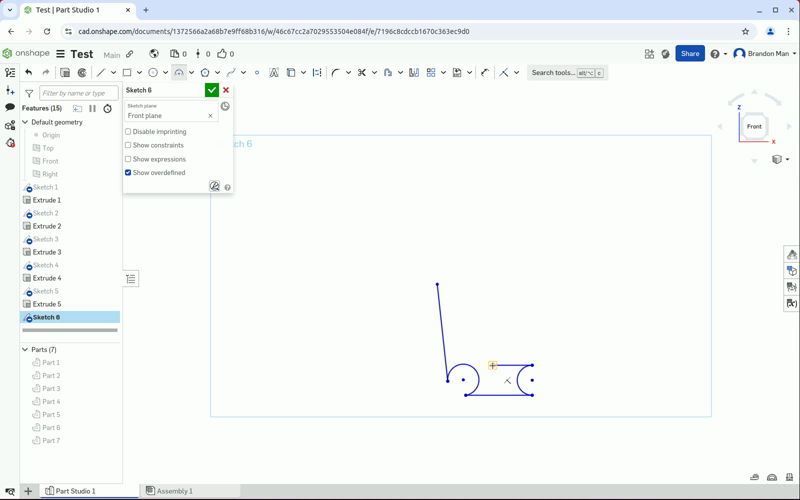
click(492, 365)
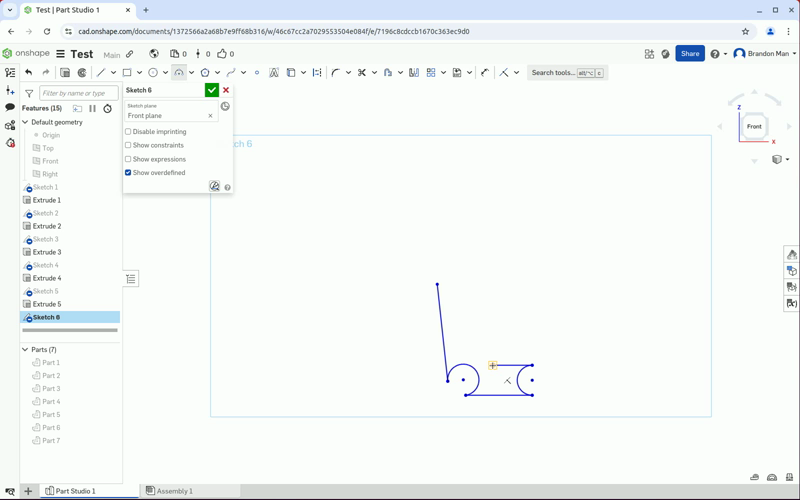
key_down(shift)
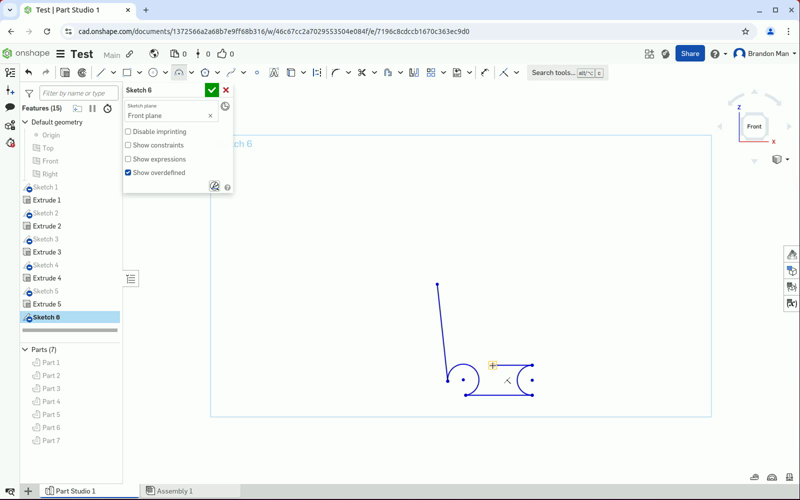
mouse_move(480, 352)
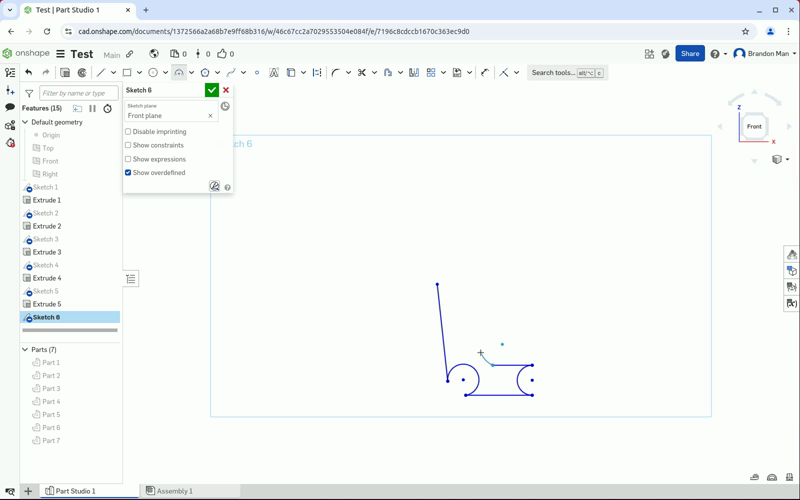
click(480, 352)
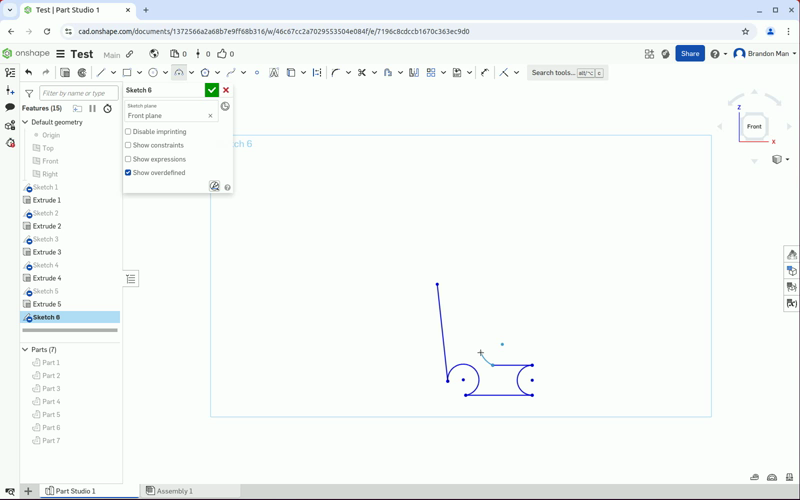
mouse_move(483, 361)
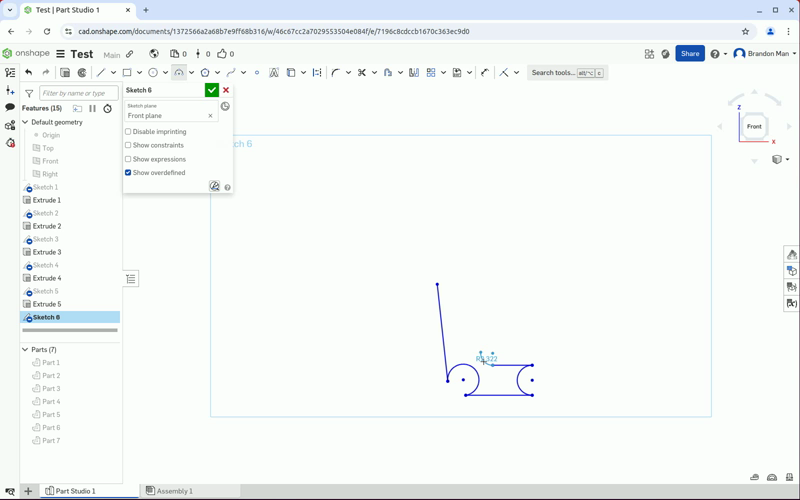
click(483, 361)
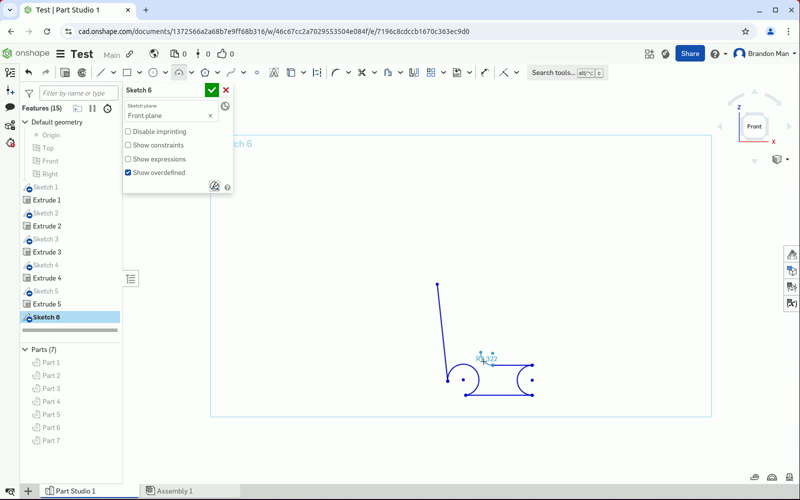
key_up(shift)
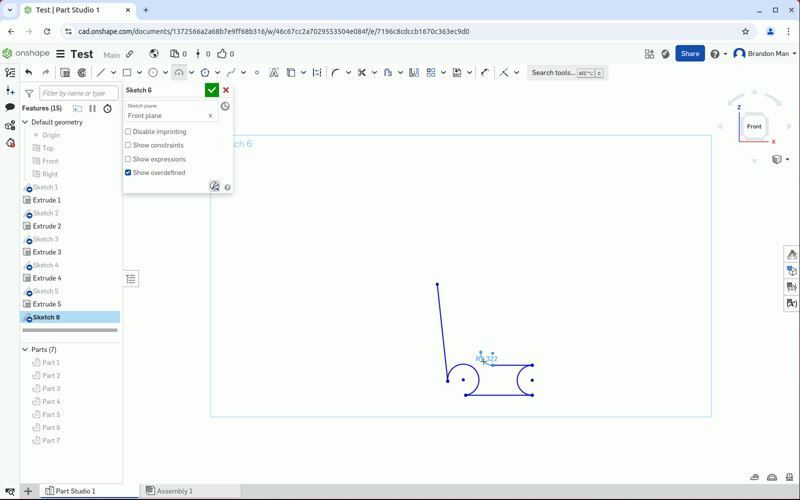
key(esc)
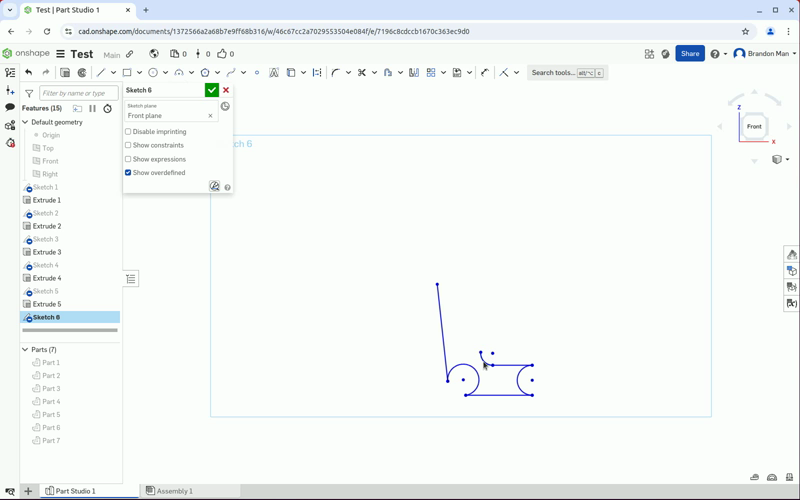
key(l)
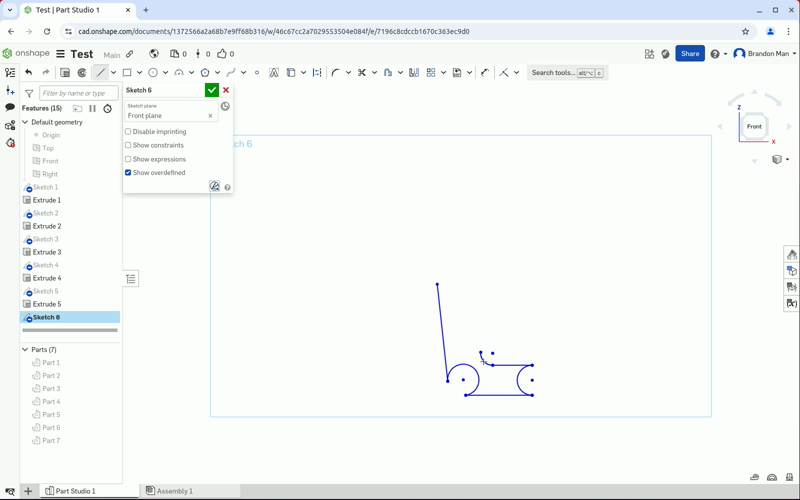
mouse_move(480, 352)
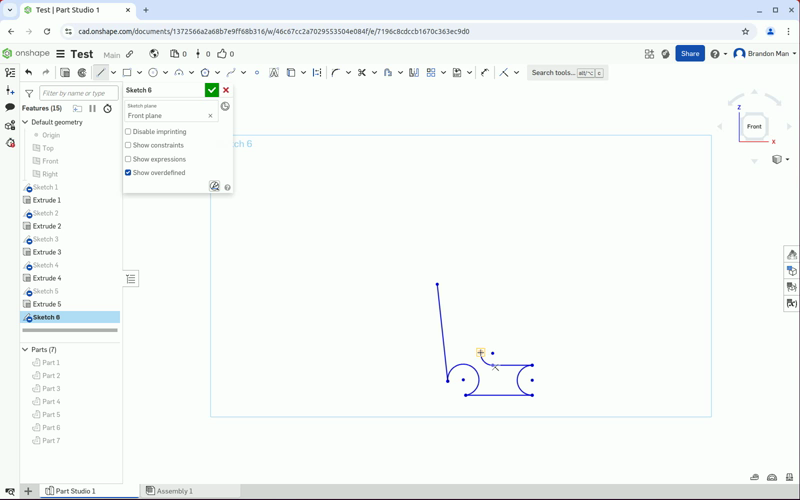
click(480, 352)
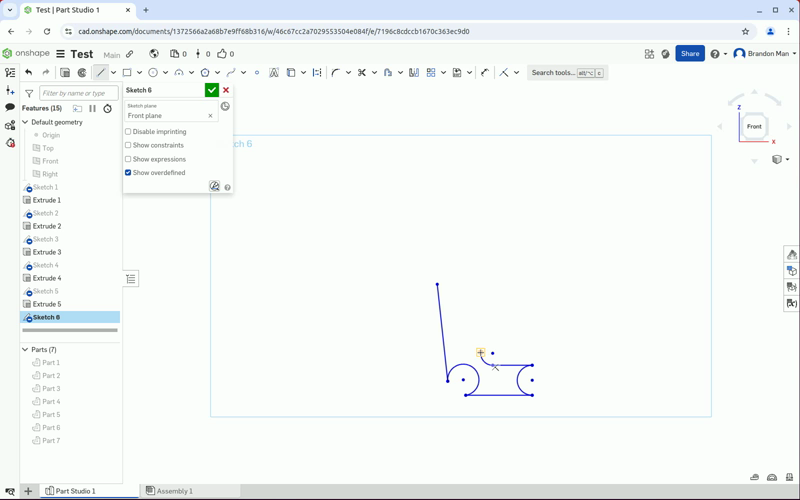
key_down(shift)
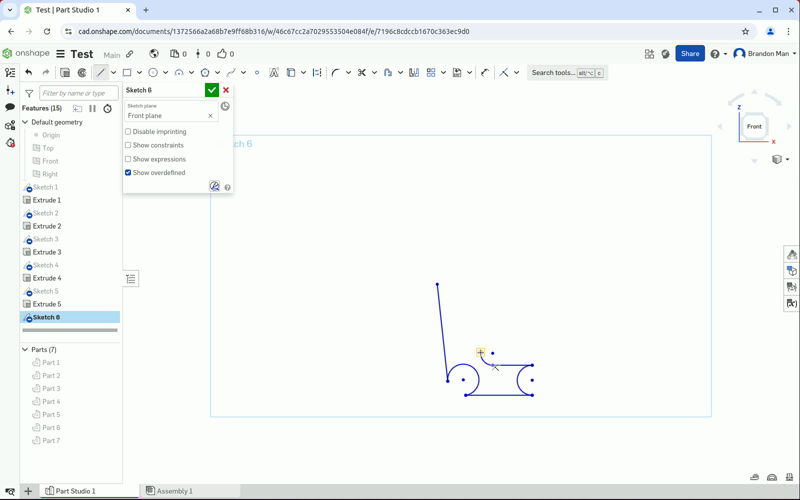
mouse_move(486, 282)
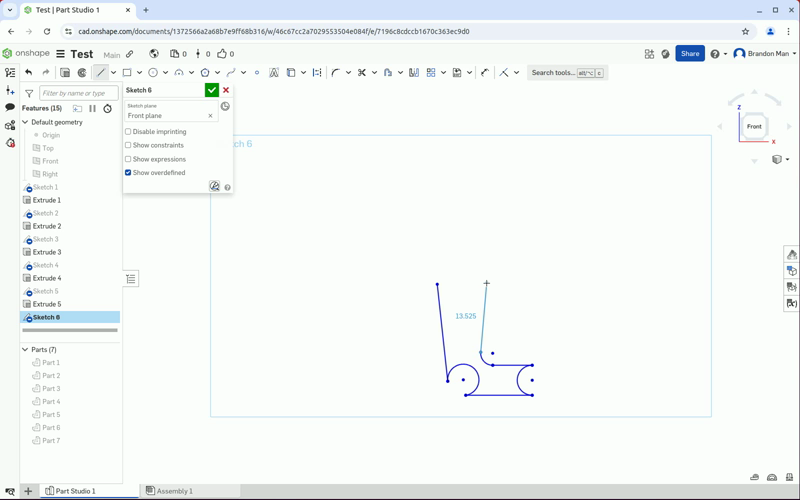
click(486, 282)
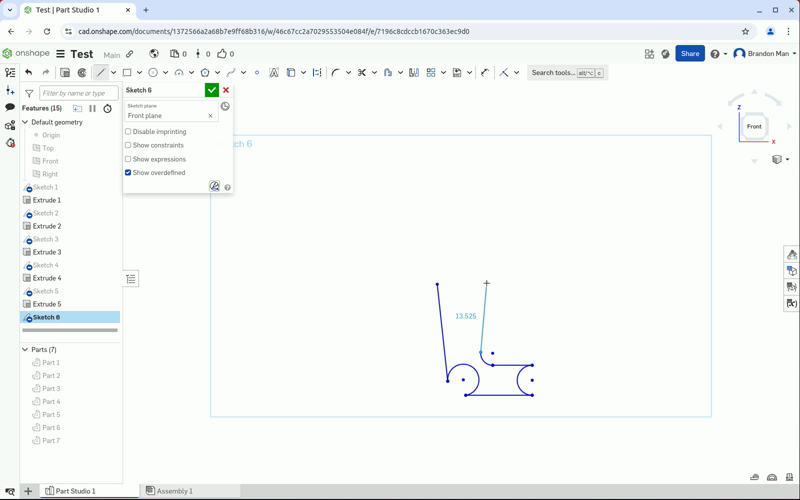
key_up(shift)
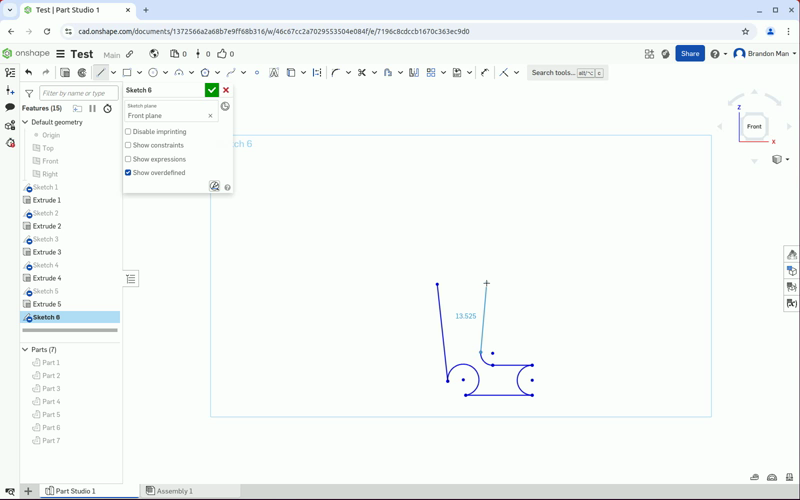
key(esc)
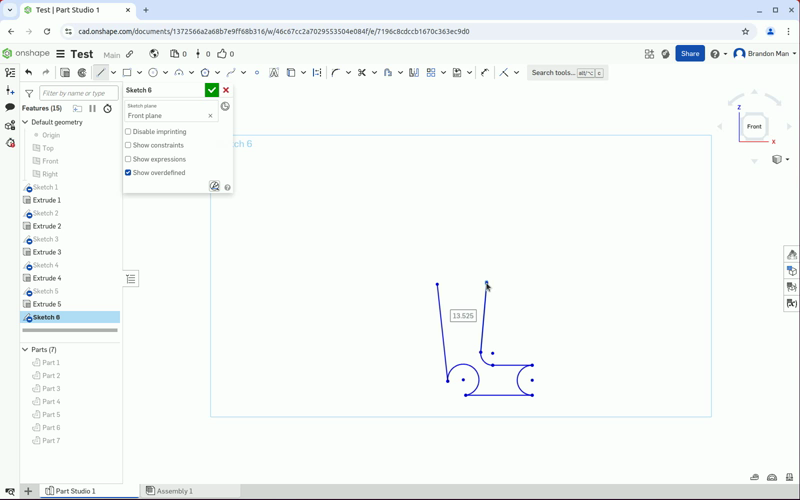
key(a)
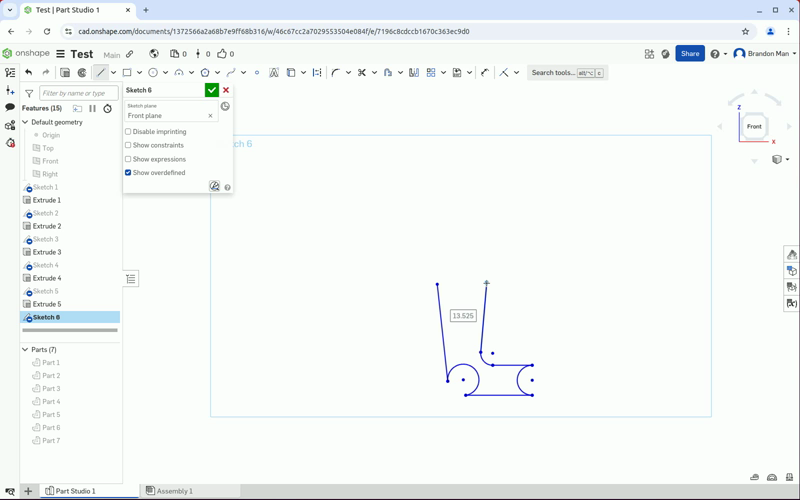
mouse_move(486, 282)
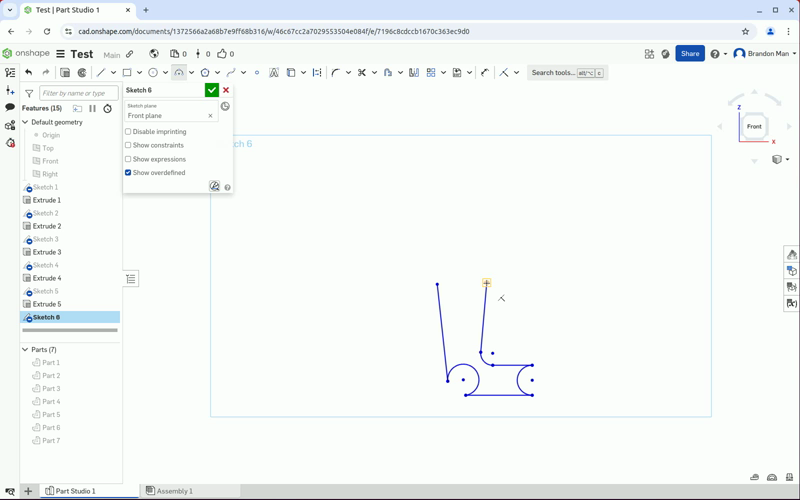
click(486, 282)
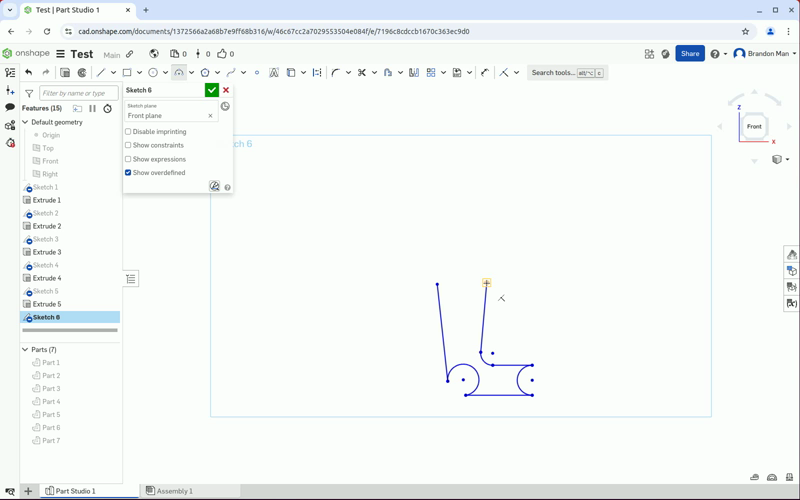
mouse_move(437, 284)
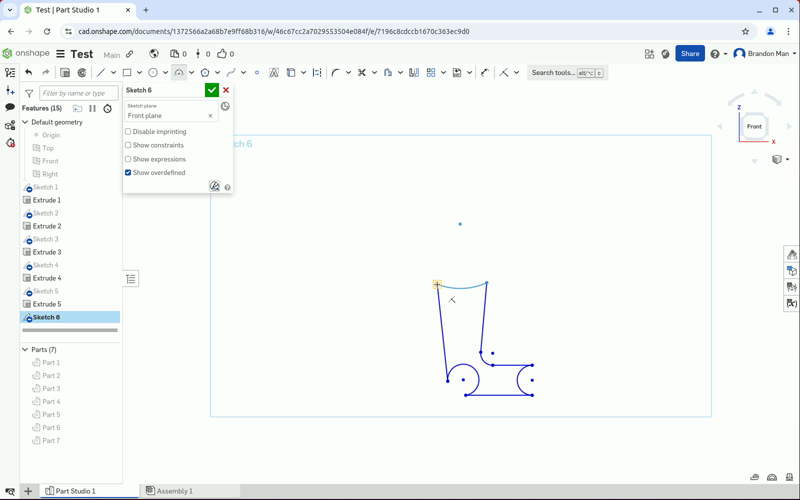
click(437, 284)
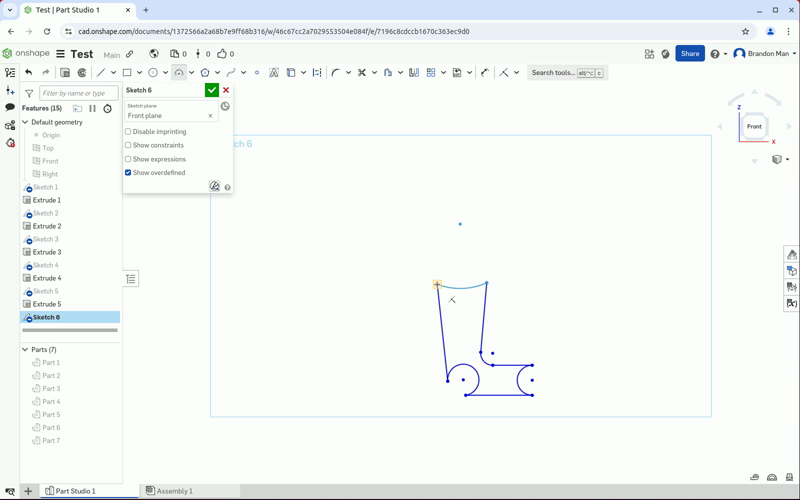
key_down(shift)
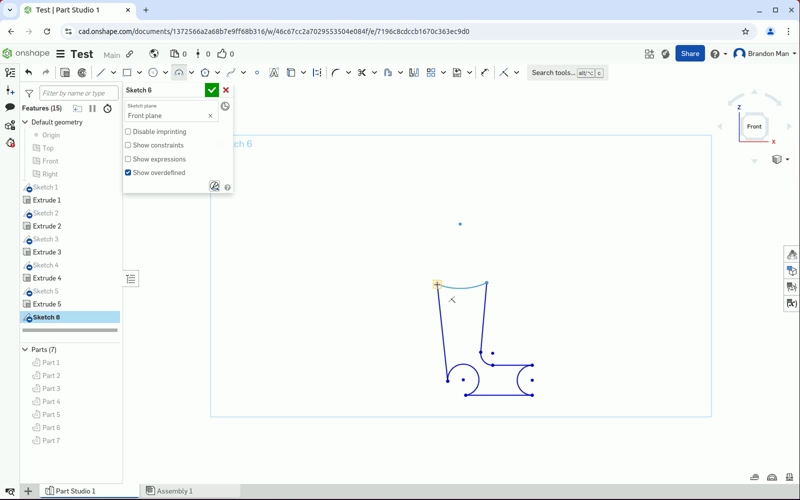
mouse_move(462, 305)
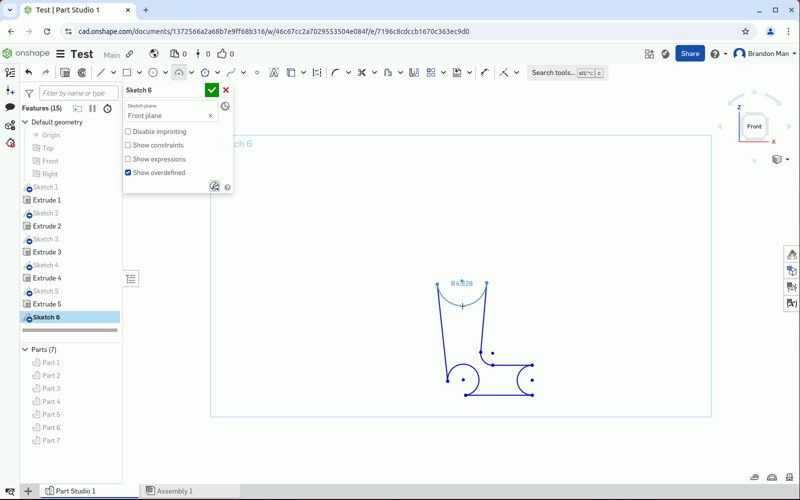
click(462, 305)
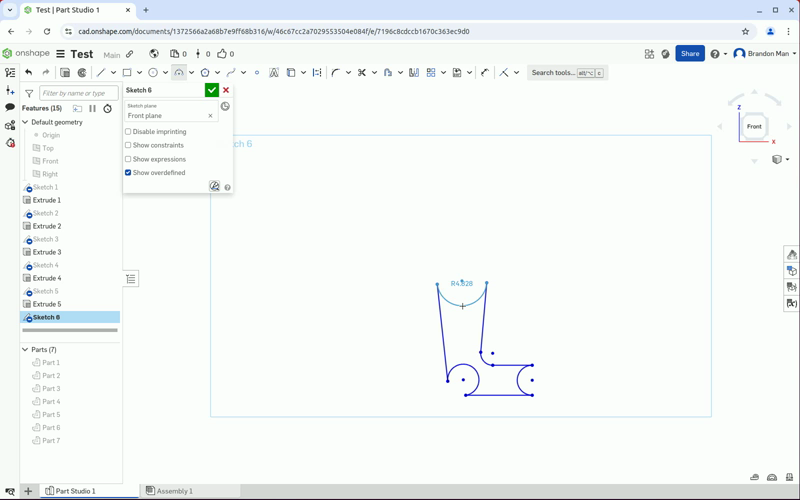
key_up(shift)
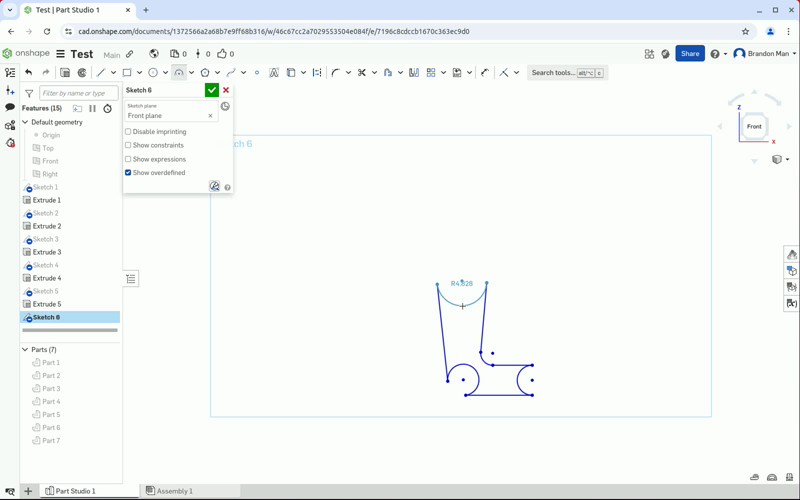
key(esc)
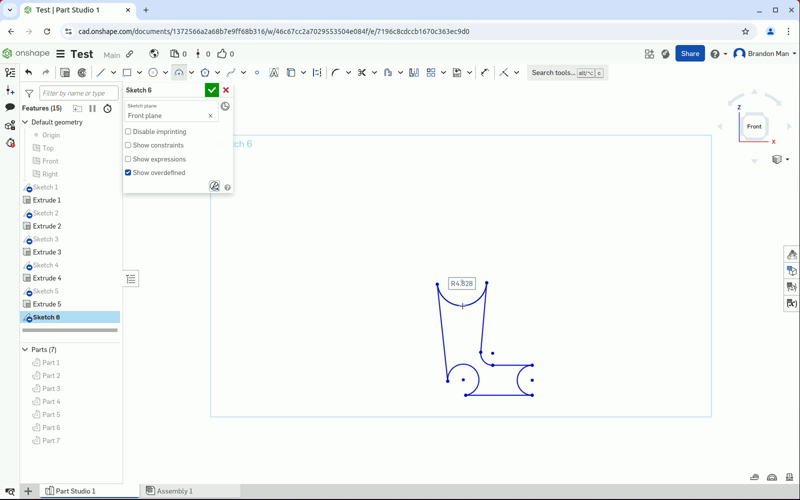
mouse_move(461, 332)
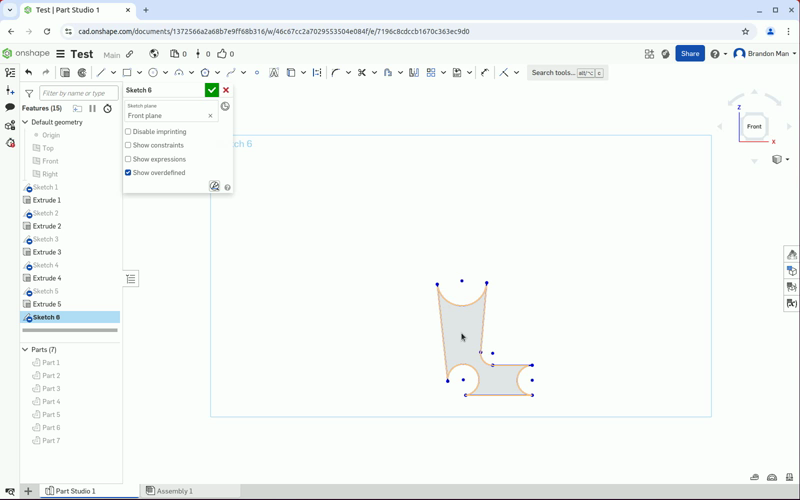
click(461, 332)
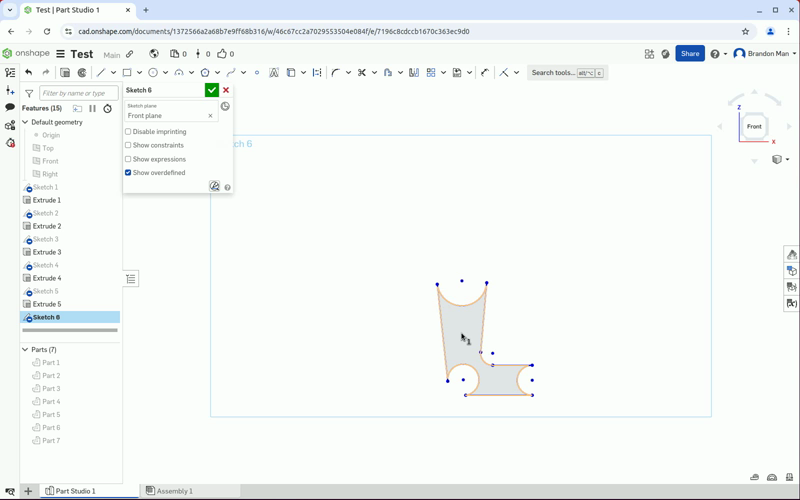
mouse_move(73, 352)
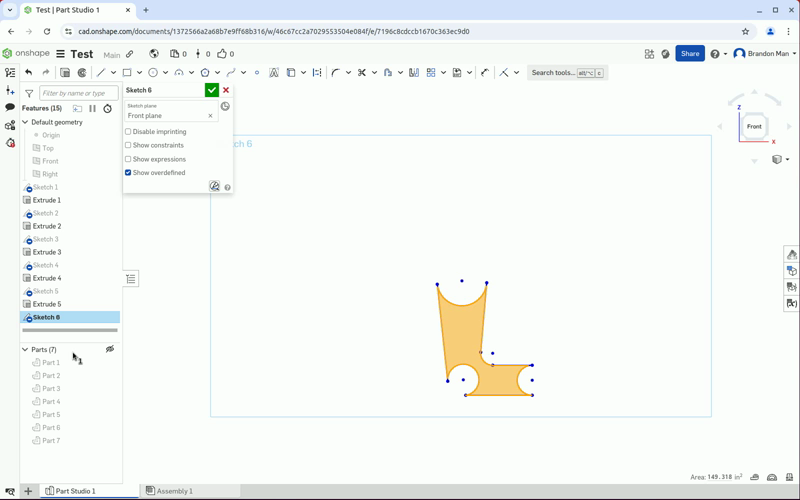
key(shift+y)
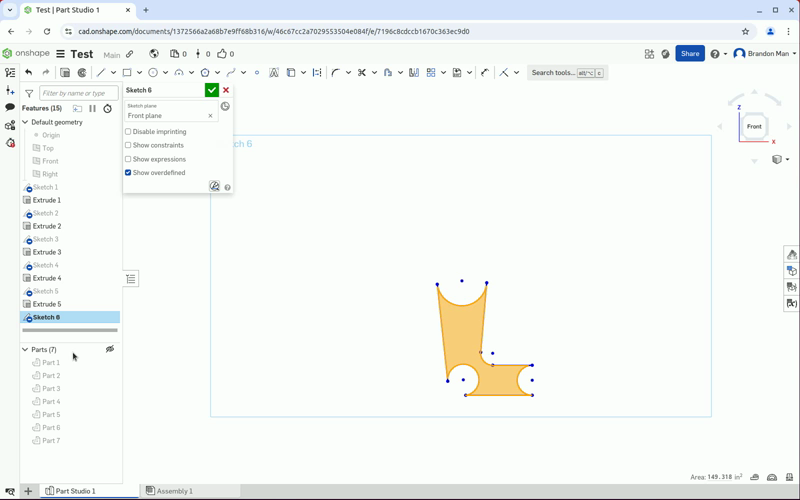
key(shift+e)
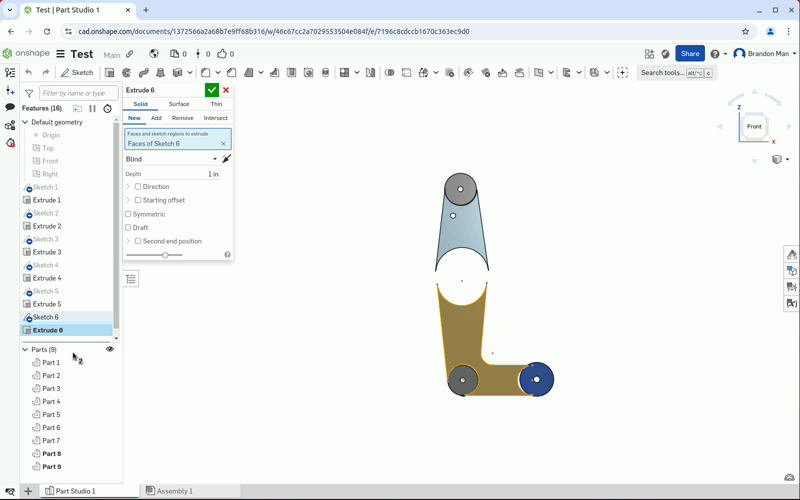
mouse_move(143, 106)
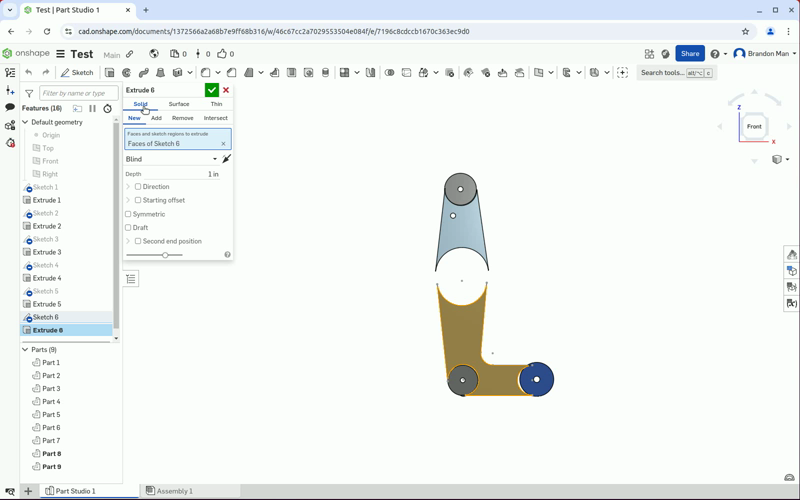
click(143, 106)
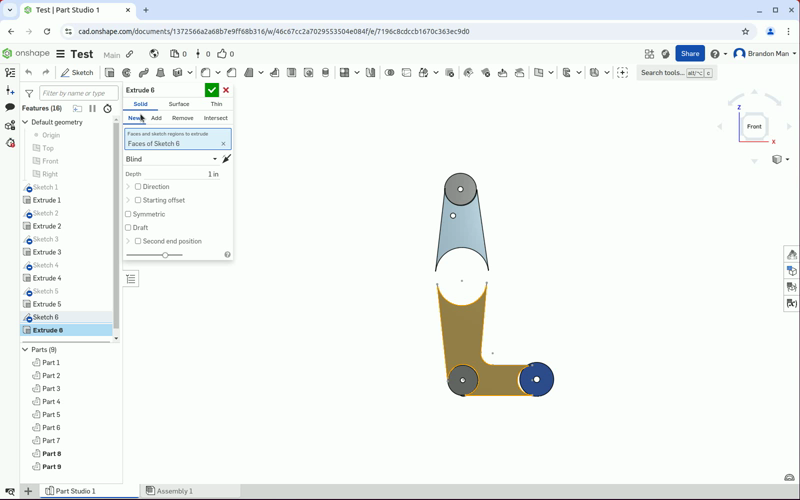
mouse_move(137, 120)
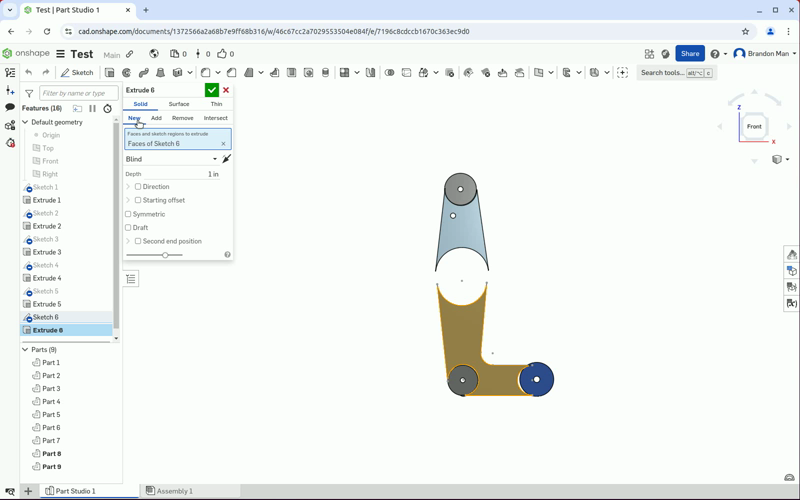
click(137, 120)
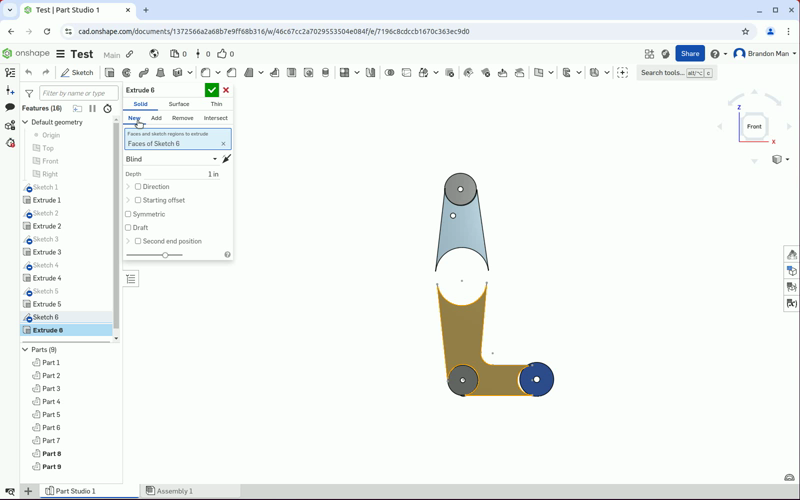
key(tab, 4)
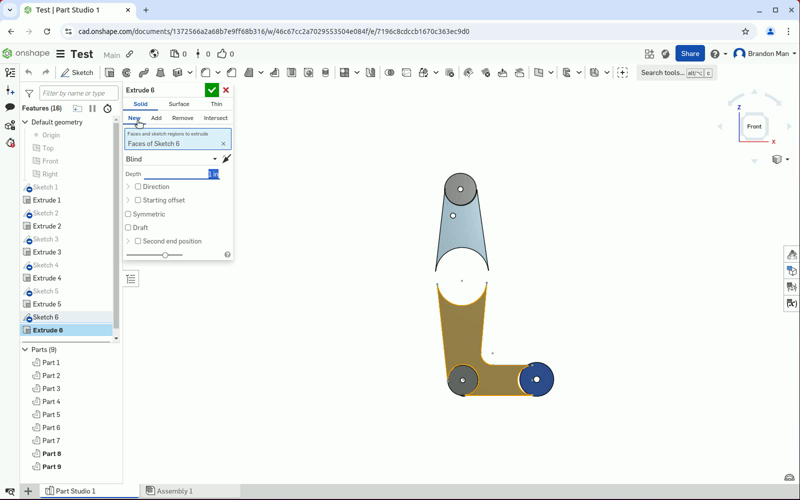
text(0.963)
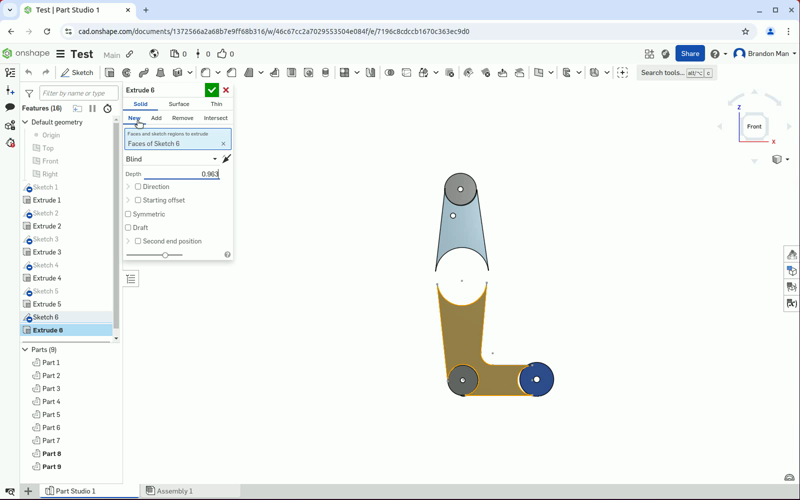
key(enter)
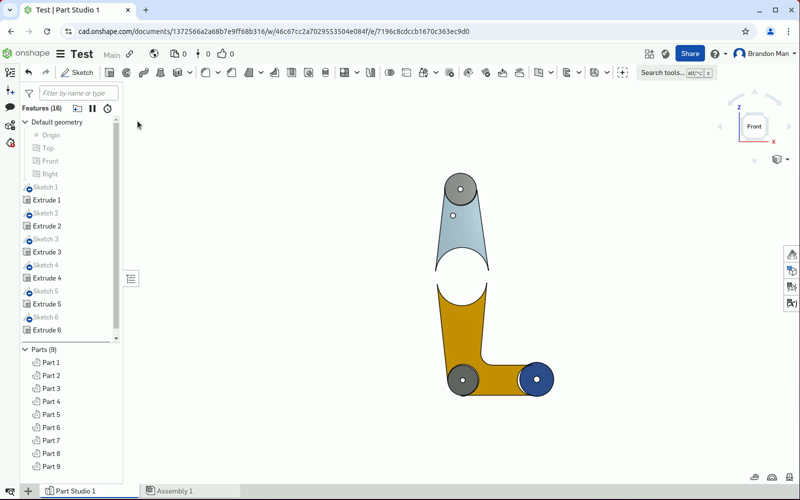
key(shift+h)
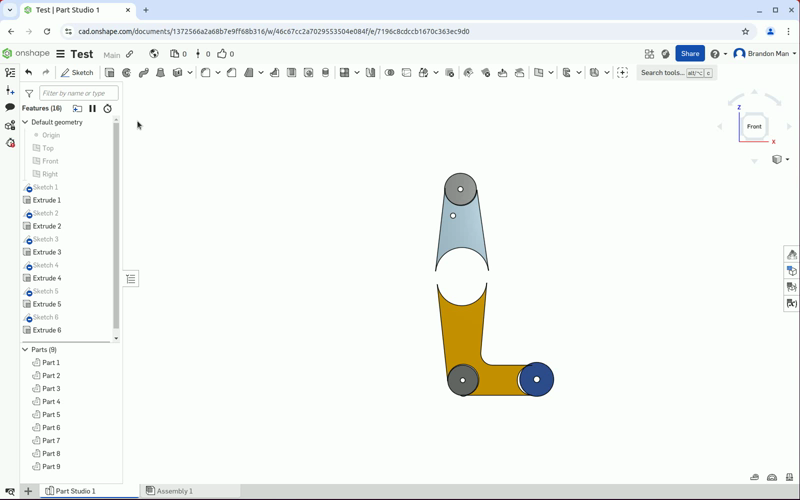
key(shift+h)
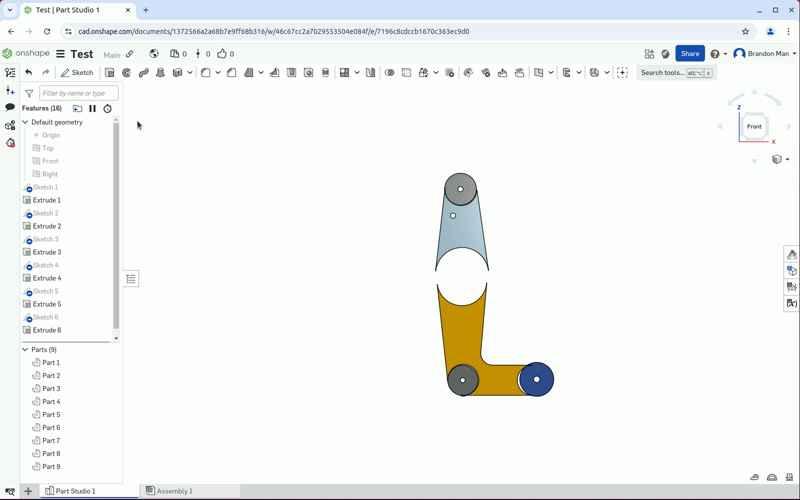
mouse_move(69, 189)
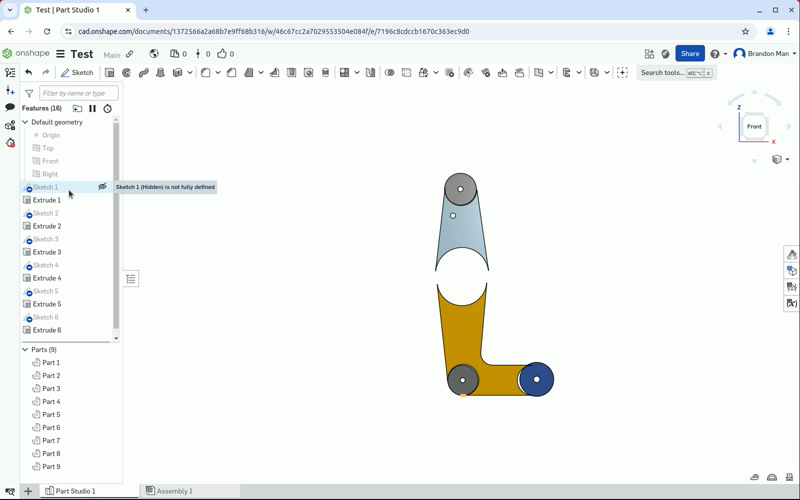
click(69, 189)
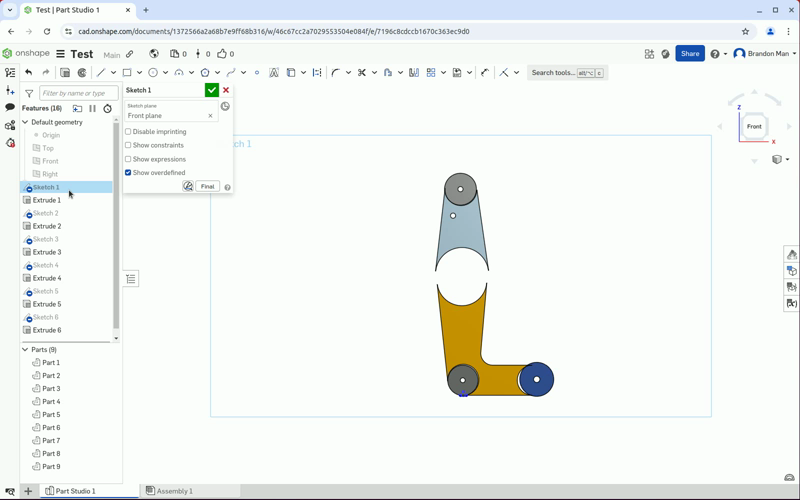
mouse_move(229, 92)
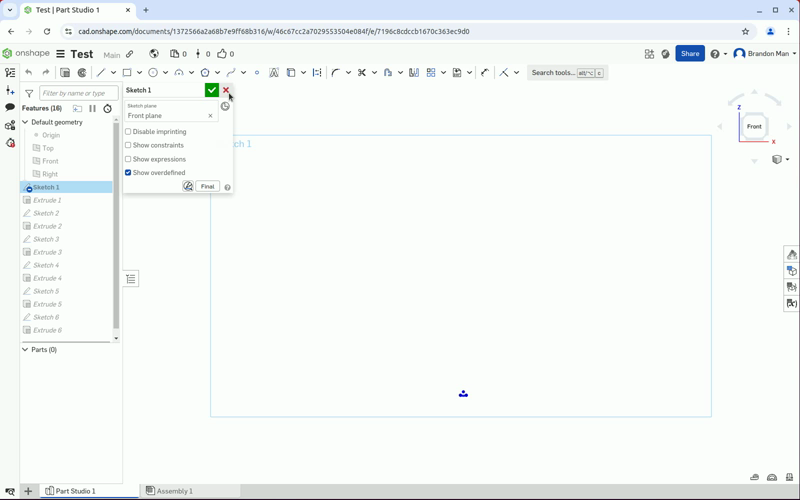
click(229, 92)
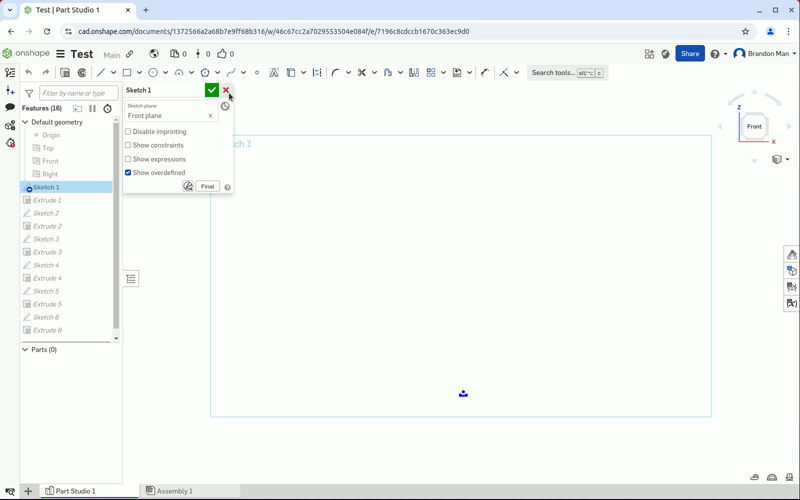
key(shift+s)
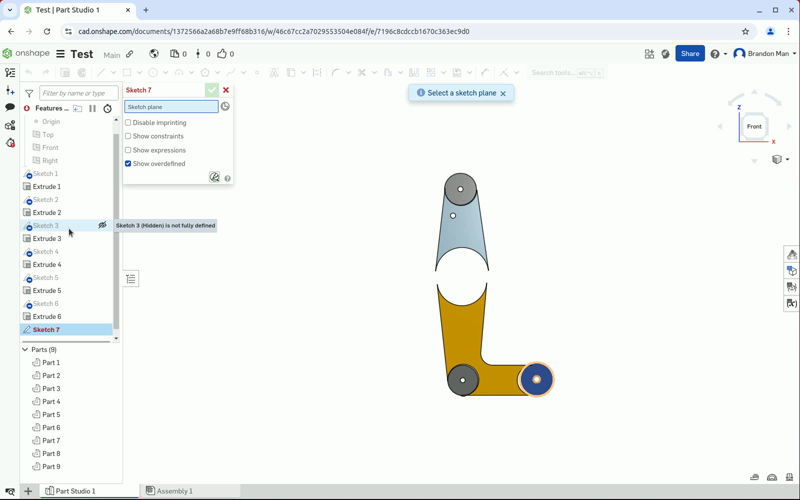
scroll(3)
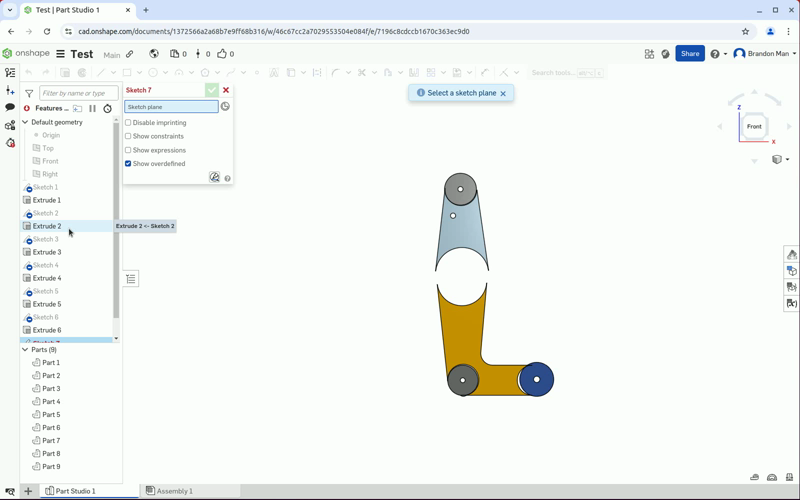
mouse_move(69, 163)
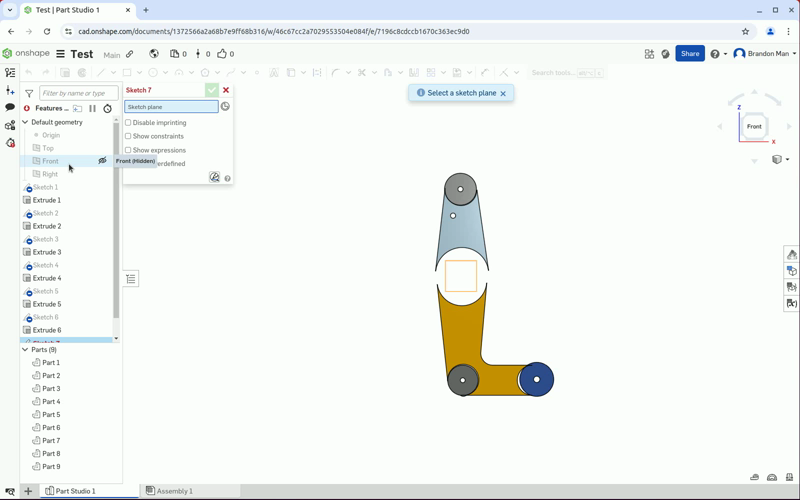
click(69, 163)
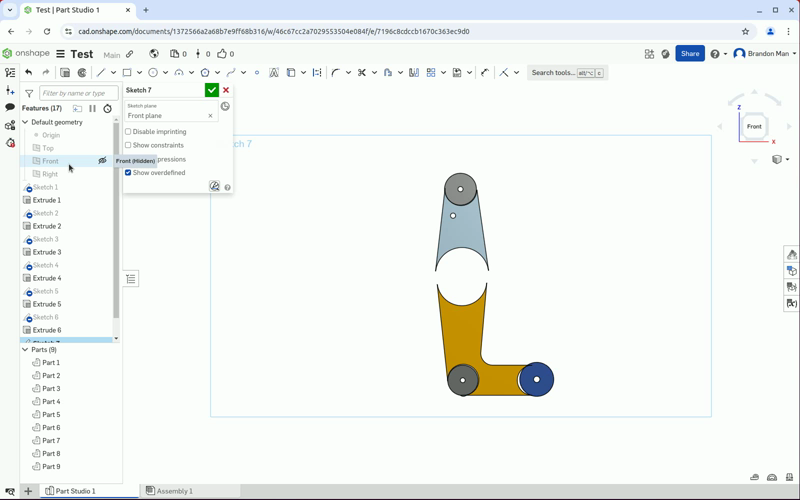
mouse_move(73, 352)
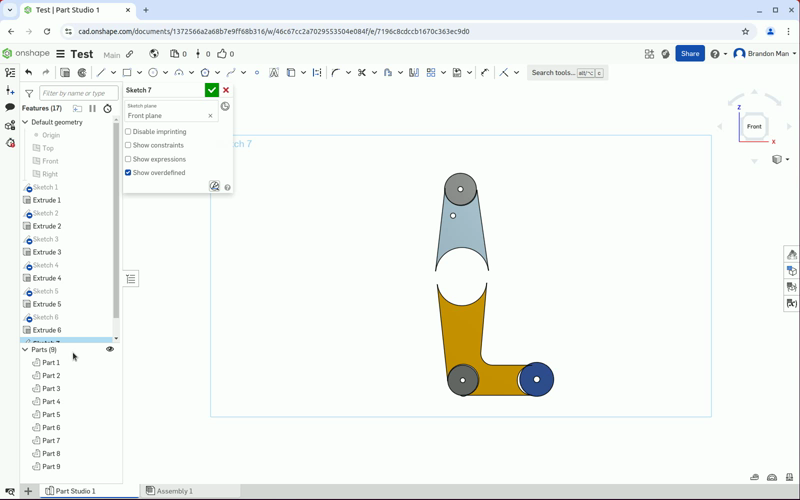
key(y)
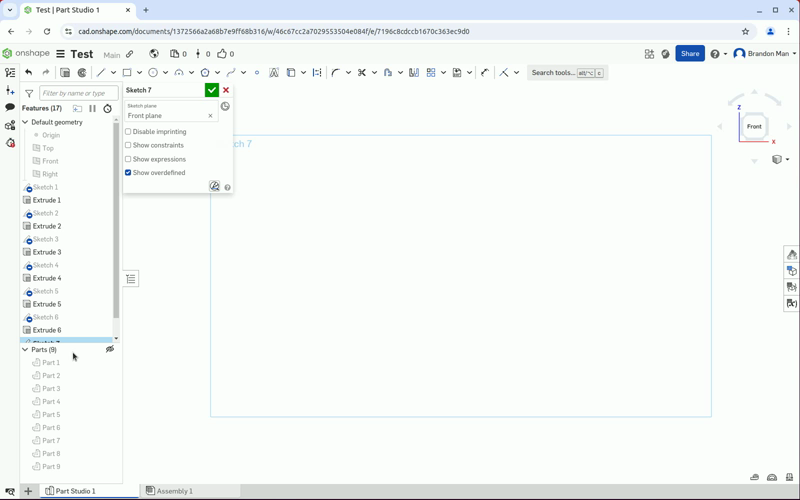
key(c)
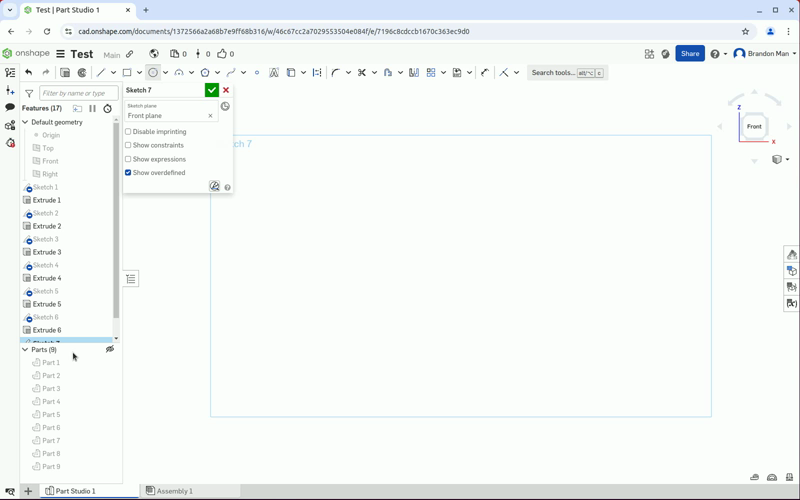
key_down(shift)
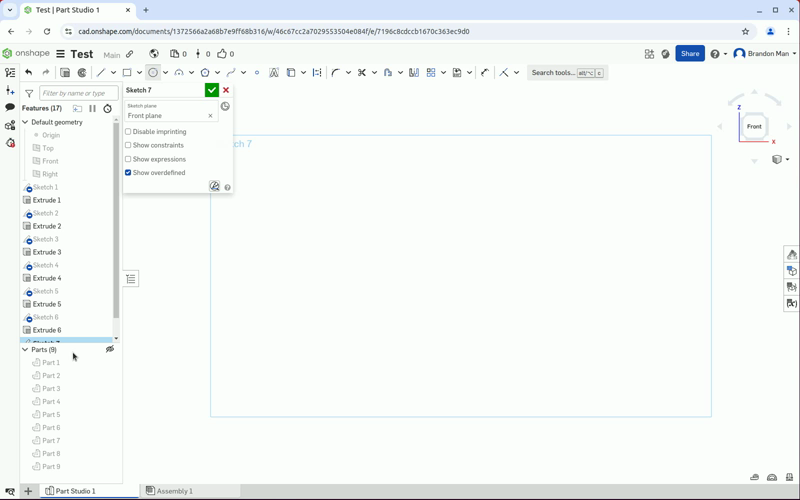
mouse_move(462, 280)
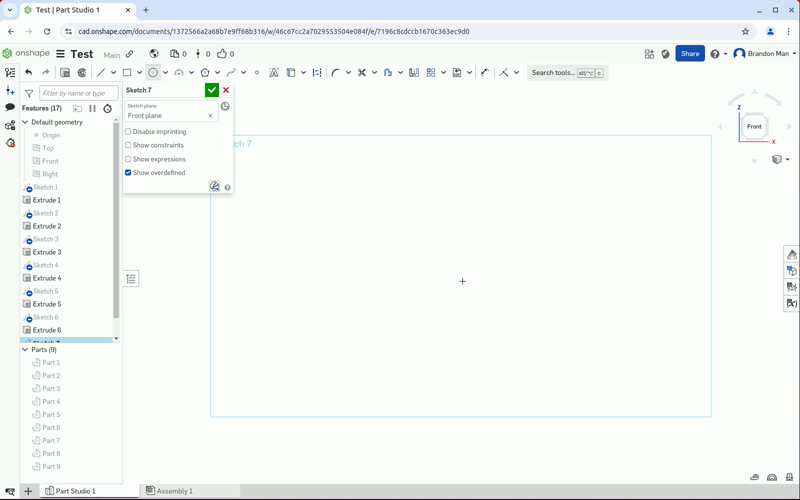
click(462, 280)
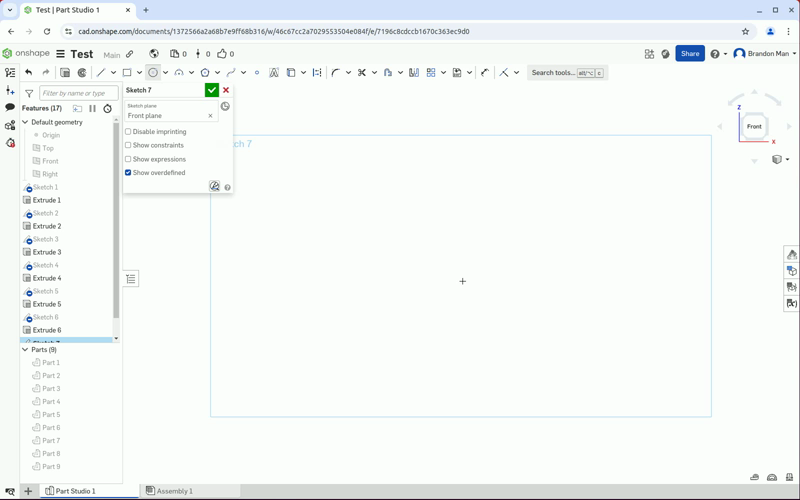
key_up(shift)
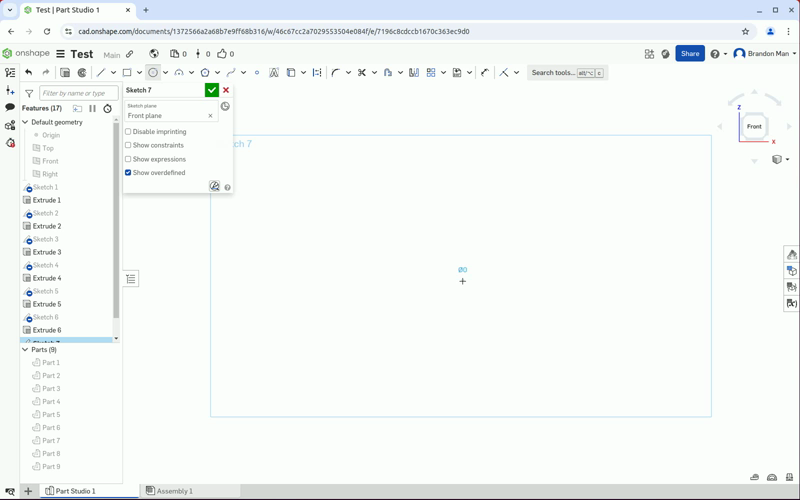
mouse_move(487, 280)
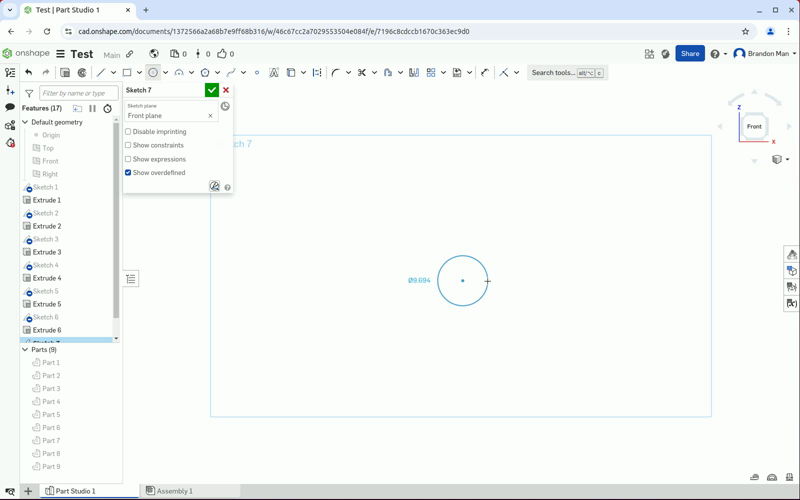
click(487, 280)
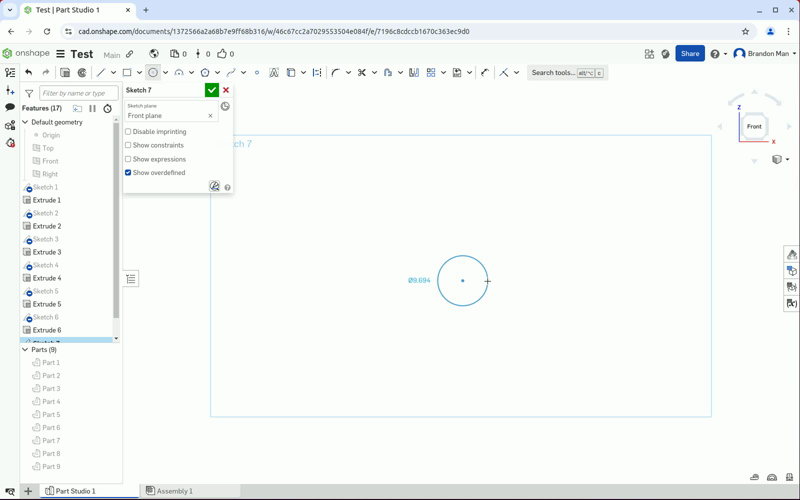
key(esc)
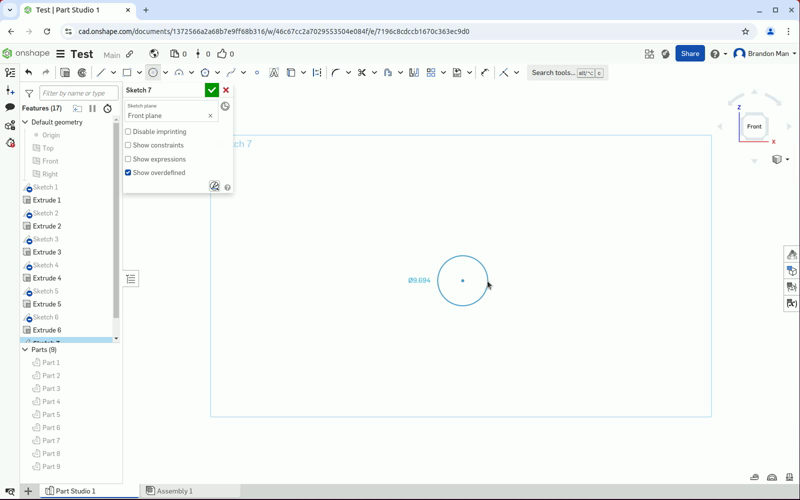
key(c)
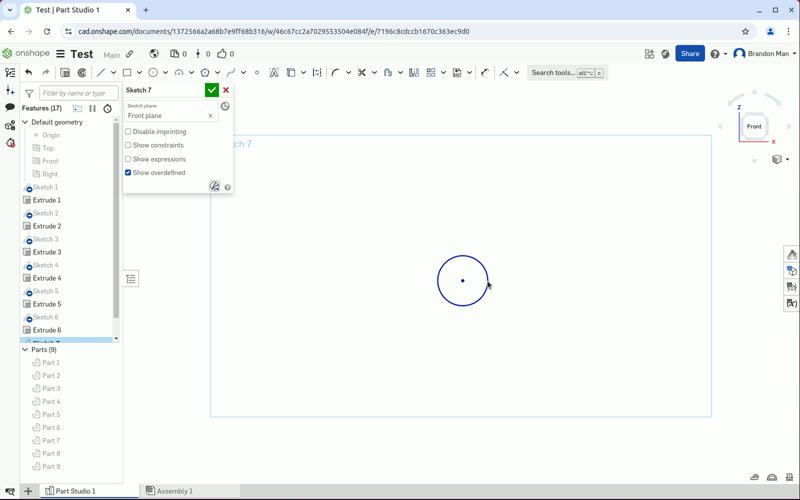
key_down(shift)
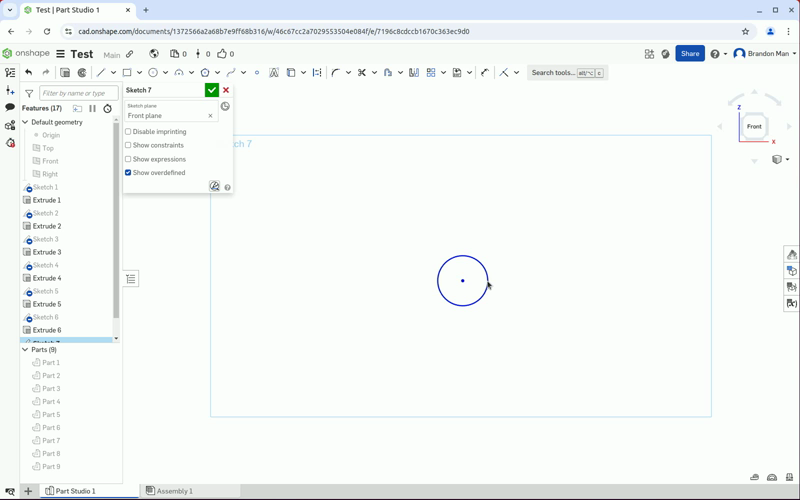
mouse_move(461, 282)
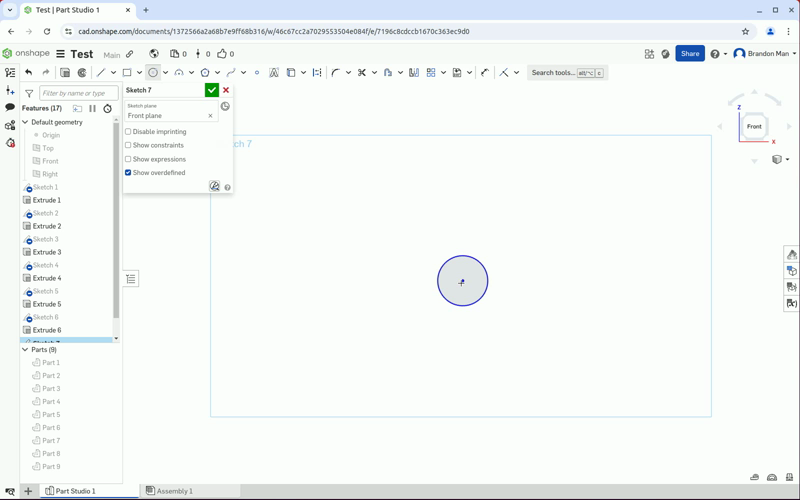
scroll(6)
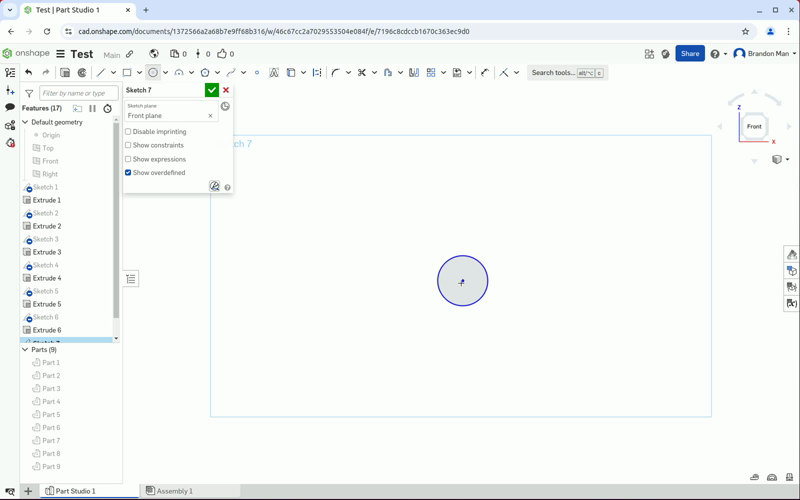
scroll(6)
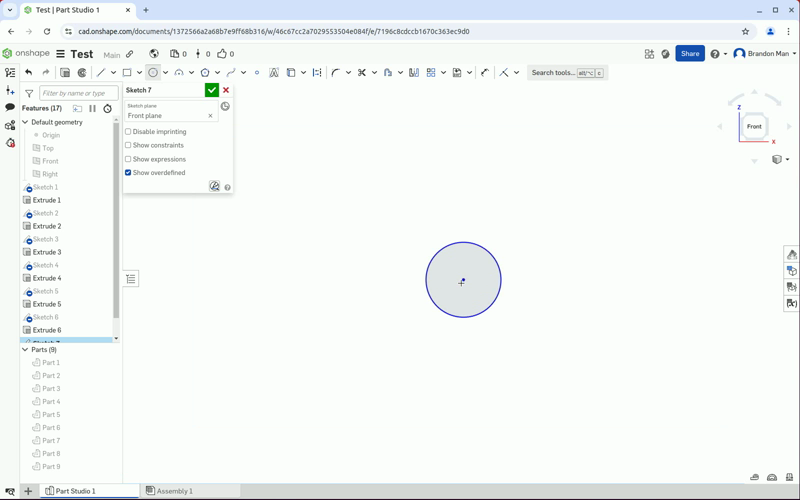
scroll(6)
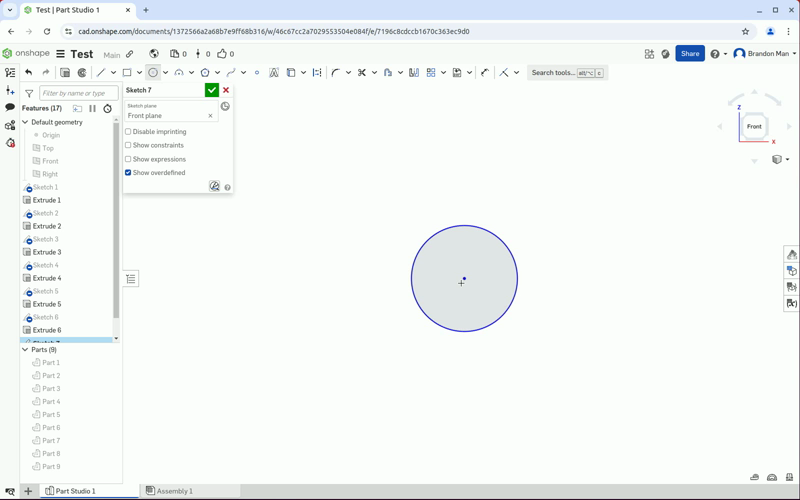
scroll(6)
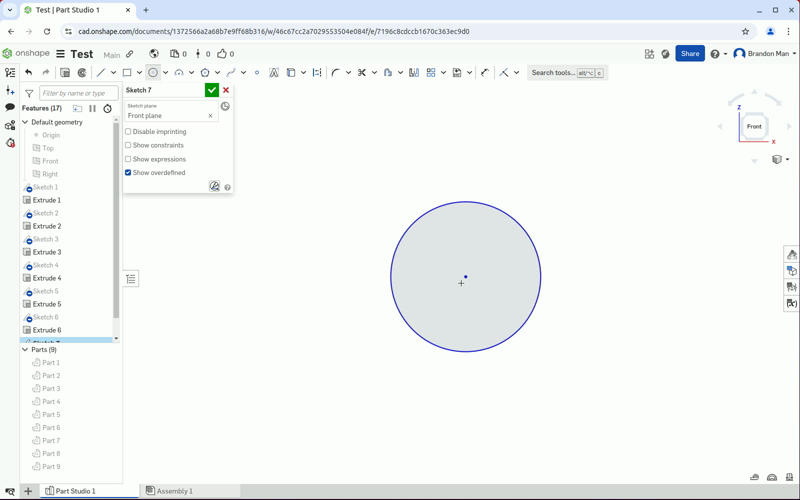
scroll(6)
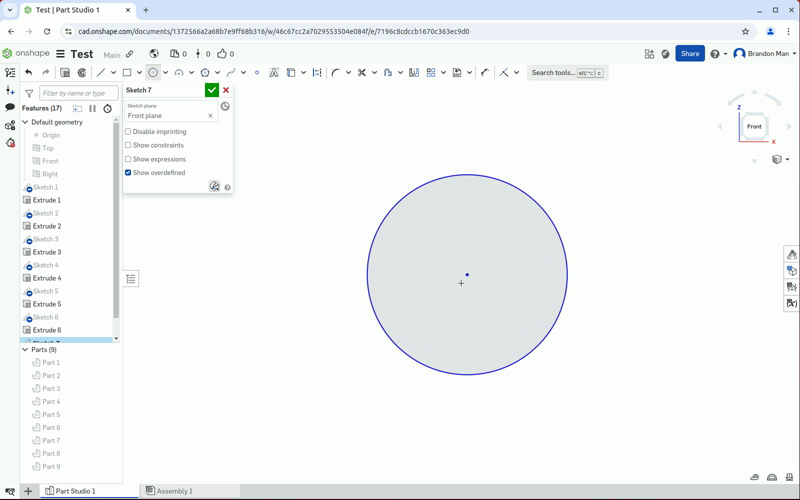
scroll(6)
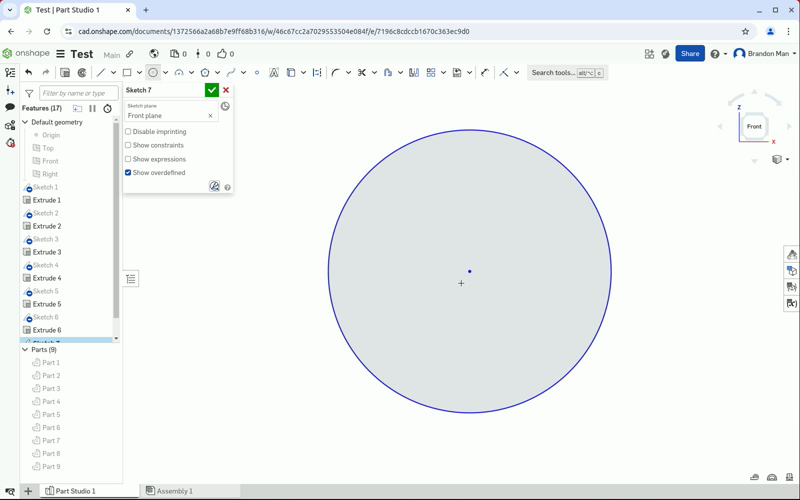
scroll(6)
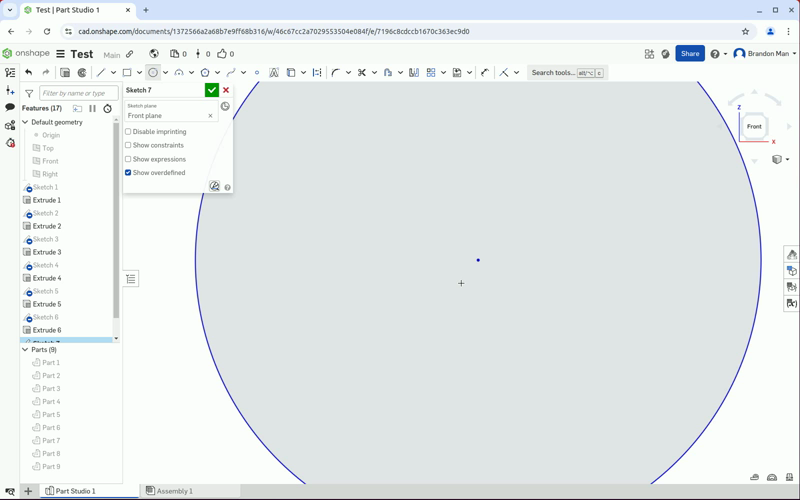
click(461, 282)
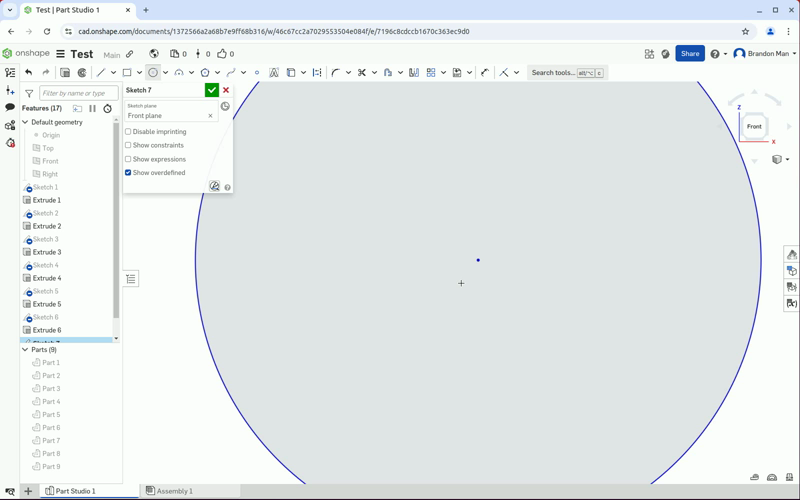
scroll(-6)
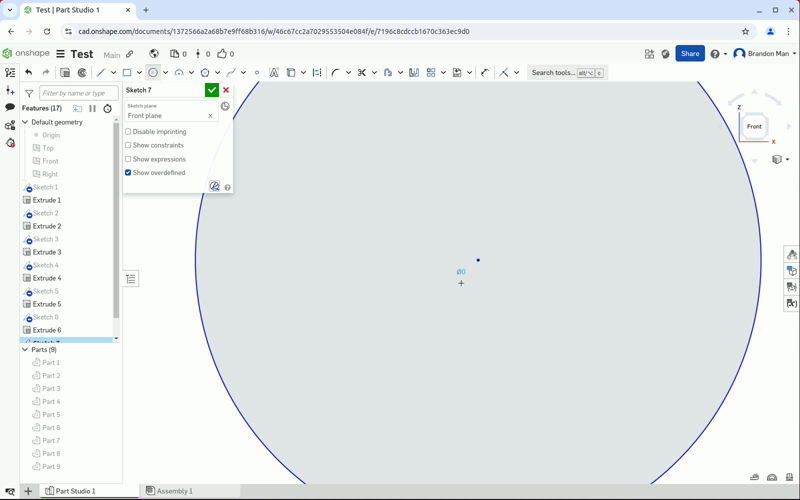
scroll(-6)
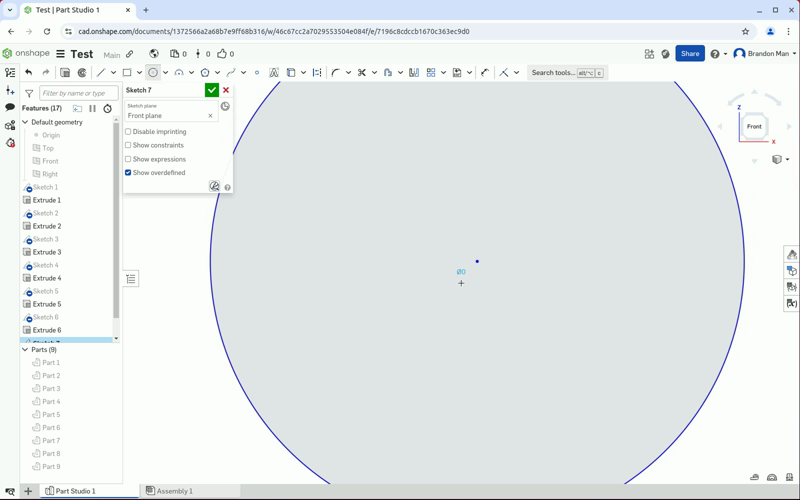
scroll(-6)
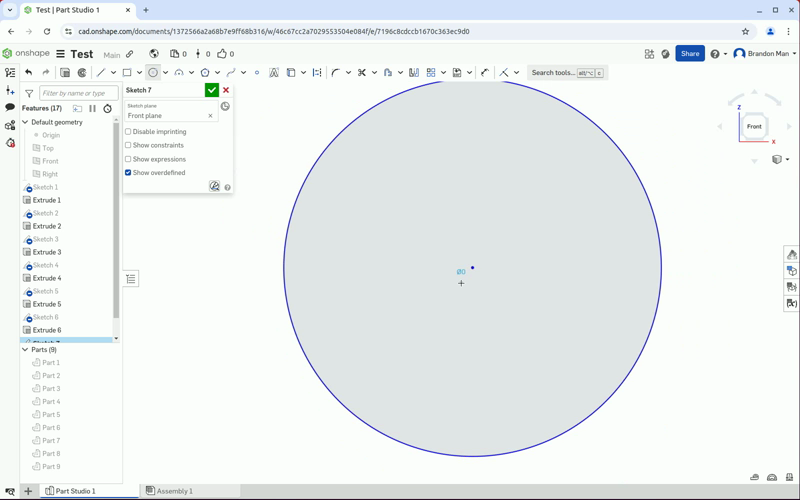
scroll(-6)
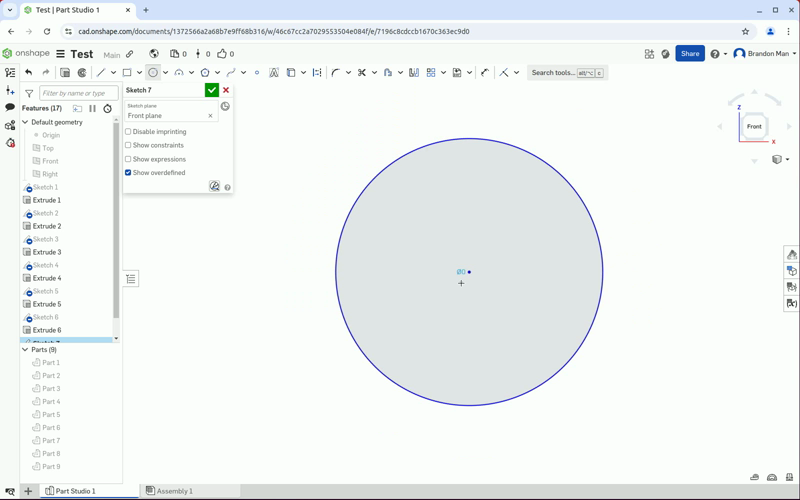
scroll(-6)
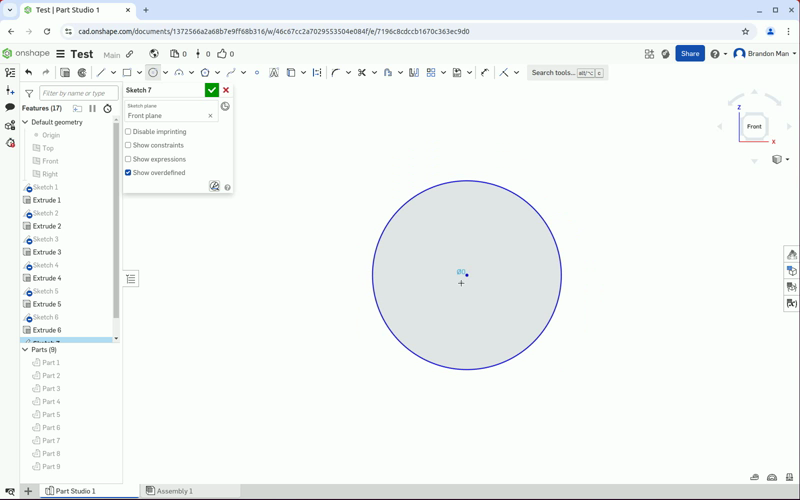
scroll(-6)
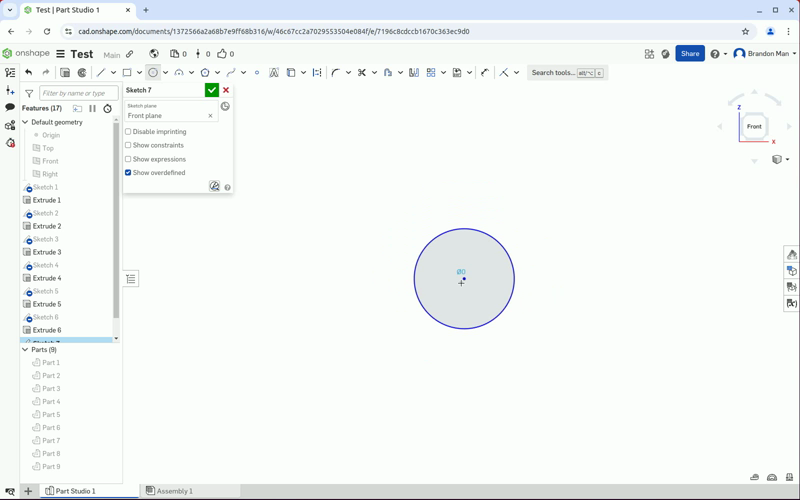
scroll(-6)
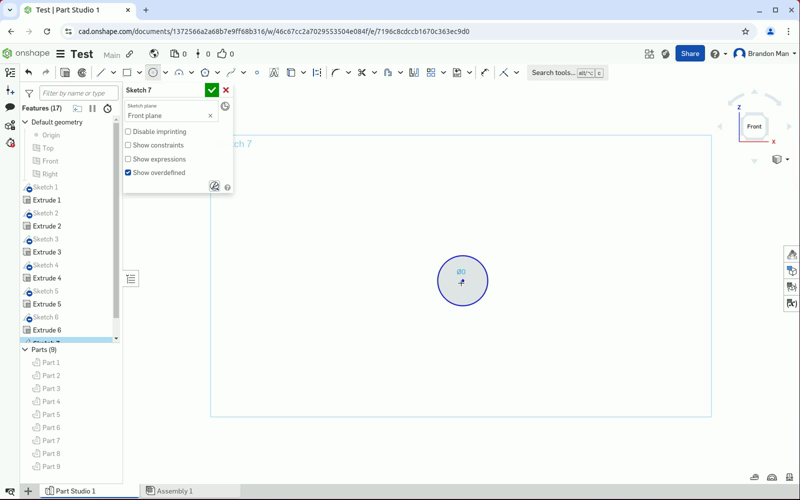
key_up(shift)
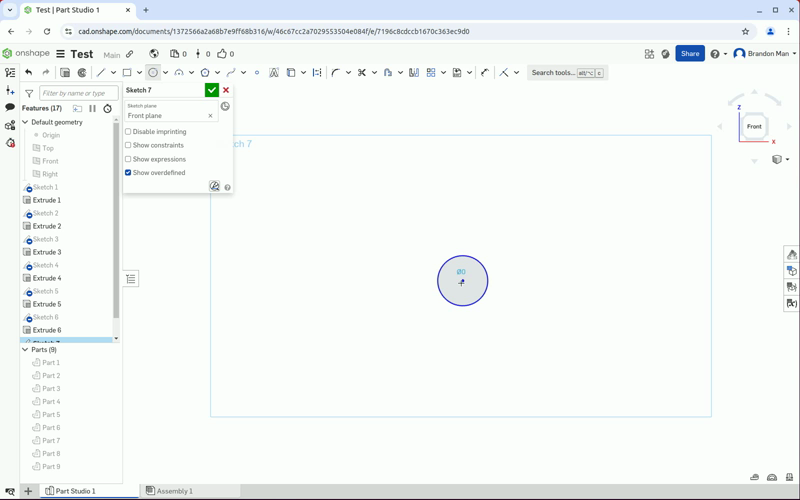
mouse_move(464, 282)
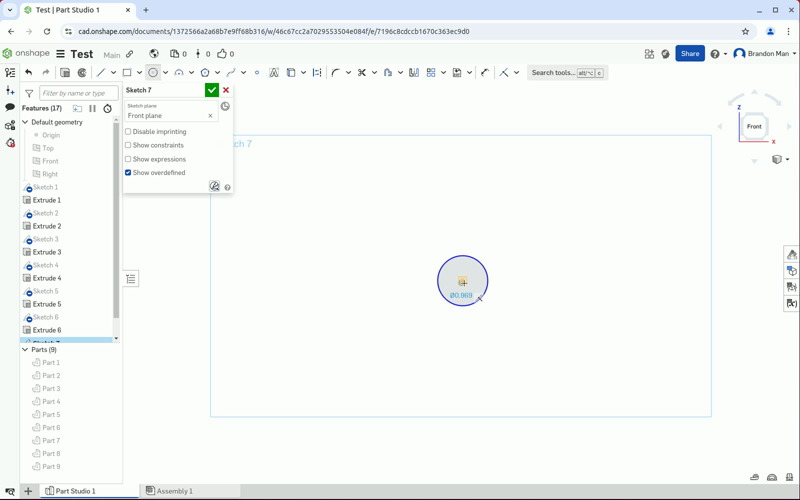
scroll(6)
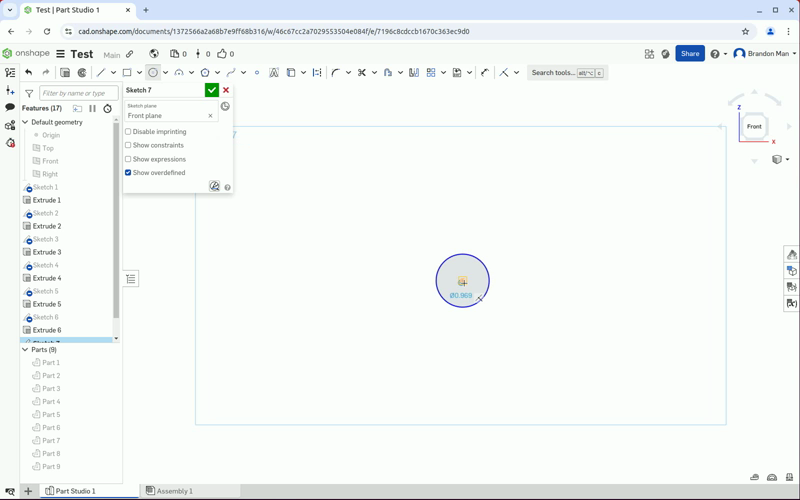
scroll(6)
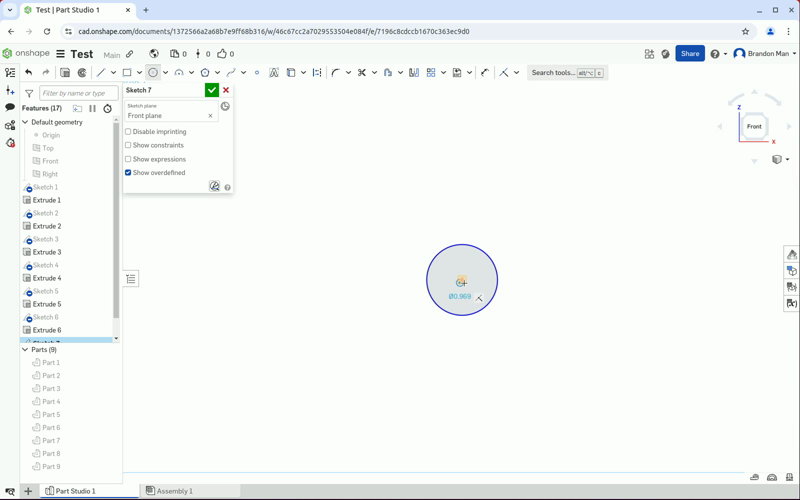
scroll(6)
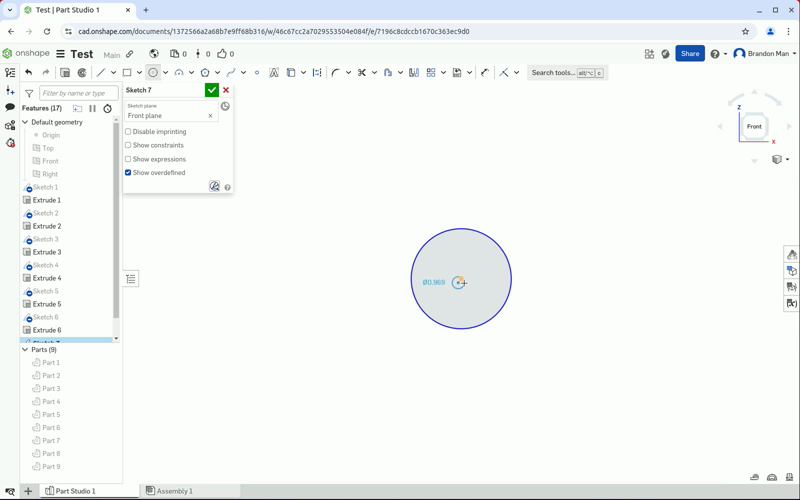
scroll(6)
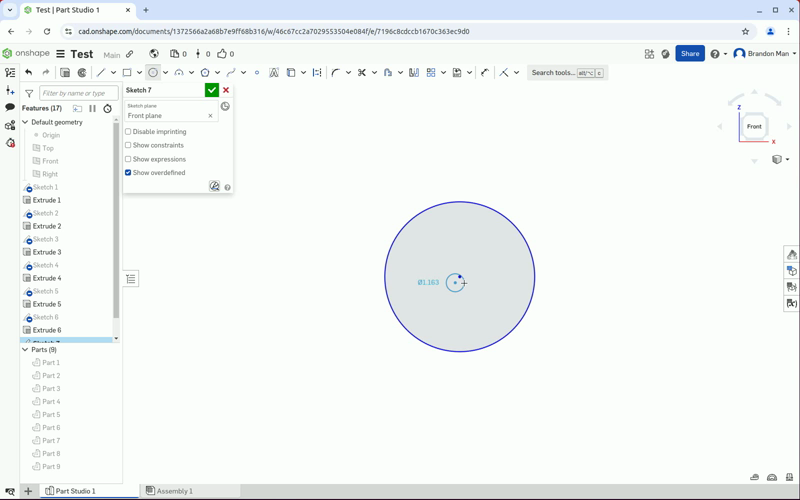
scroll(6)
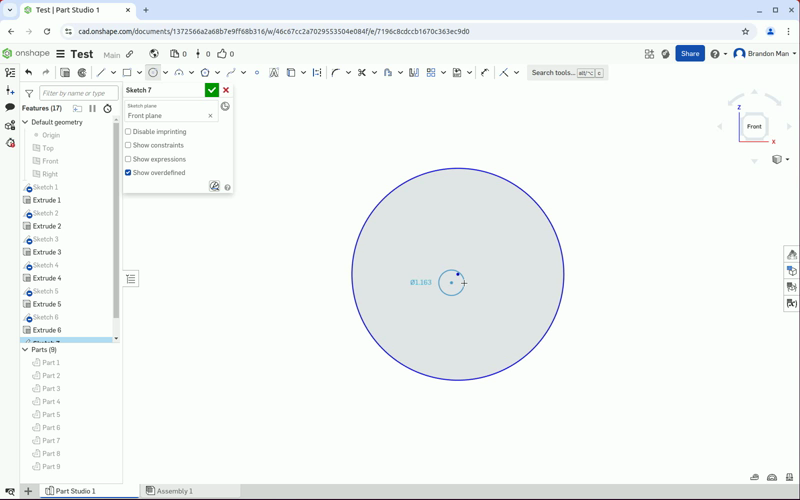
scroll(6)
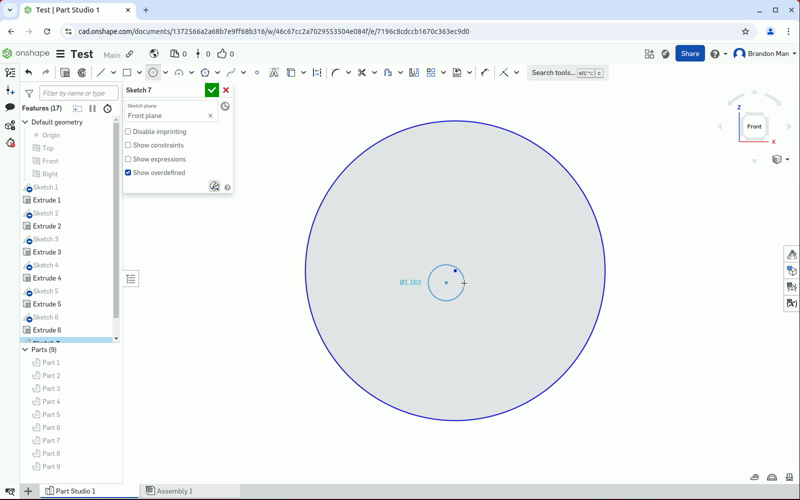
scroll(6)
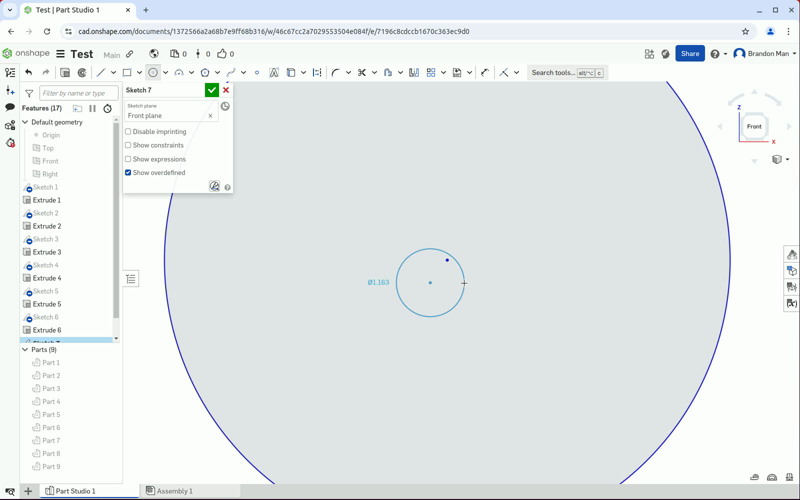
click(464, 282)
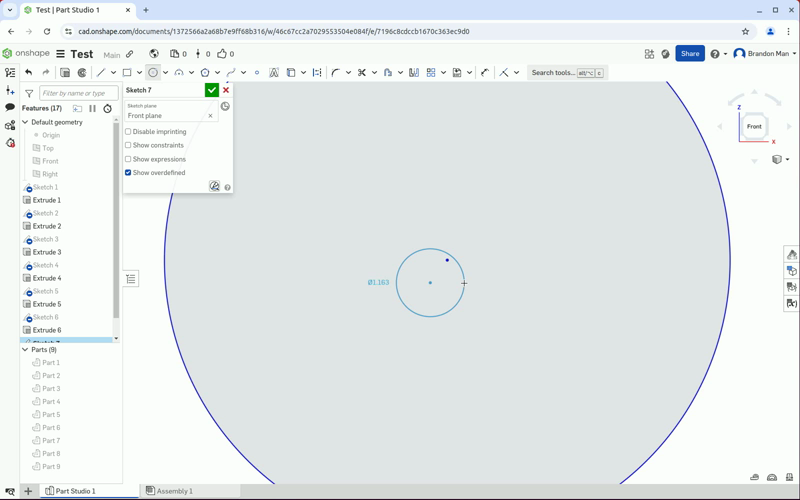
scroll(-6)
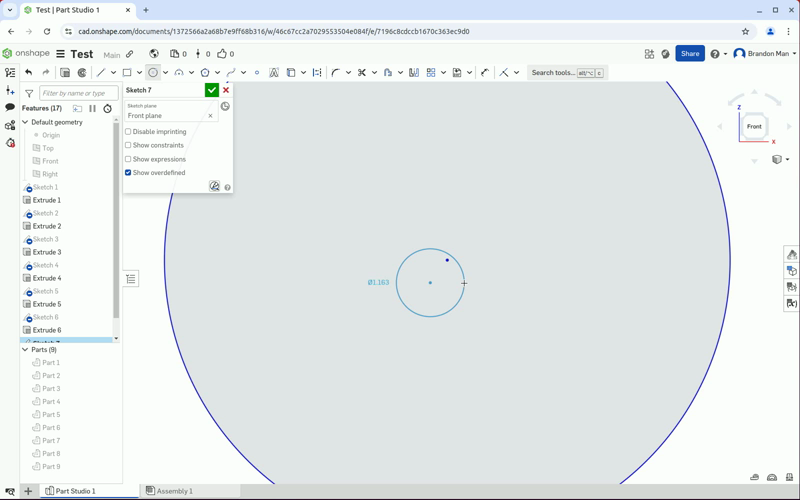
scroll(-6)
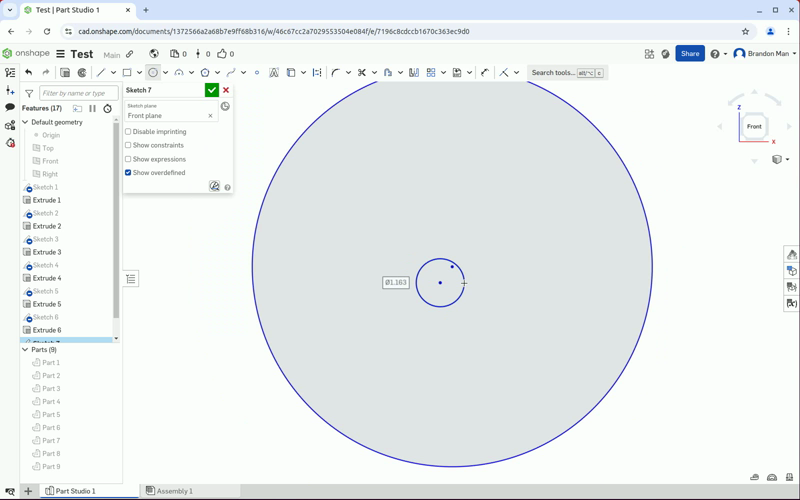
scroll(-6)
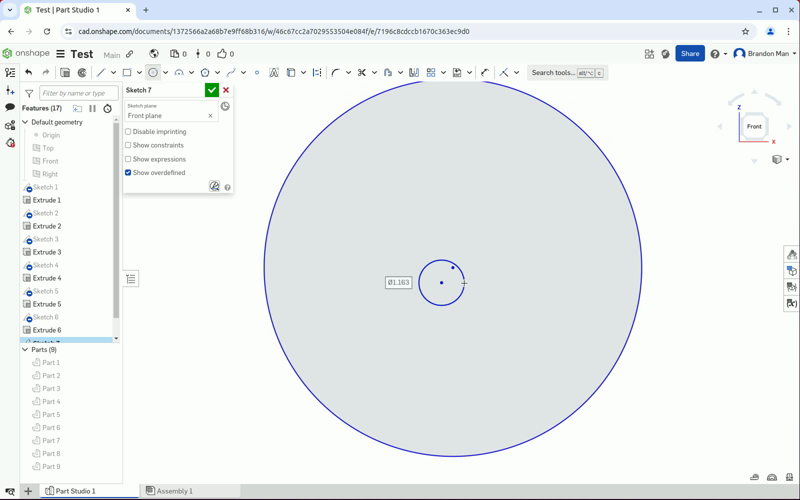
scroll(-6)
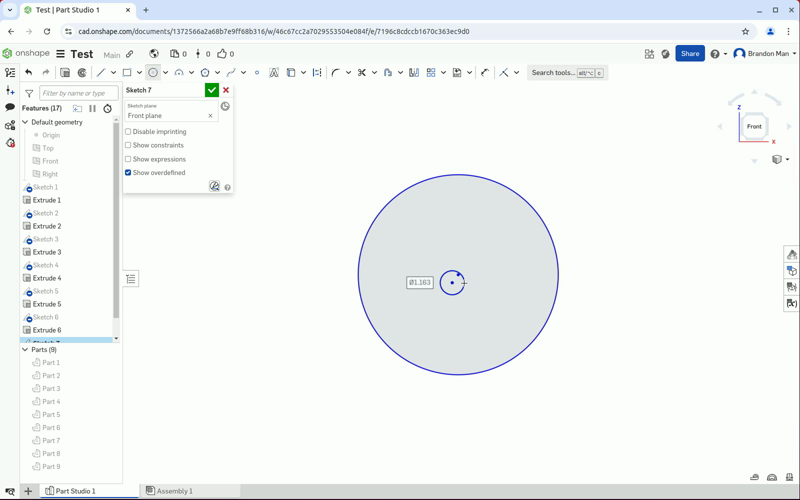
scroll(-6)
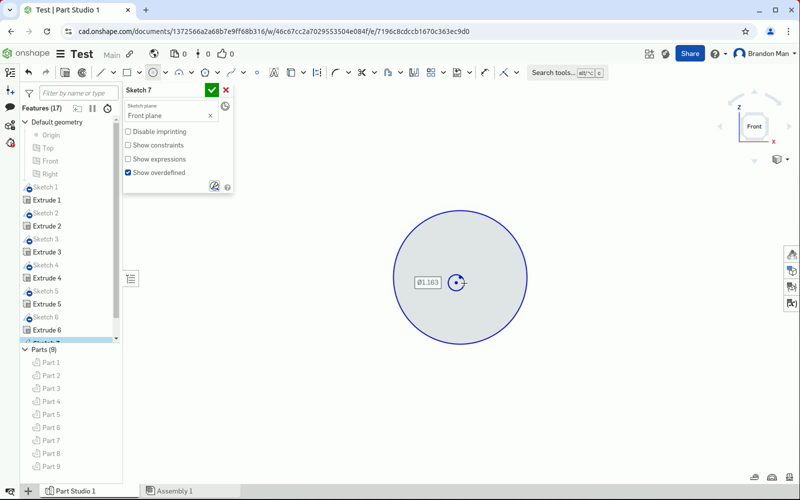
scroll(-6)
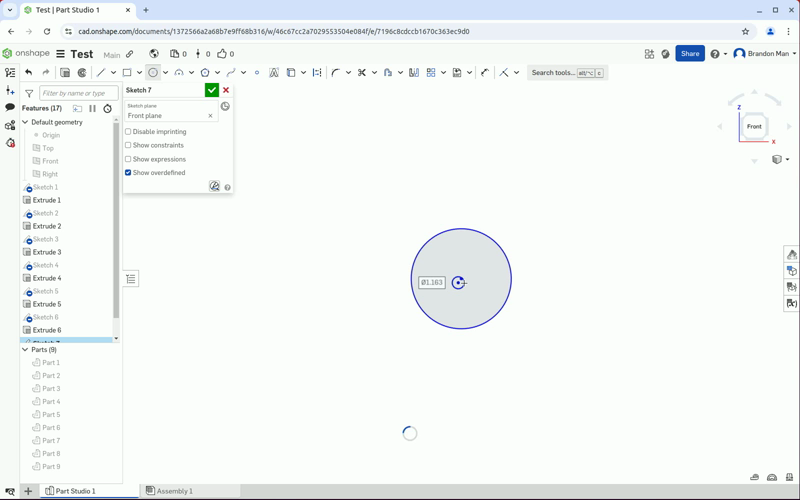
scroll(-6)
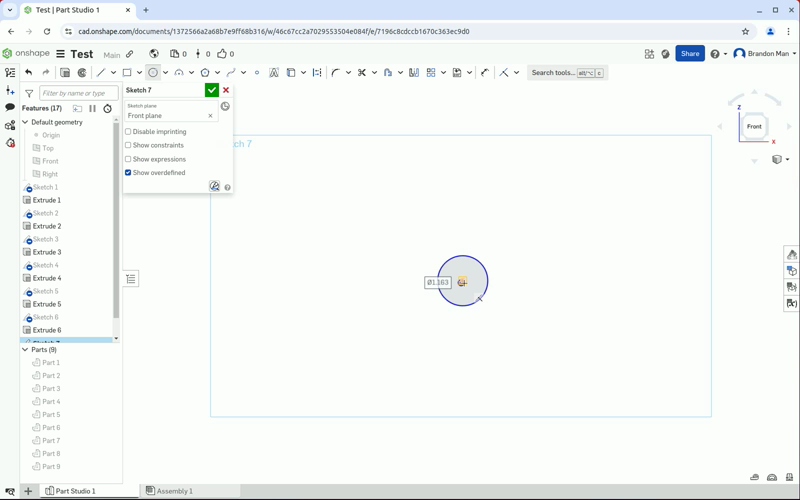
key(esc)
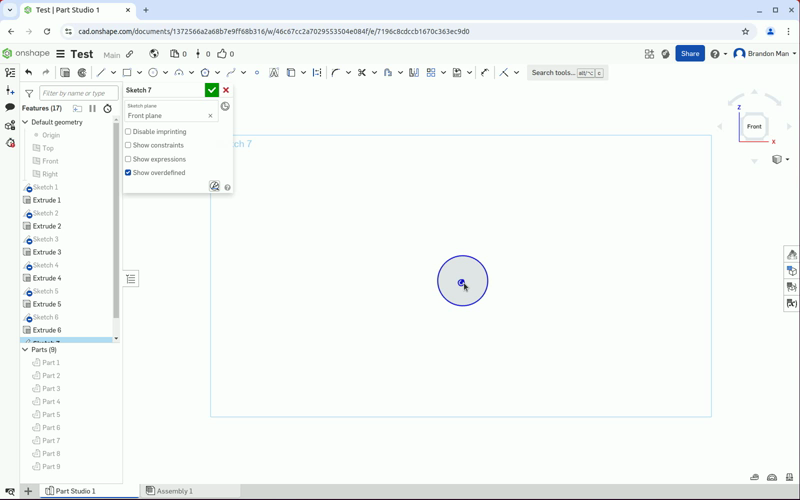
mouse_move(480, 279)
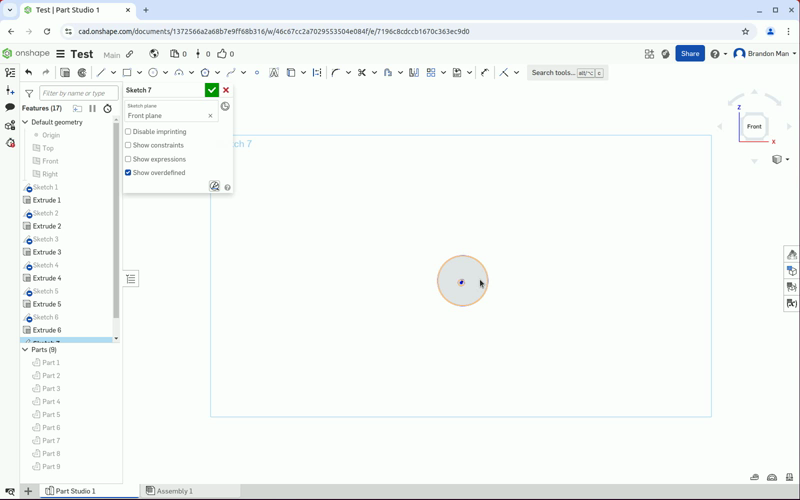
click(480, 279)
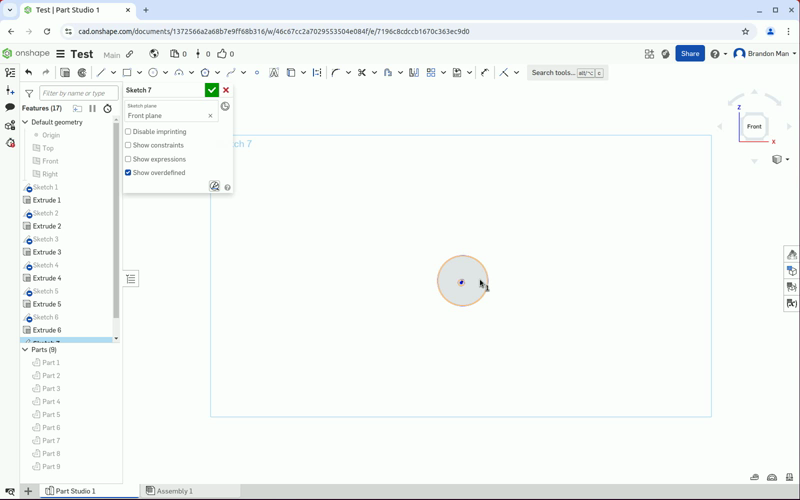
mouse_move(73, 352)
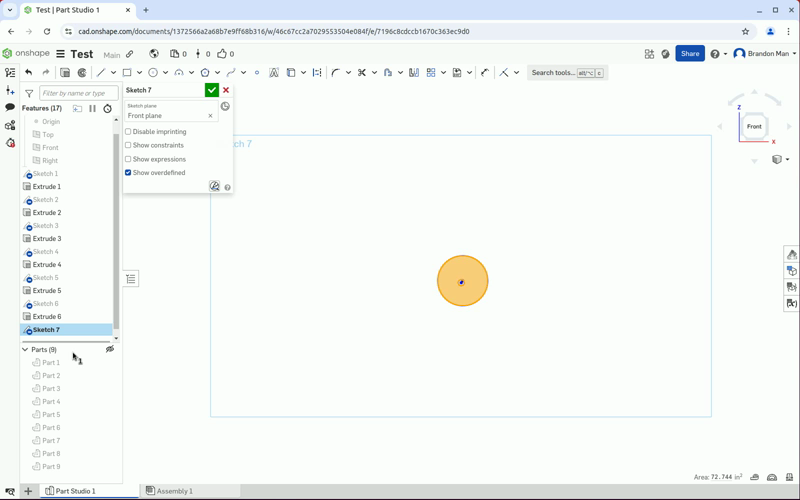
key(shift+y)
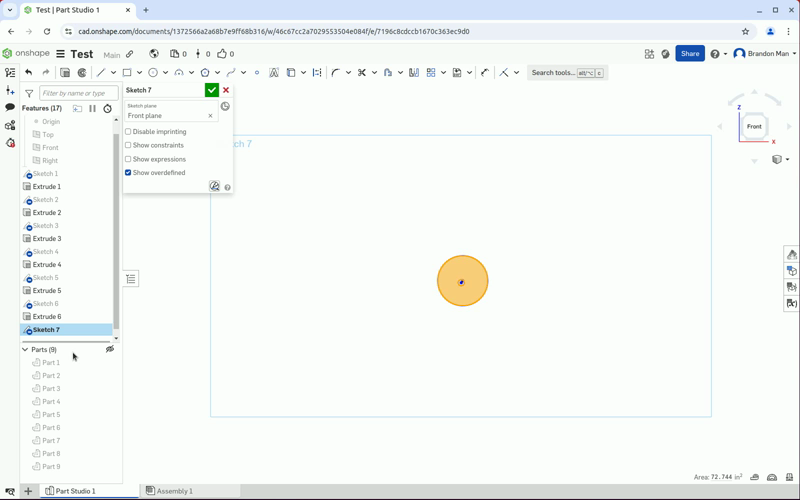
key(shift+e)
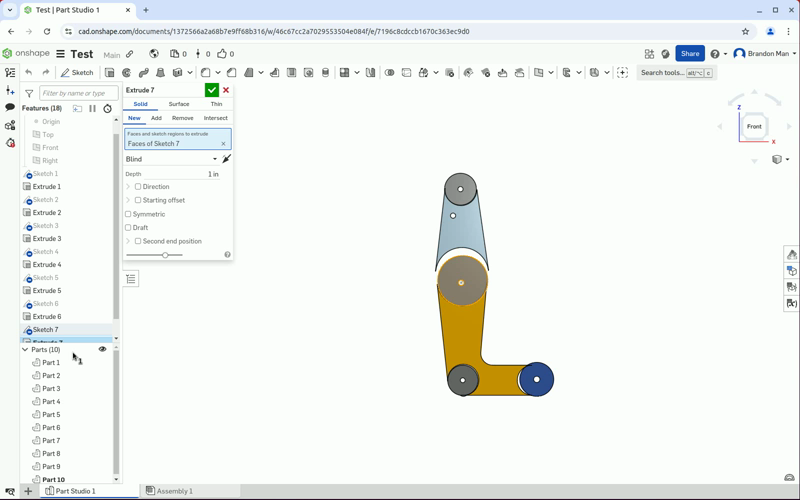
mouse_move(143, 106)
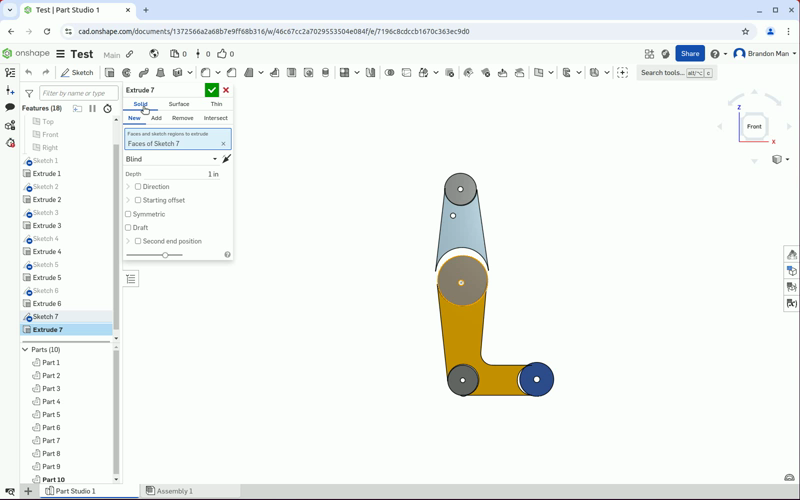
click(143, 106)
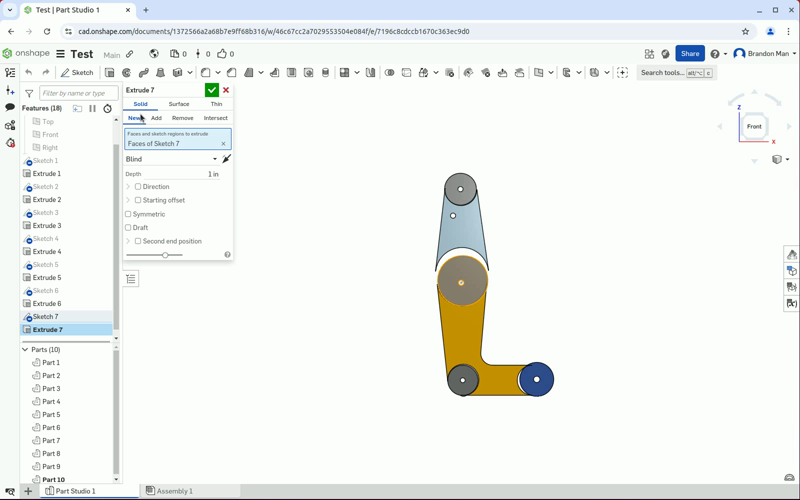
mouse_move(137, 120)
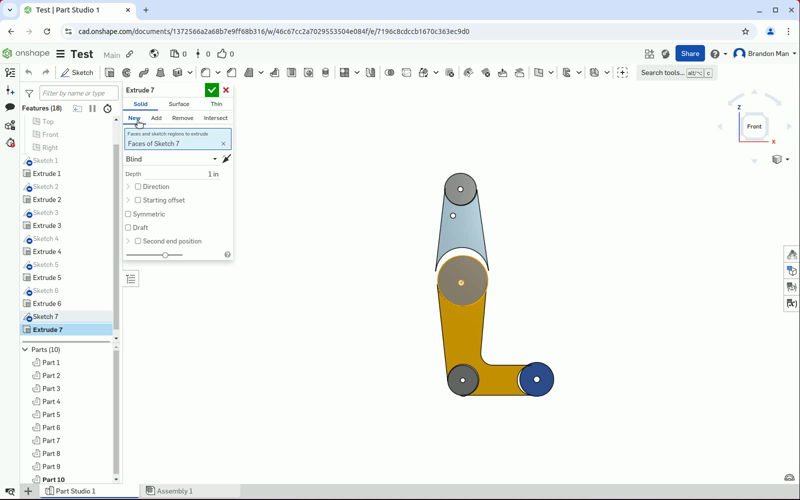
click(137, 120)
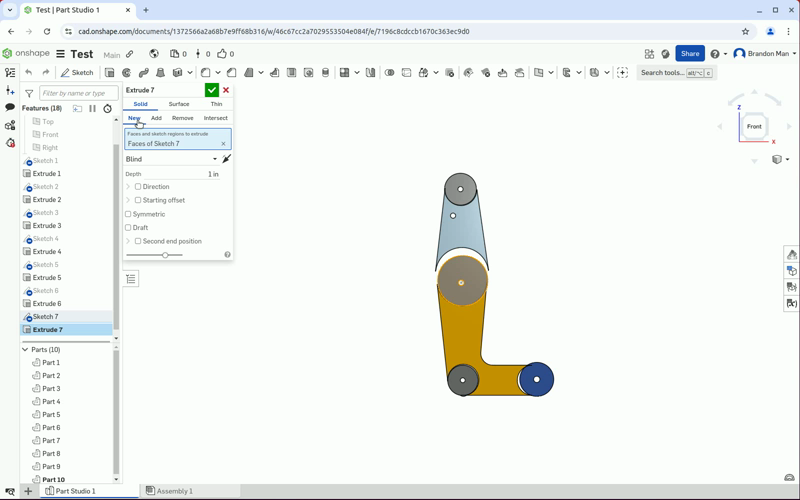
key(tab, 4)
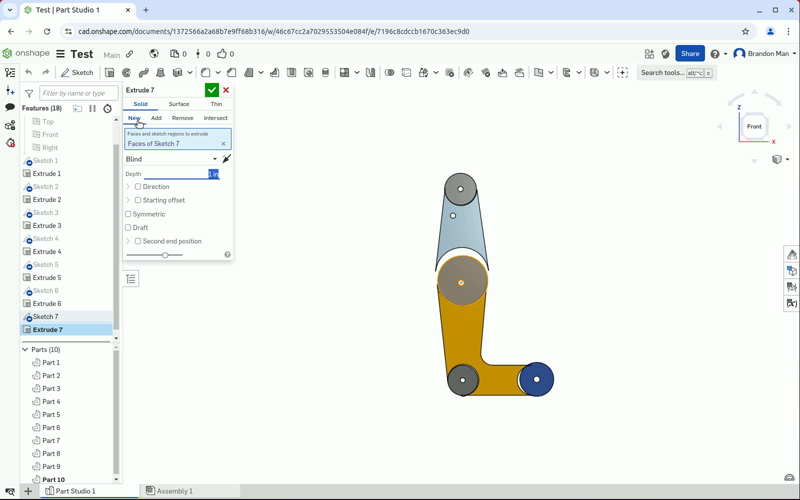
text(0.963)
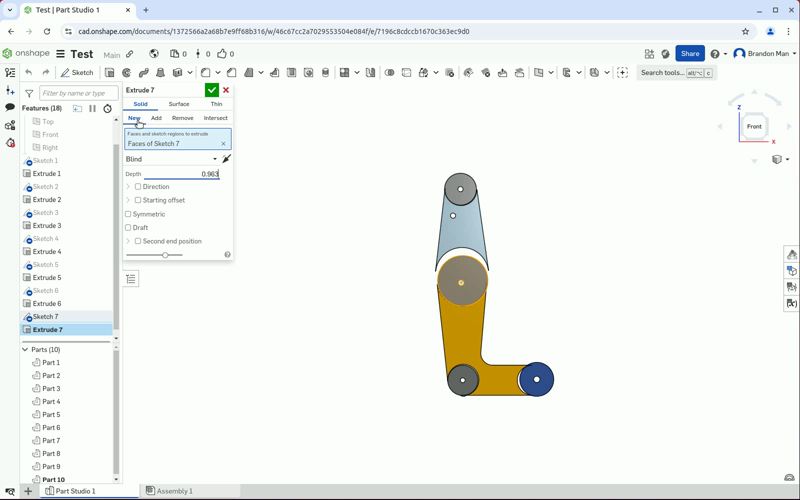
key(enter)
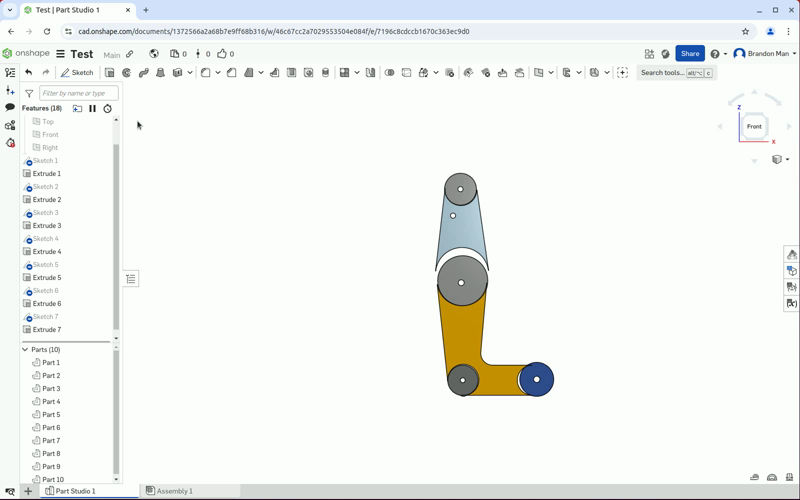
key(shift+h)
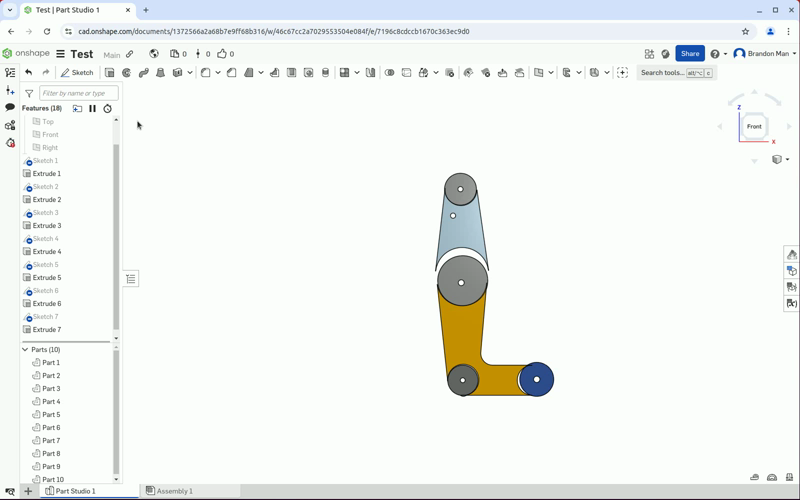
key(shift+h)
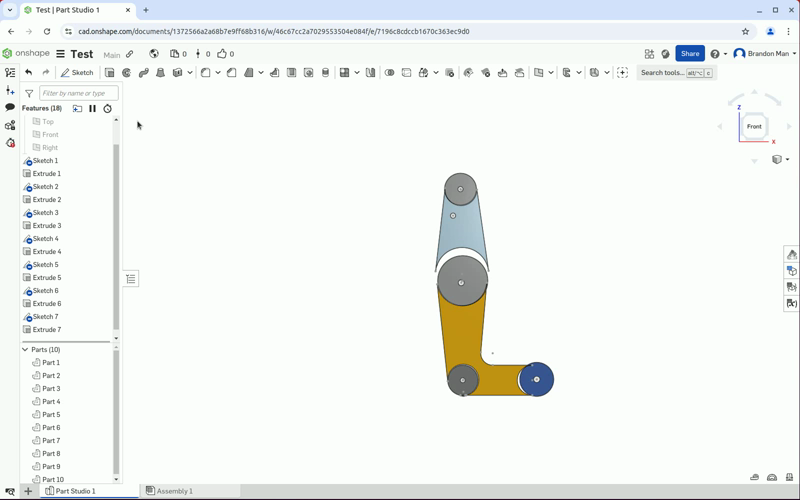
key(shift+7)
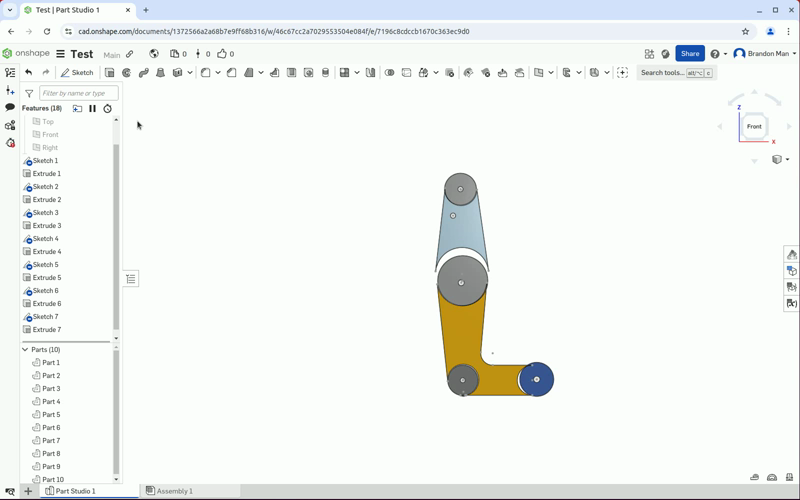
key(left, 2)
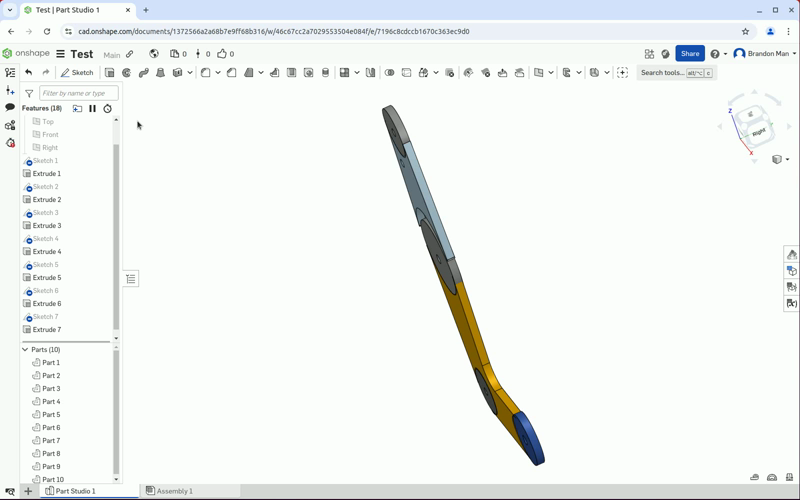
key(down, 2)
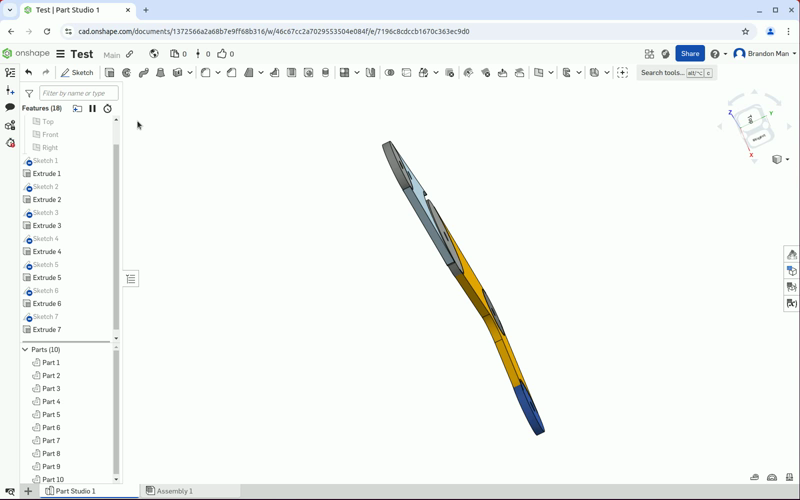
key(up, 2)
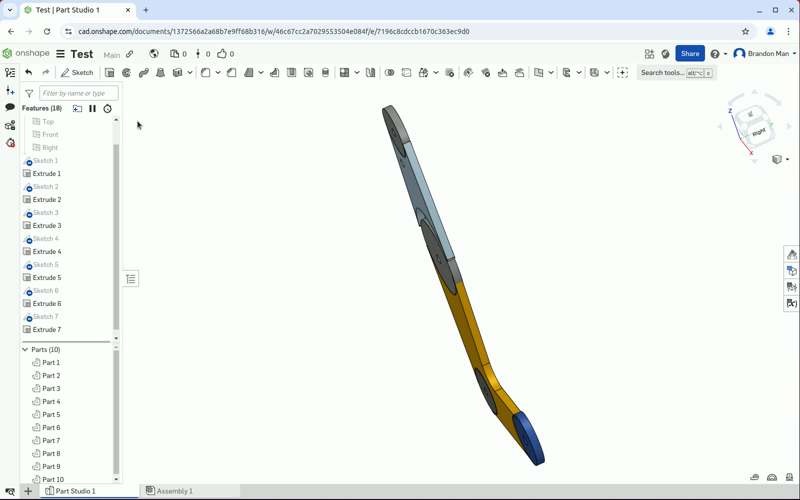
key(right, 2)
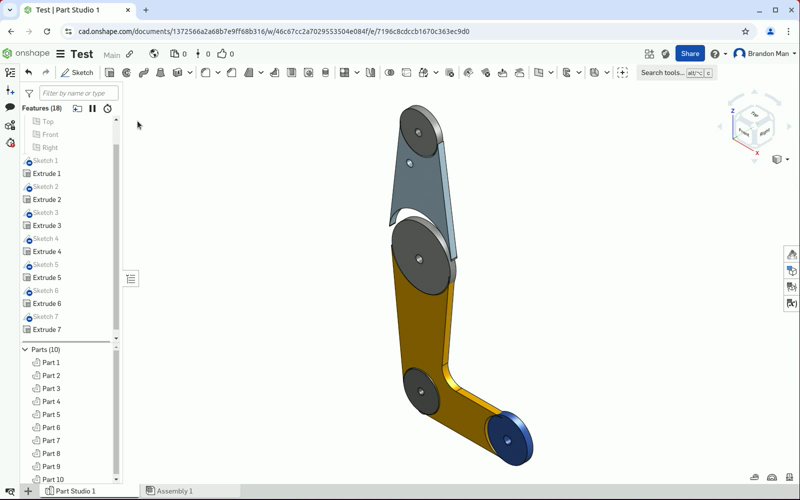
mouse_move(69, 163)
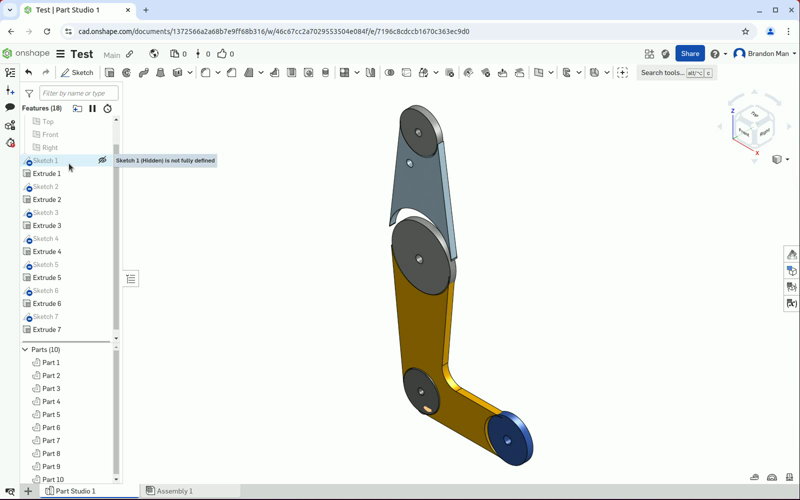
click(69, 163)